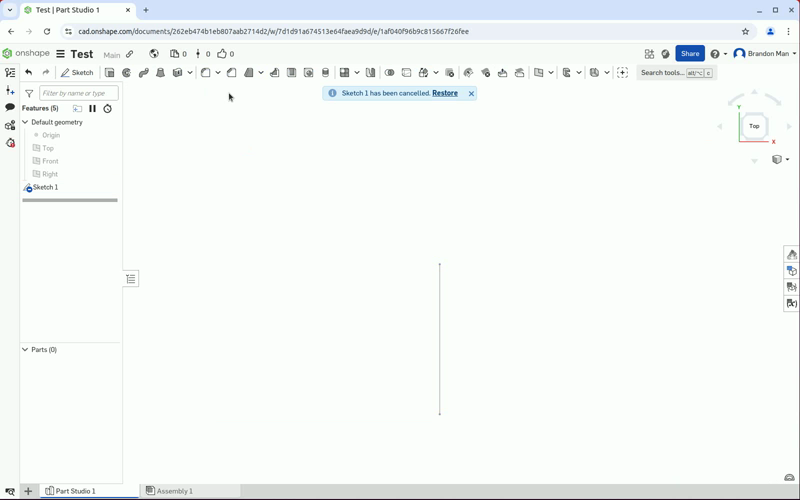
key(shift+h)
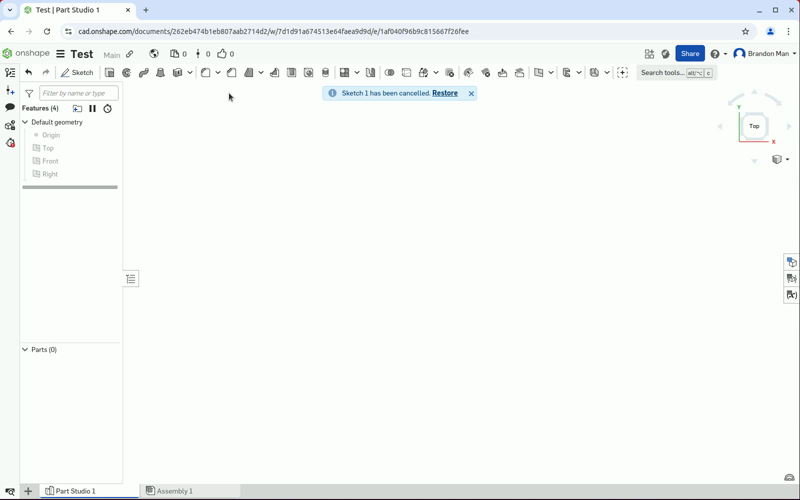
mouse_move(73, 352)
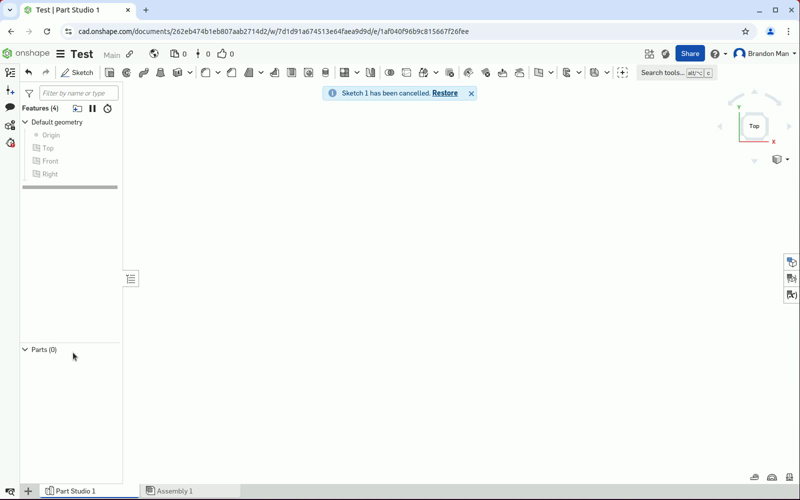
key(y)
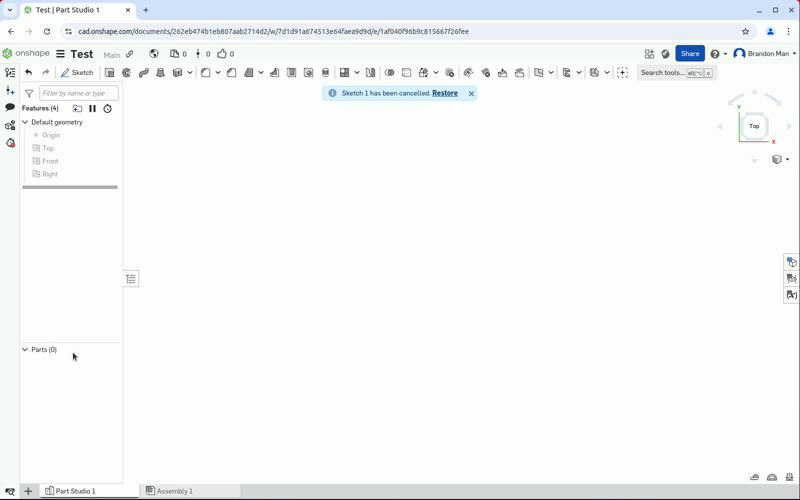
key(shift+p)
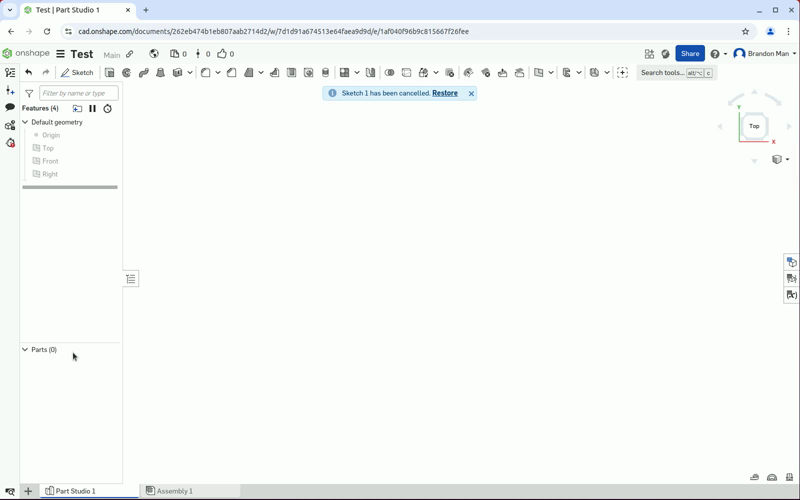
key(space)
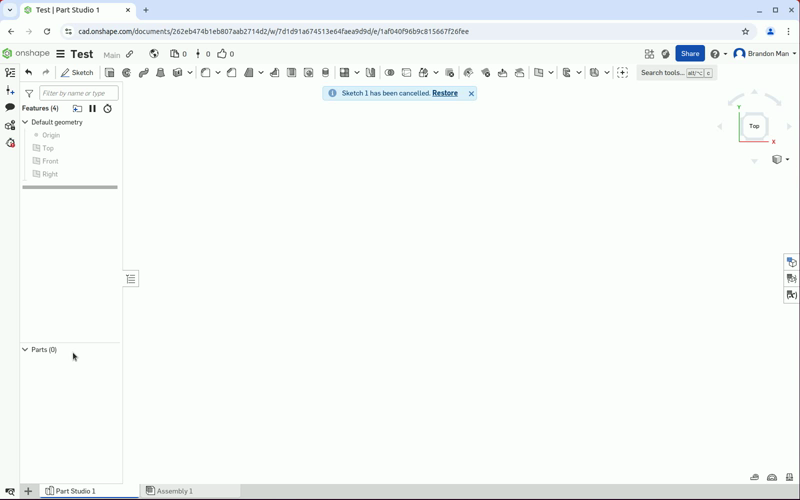
key_down(shift)
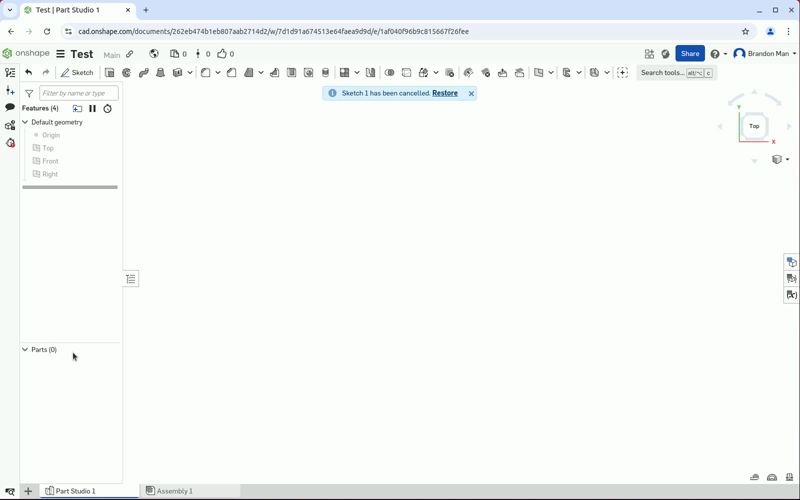
key(up)
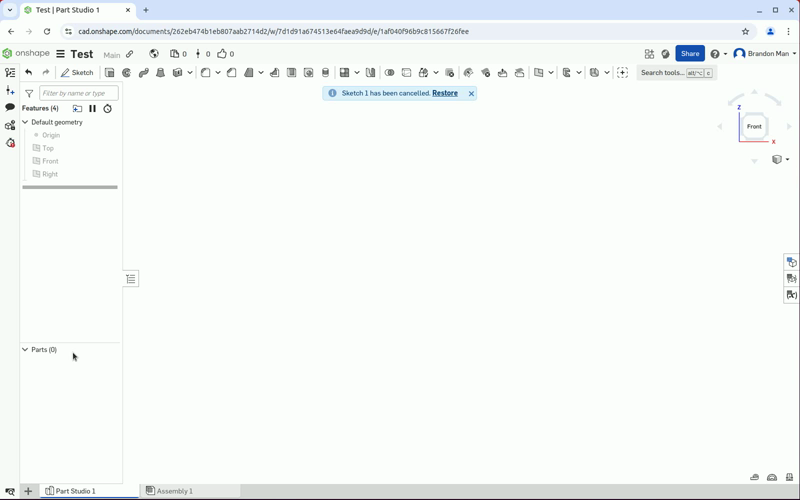
key_up(shift)
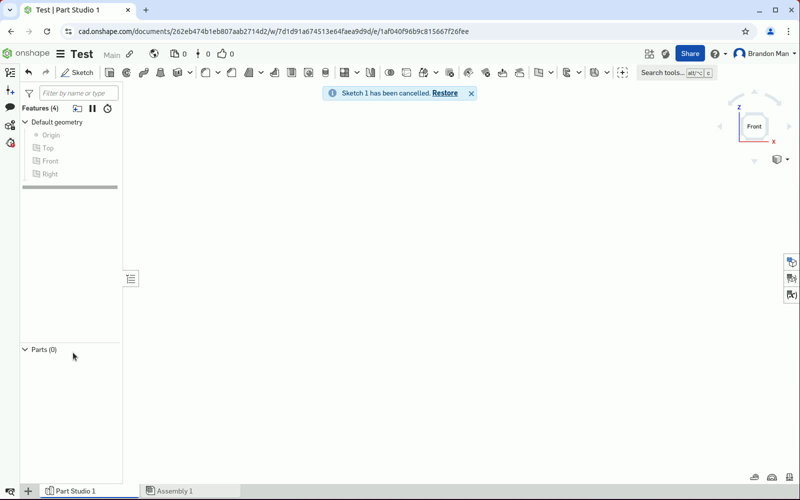
mouse_move(73, 352)
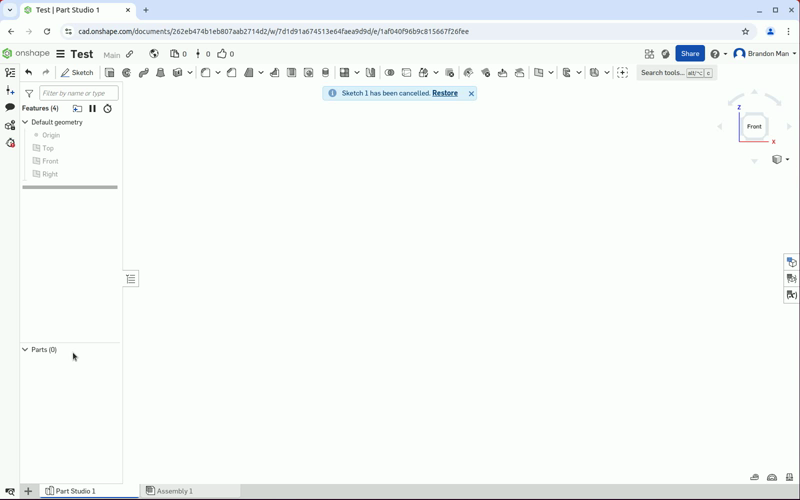
key(shift+y)
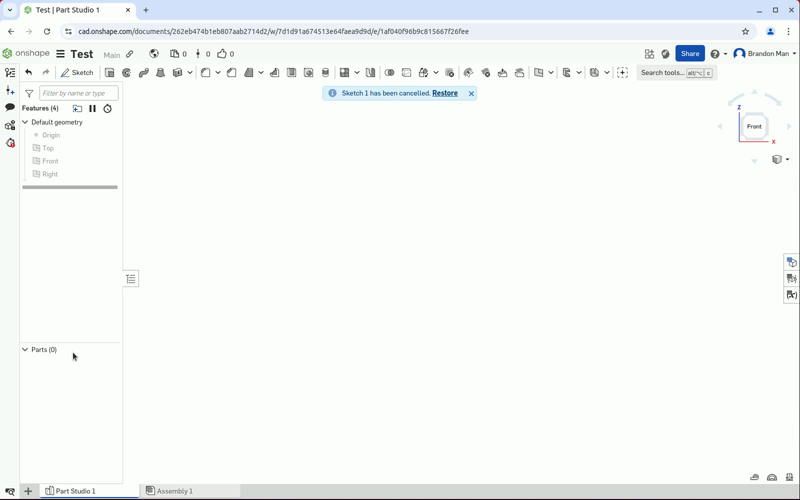
key(shift+s)
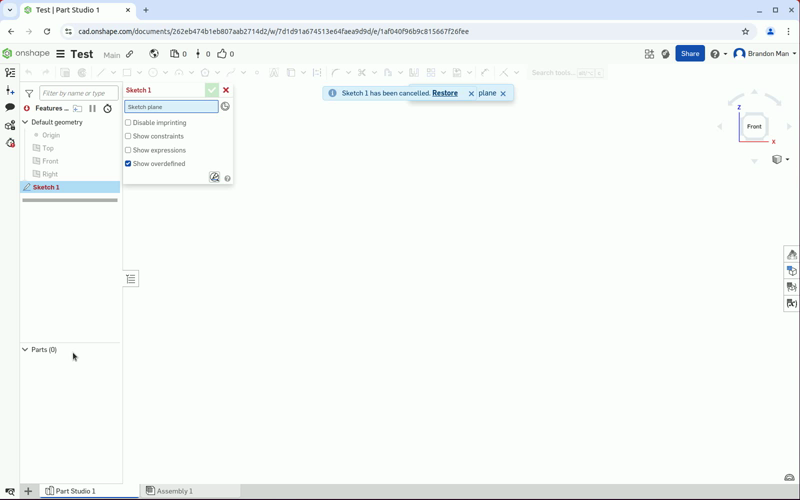
mouse_move(73, 163)
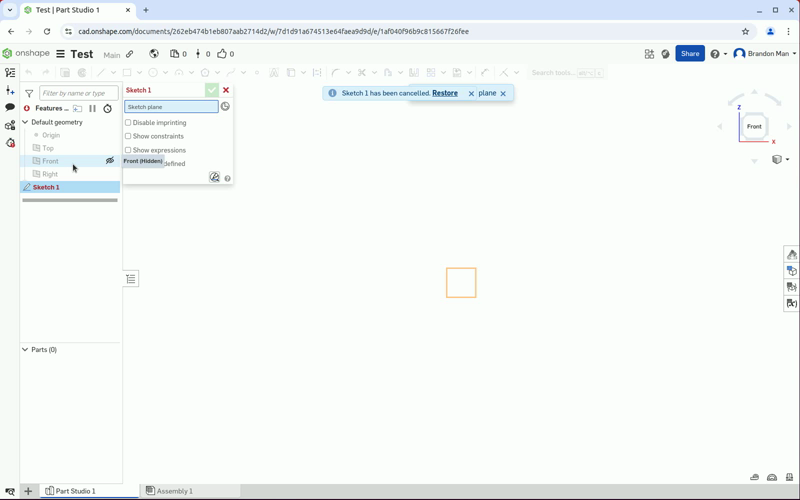
click(73, 163)
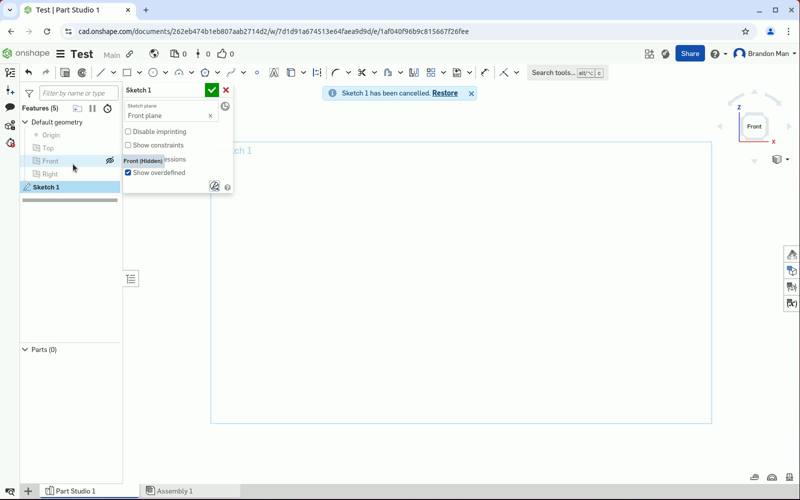
mouse_move(73, 352)
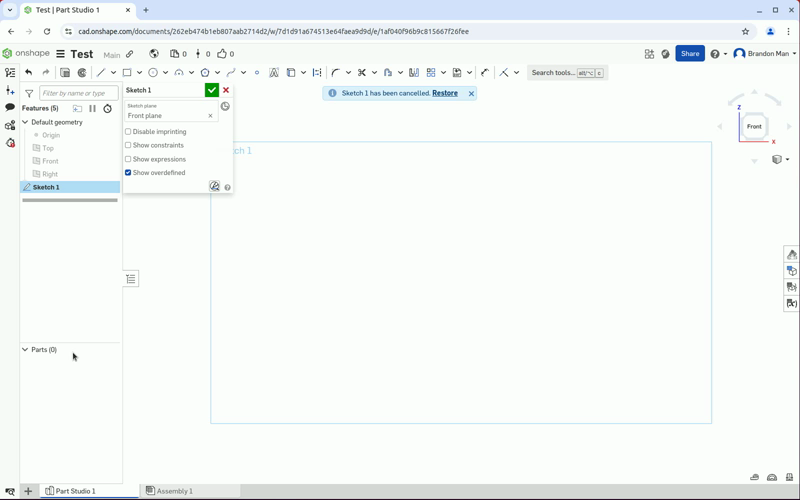
key(y)
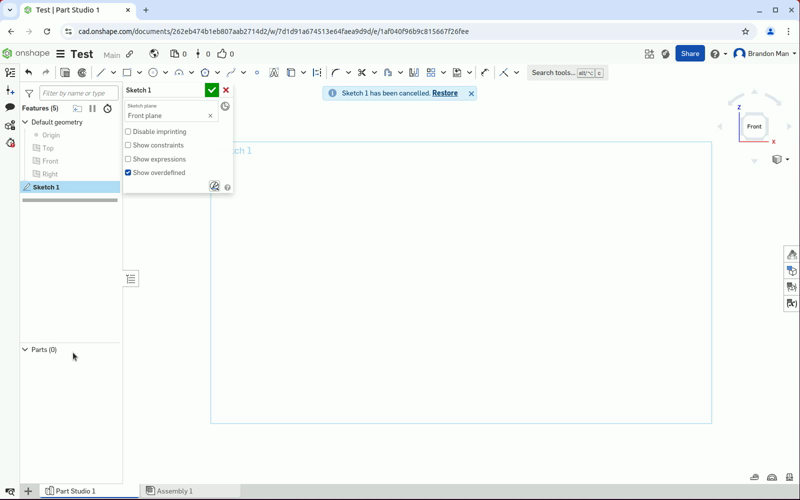
key(l)
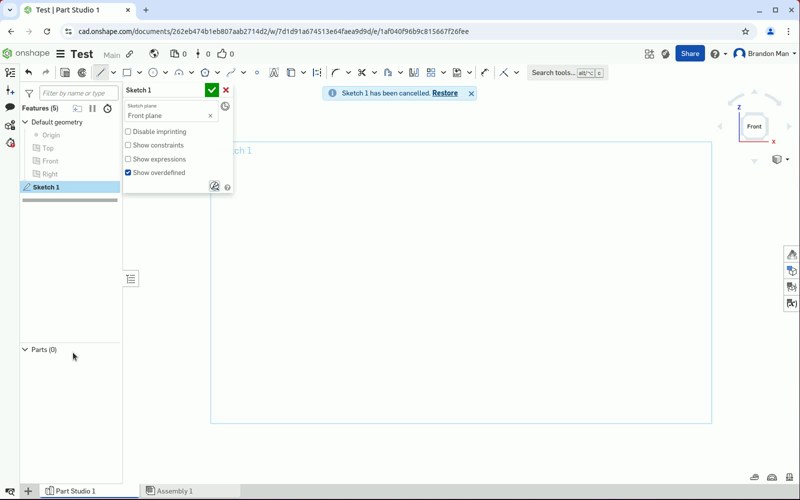
key_down(shift)
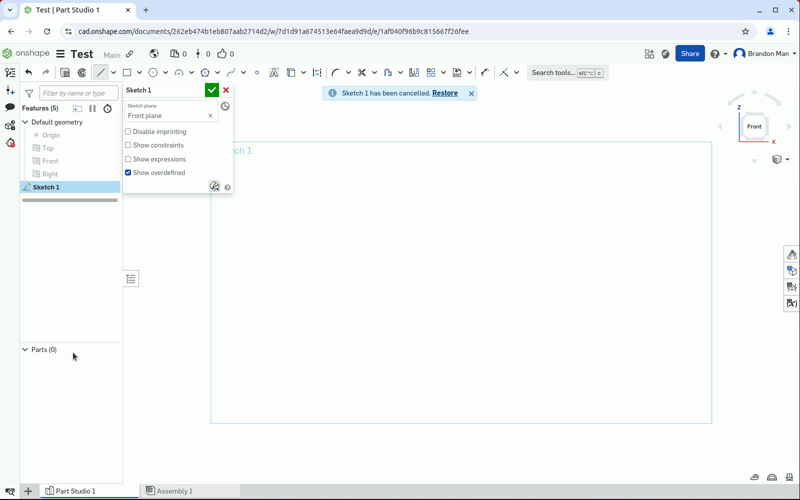
mouse_move(451, 279)
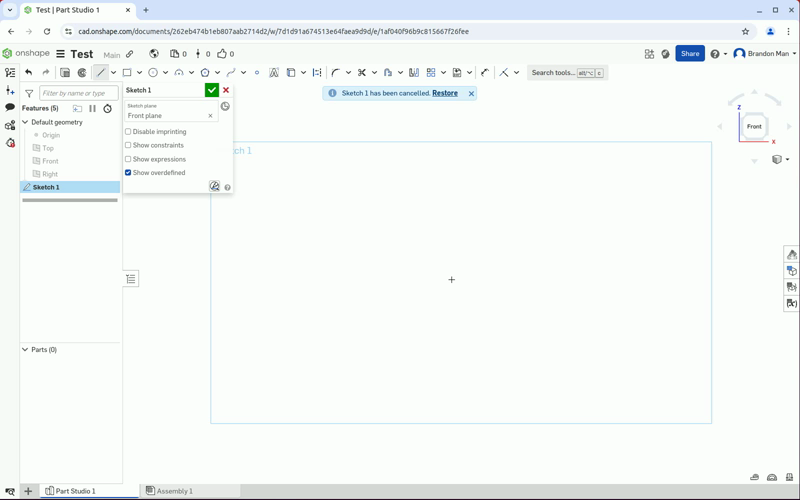
click(451, 279)
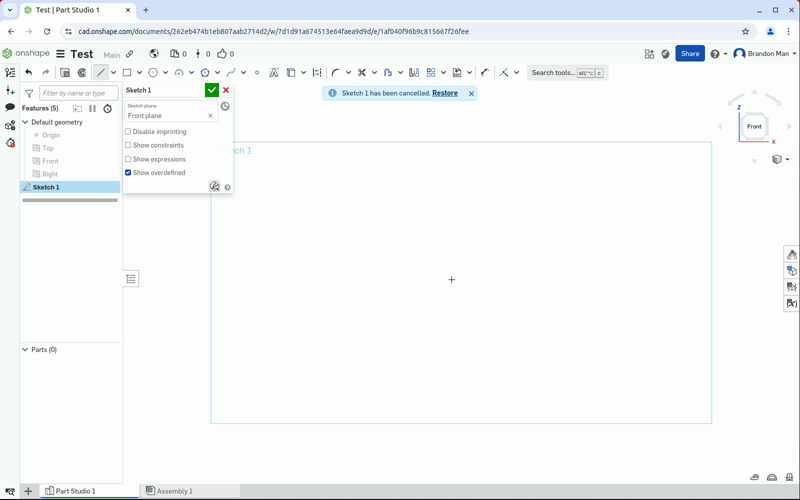
key_up(shift)
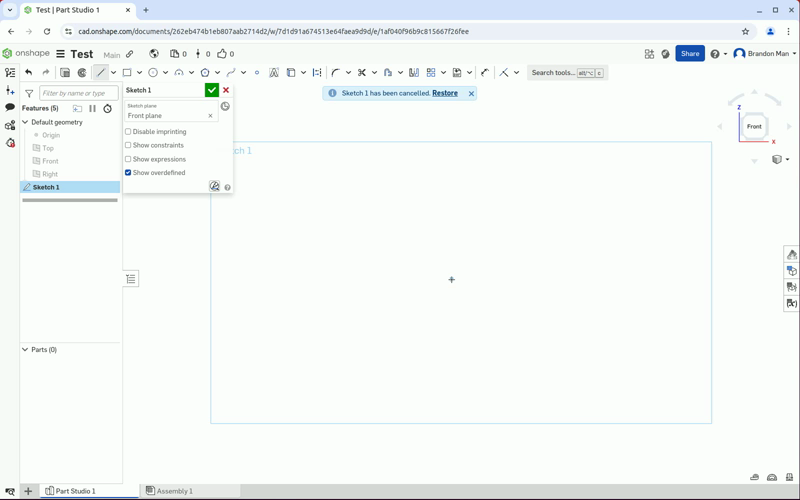
key_down(shift)
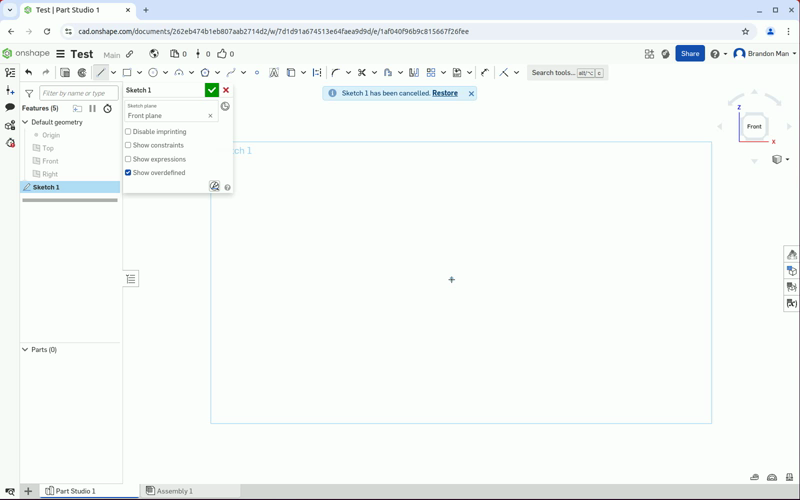
mouse_move(481, 279)
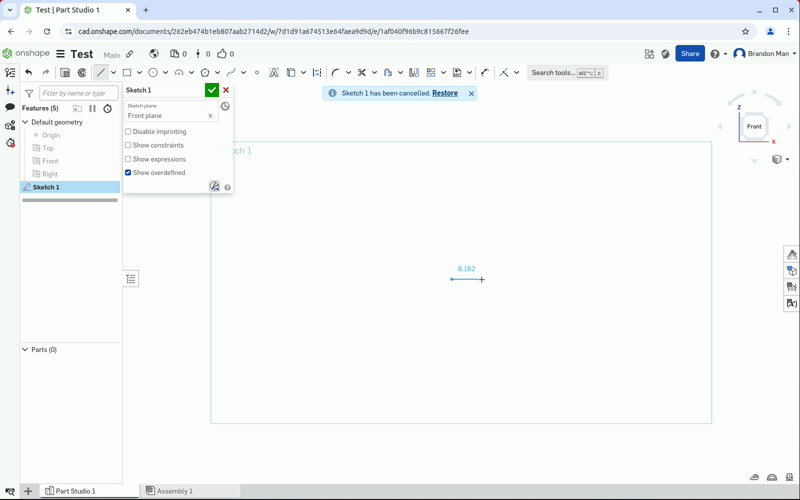
mouse_move(458, 279)
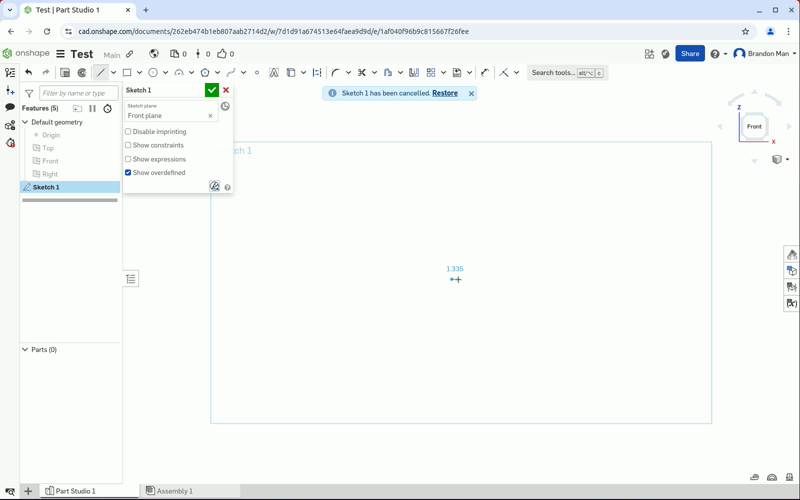
scroll(6)
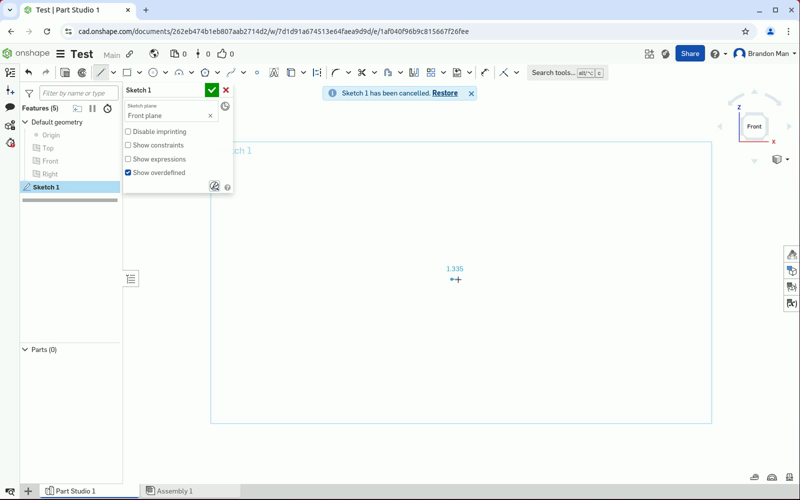
scroll(6)
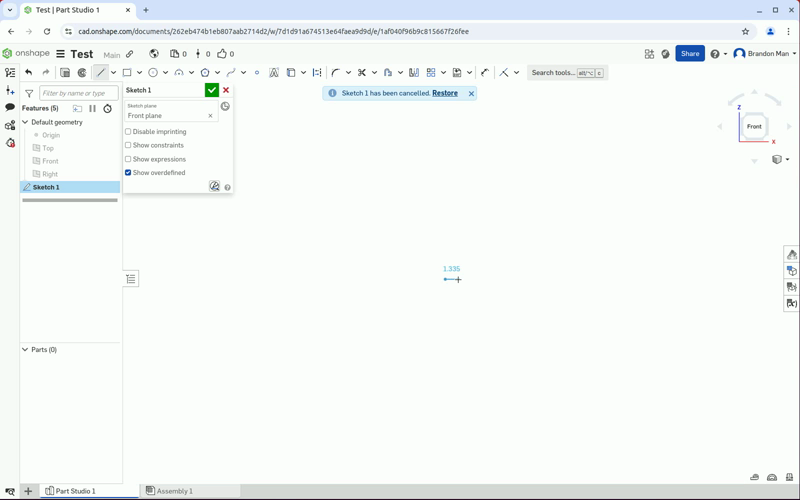
scroll(6)
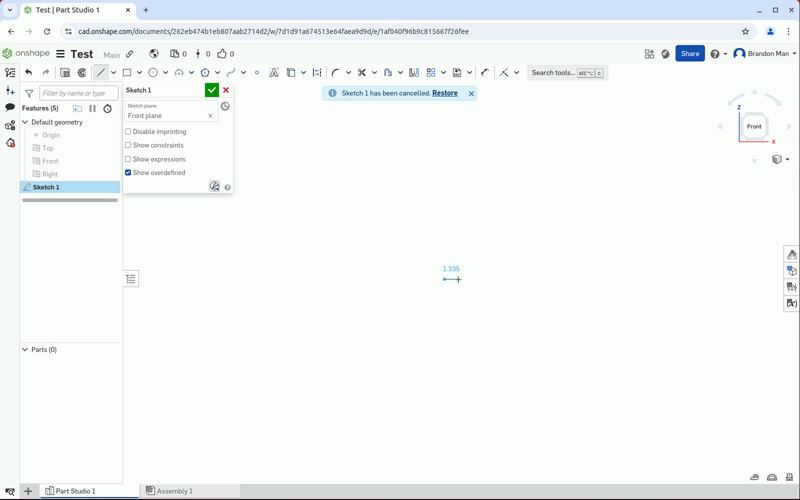
scroll(6)
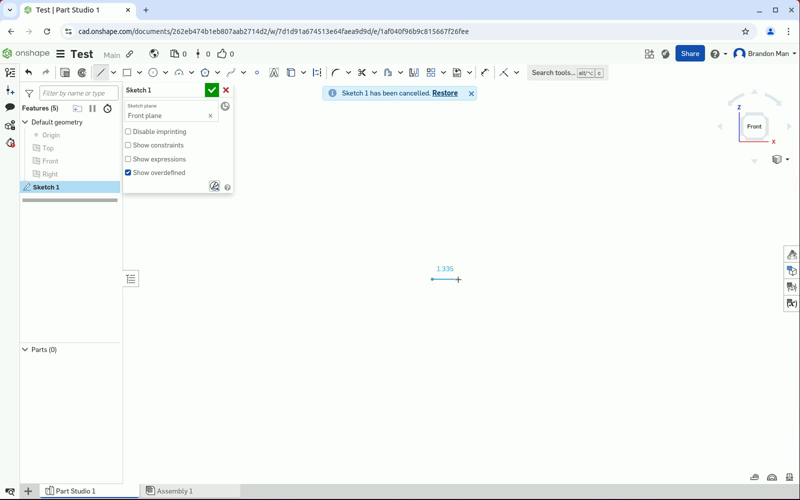
scroll(6)
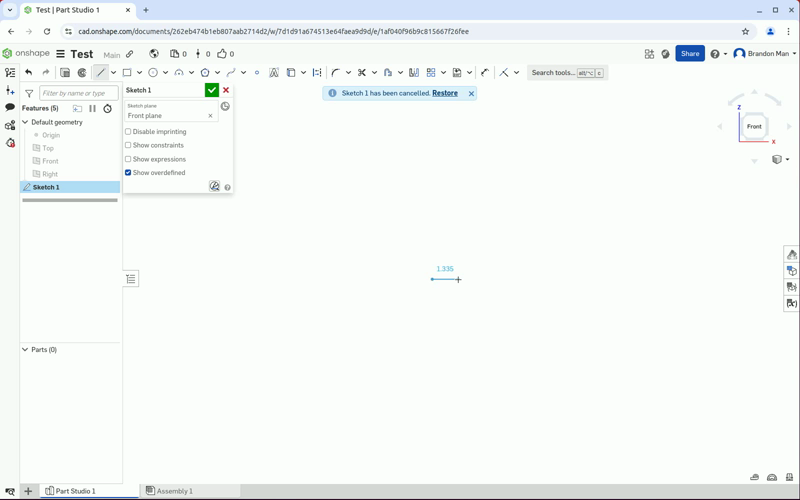
scroll(6)
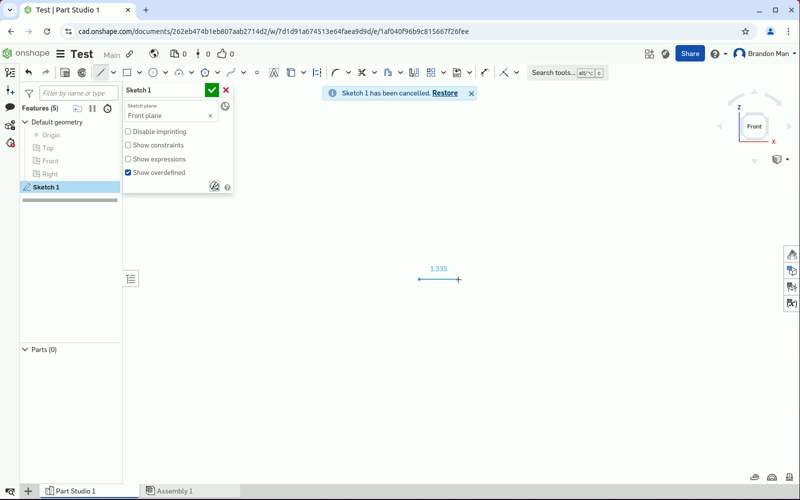
scroll(6)
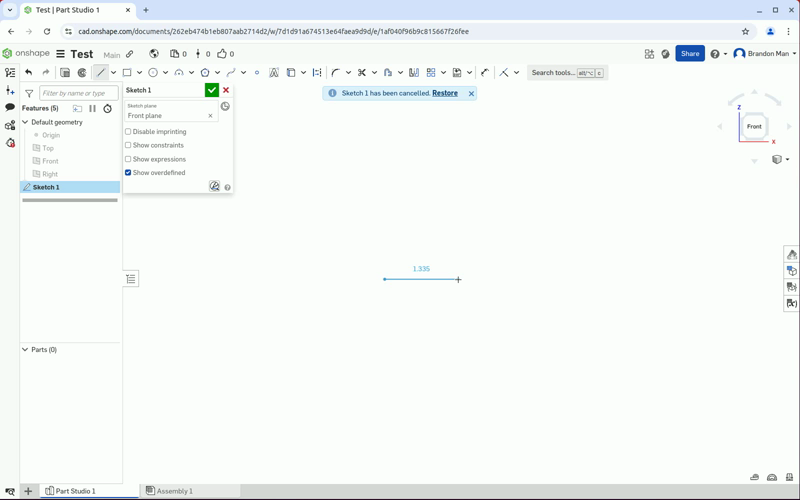
click(458, 279)
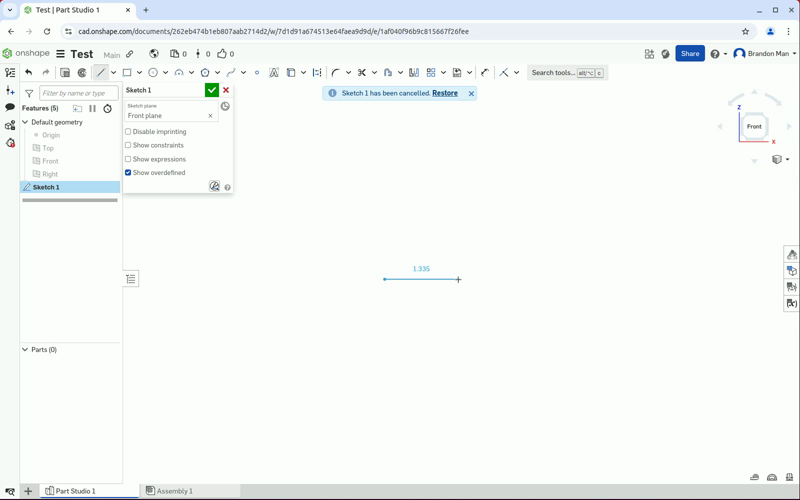
scroll(-6)
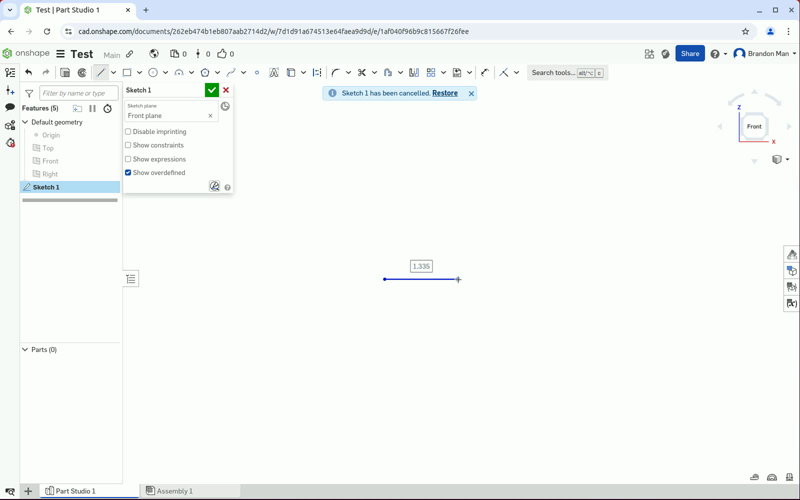
scroll(-6)
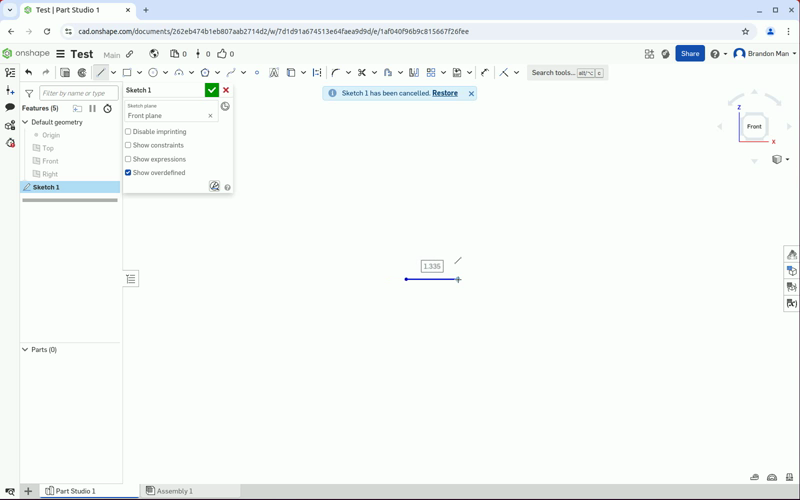
scroll(-6)
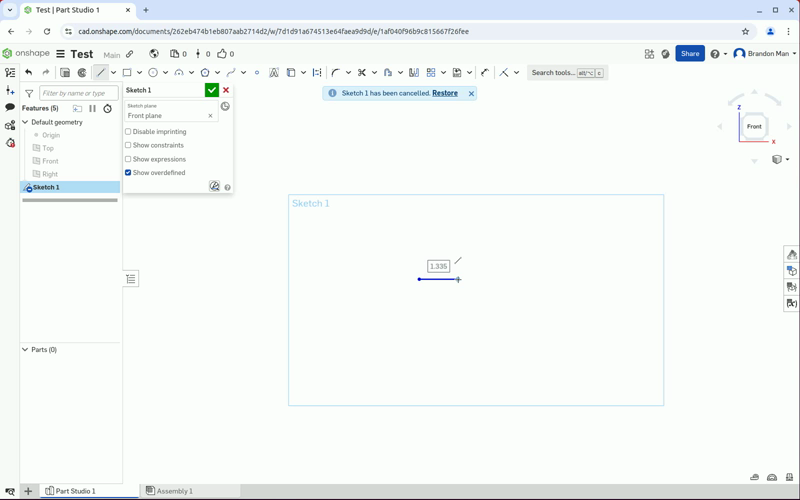
scroll(-6)
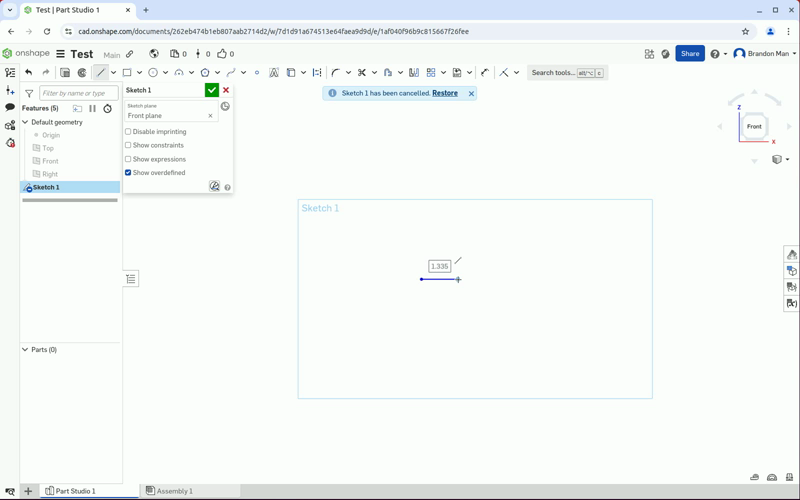
scroll(-6)
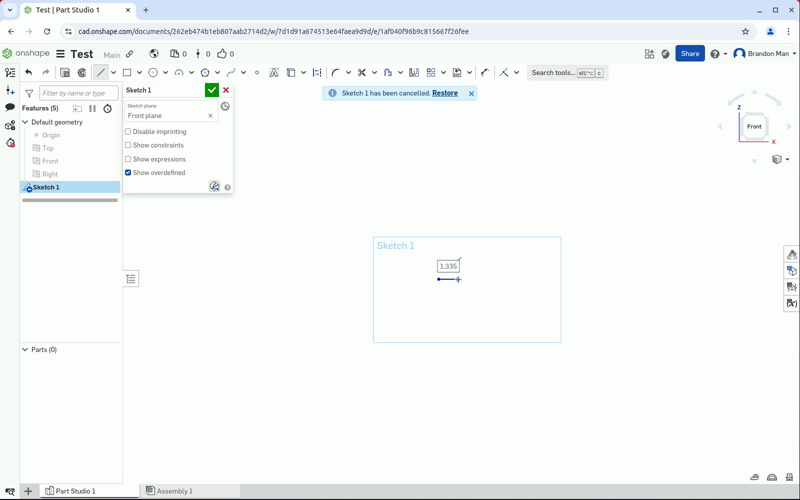
scroll(-6)
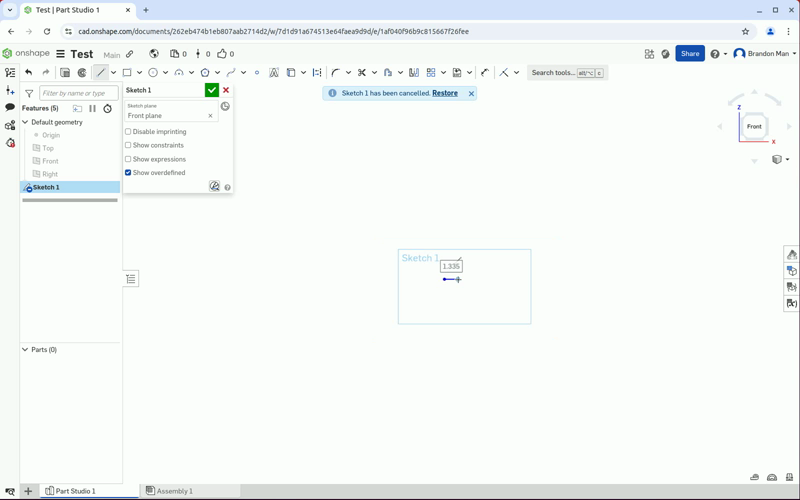
scroll(-6)
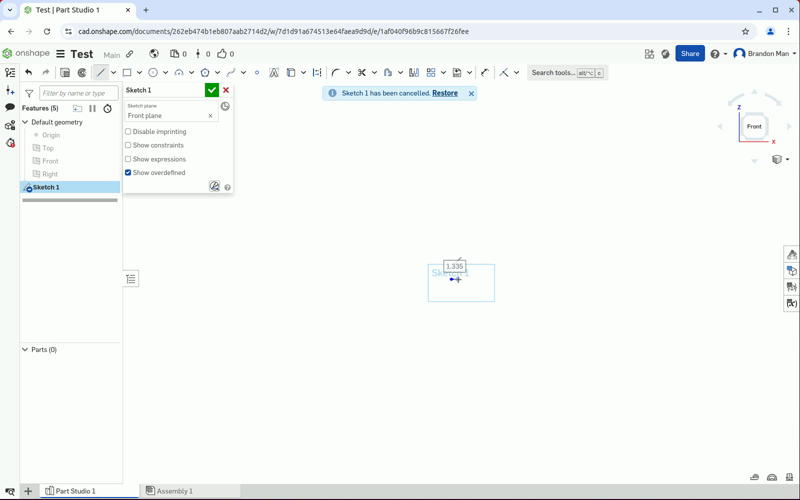
key_up(shift)
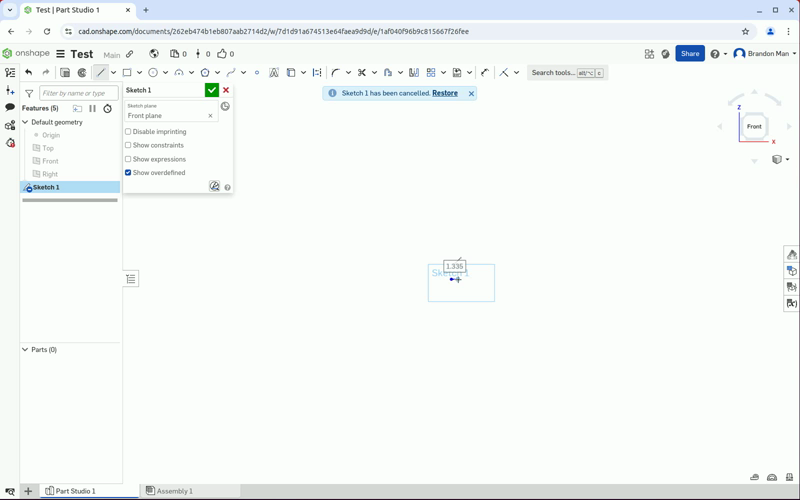
key_down(shift)
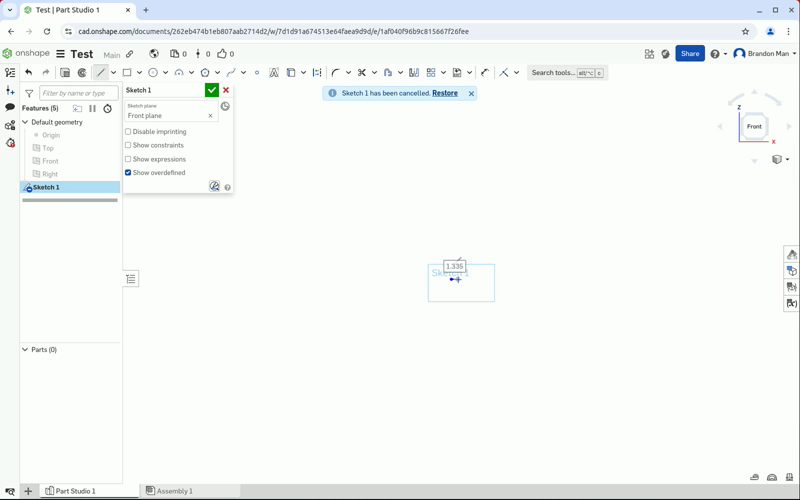
mouse_move(488, 279)
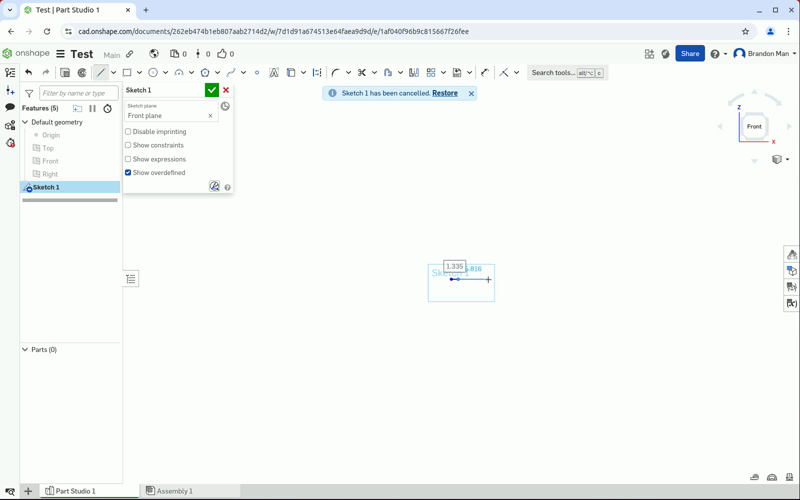
mouse_move(458, 272)
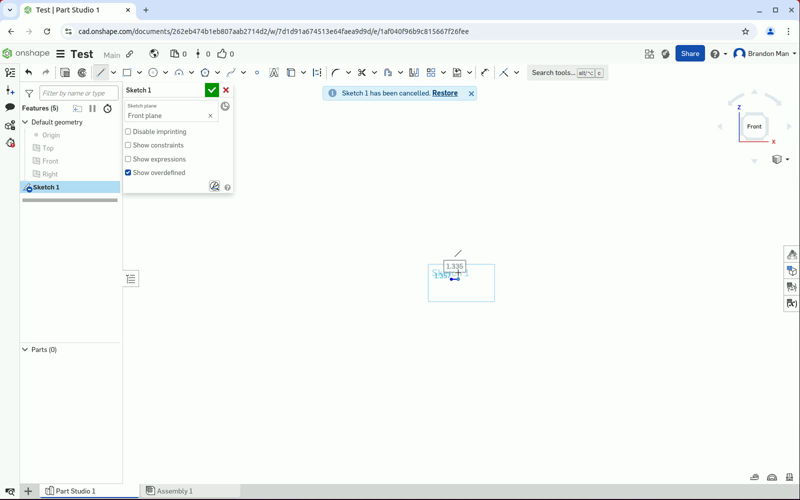
scroll(6)
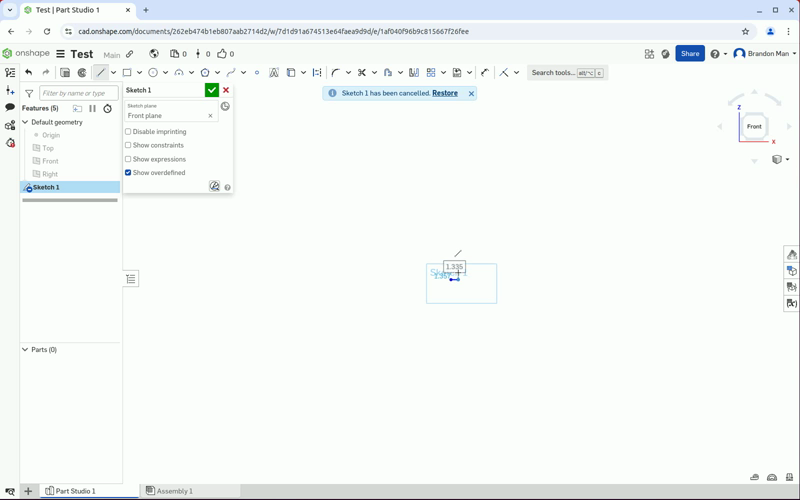
scroll(6)
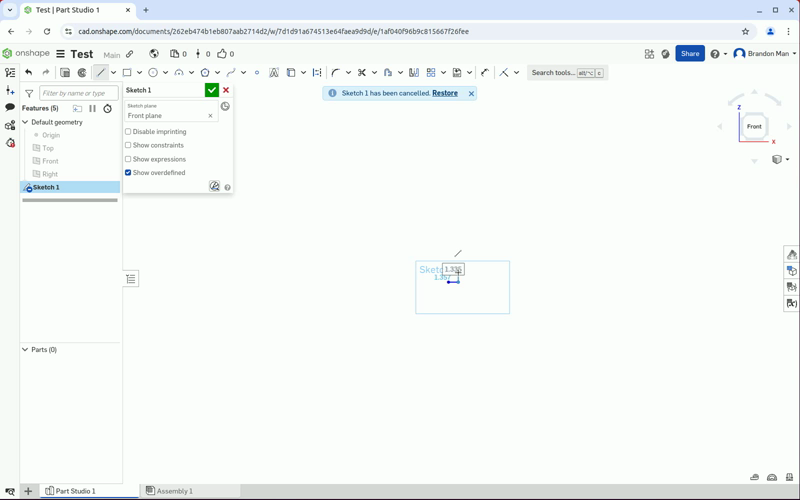
scroll(6)
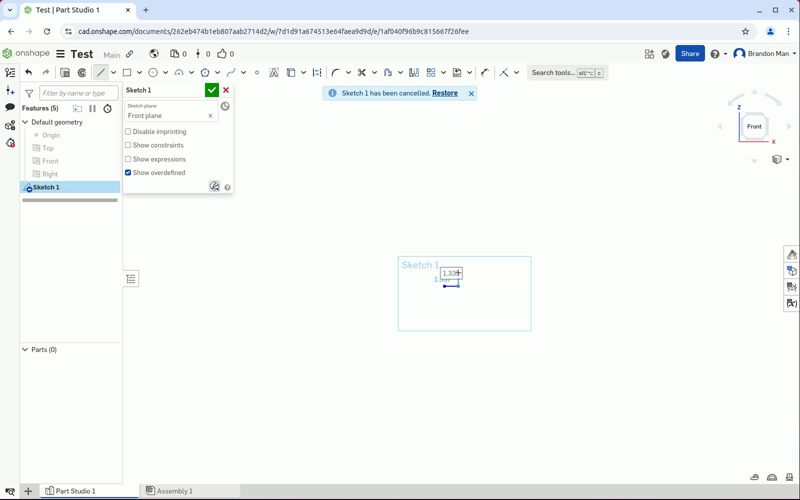
scroll(6)
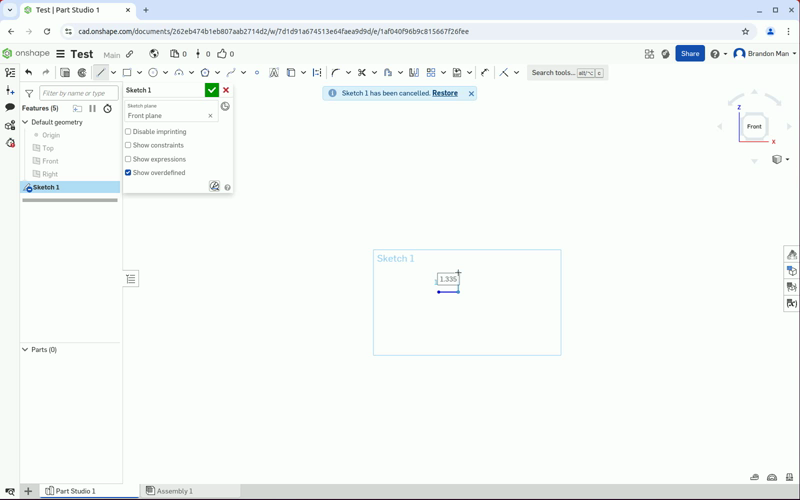
scroll(6)
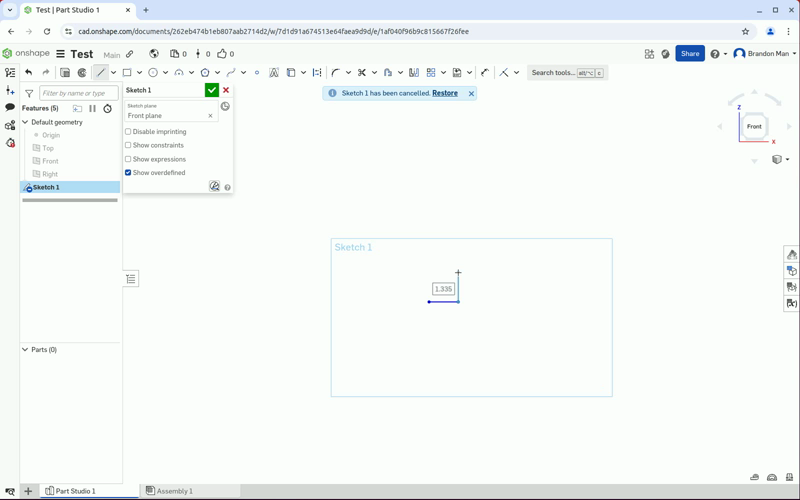
scroll(6)
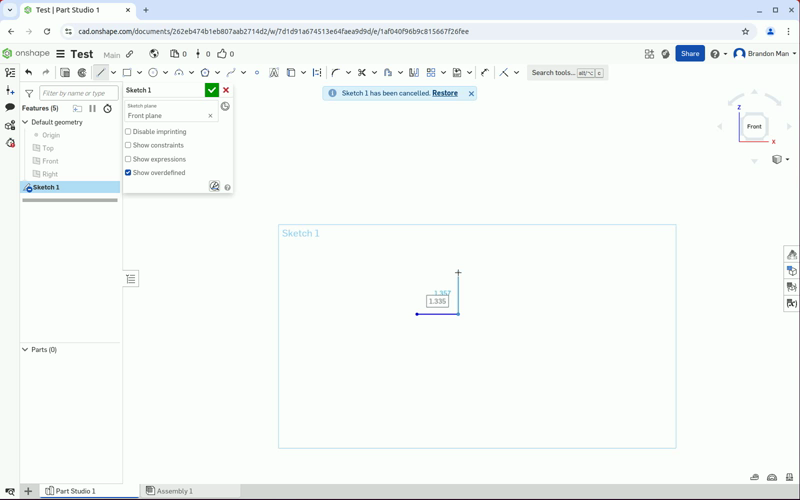
scroll(6)
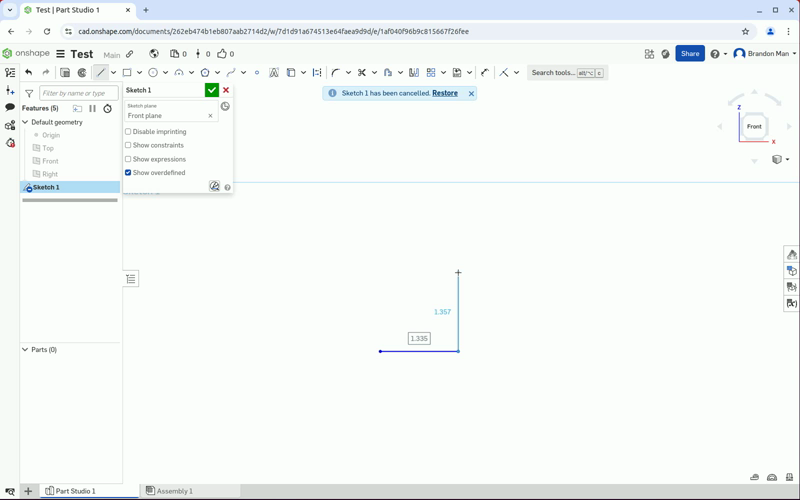
click(458, 272)
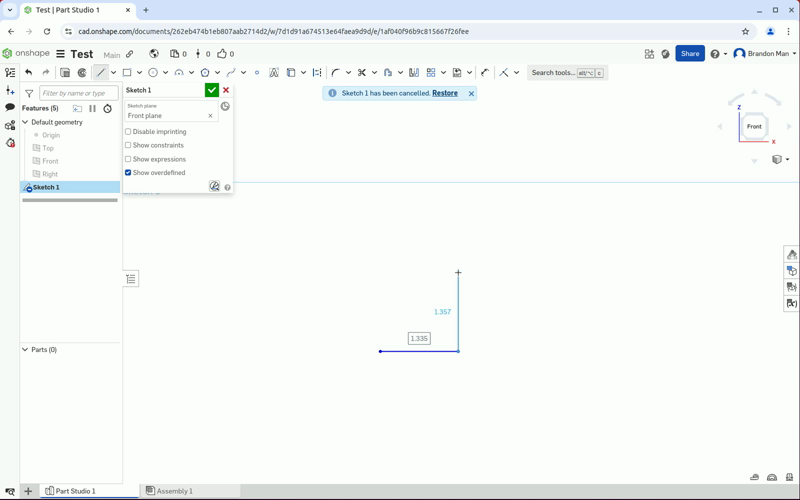
scroll(-6)
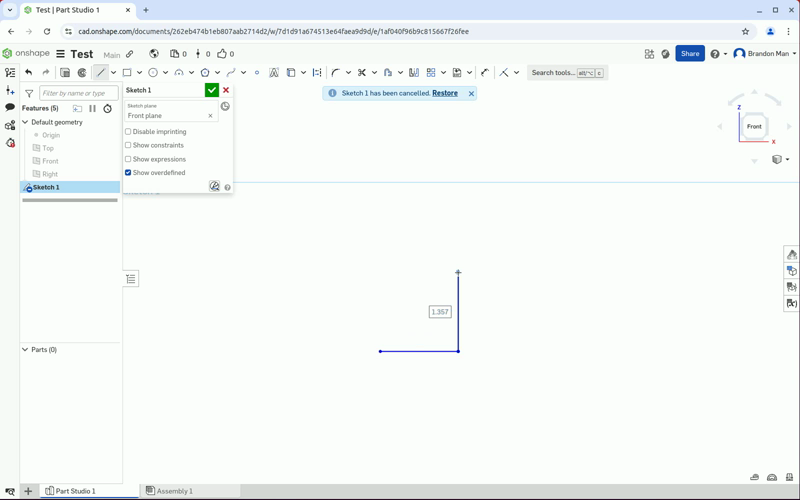
scroll(-6)
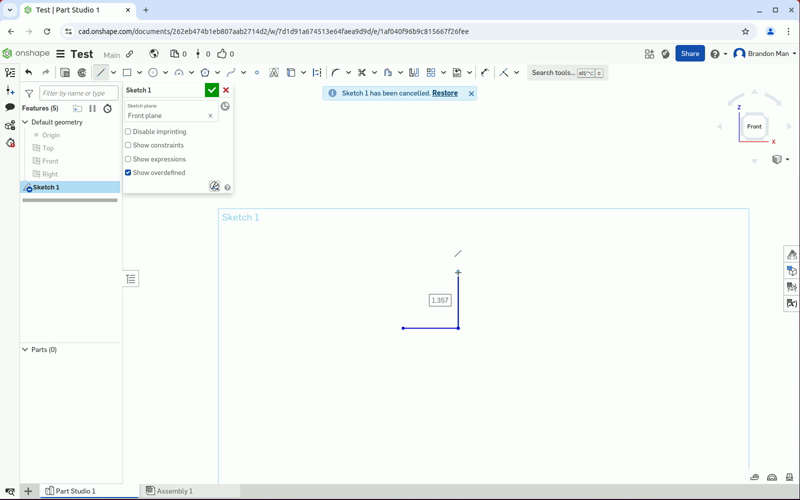
scroll(-6)
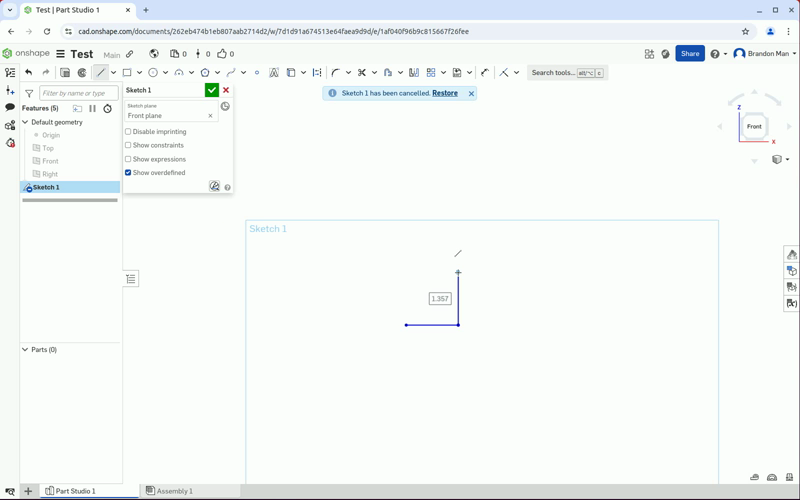
scroll(-6)
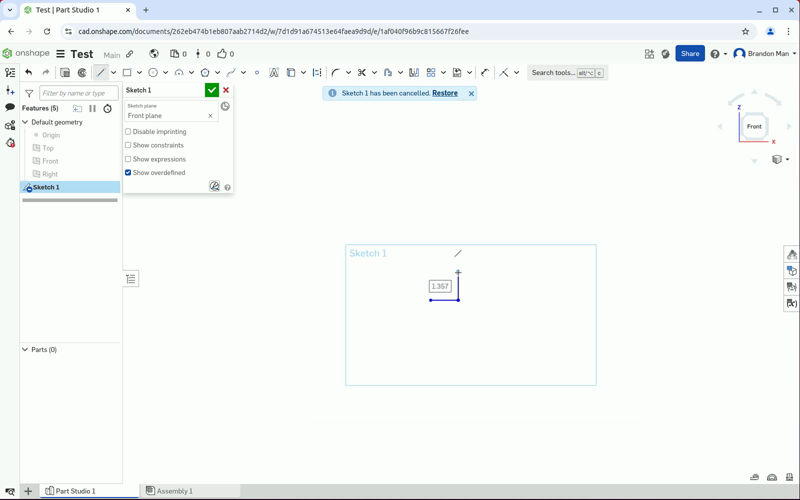
scroll(-6)
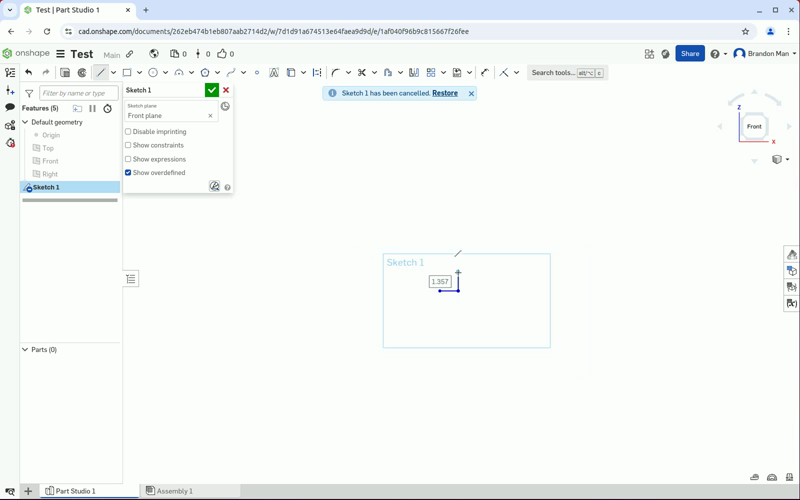
scroll(-6)
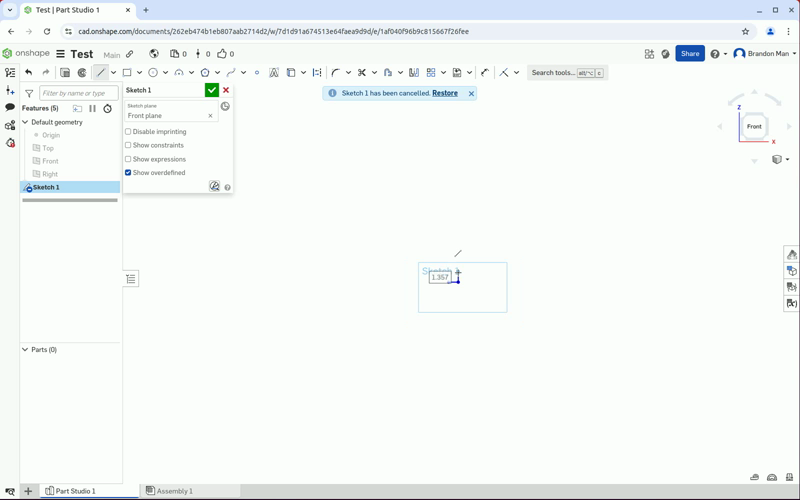
scroll(-6)
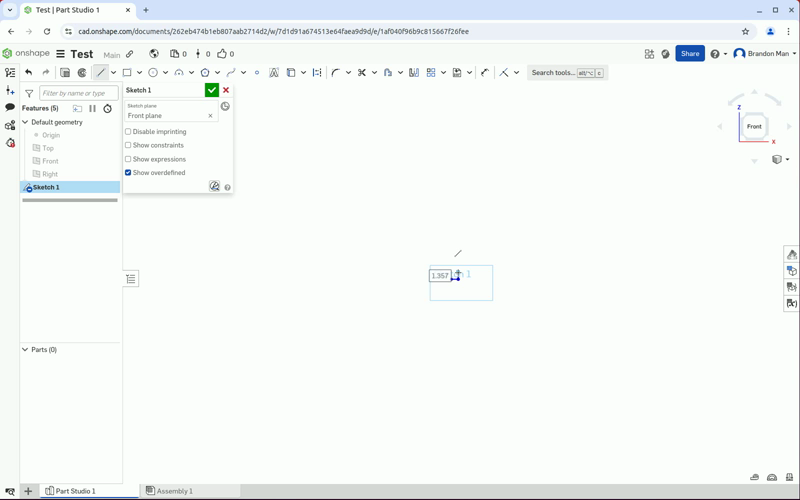
key_up(shift)
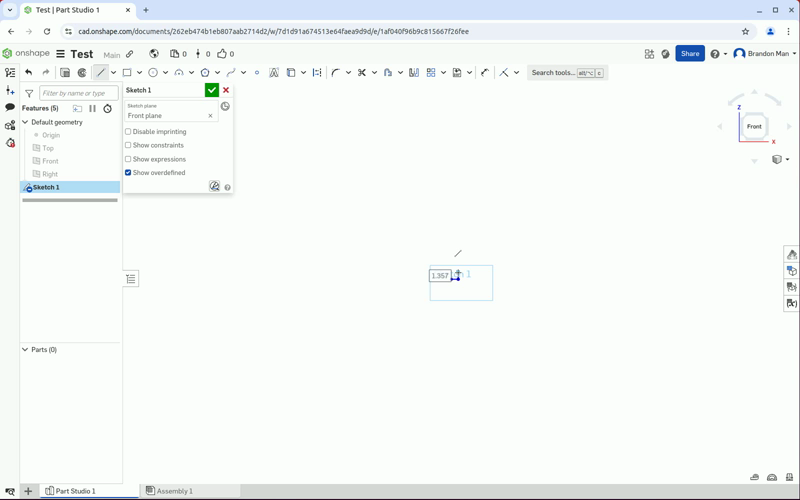
key_down(shift)
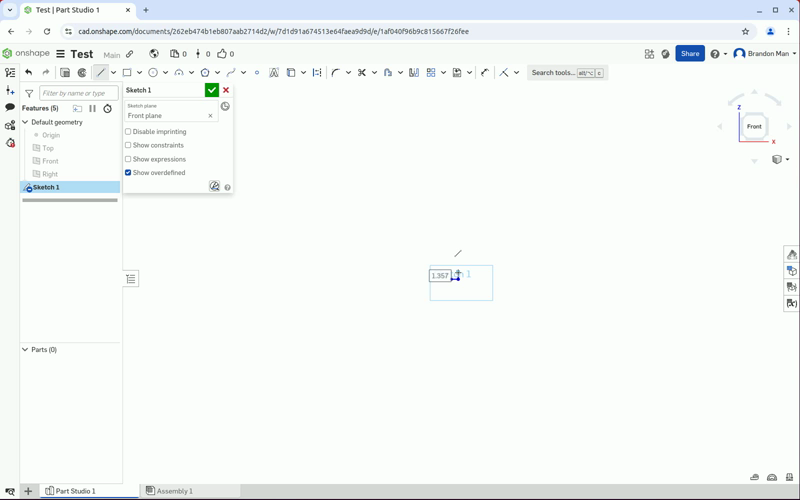
mouse_move(488, 272)
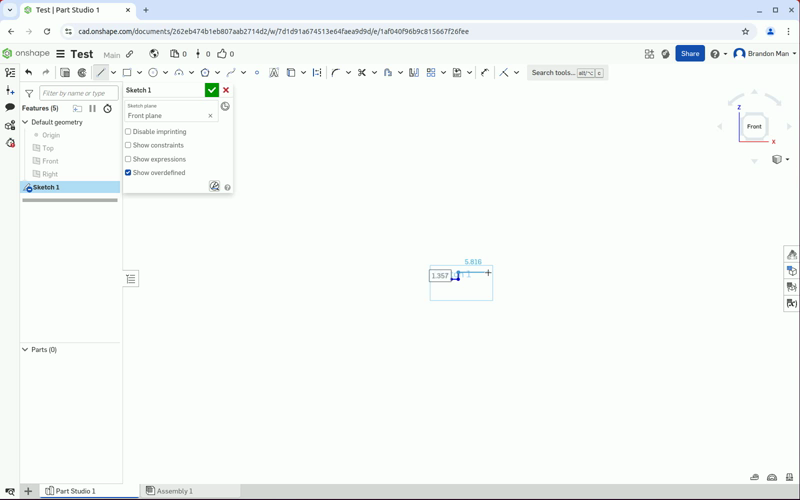
mouse_move(451, 272)
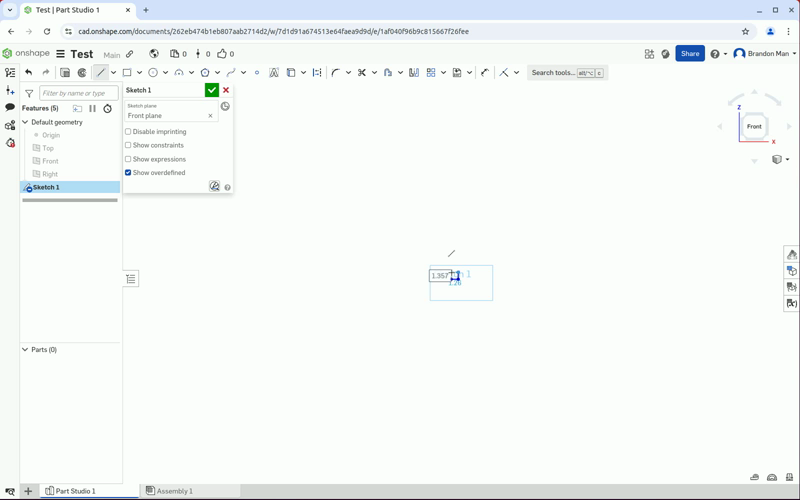
scroll(6)
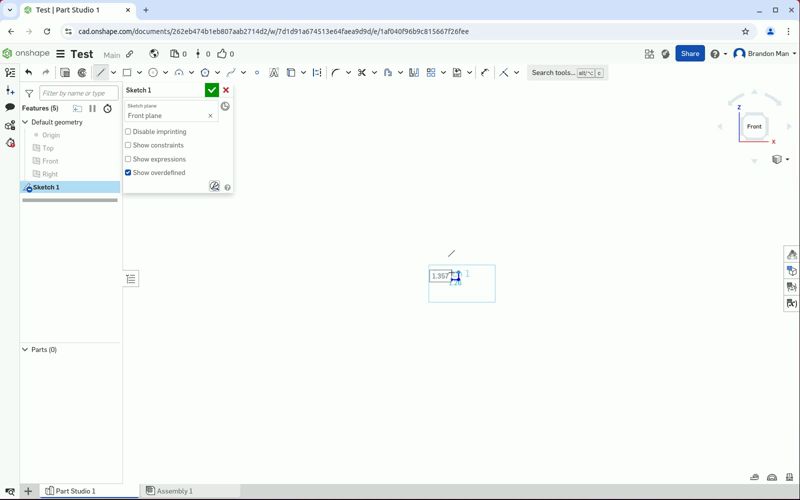
scroll(6)
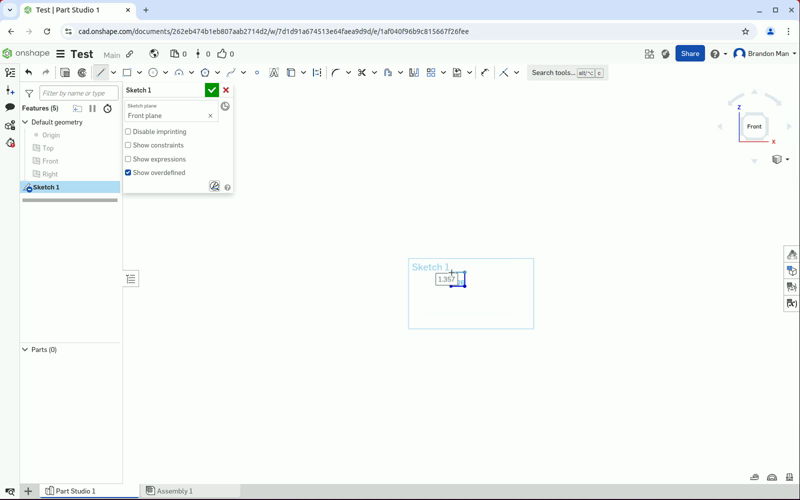
scroll(6)
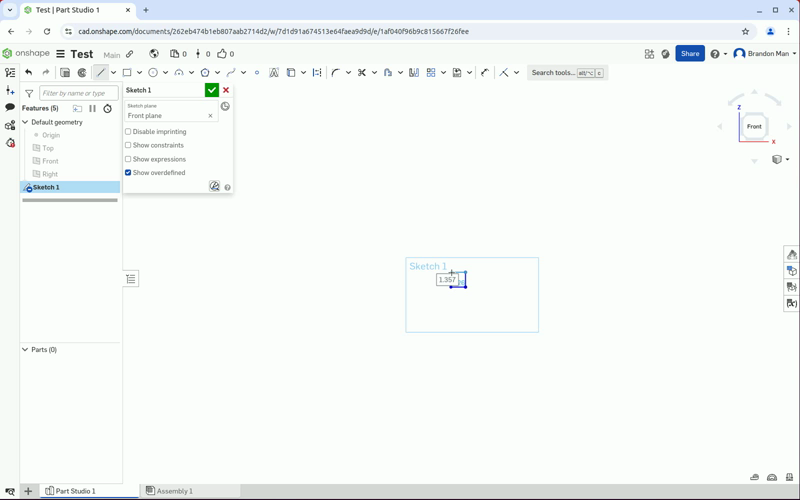
scroll(6)
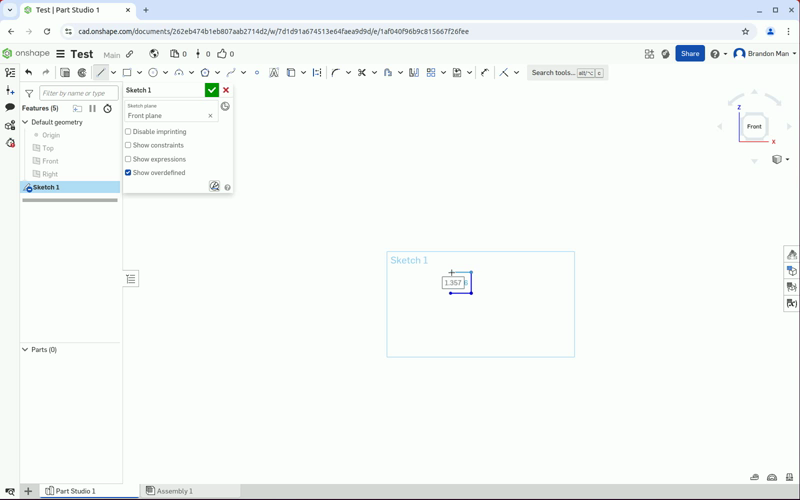
scroll(6)
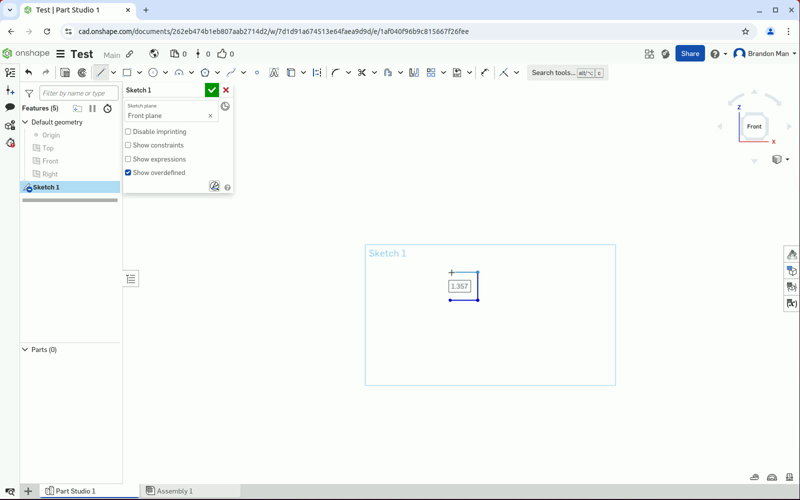
scroll(6)
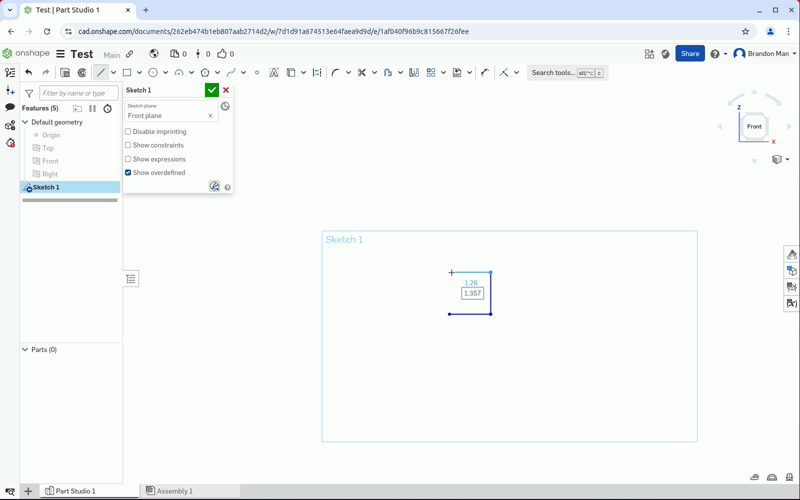
scroll(6)
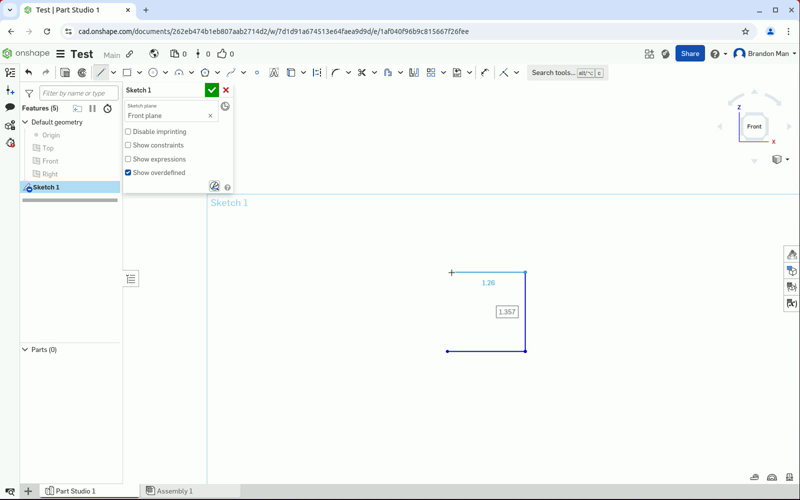
click(451, 272)
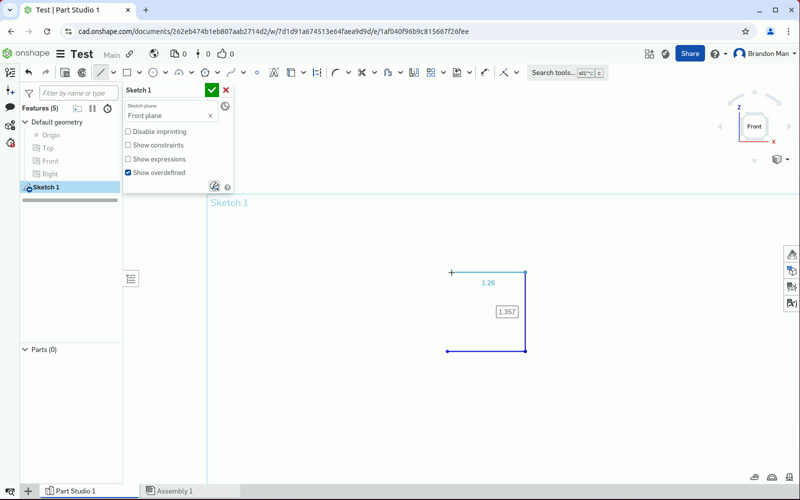
scroll(-6)
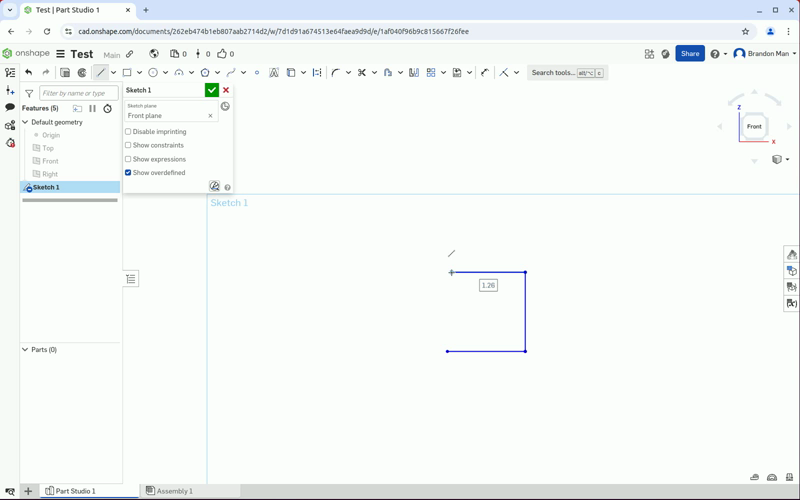
scroll(-6)
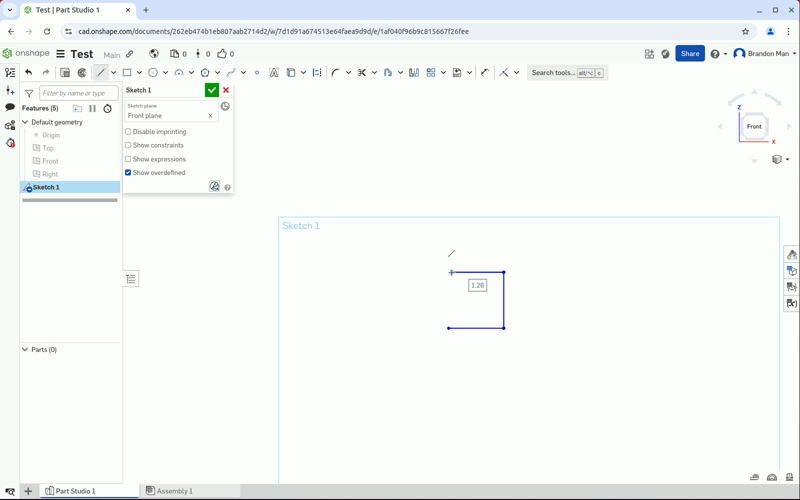
scroll(-6)
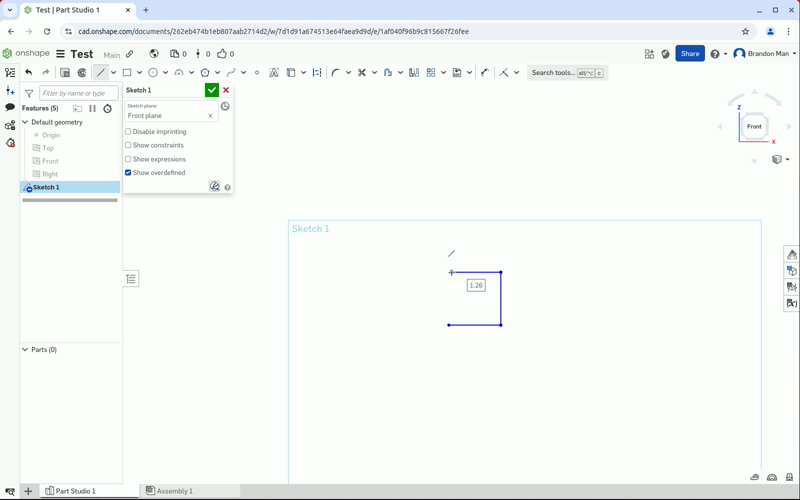
scroll(-6)
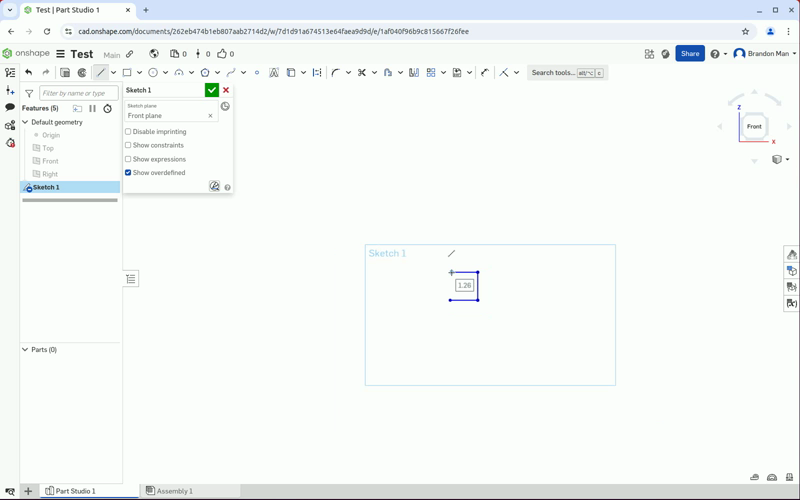
scroll(-6)
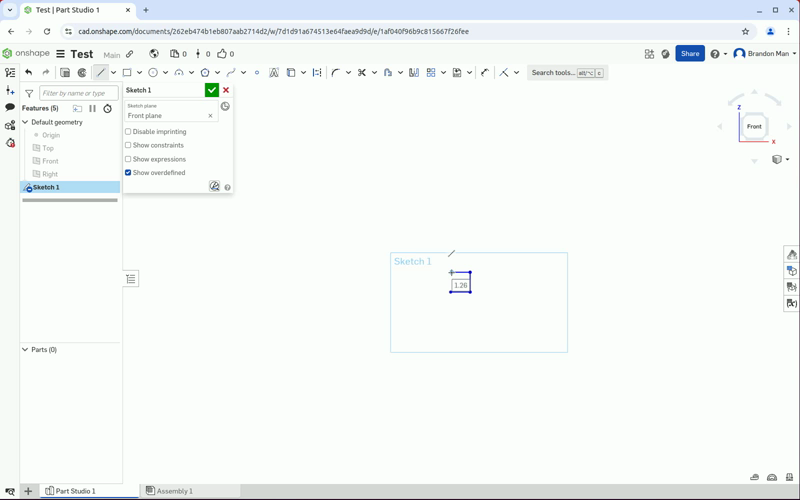
scroll(-6)
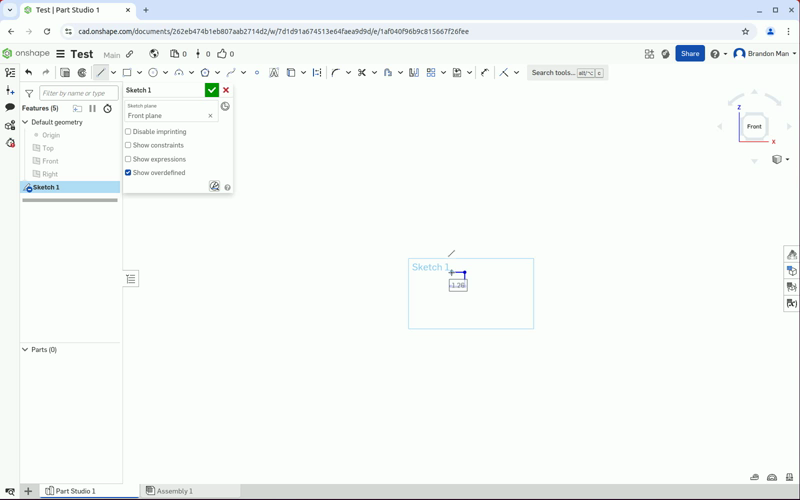
scroll(-6)
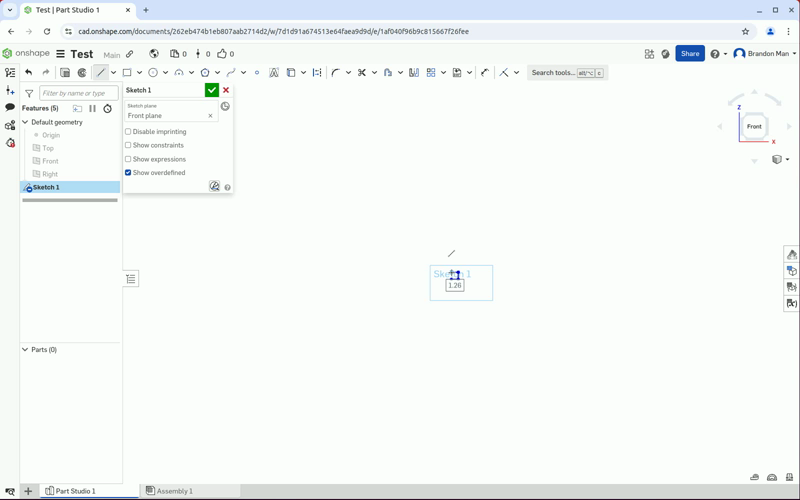
key_up(shift)
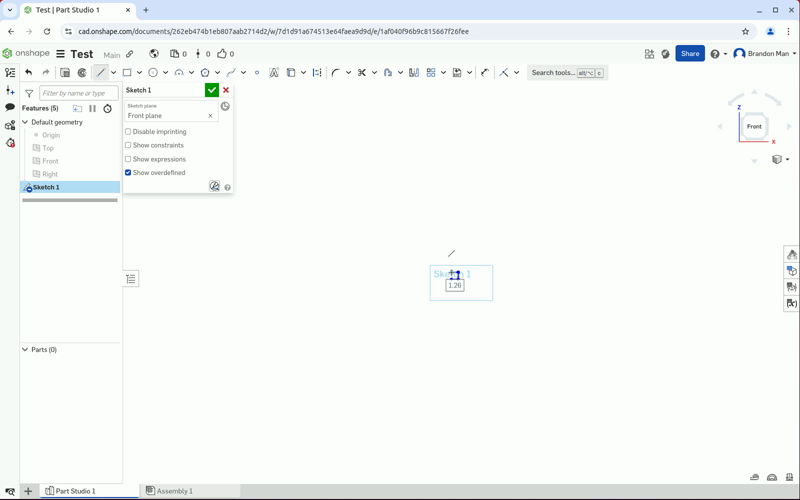
mouse_move(481, 272)
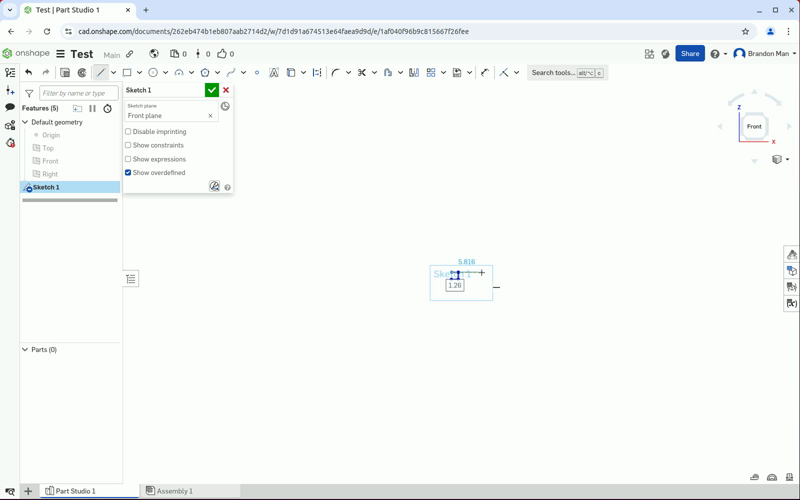
key_down(shift)
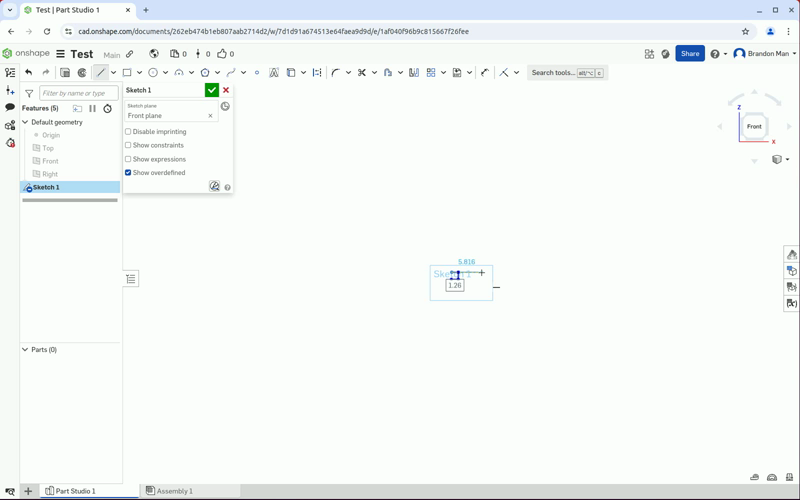
mouse_move(451, 279)
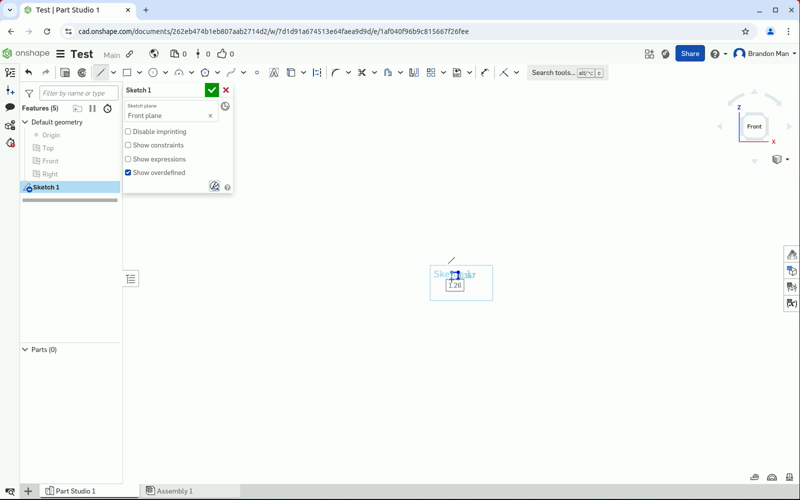
scroll(6)
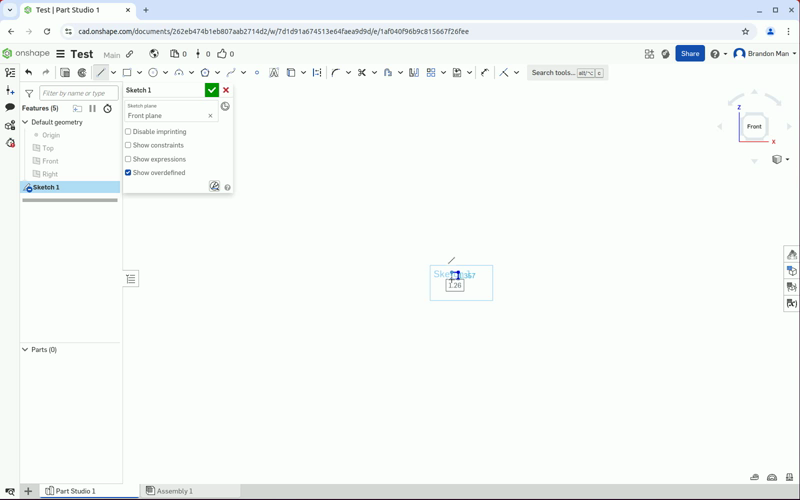
scroll(6)
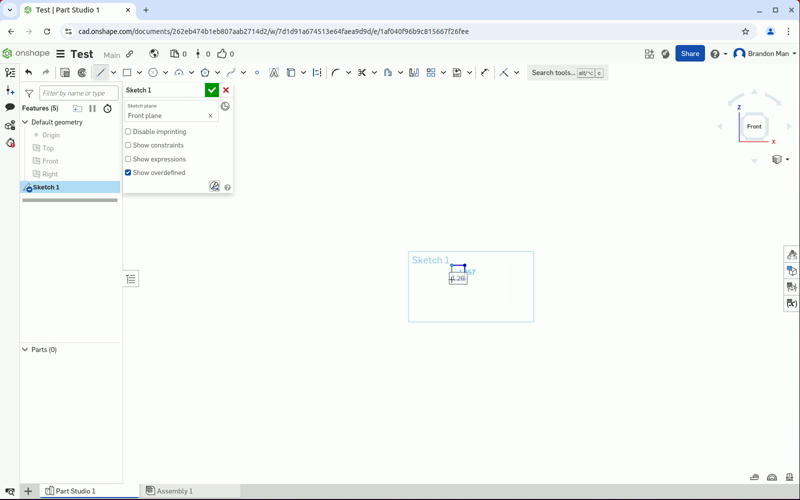
scroll(6)
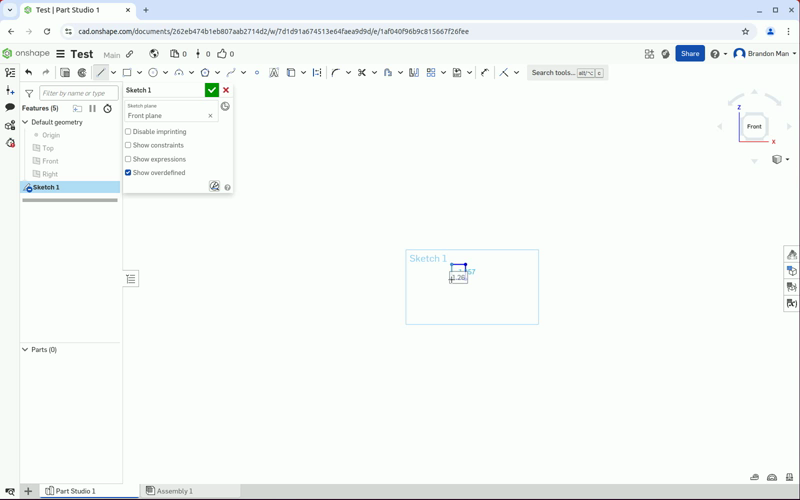
scroll(6)
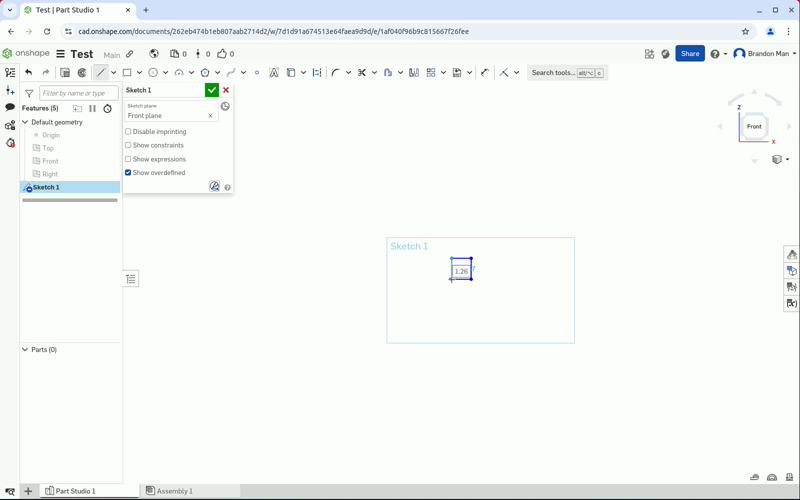
scroll(6)
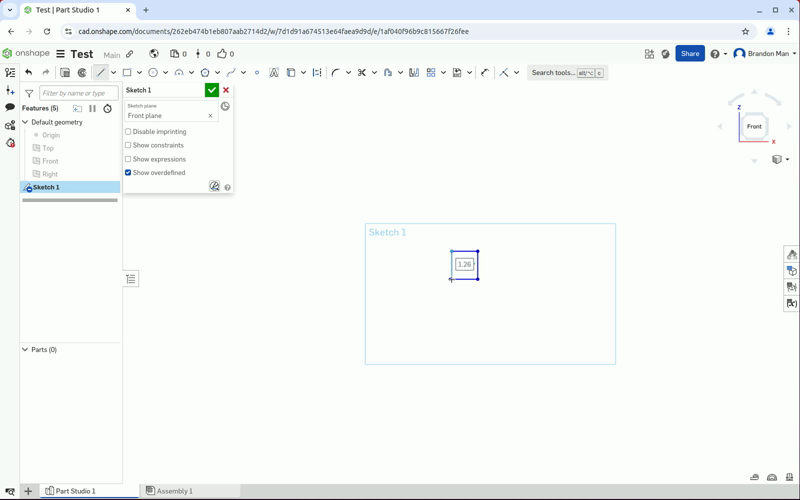
scroll(6)
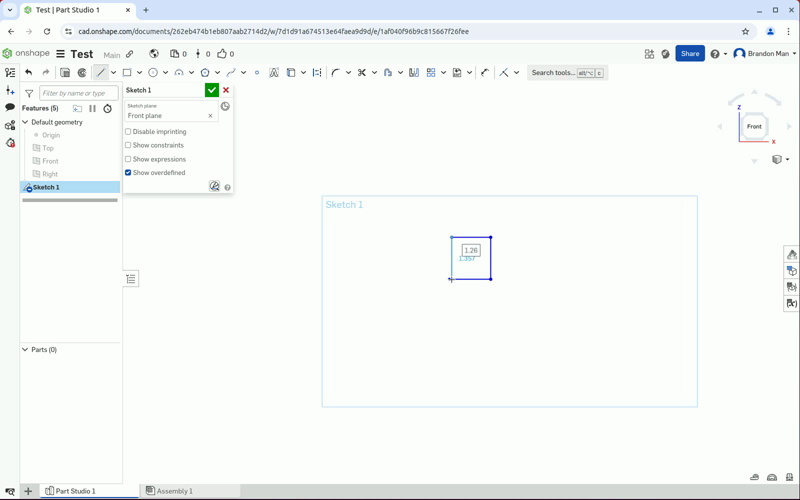
scroll(6)
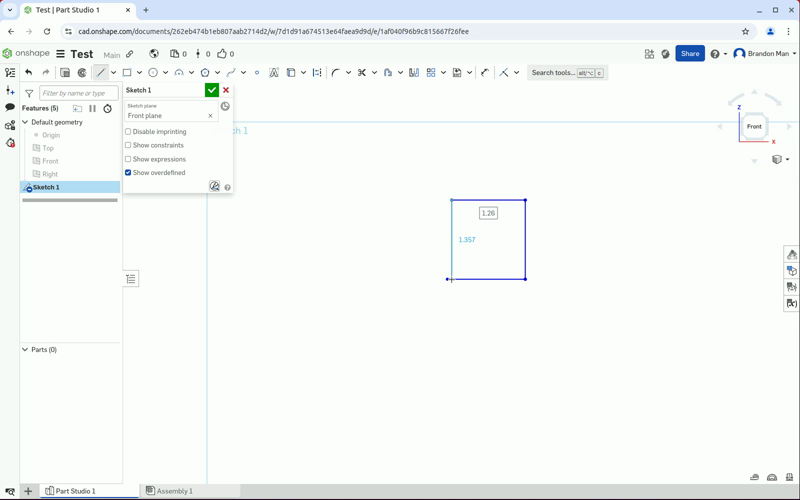
key_up(shift)
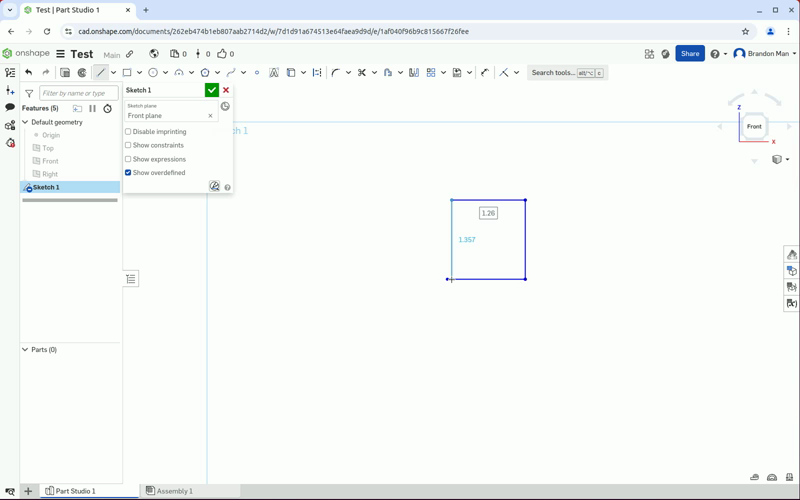
click(451, 279)
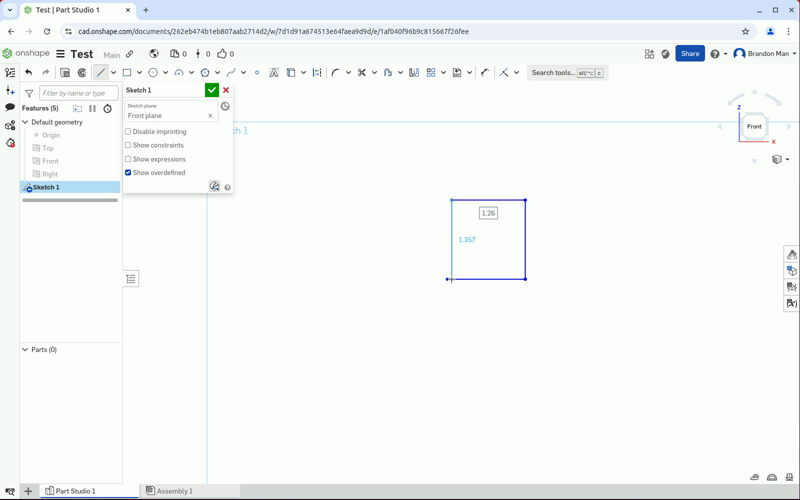
scroll(-6)
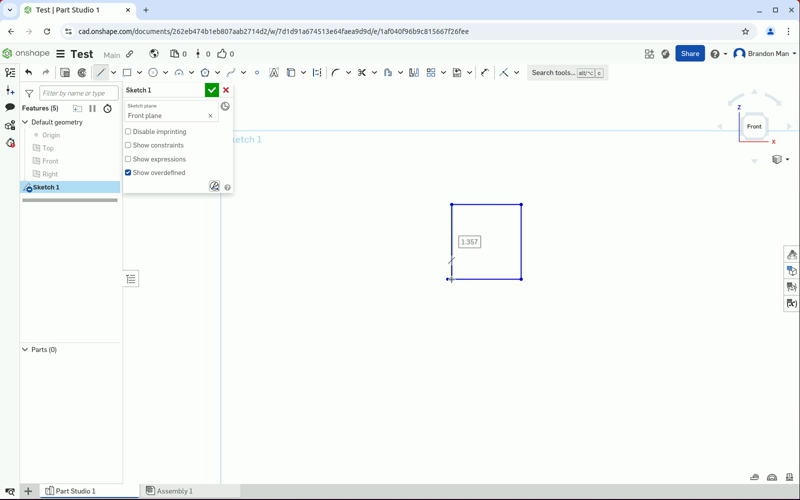
scroll(-6)
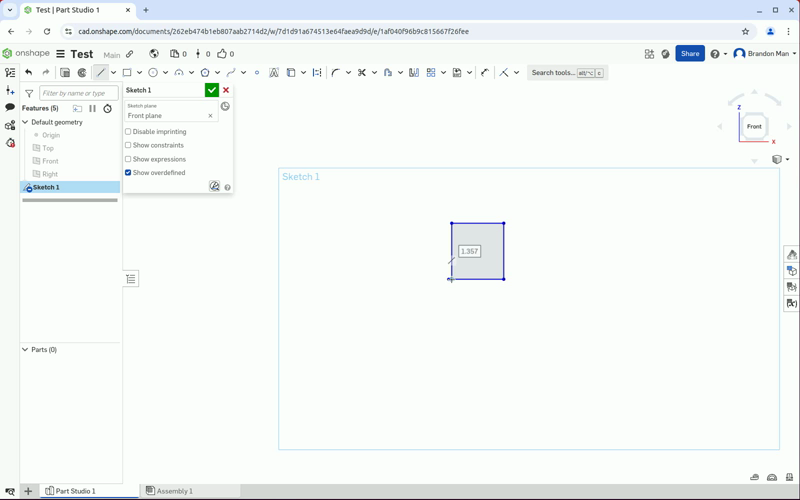
scroll(-6)
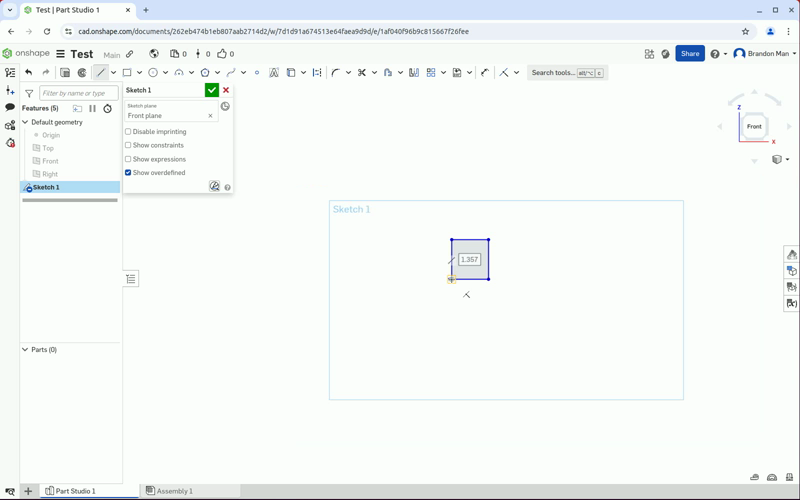
scroll(-6)
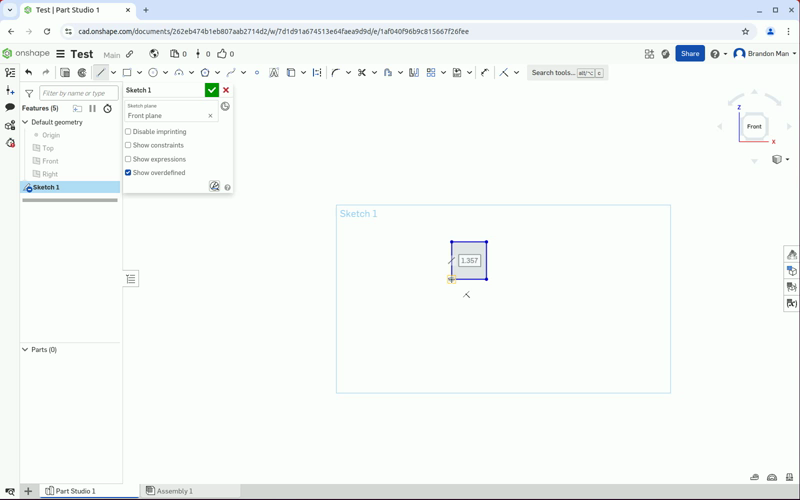
scroll(-6)
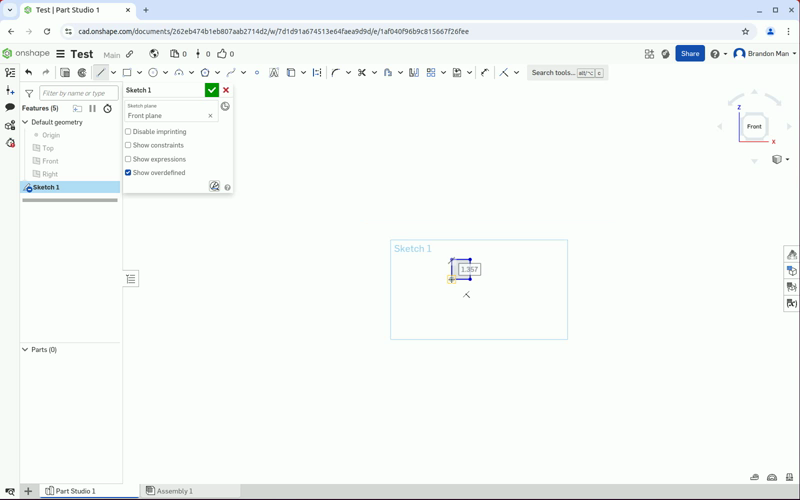
scroll(-6)
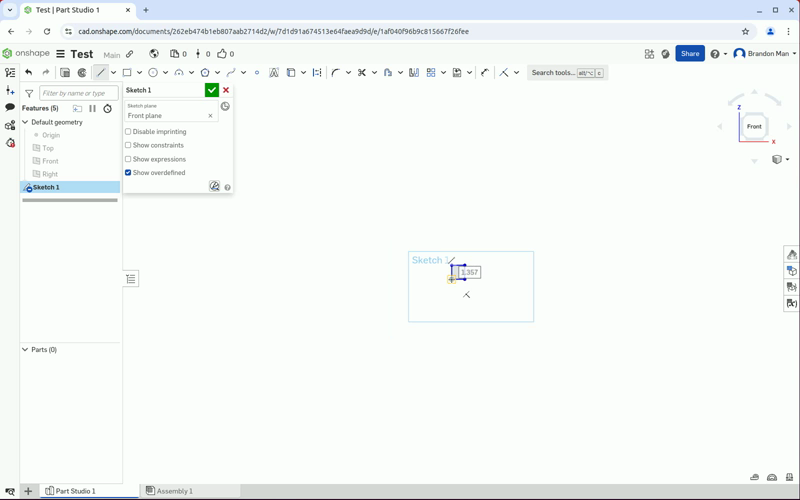
scroll(-6)
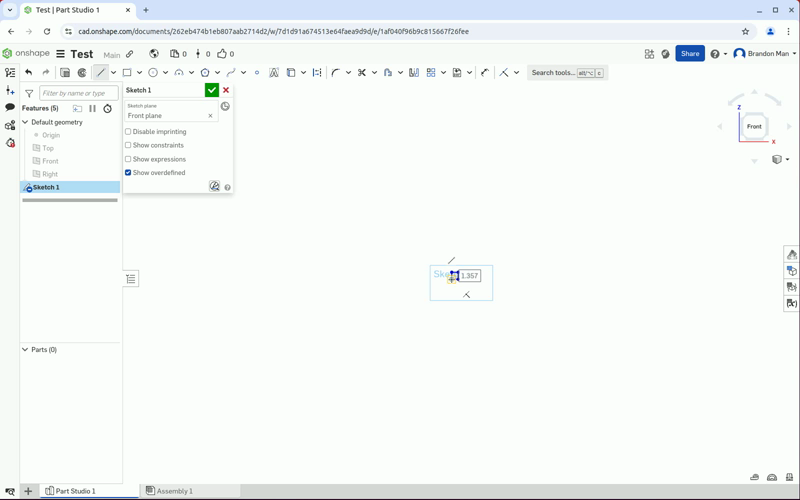
key(esc)
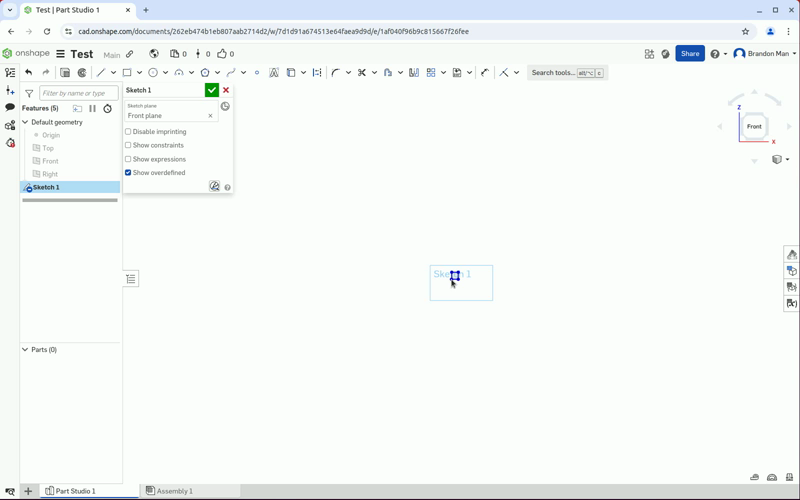
mouse_move(455, 276)
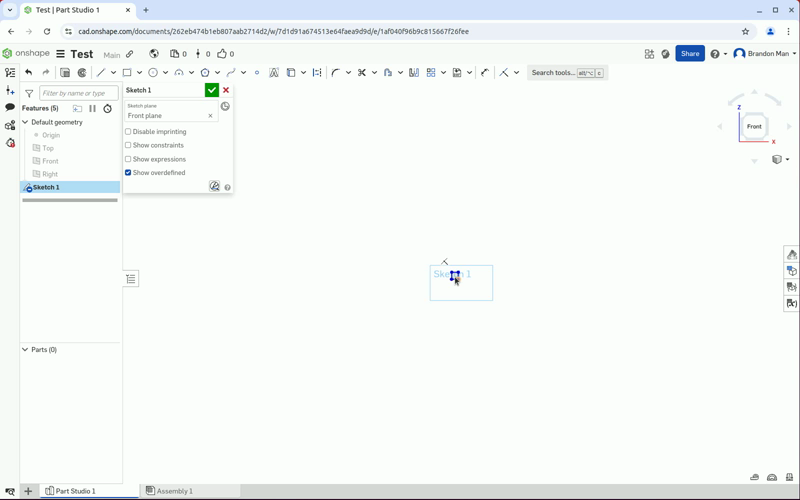
scroll(6)
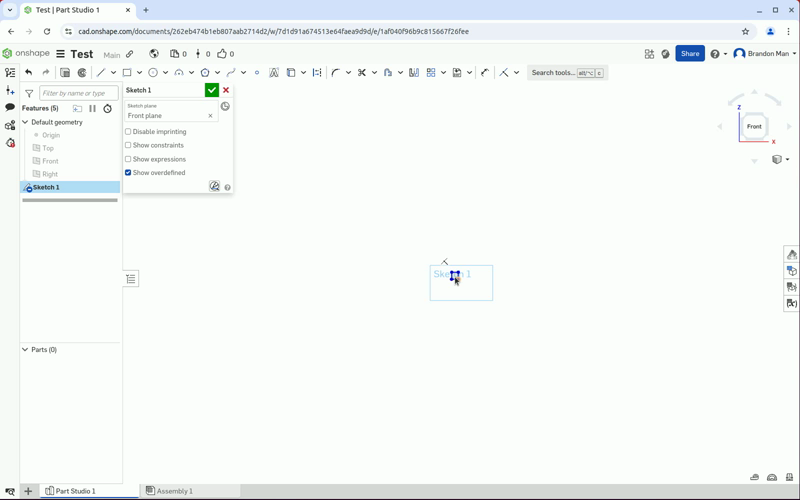
scroll(6)
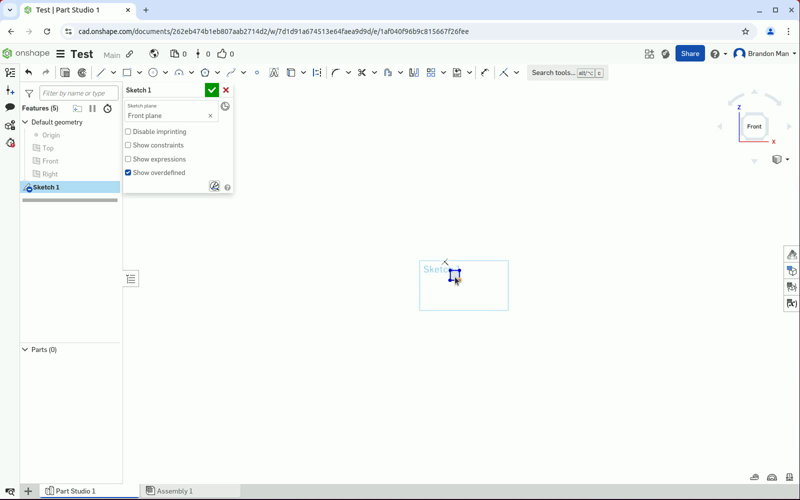
scroll(6)
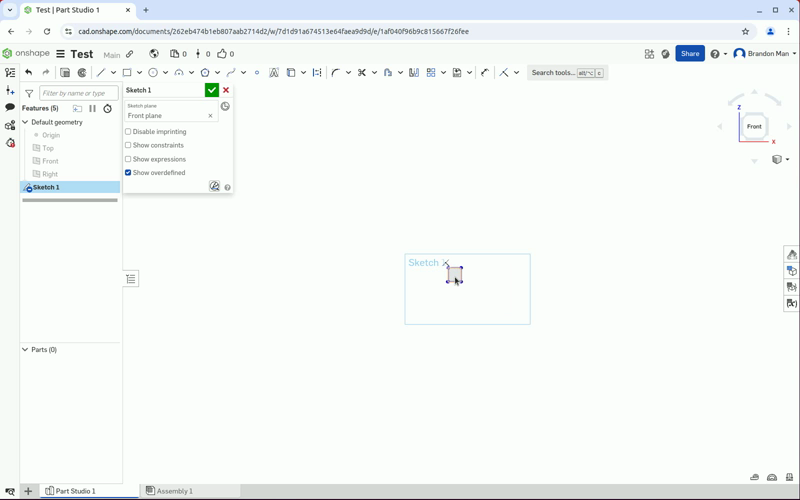
scroll(6)
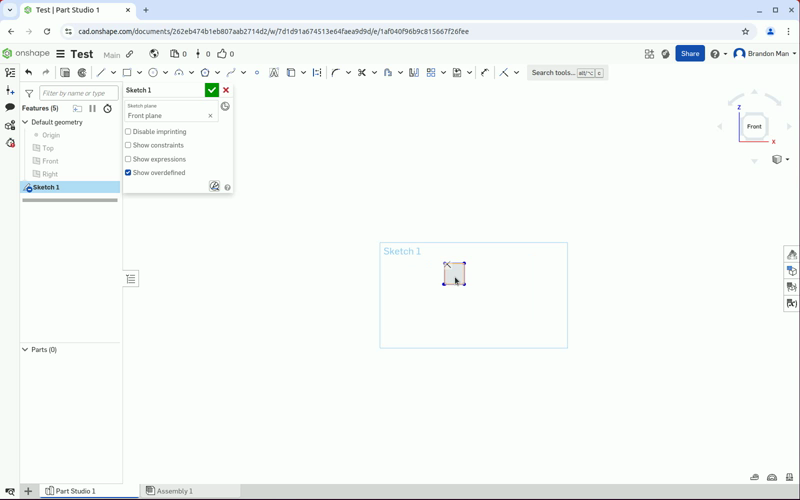
scroll(6)
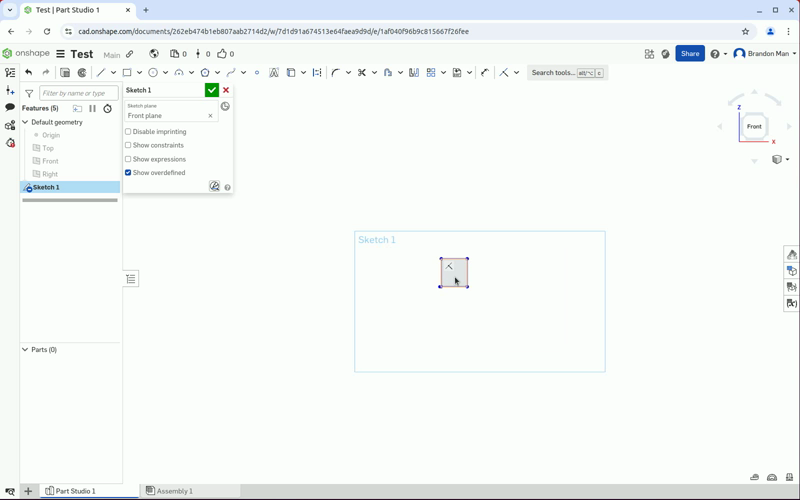
scroll(6)
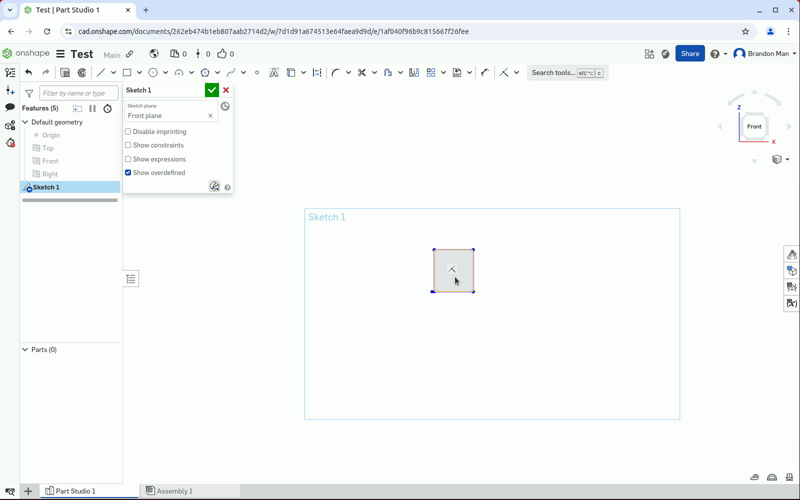
scroll(6)
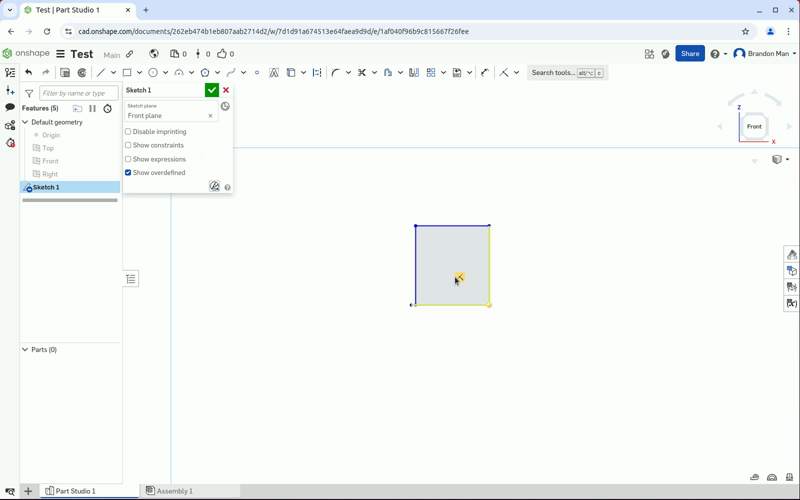
click(455, 276)
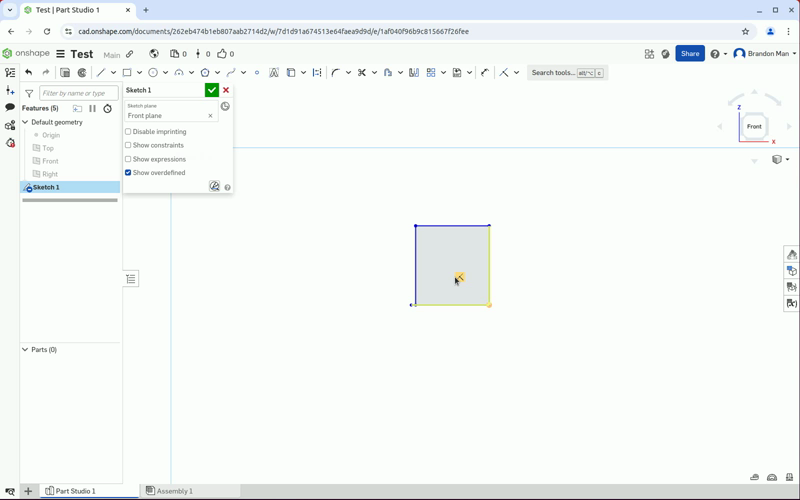
scroll(-6)
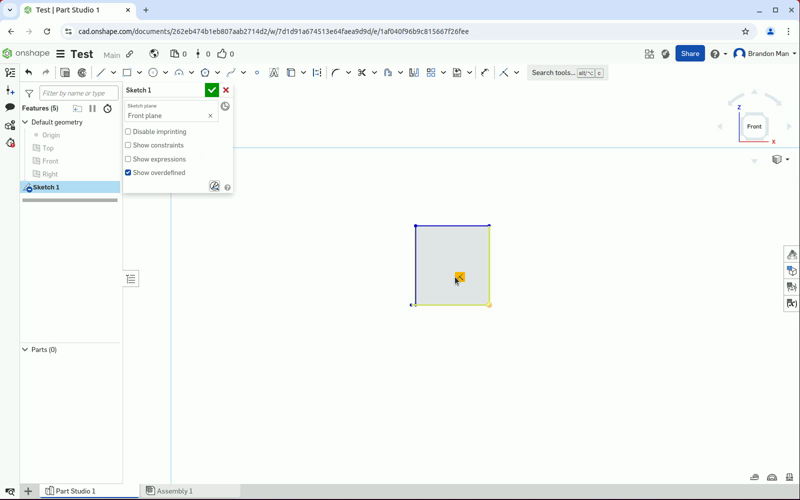
scroll(-6)
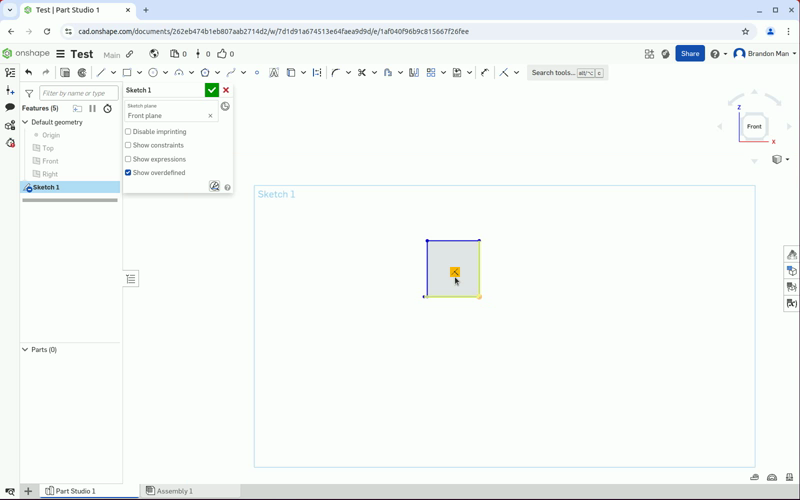
scroll(-6)
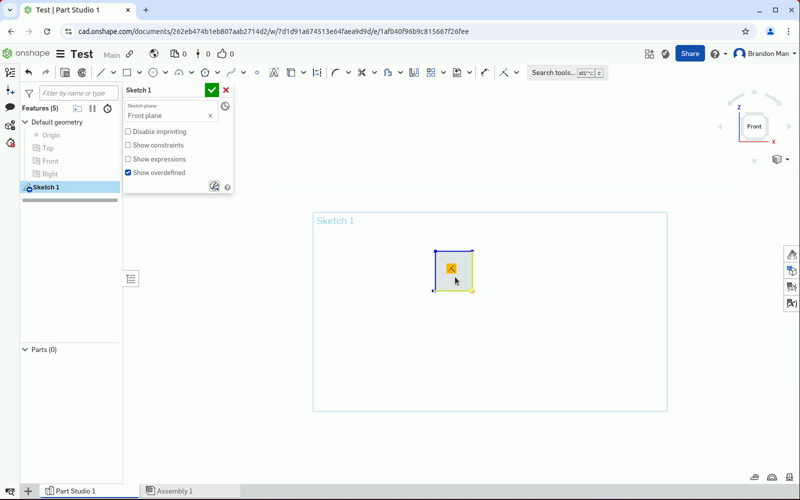
scroll(-6)
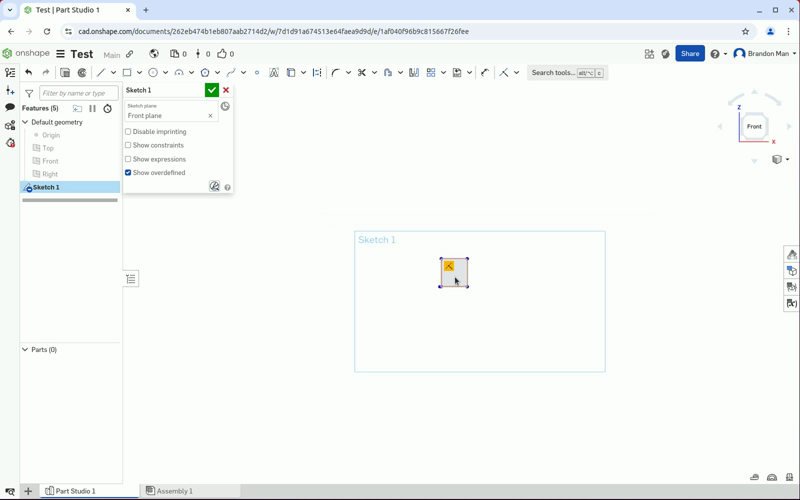
scroll(-6)
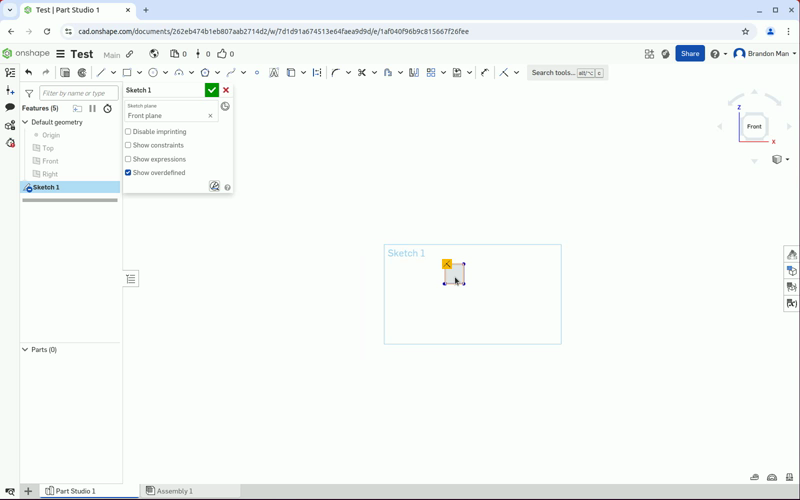
scroll(-6)
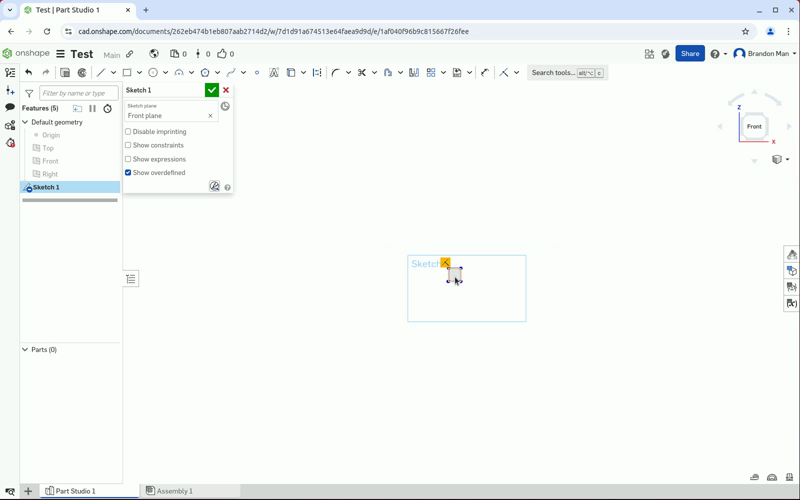
scroll(-6)
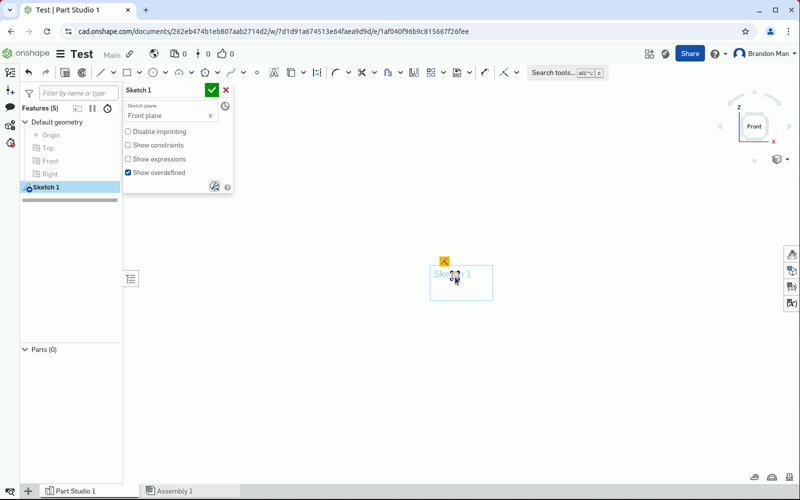
mouse_move(73, 352)
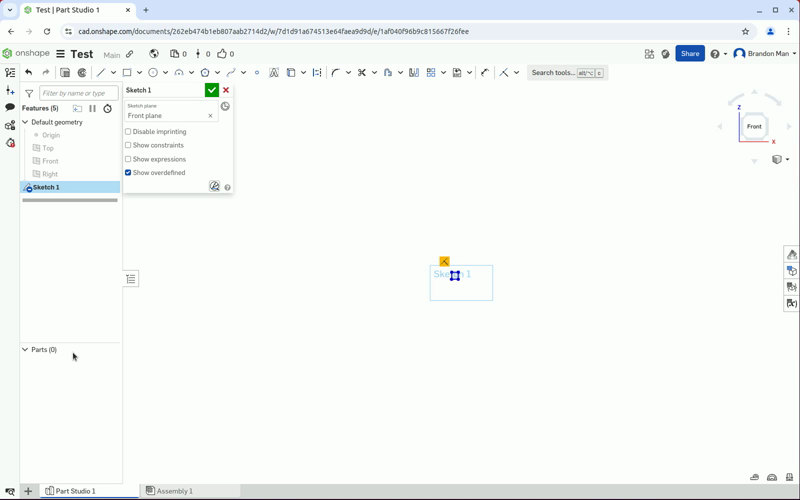
key(shift+y)
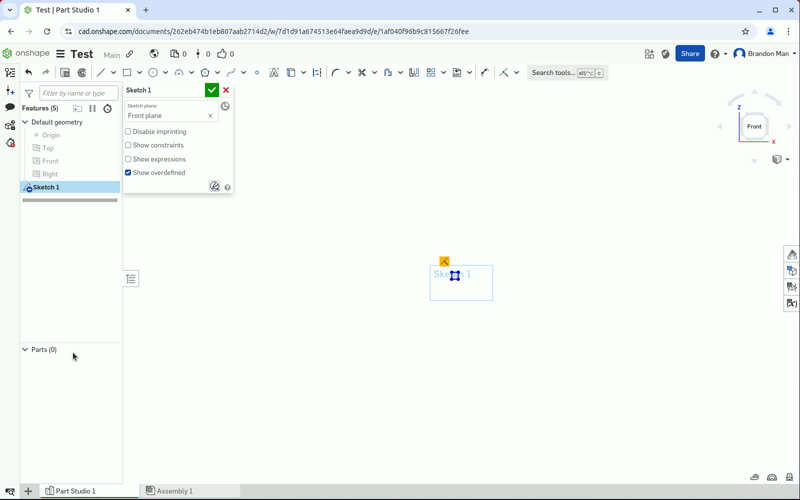
key(shift+e)
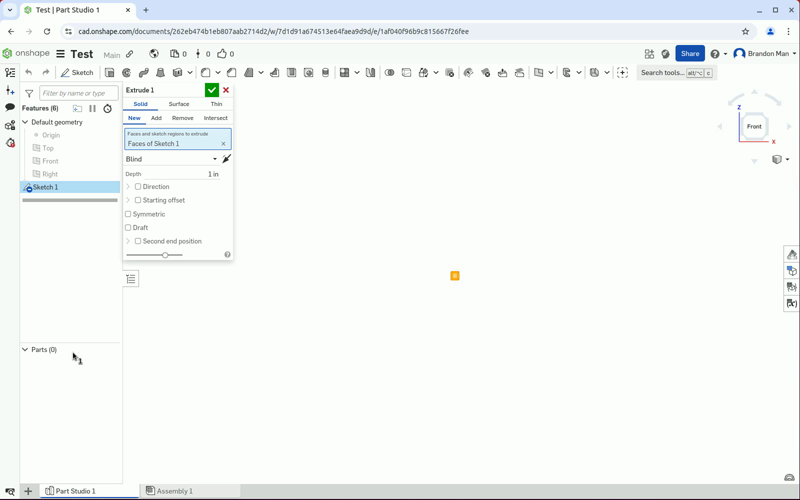
mouse_move(143, 106)
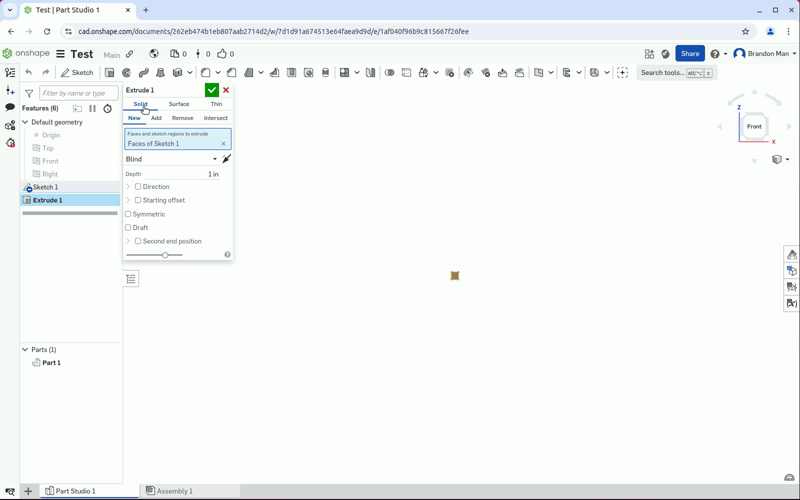
click(143, 106)
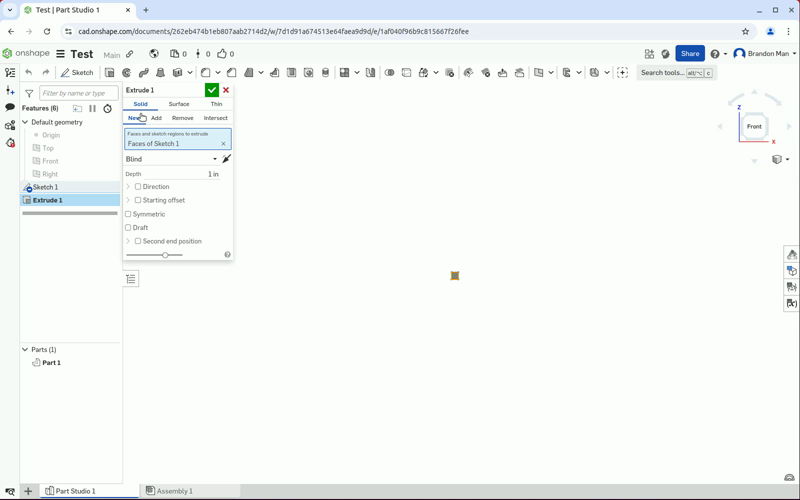
mouse_move(137, 120)
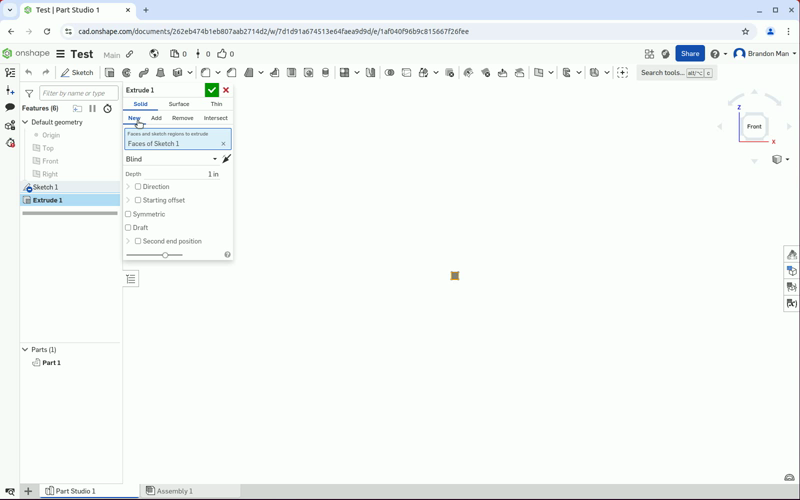
click(137, 120)
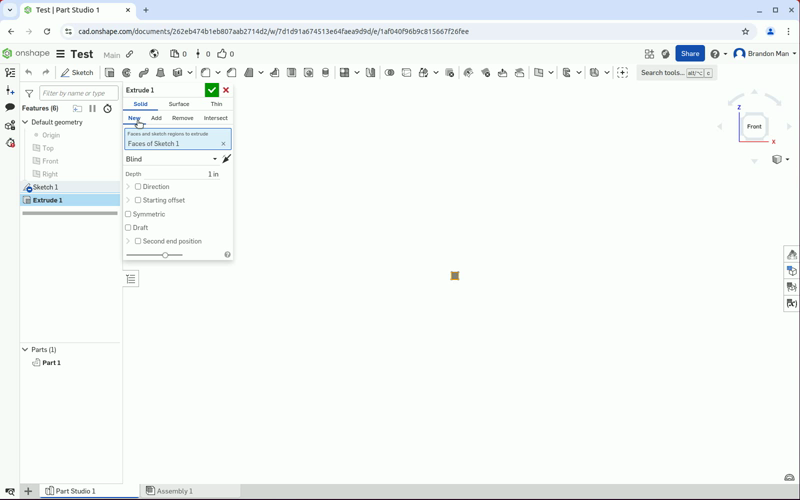
key(tab, 4)
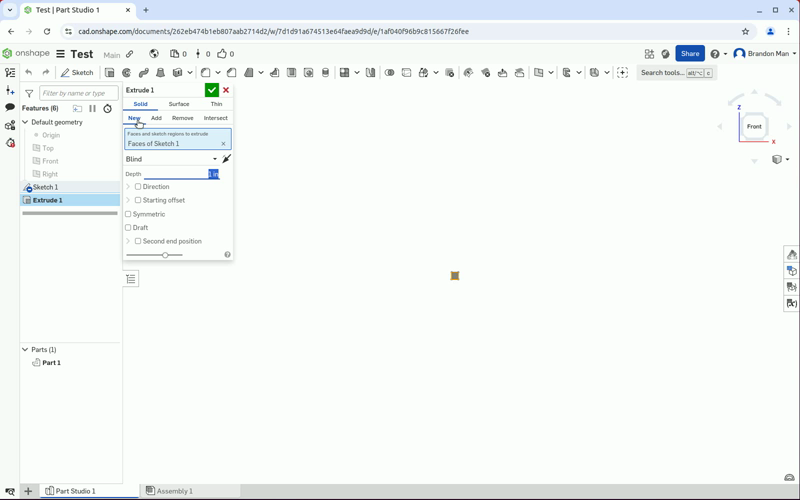
text(-23.108)
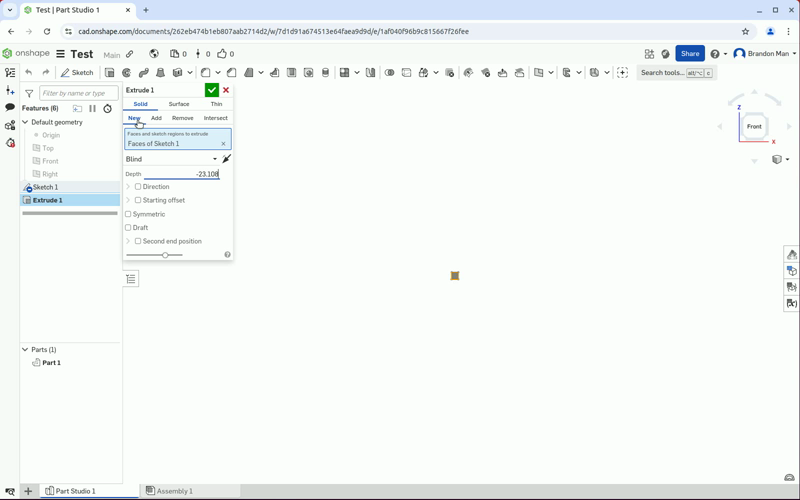
key(enter)
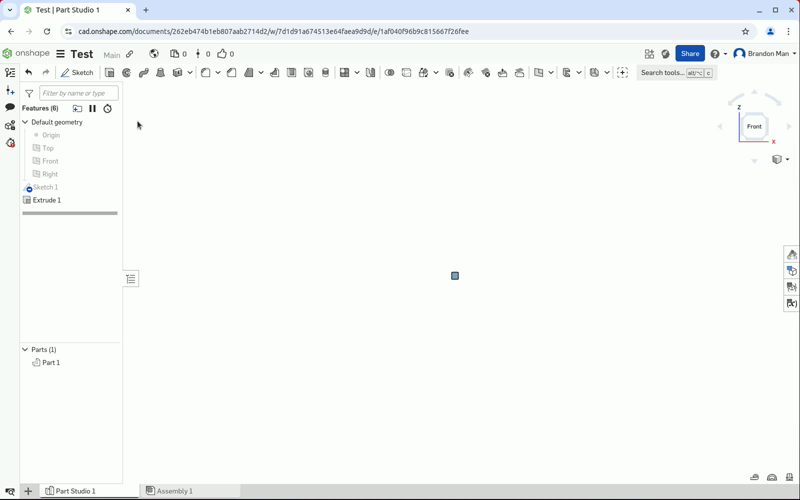
key(shift+h)
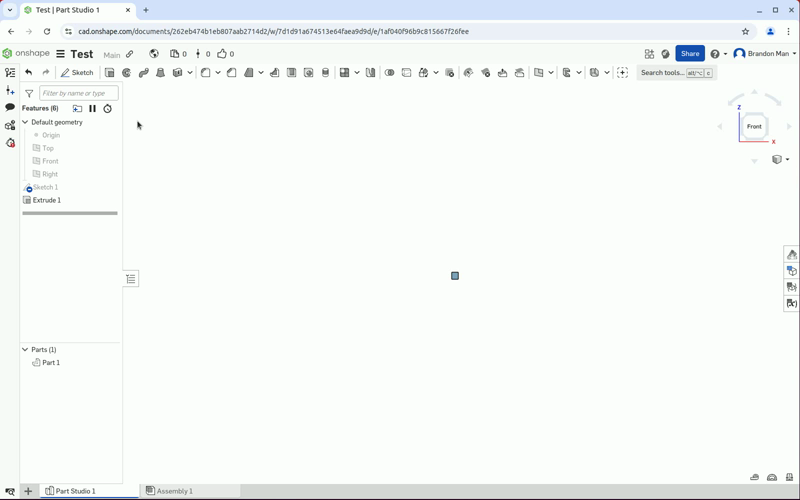
key(shift+h)
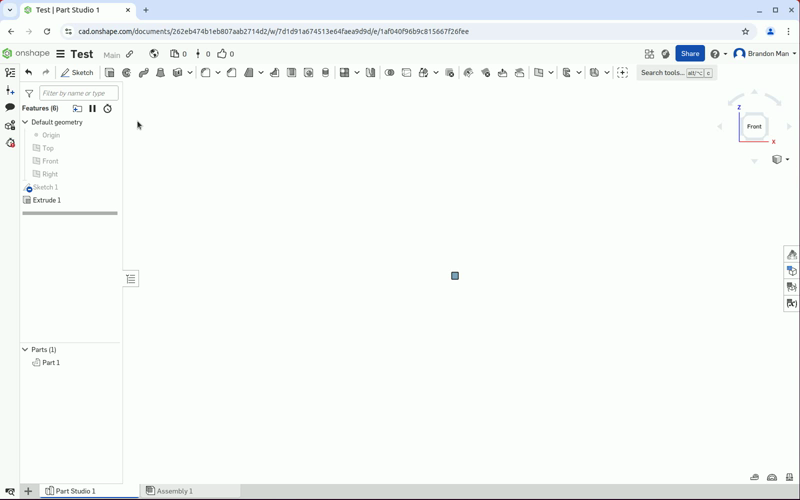
mouse_move(73, 189)
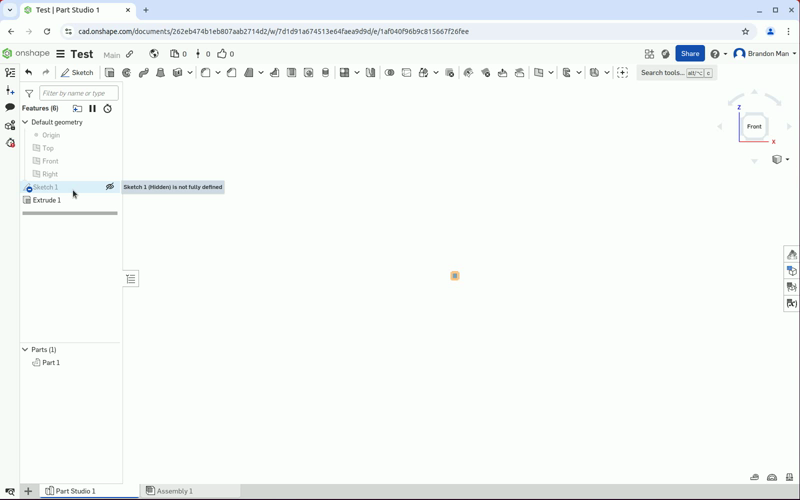
click(73, 189)
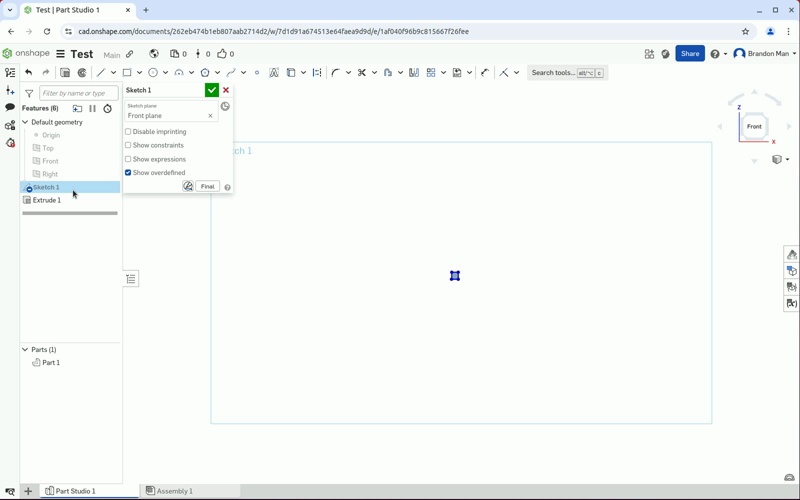
mouse_move(229, 92)
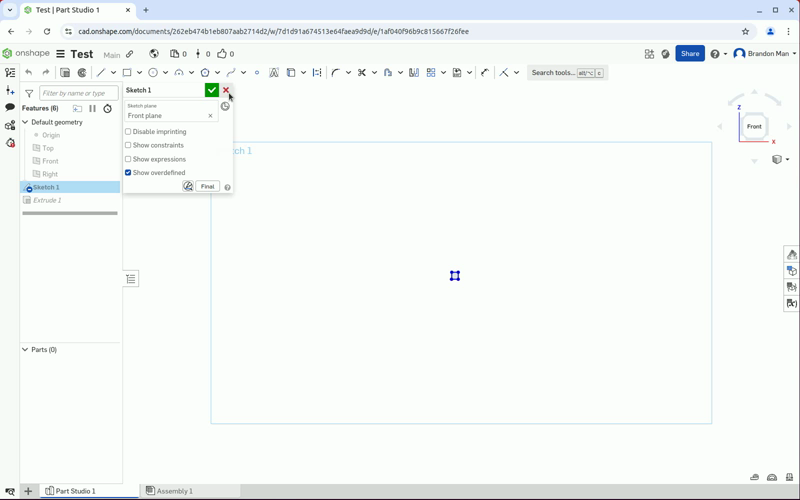
click(229, 92)
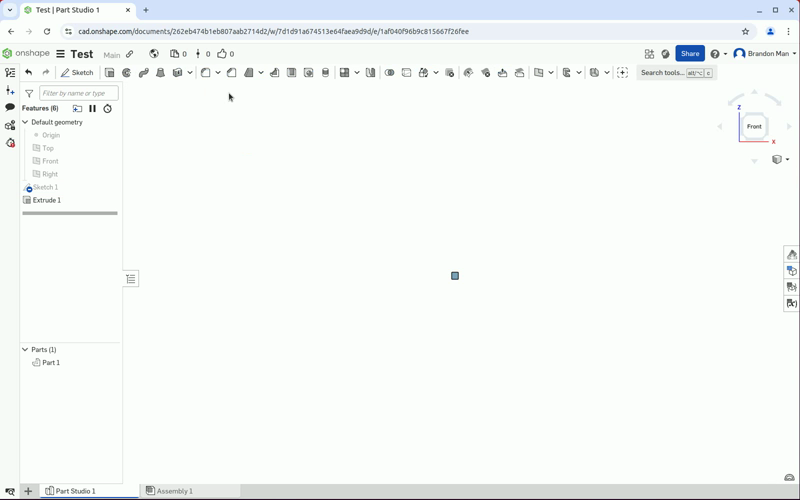
mouse_move(73, 352)
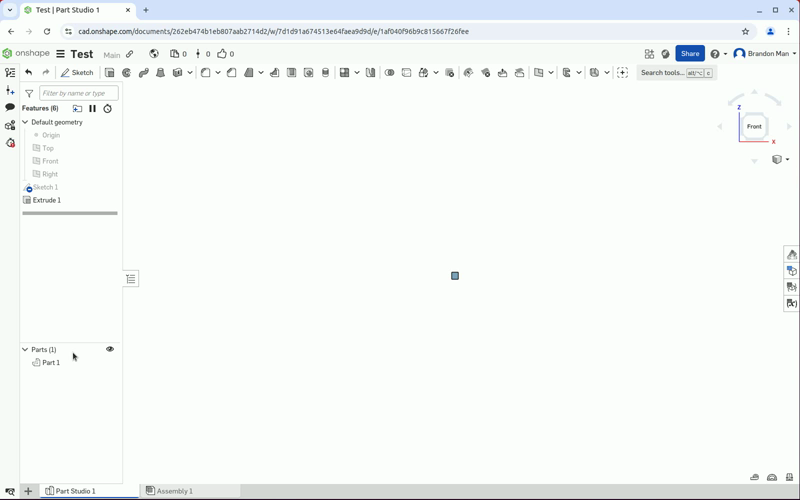
key(y)
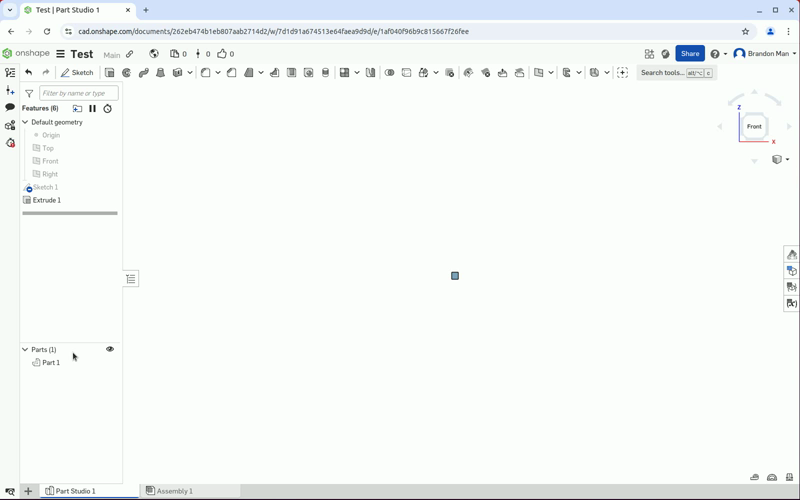
key(shift+p)
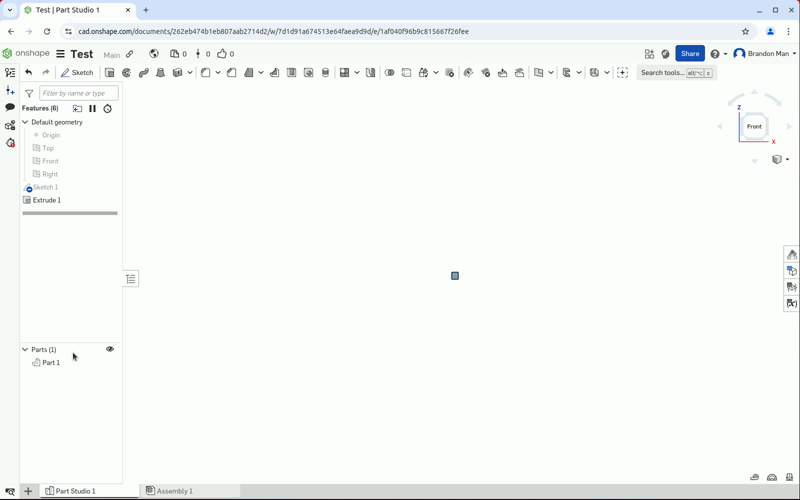
key(space)
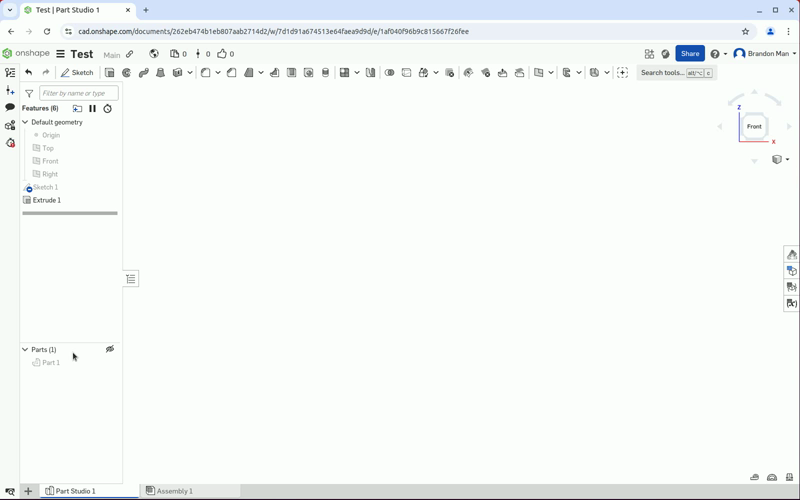
key_down(shift)
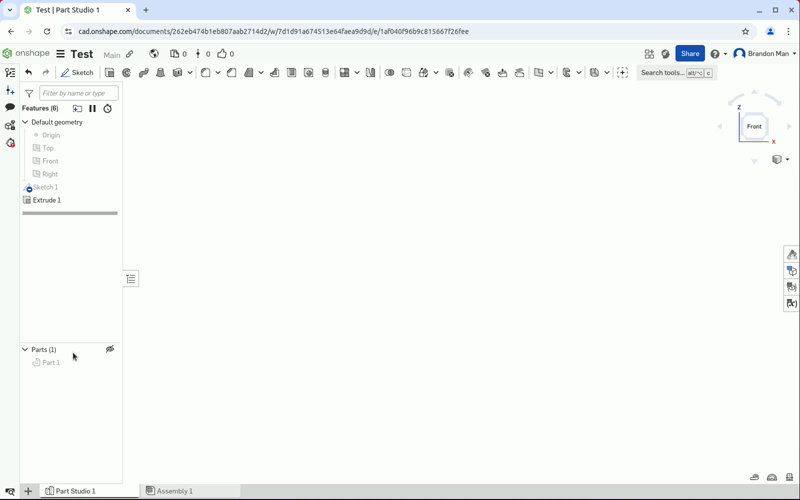
key(left)
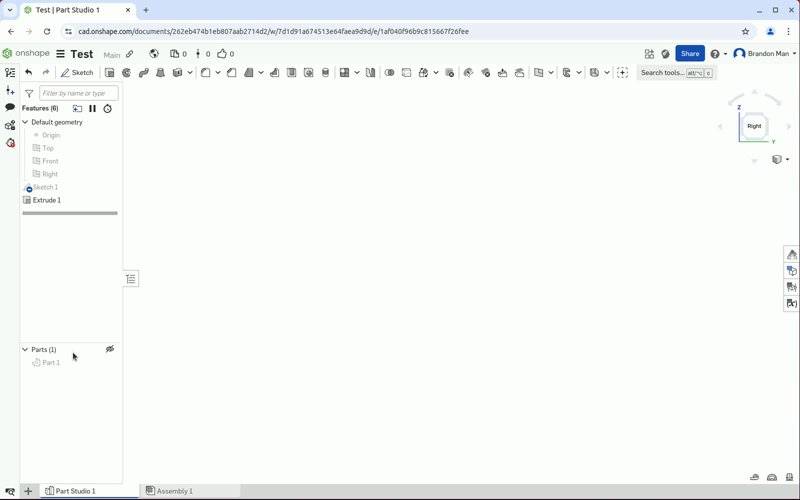
key_up(shift)
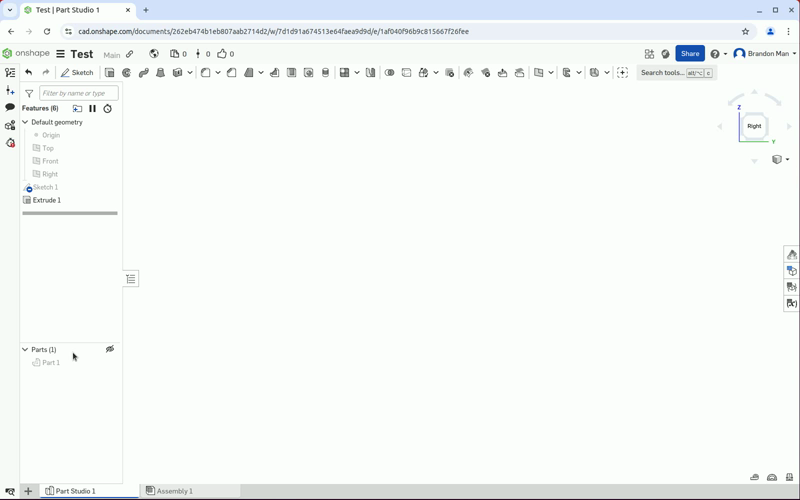
mouse_move(73, 352)
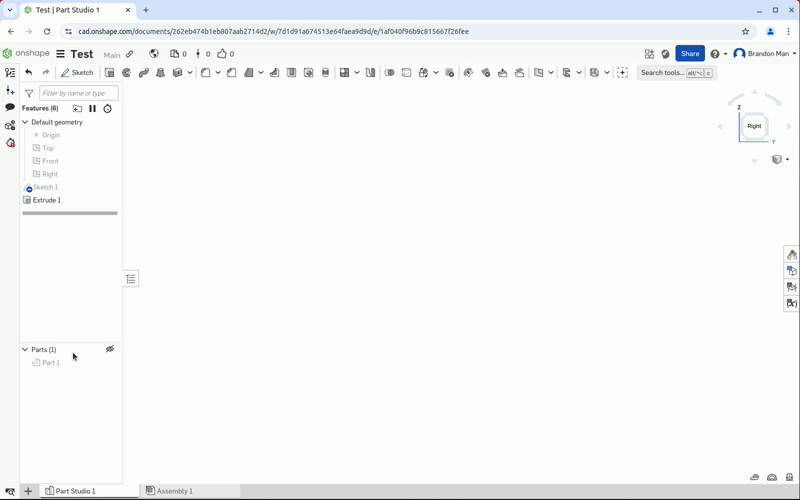
key(shift+y)
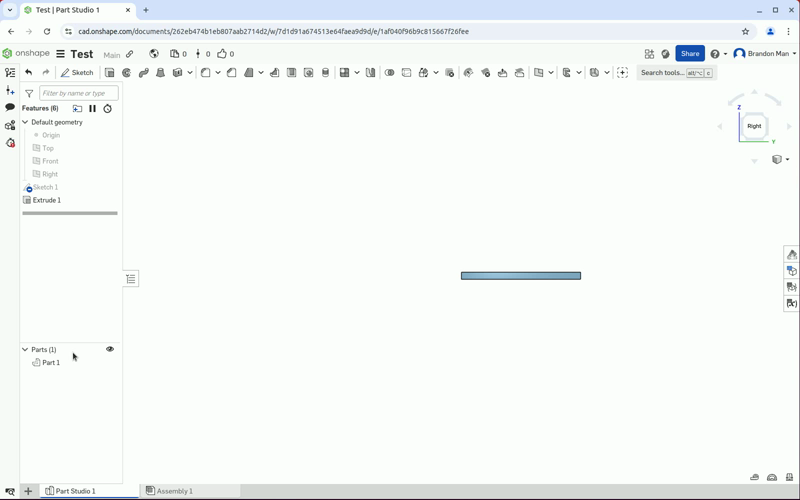
mouse_move(541, 75)
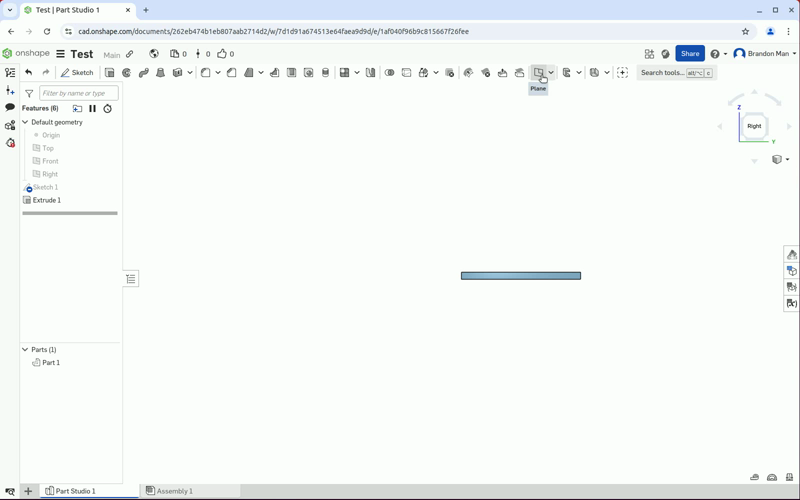
click(541, 75)
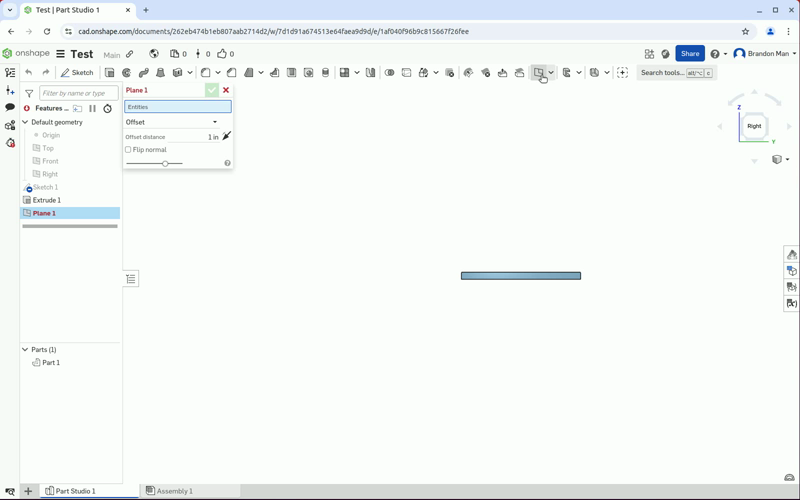
mouse_move(73, 176)
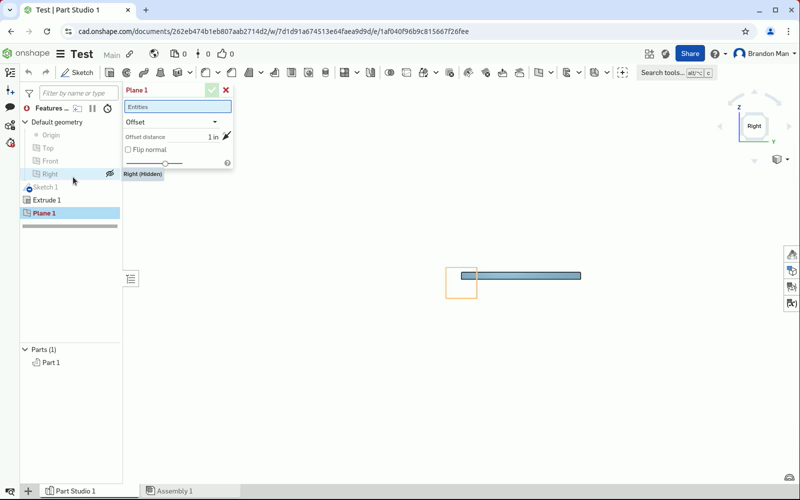
click(73, 176)
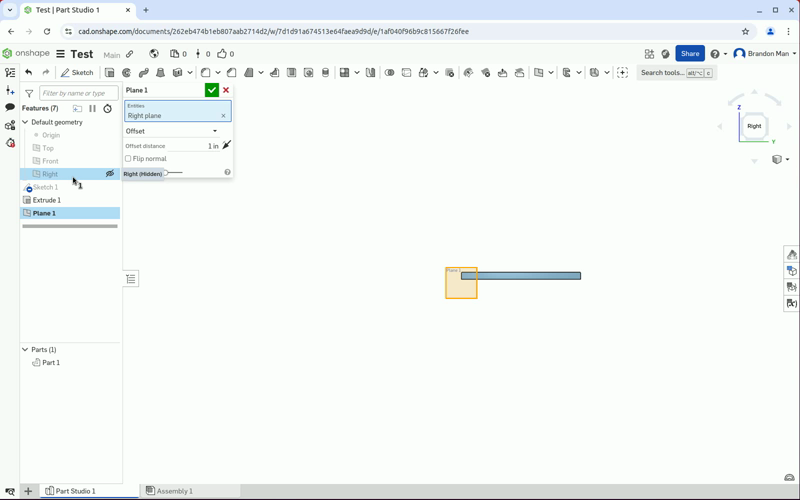
key(tab, 2)
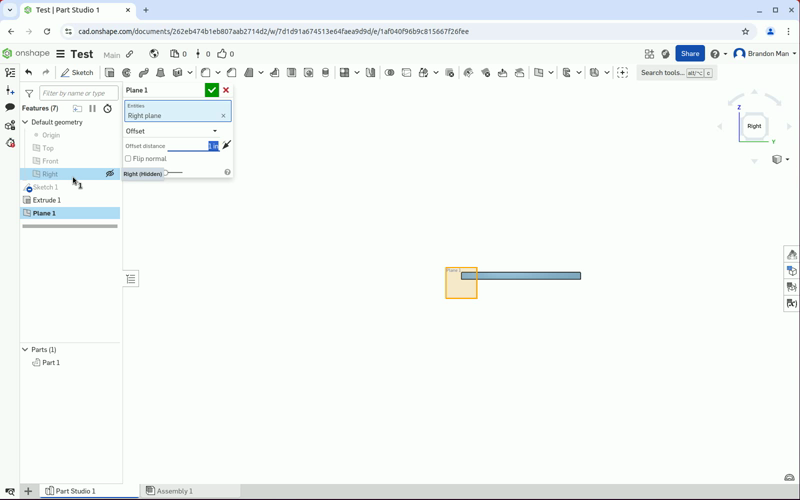
text(1.91)
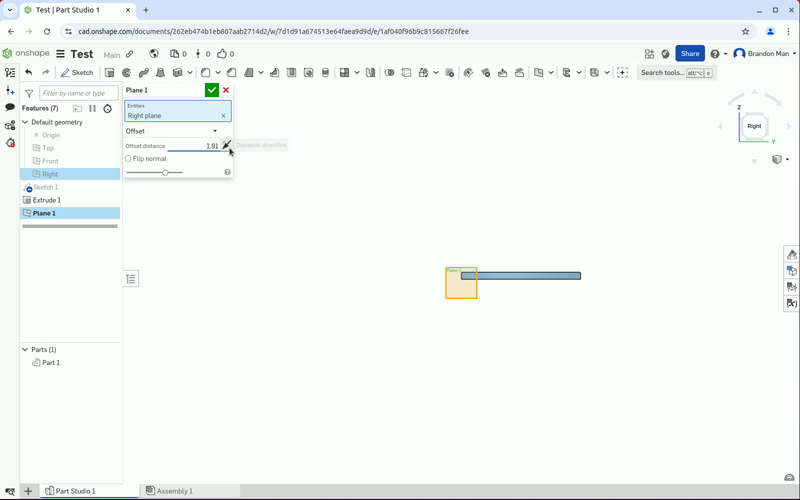
mouse_move(229, 147)
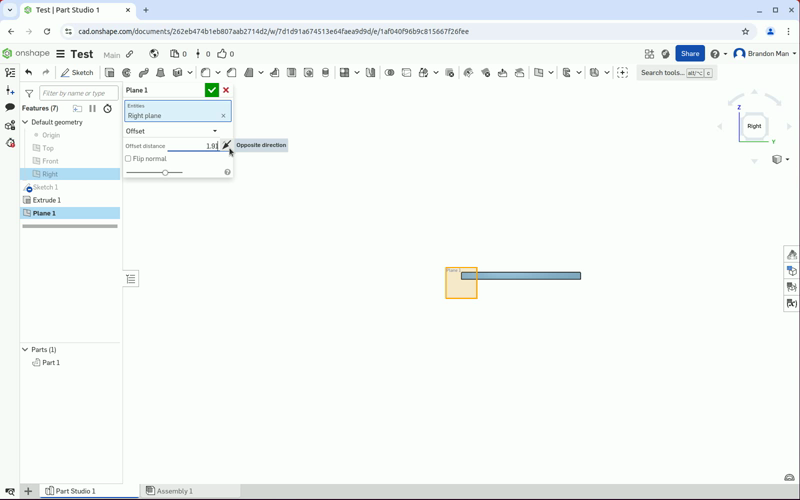
click(229, 147)
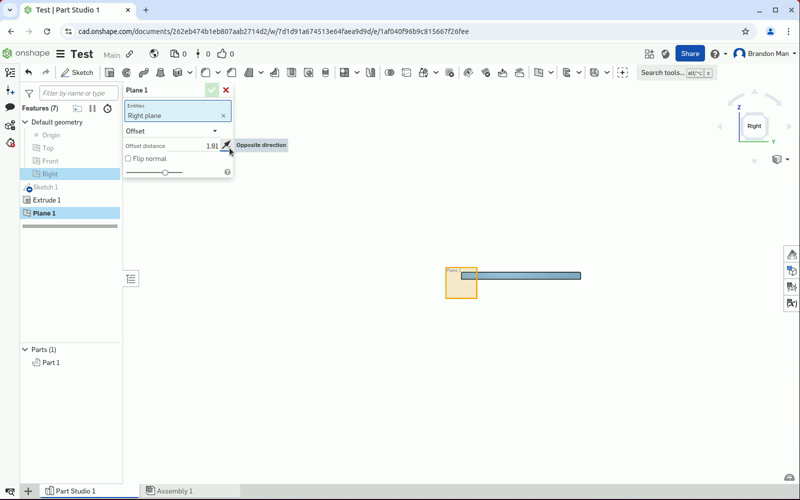
key(enter, 2)
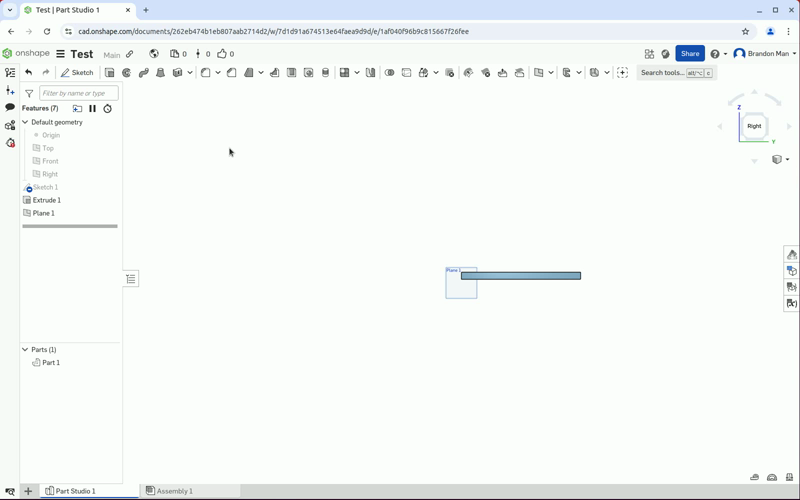
key(shift+s)
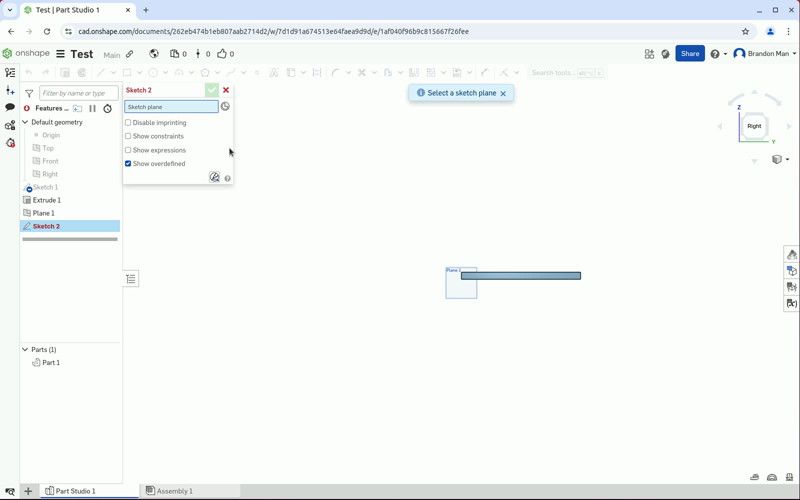
mouse_move(73, 215)
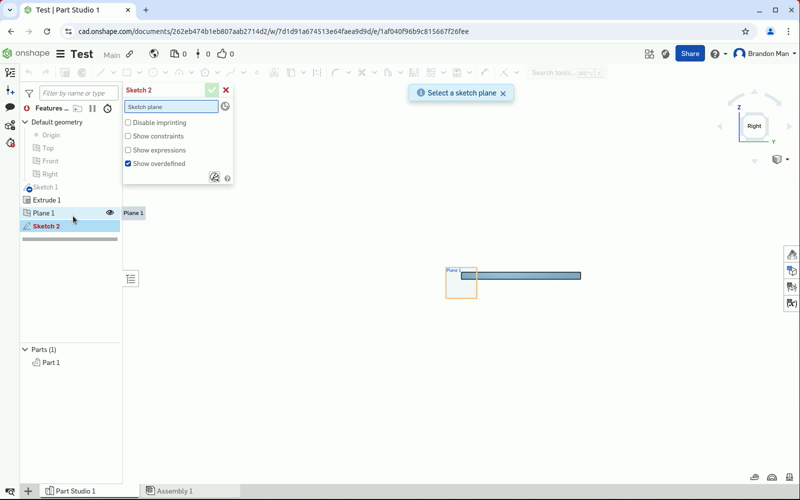
click(73, 215)
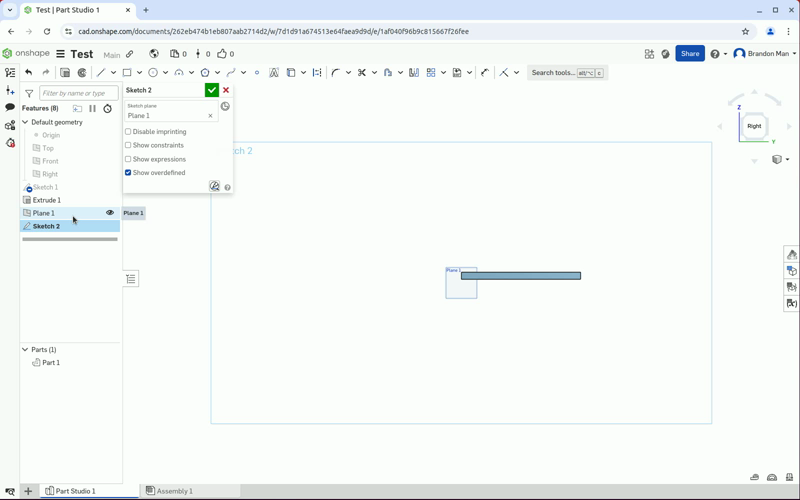
mouse_move(73, 352)
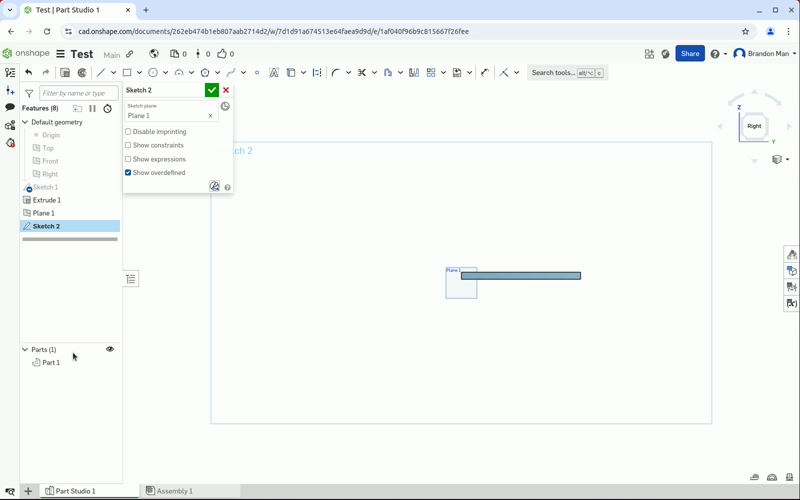
key(y)
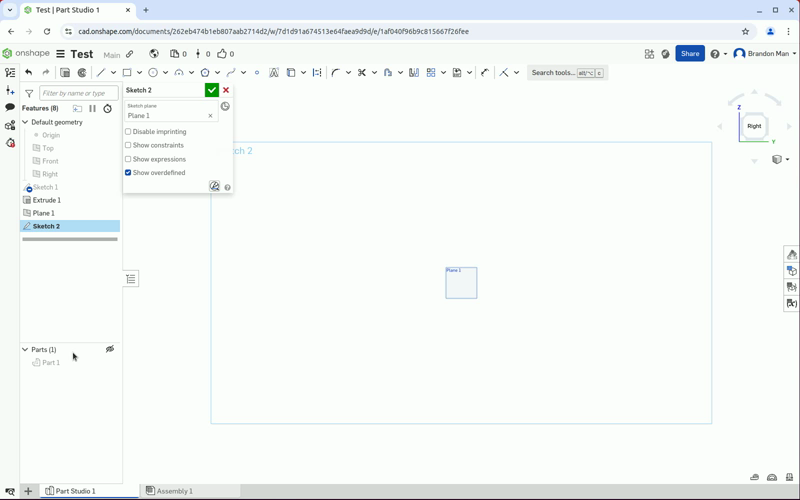
key(l)
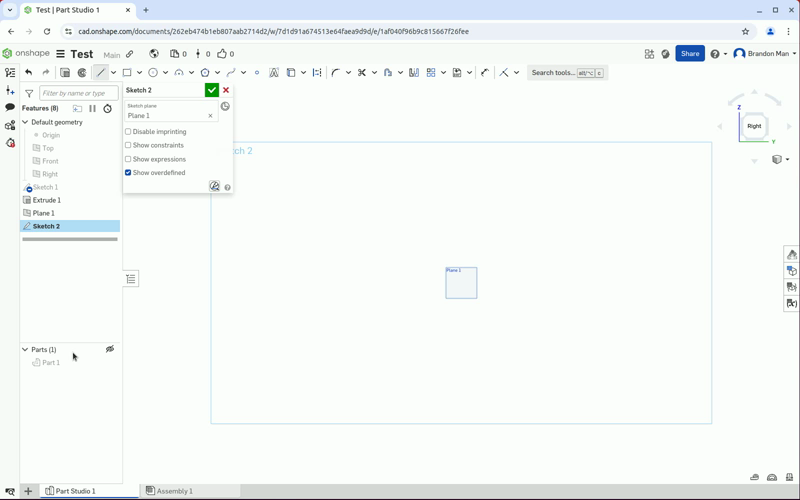
key_down(shift)
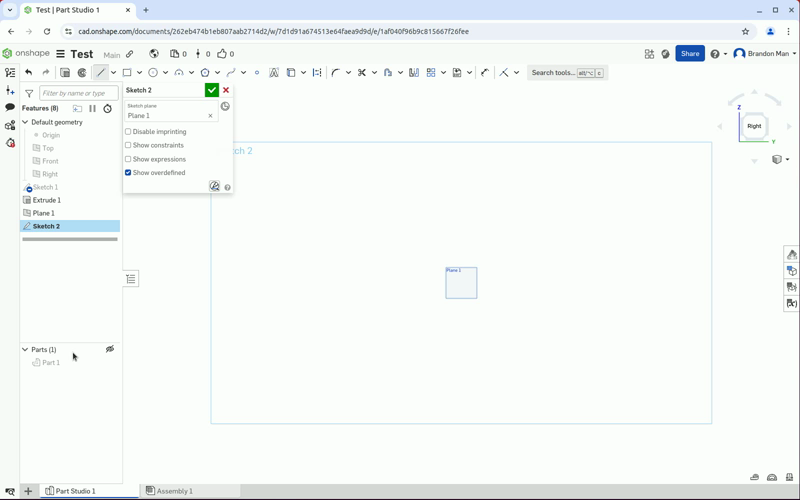
mouse_move(460, 279)
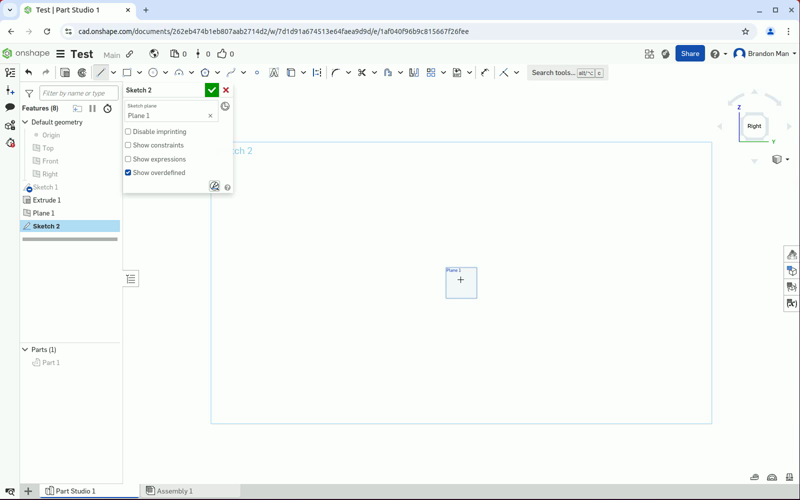
click(460, 279)
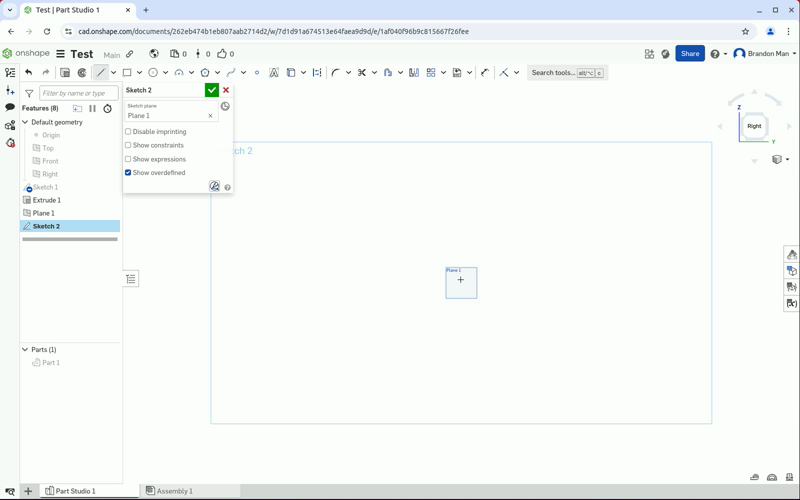
key_up(shift)
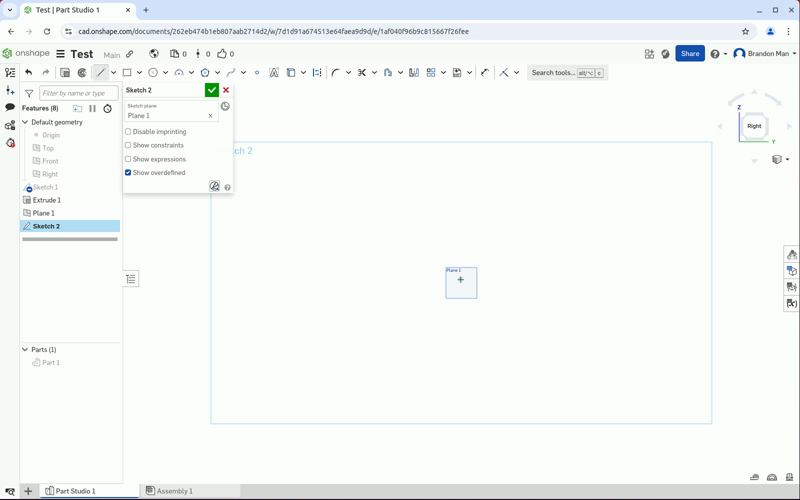
key_down(shift)
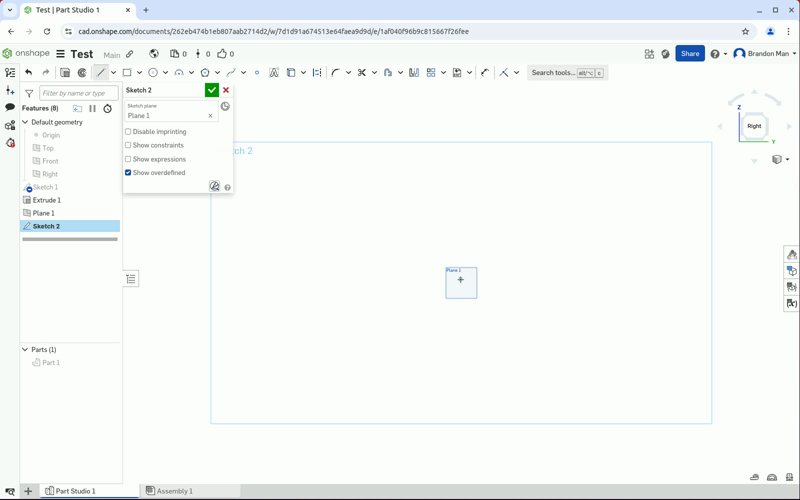
mouse_move(490, 279)
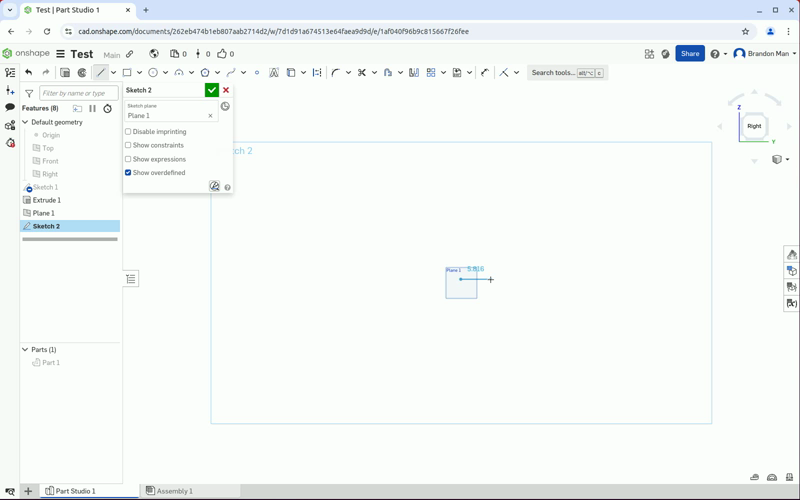
mouse_move(464, 279)
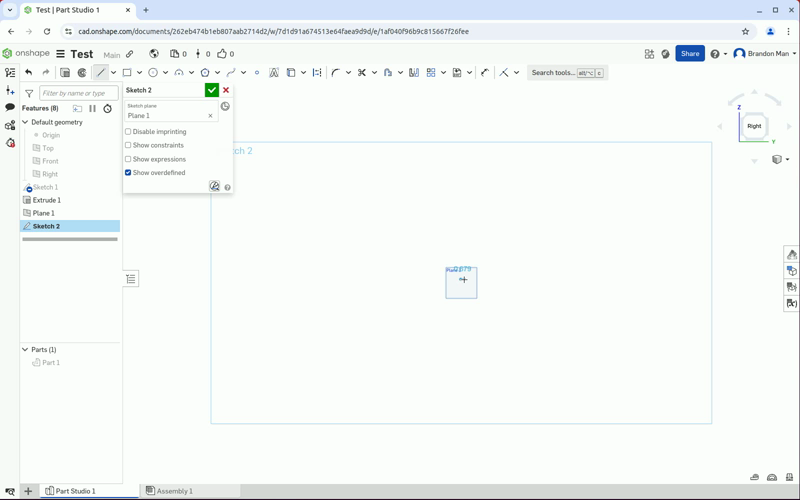
scroll(6)
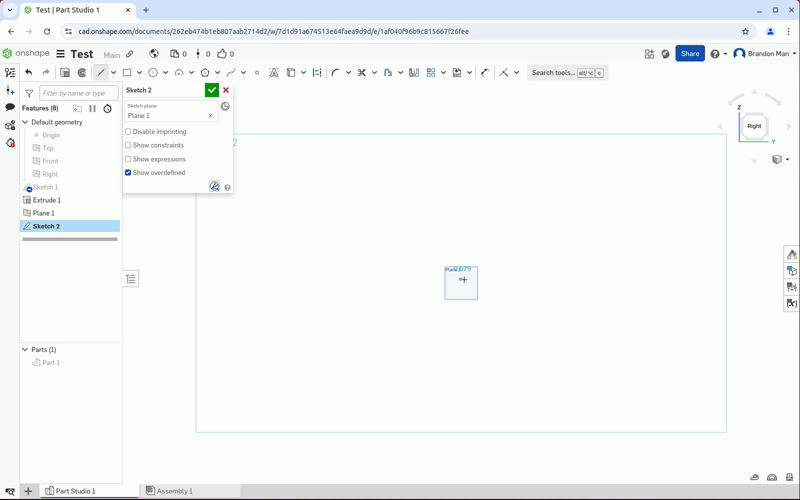
scroll(6)
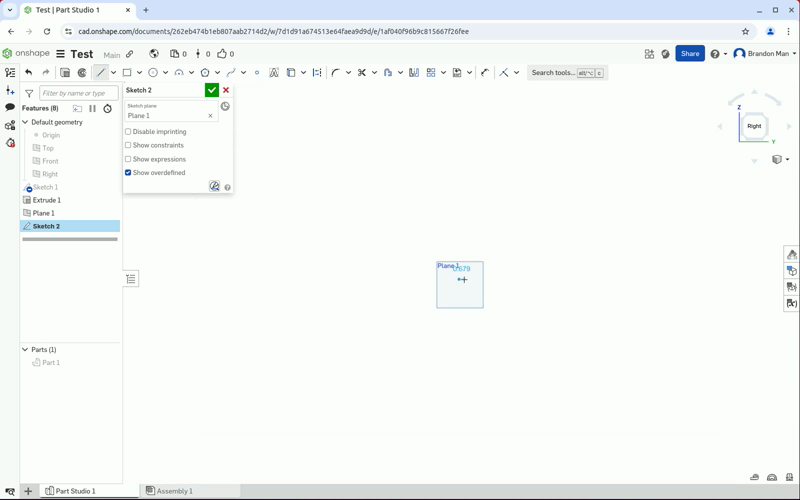
scroll(6)
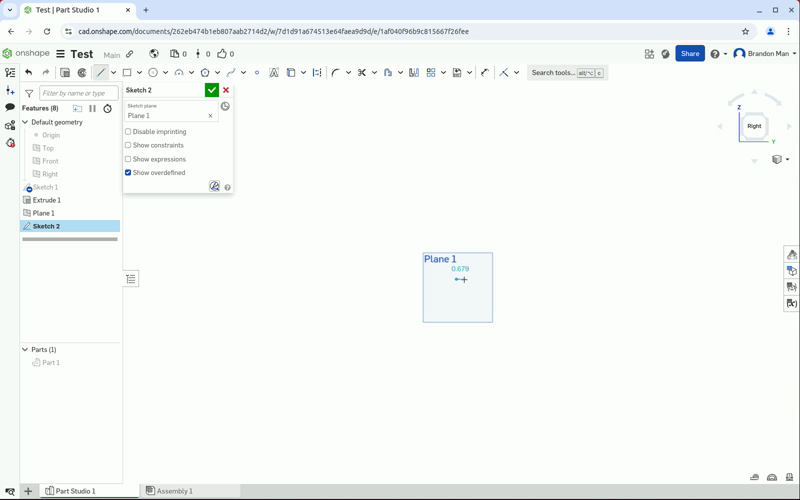
scroll(6)
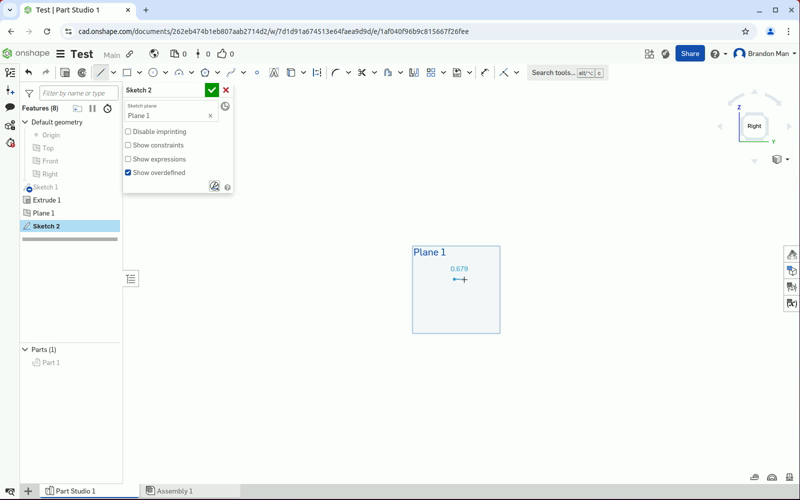
scroll(6)
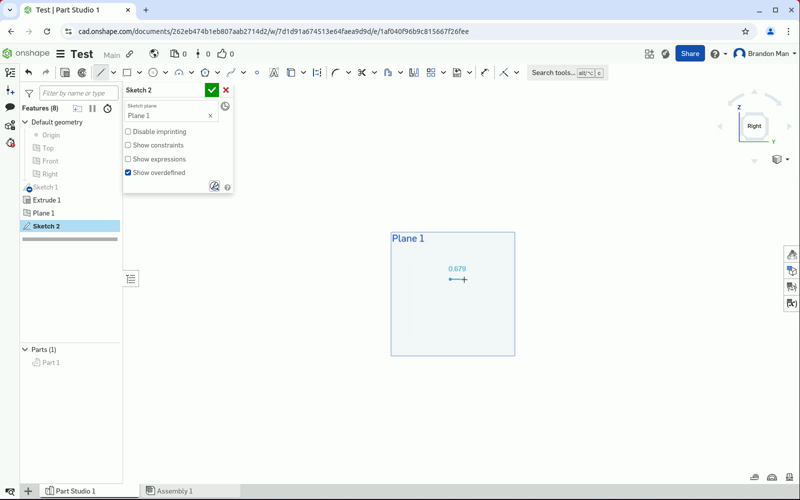
scroll(6)
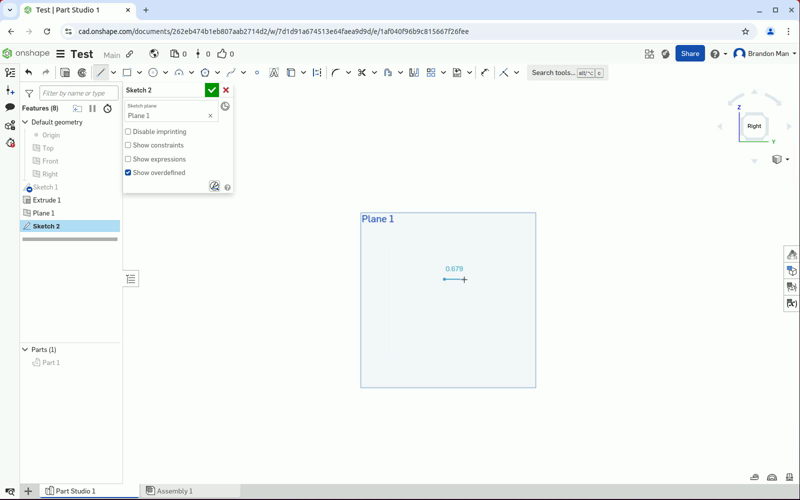
scroll(6)
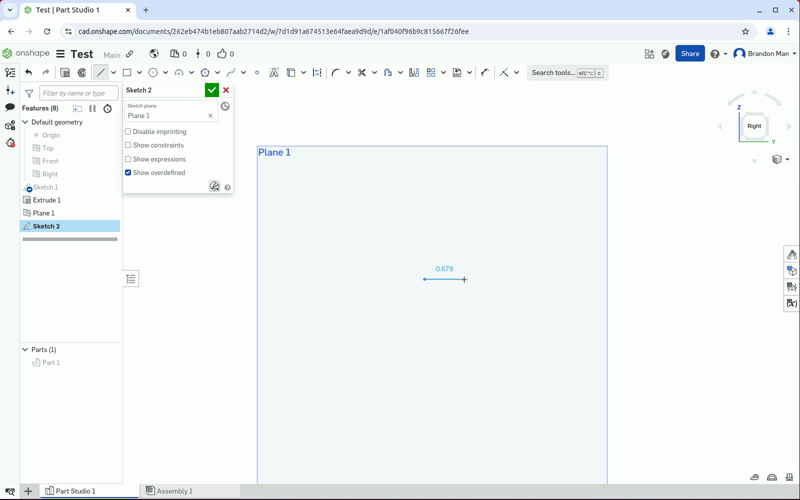
click(464, 279)
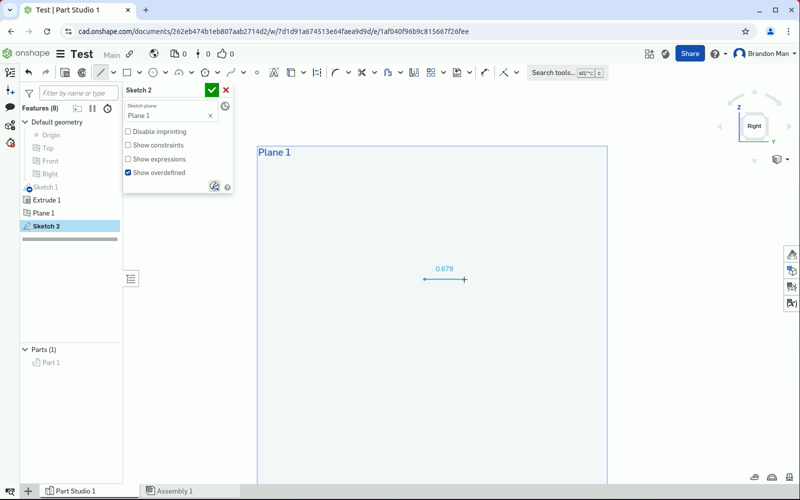
scroll(-6)
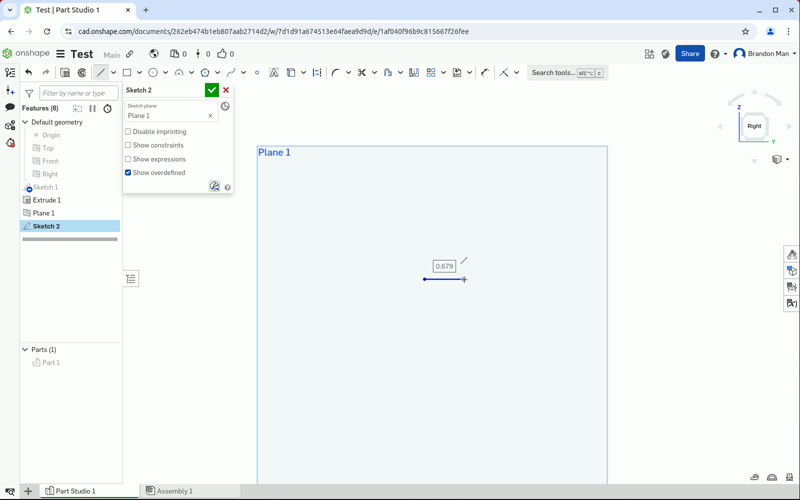
scroll(-6)
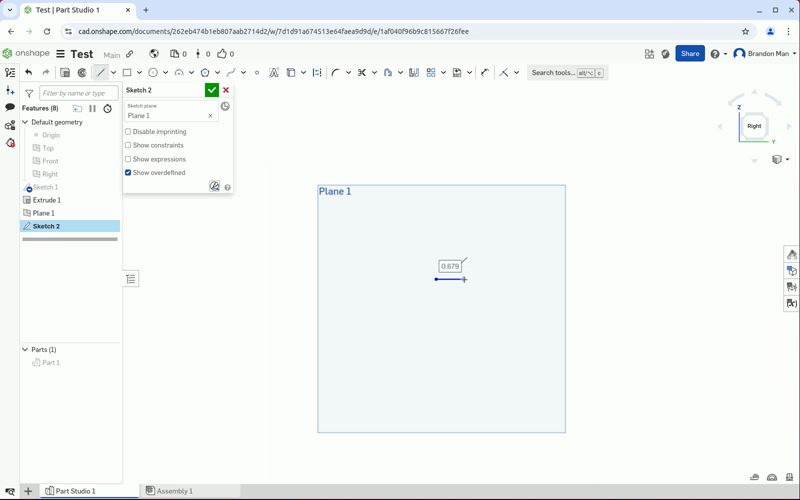
scroll(-6)
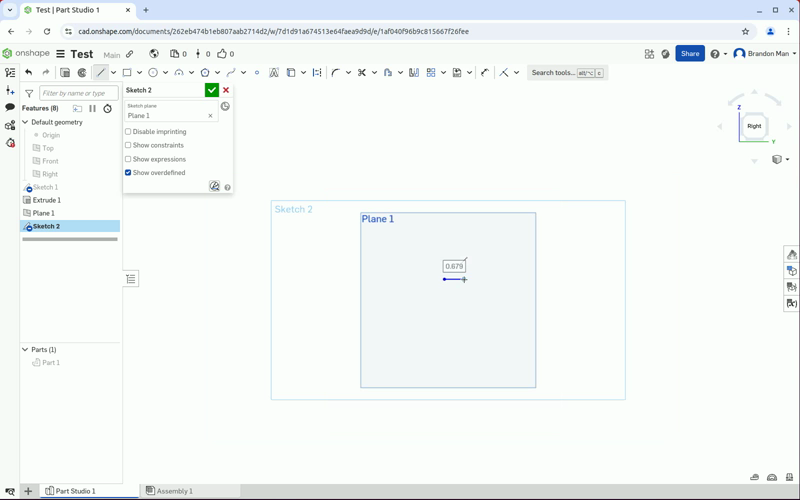
scroll(-6)
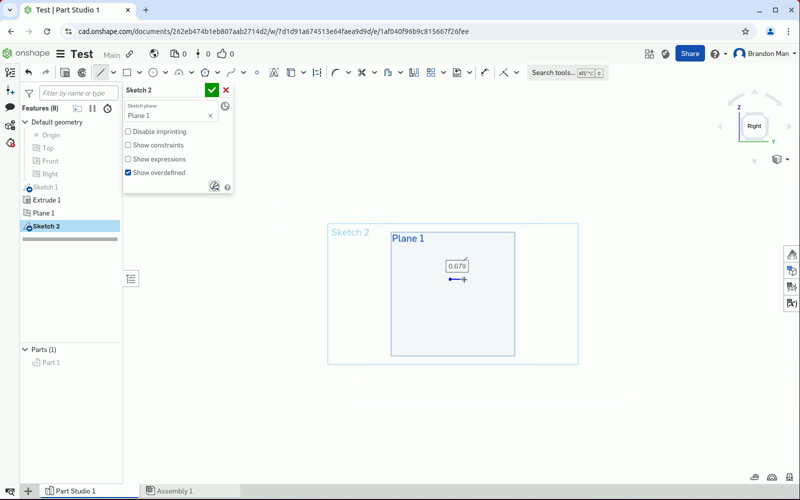
scroll(-6)
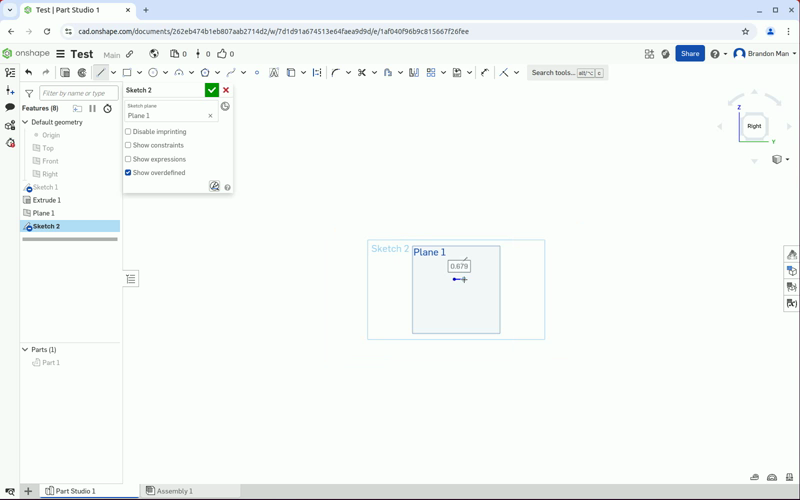
scroll(-6)
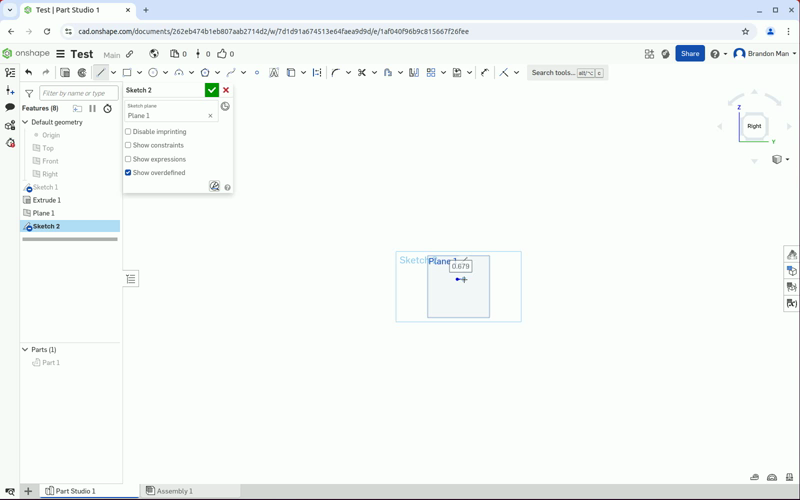
scroll(-6)
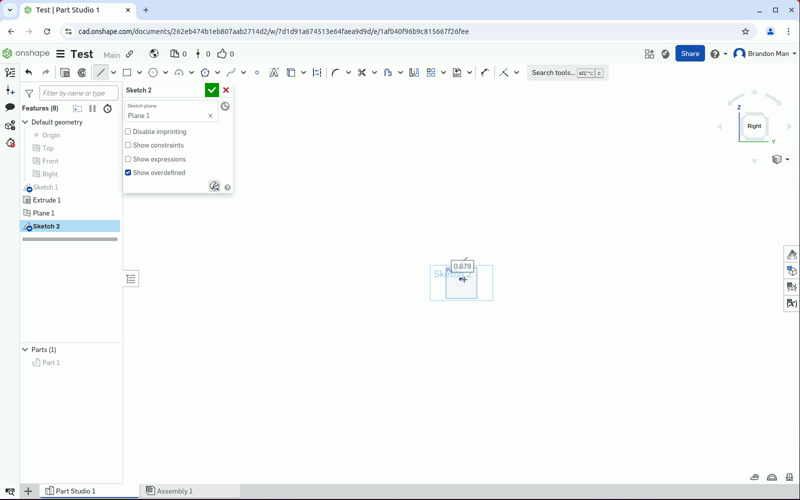
key_up(shift)
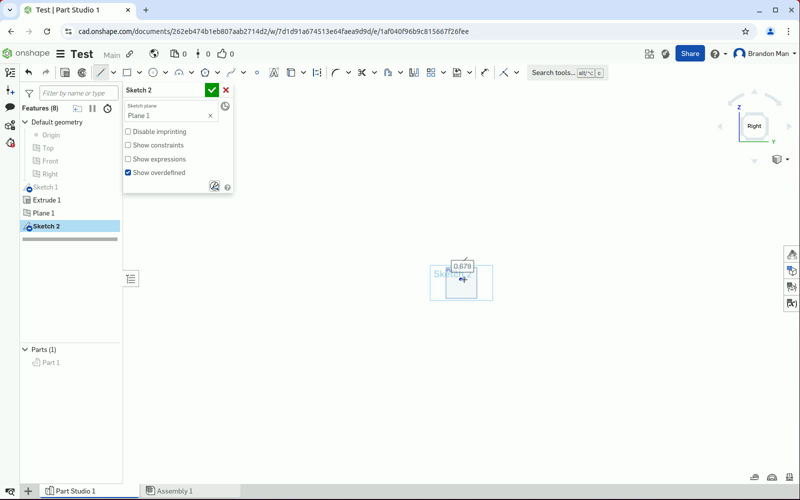
key_down(shift)
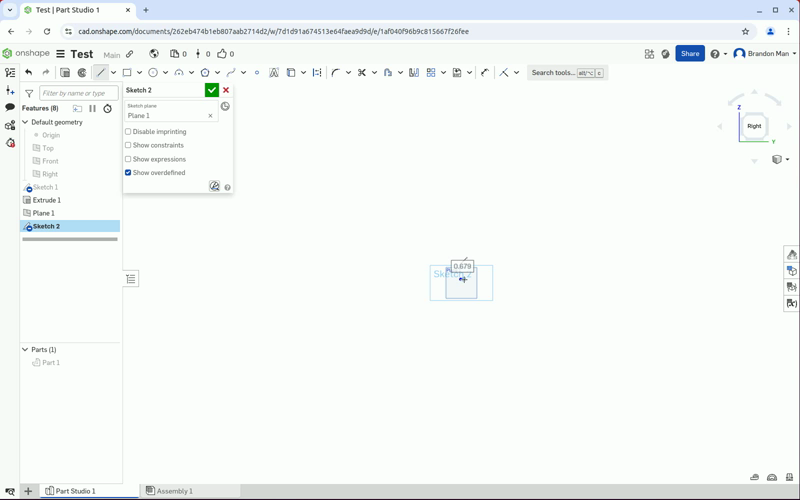
mouse_move(494, 279)
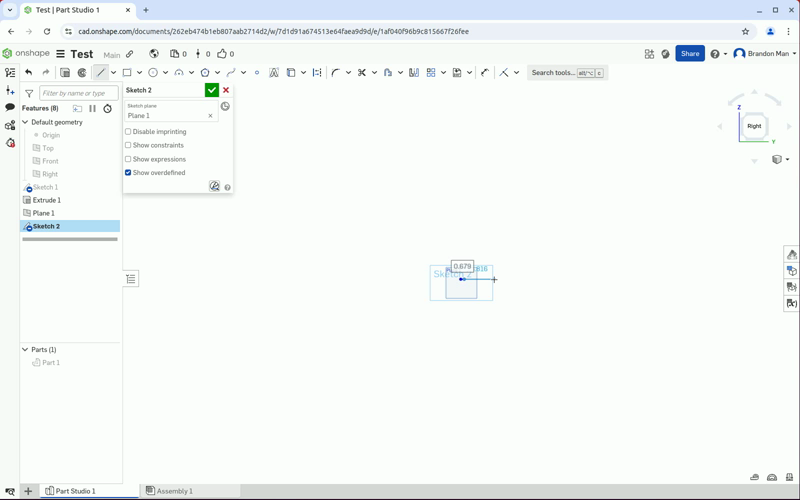
mouse_move(464, 276)
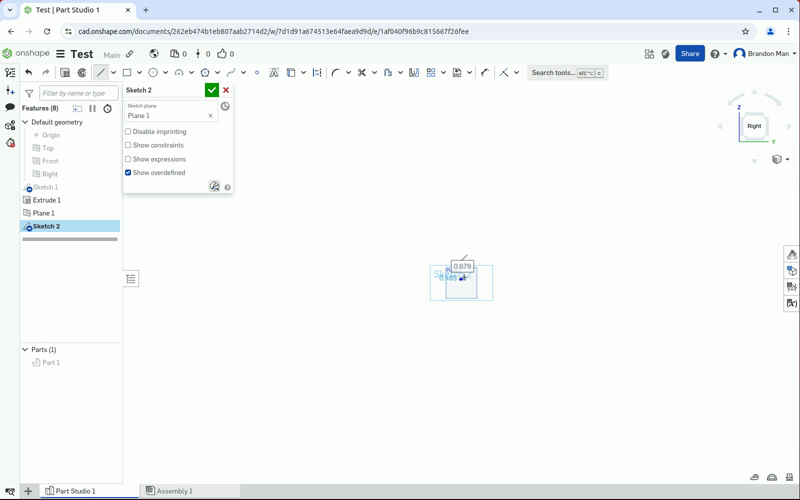
scroll(6)
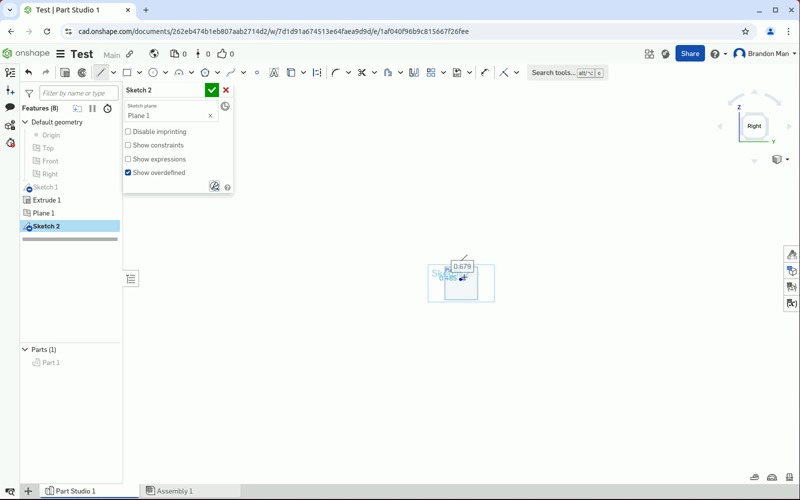
scroll(6)
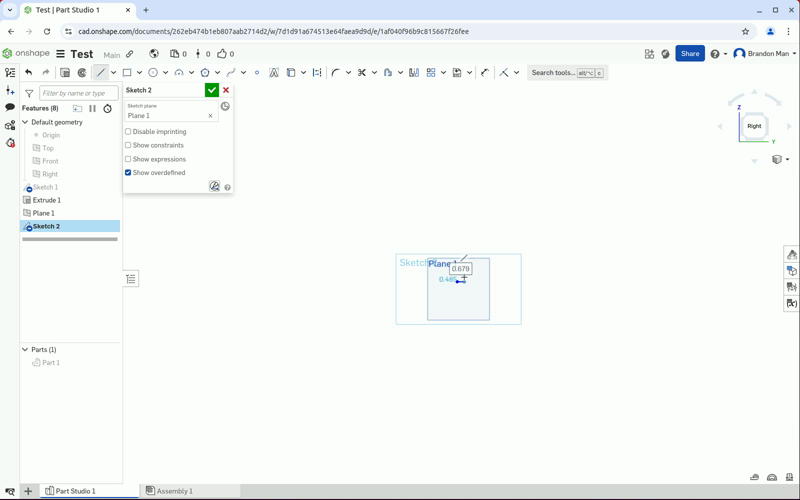
scroll(6)
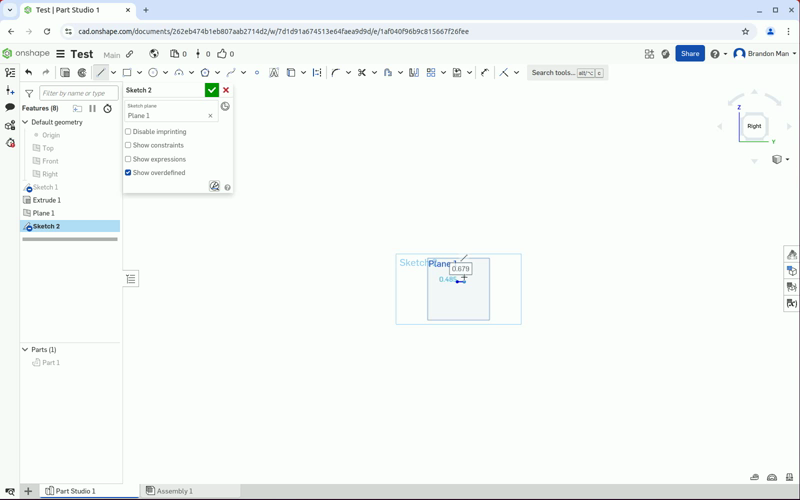
scroll(6)
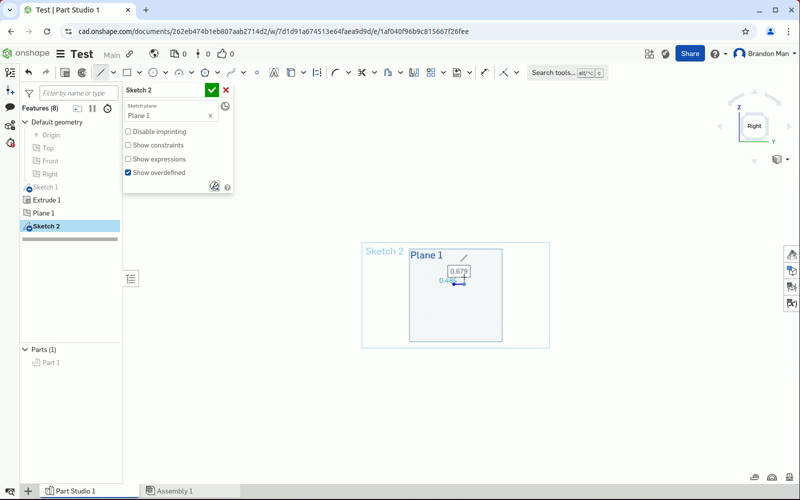
scroll(6)
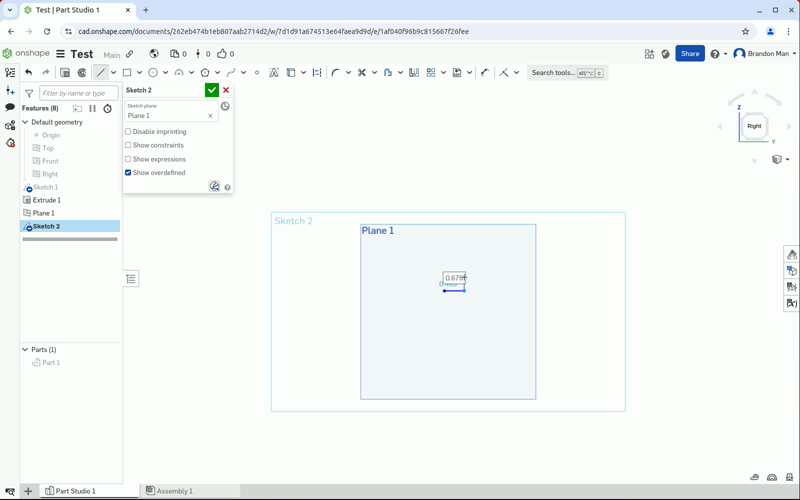
scroll(6)
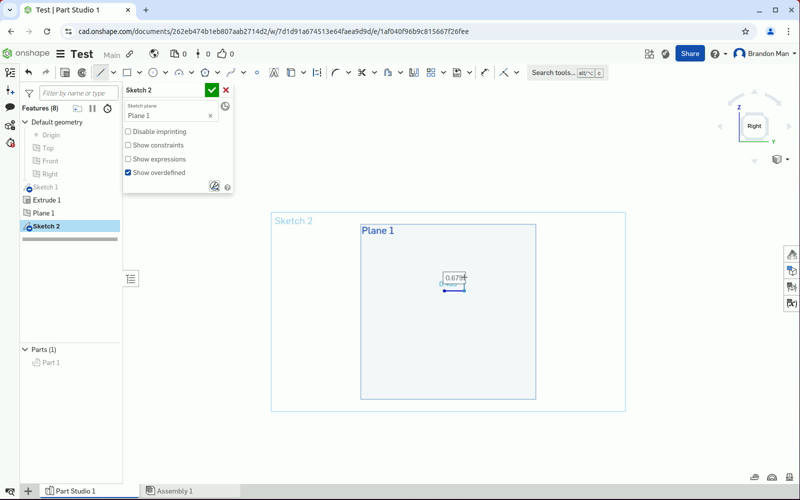
scroll(6)
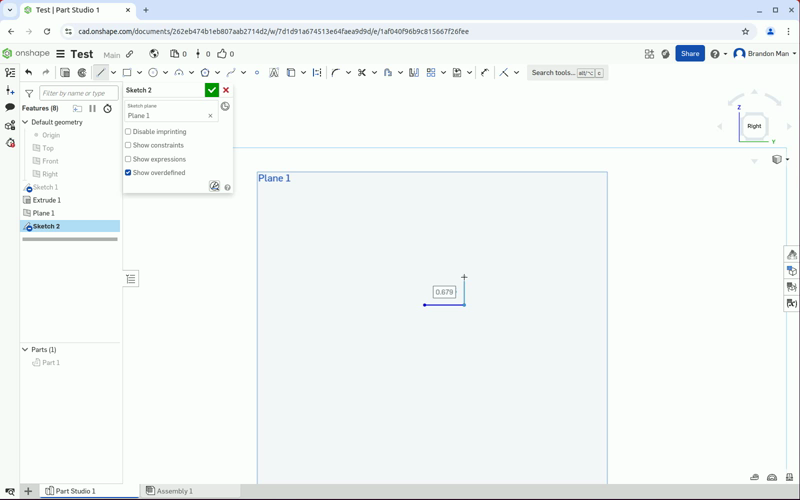
click(464, 276)
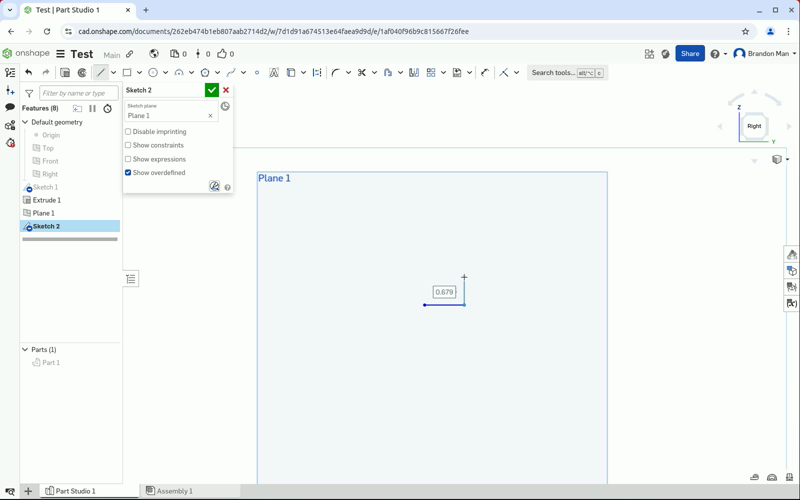
scroll(-6)
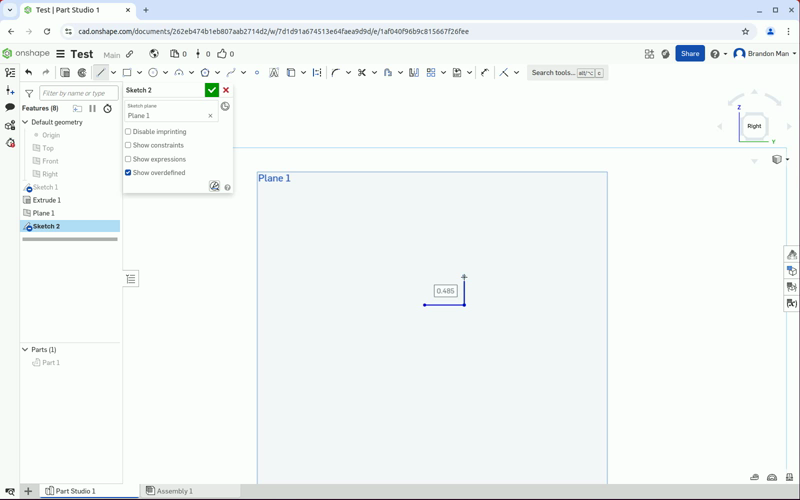
scroll(-6)
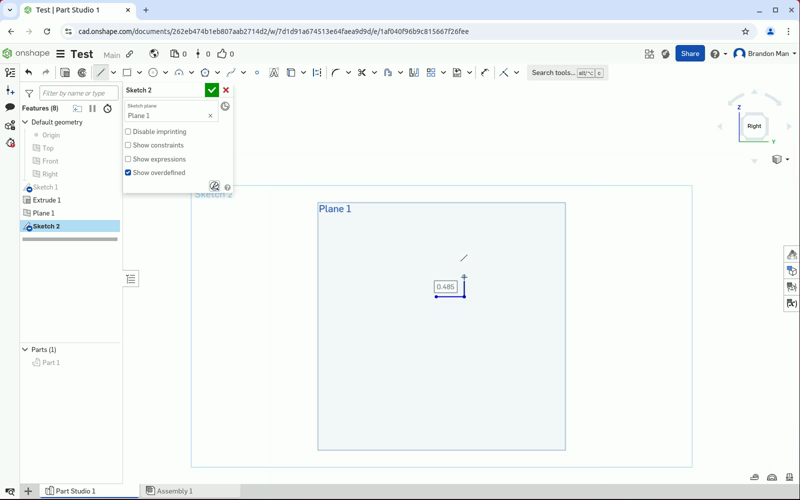
scroll(-6)
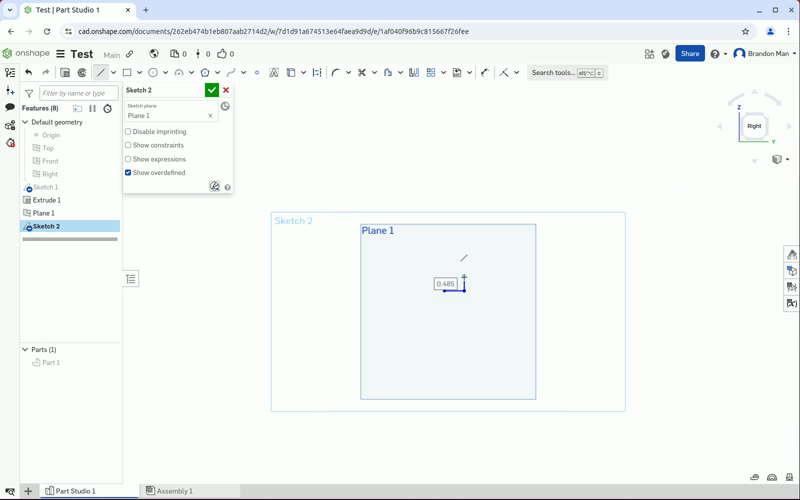
scroll(-6)
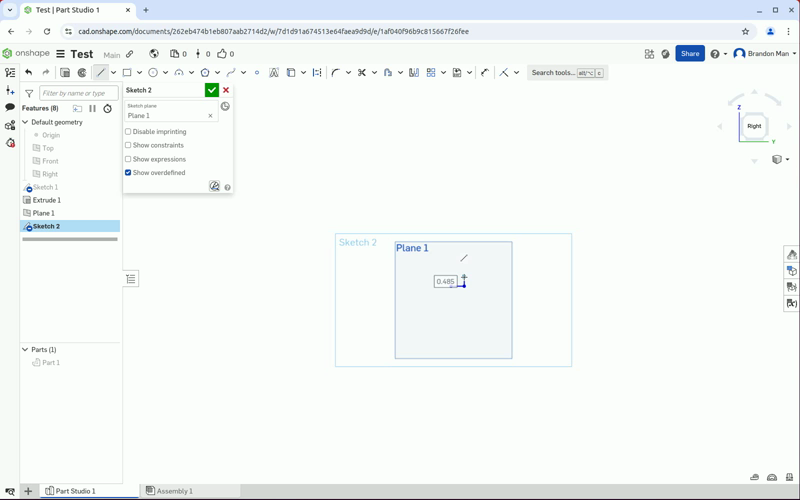
scroll(-6)
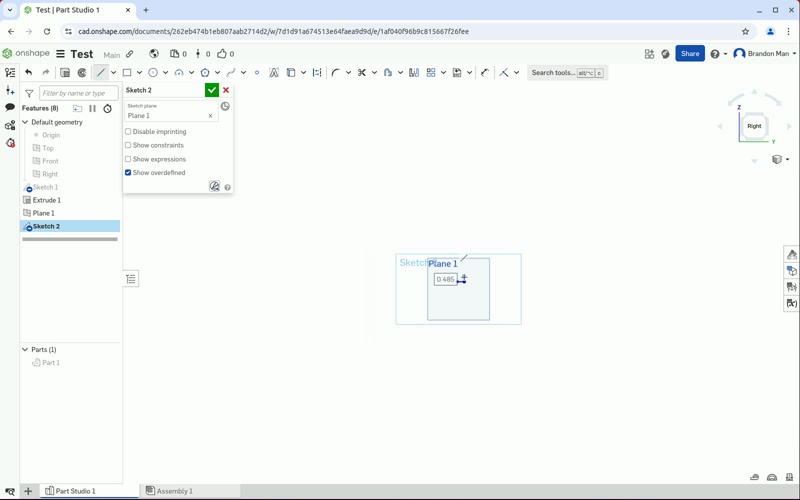
scroll(-6)
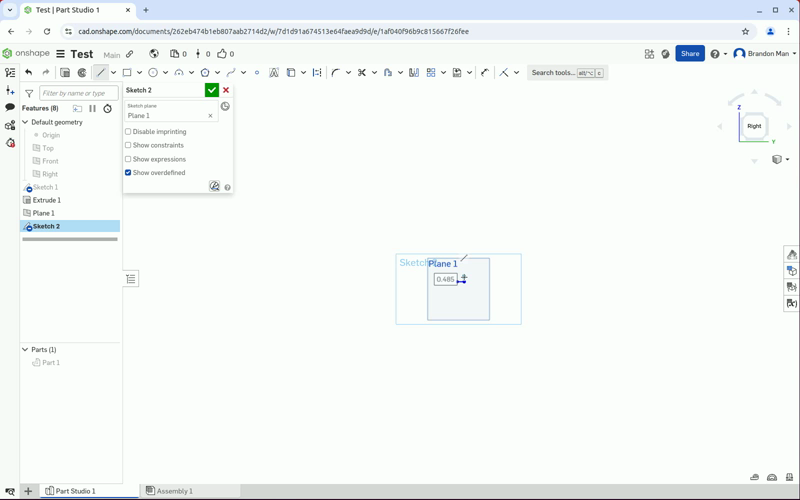
scroll(-6)
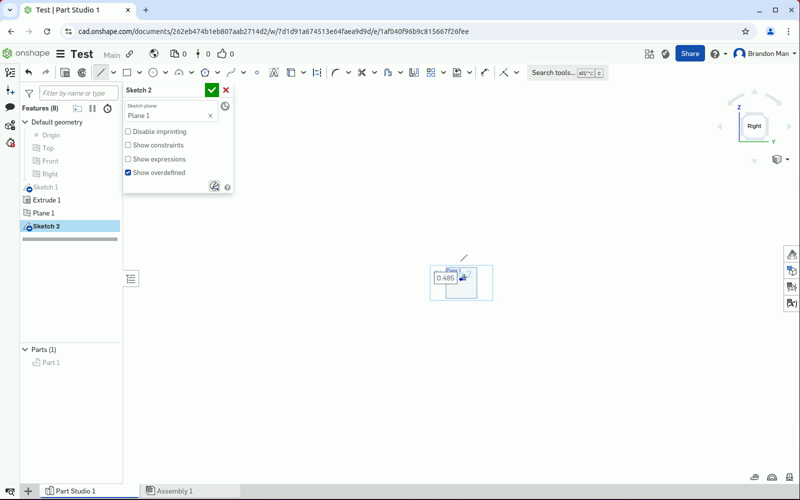
key_up(shift)
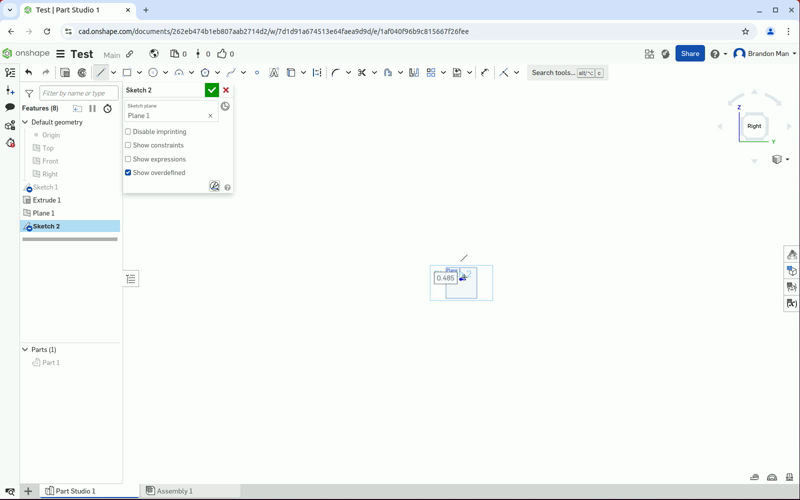
key(esc)
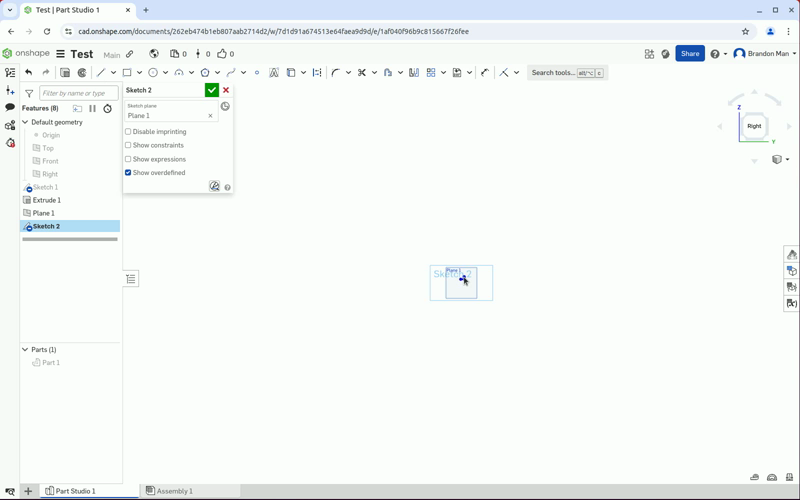
key(a)
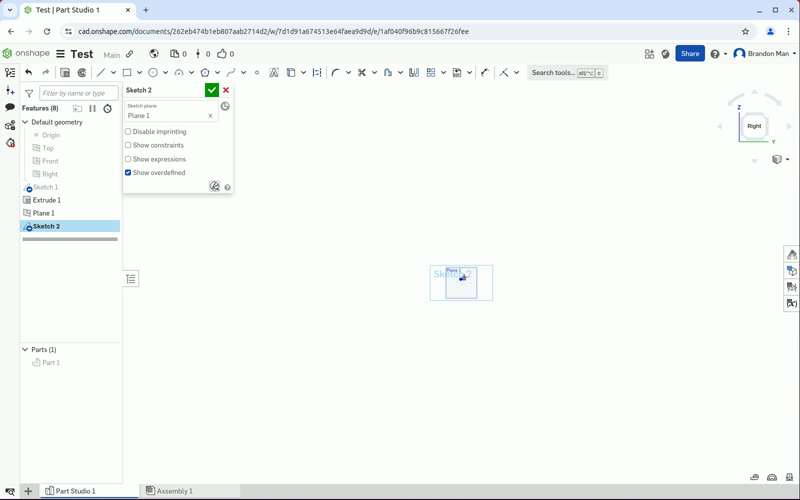
mouse_move(464, 276)
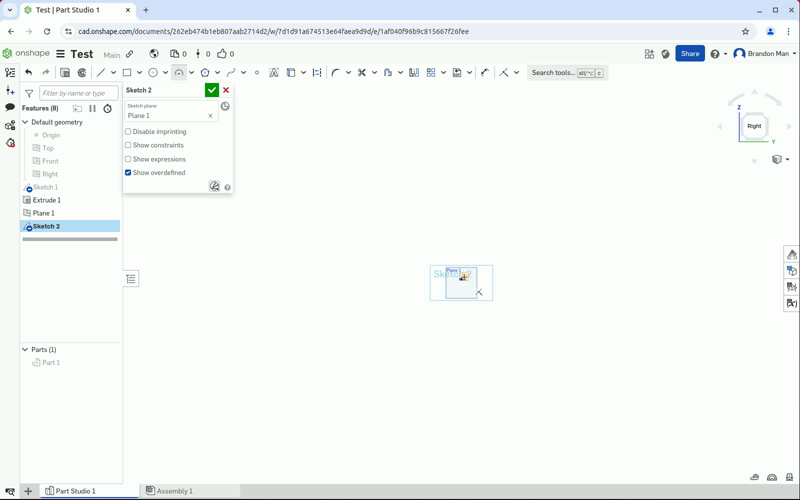
scroll(6)
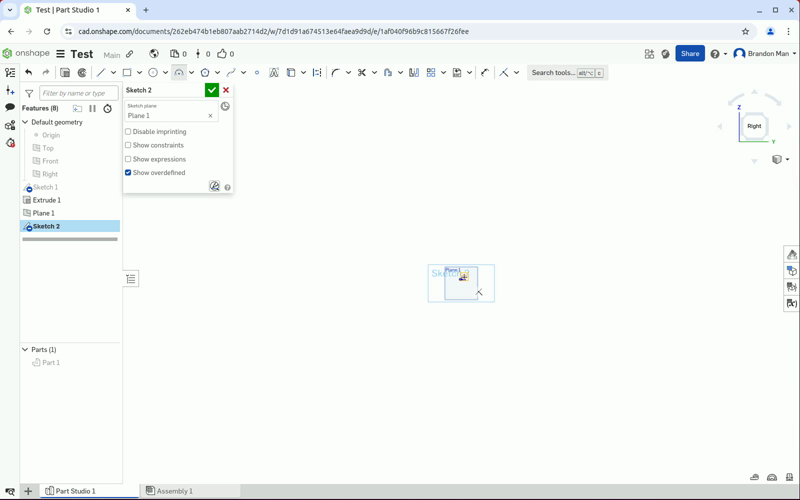
scroll(6)
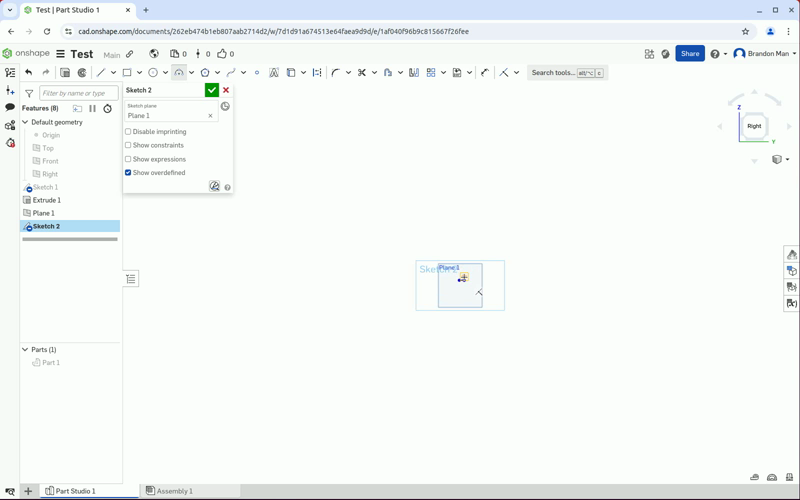
scroll(6)
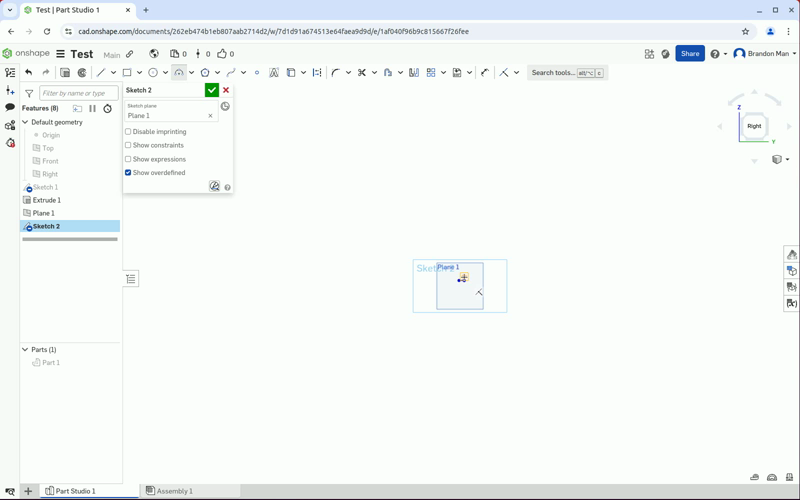
scroll(6)
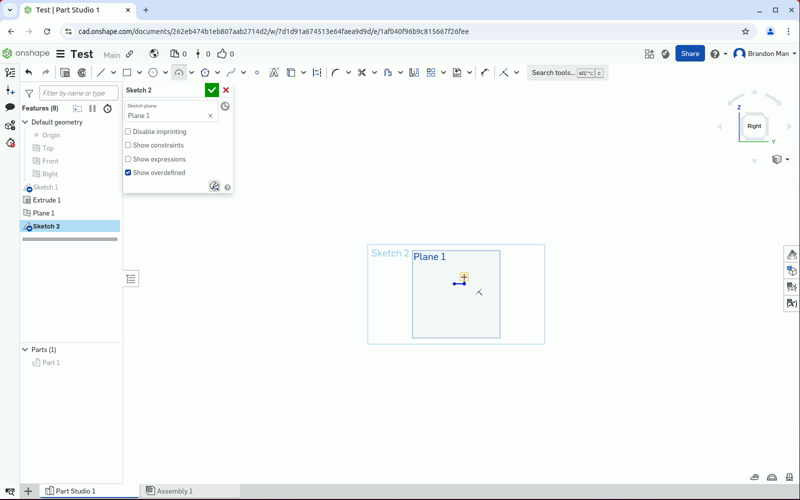
scroll(6)
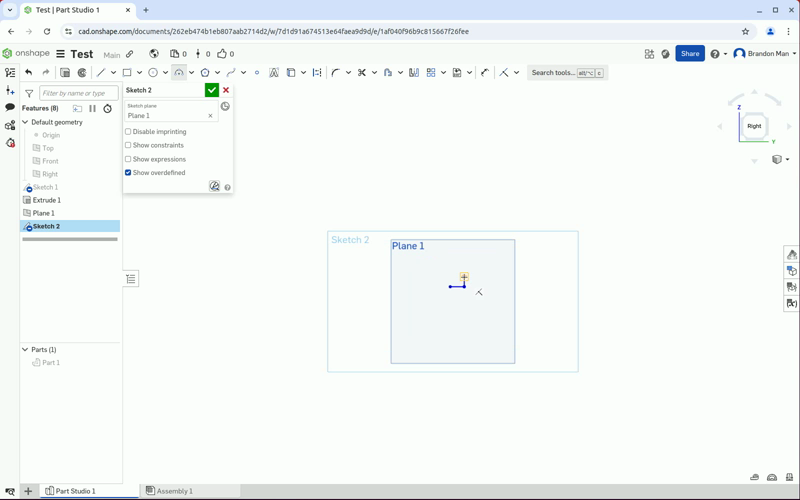
scroll(6)
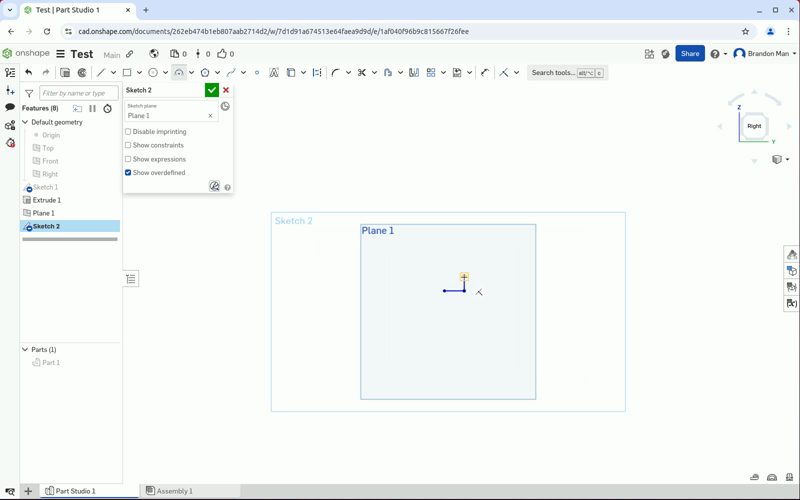
scroll(6)
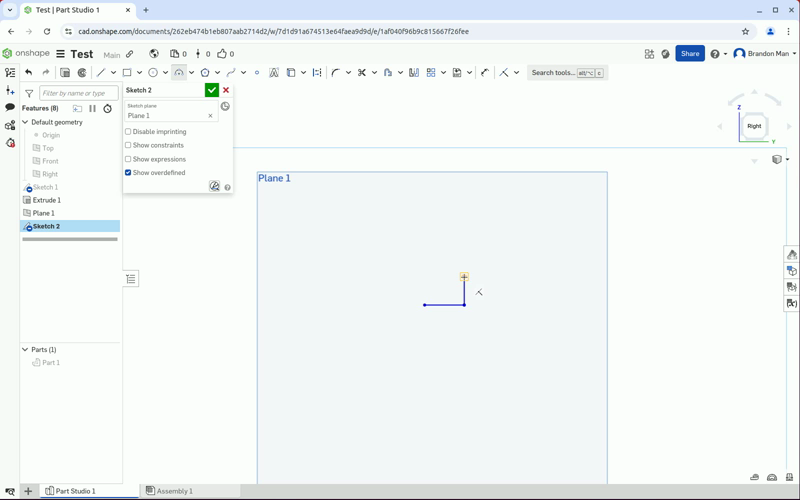
click(464, 276)
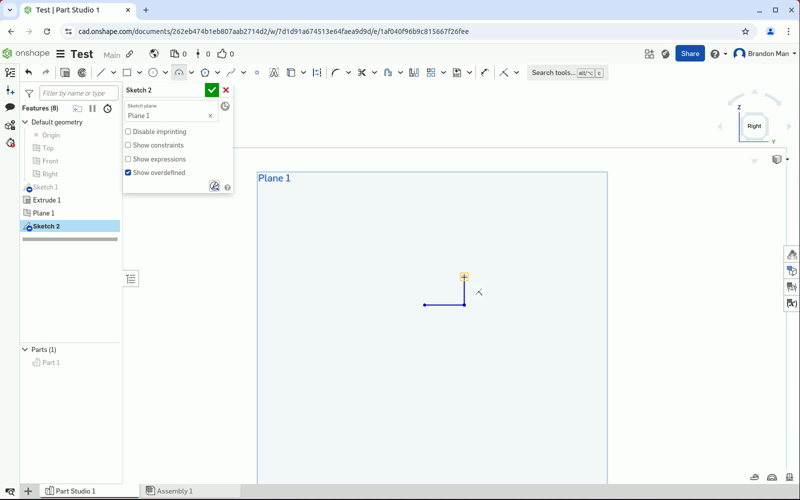
scroll(-6)
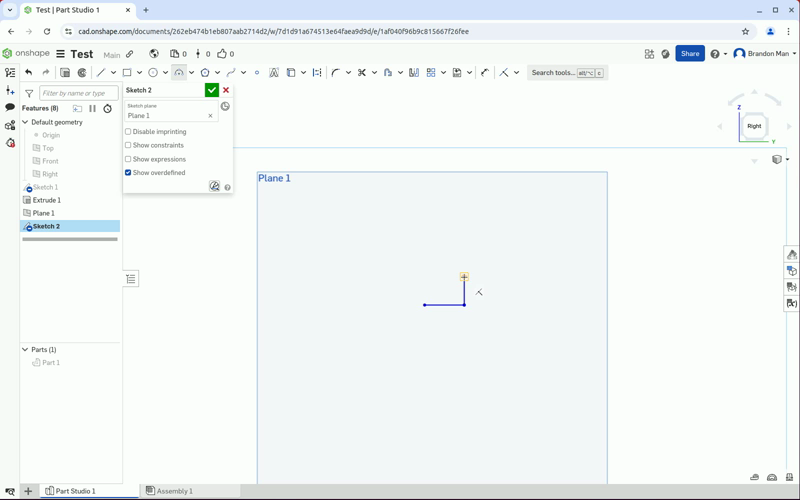
scroll(-6)
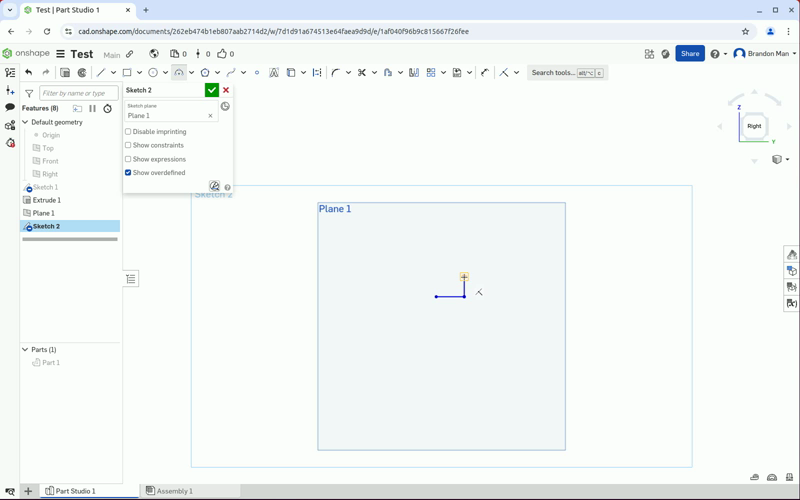
scroll(-6)
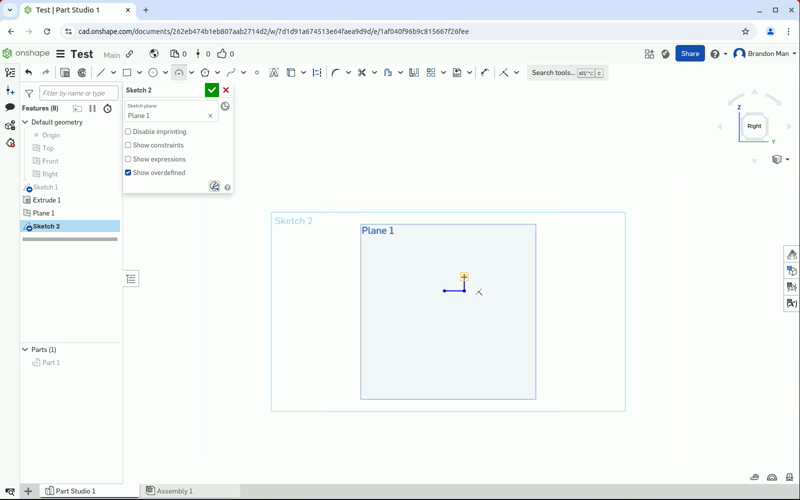
scroll(-6)
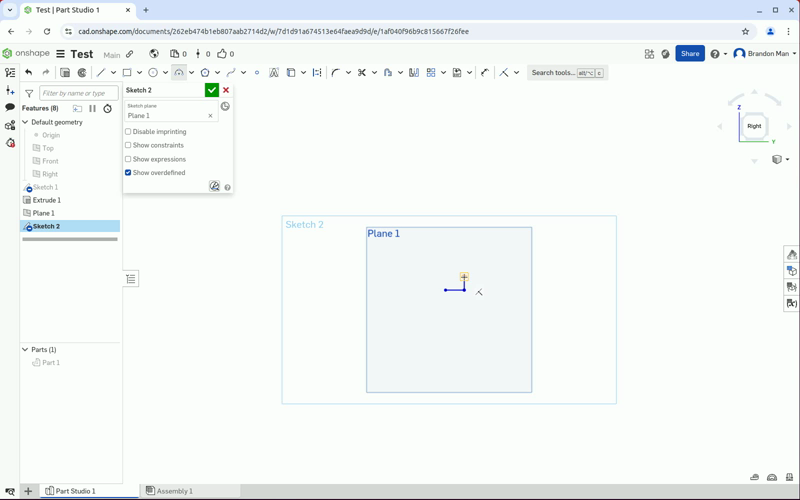
scroll(-6)
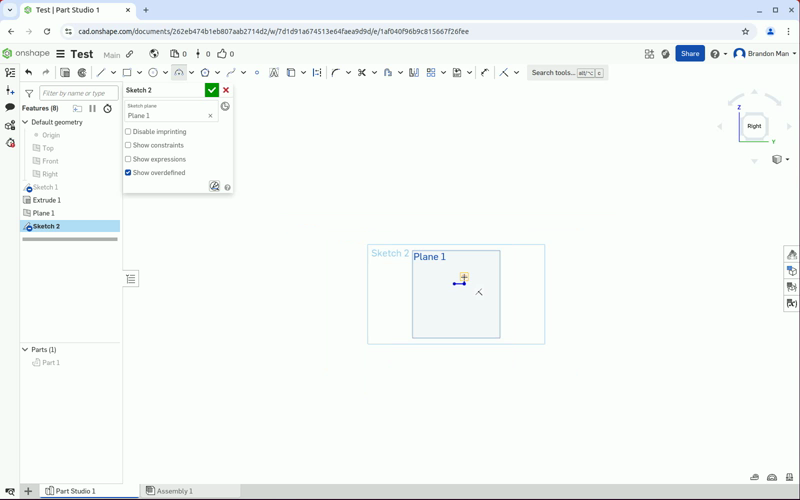
scroll(-6)
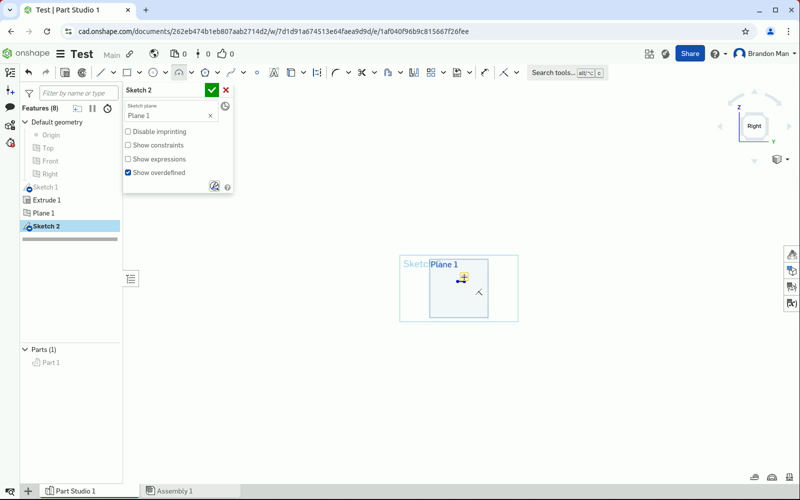
scroll(-6)
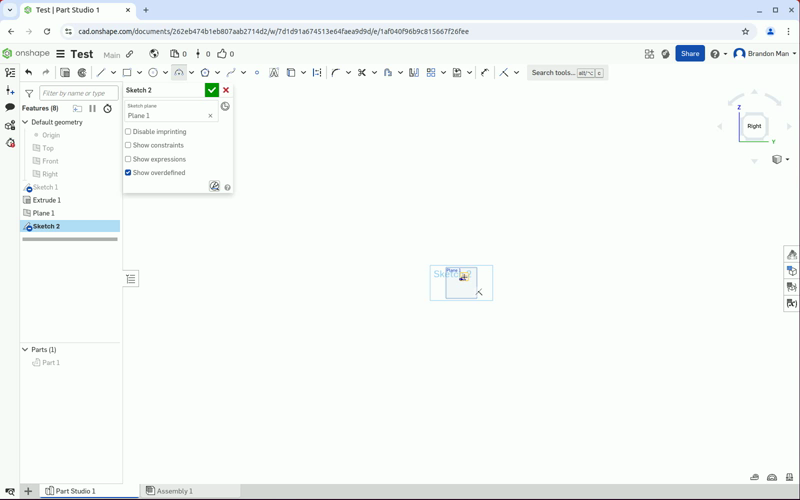
key_down(shift)
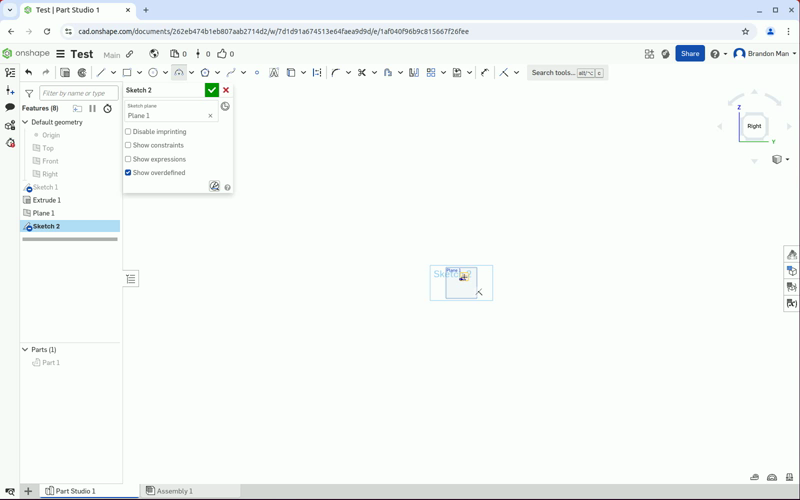
mouse_move(464, 275)
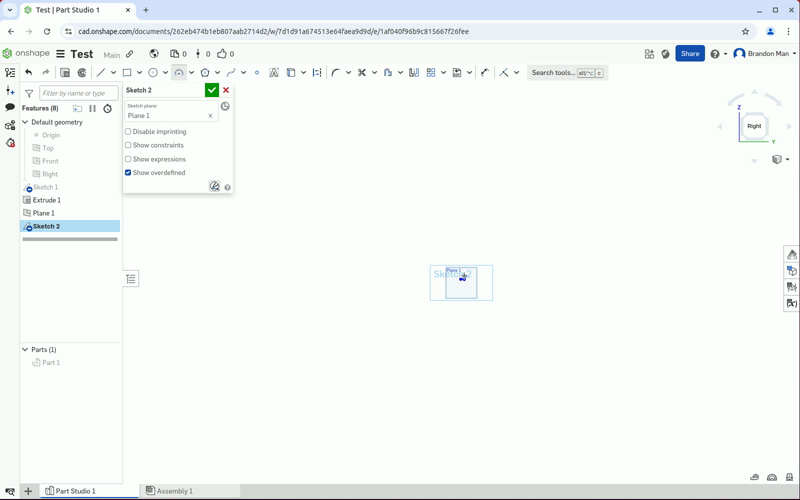
scroll(6)
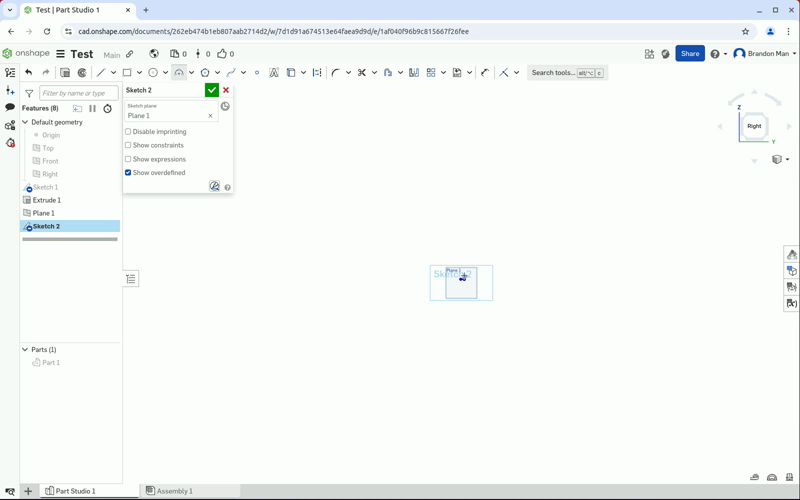
scroll(6)
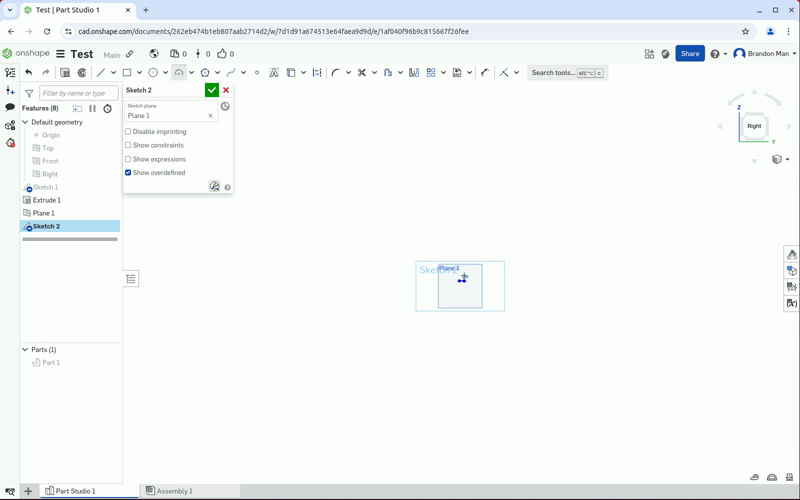
scroll(6)
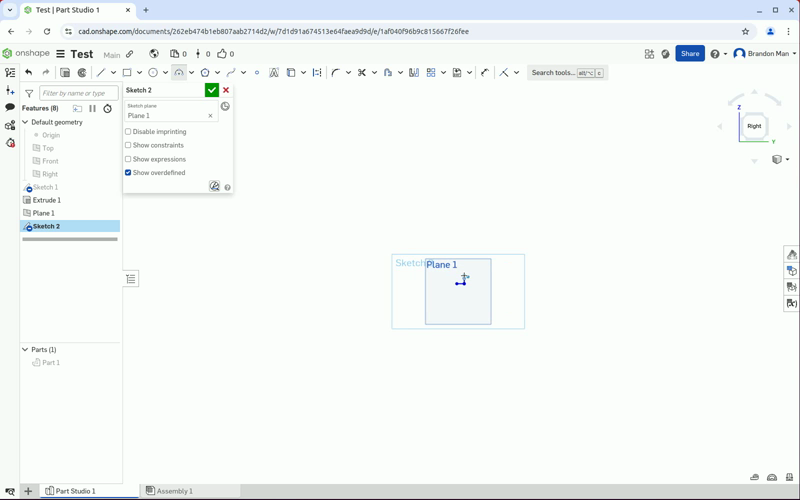
scroll(6)
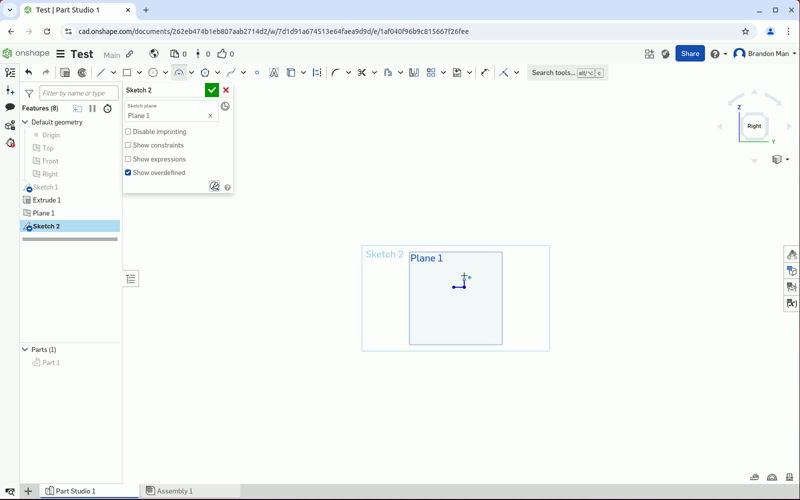
scroll(6)
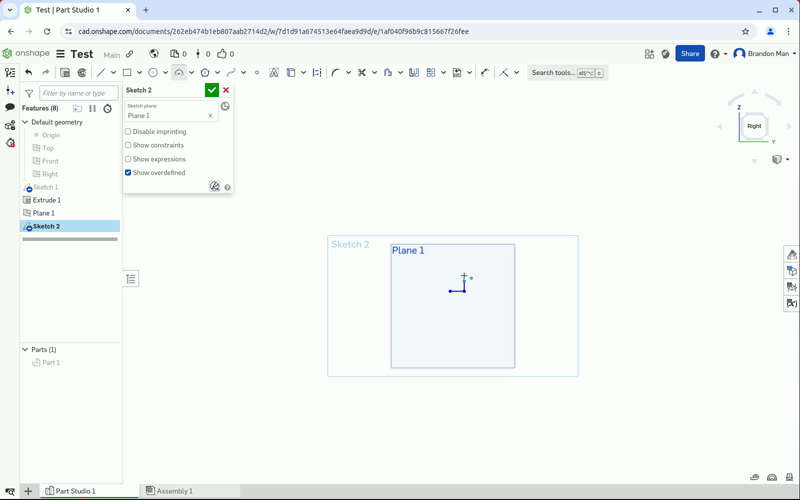
scroll(6)
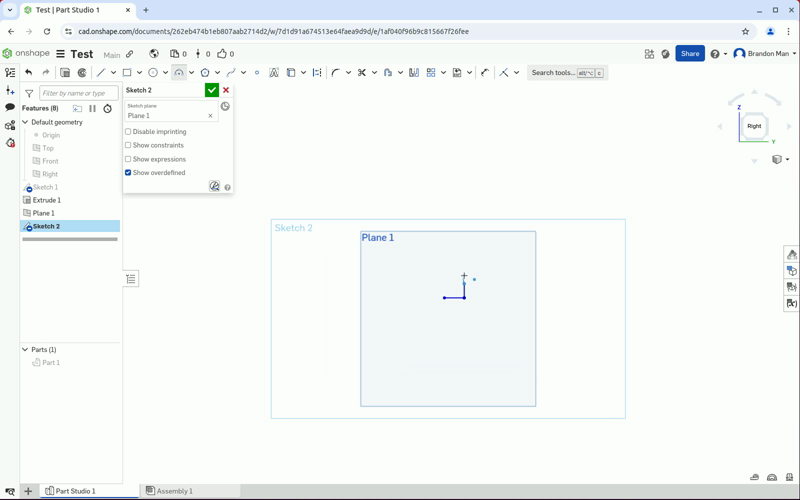
scroll(6)
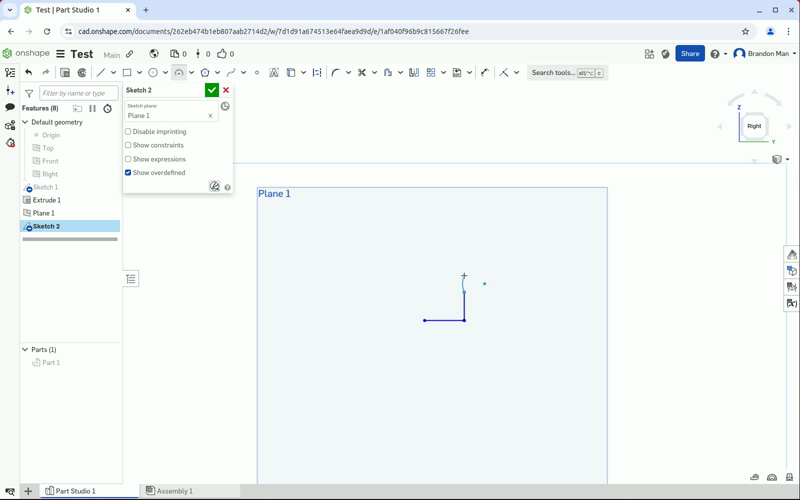
click(464, 275)
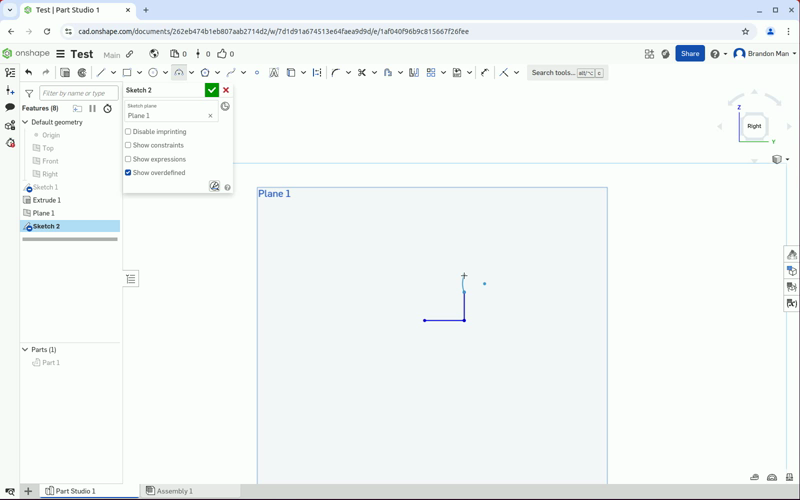
scroll(-6)
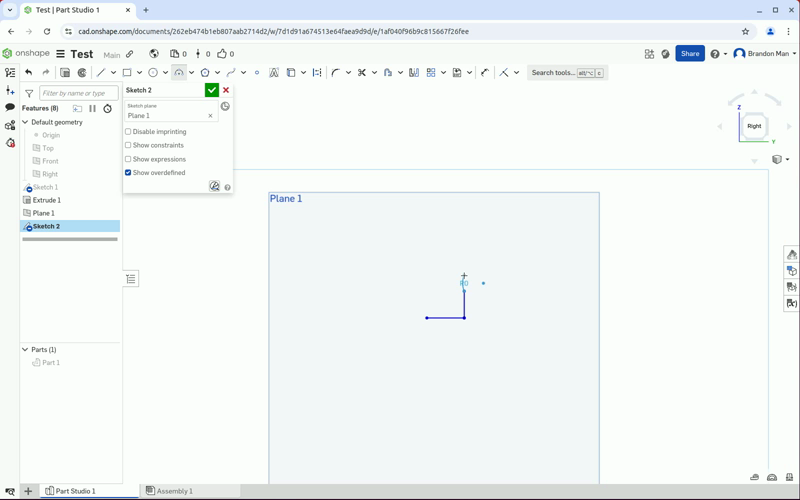
scroll(-6)
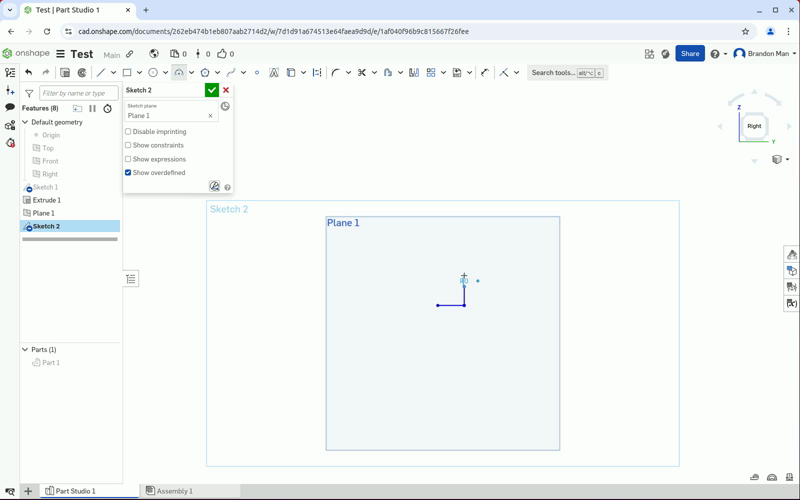
scroll(-6)
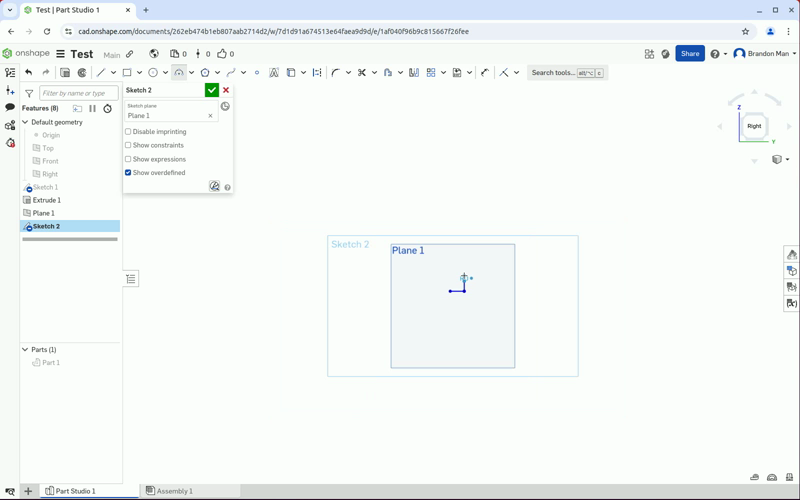
scroll(-6)
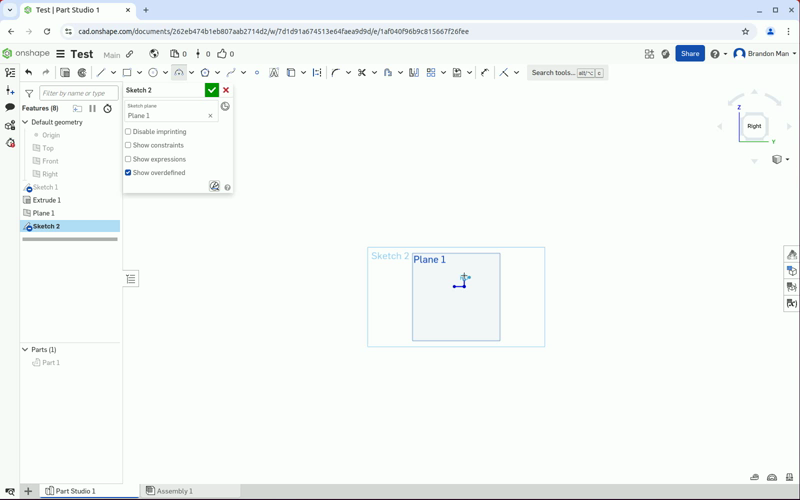
scroll(-6)
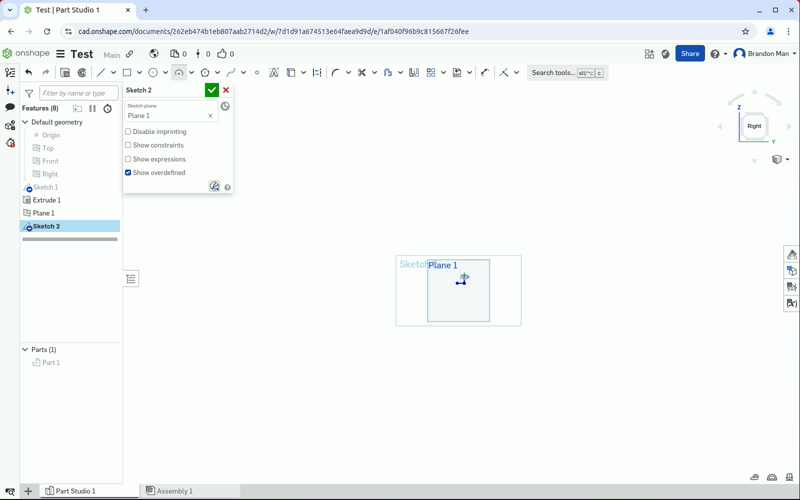
scroll(-6)
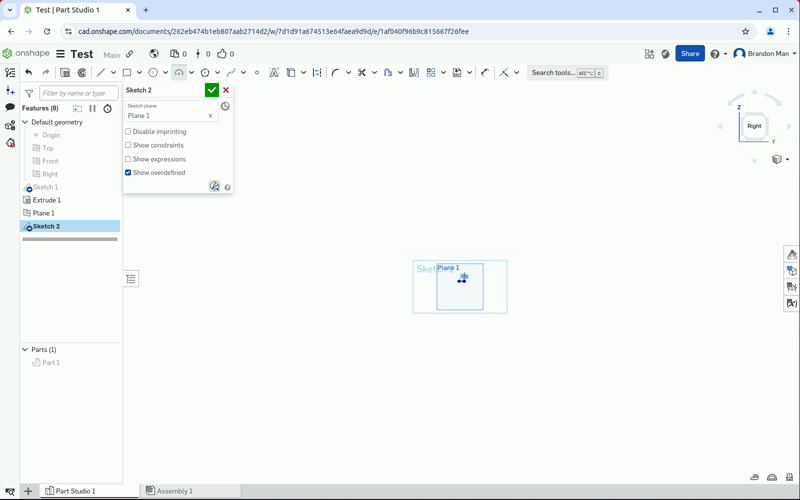
scroll(-6)
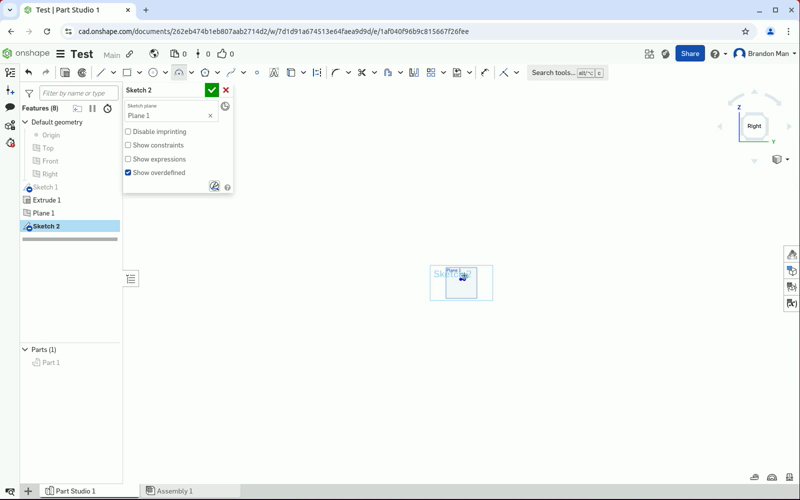
mouse_move(465, 276)
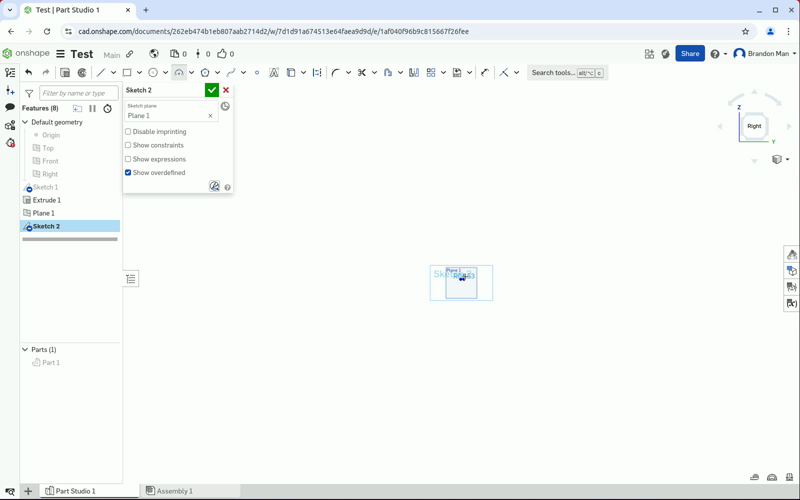
scroll(6)
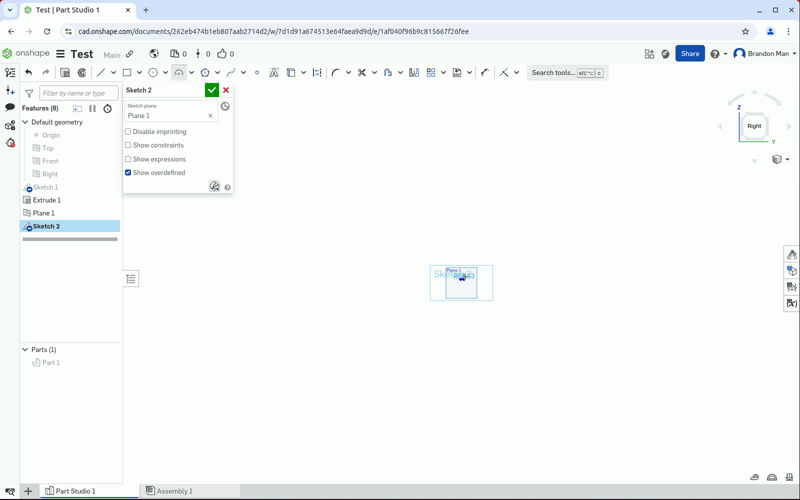
scroll(6)
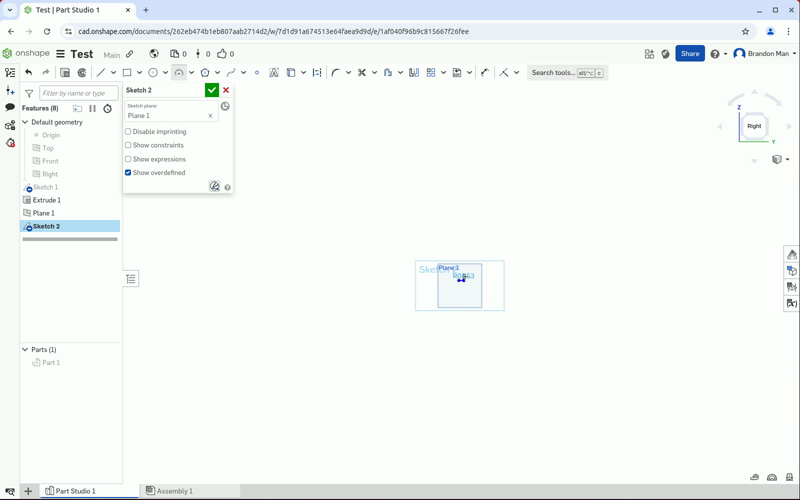
scroll(6)
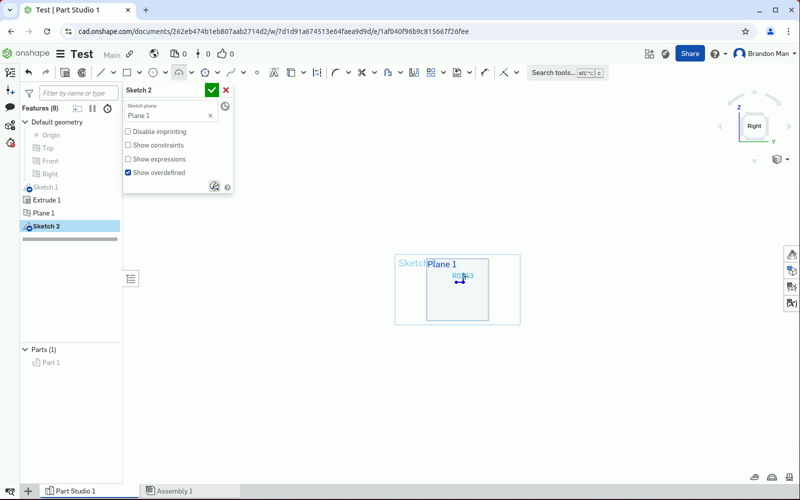
scroll(6)
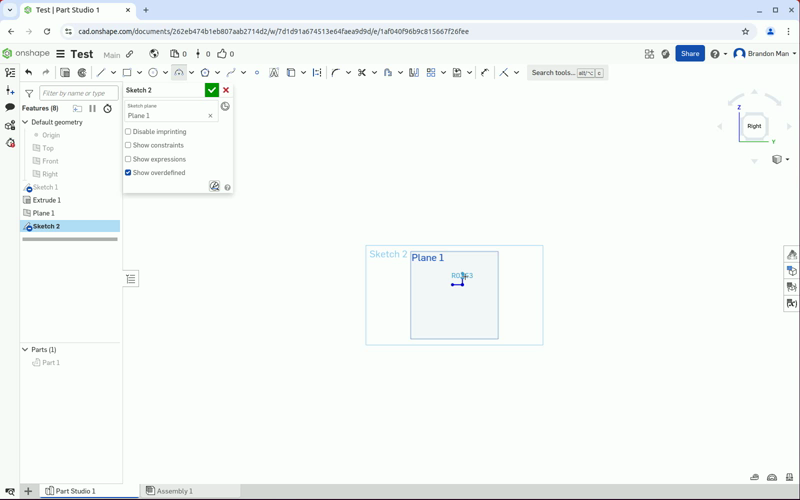
scroll(6)
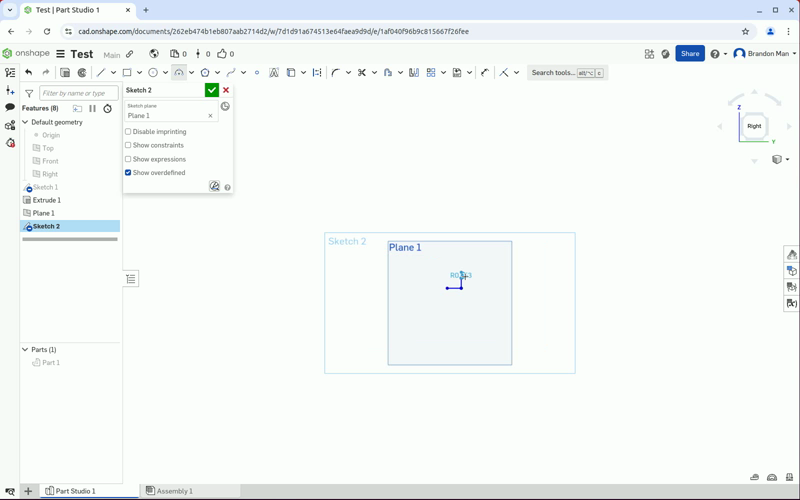
scroll(6)
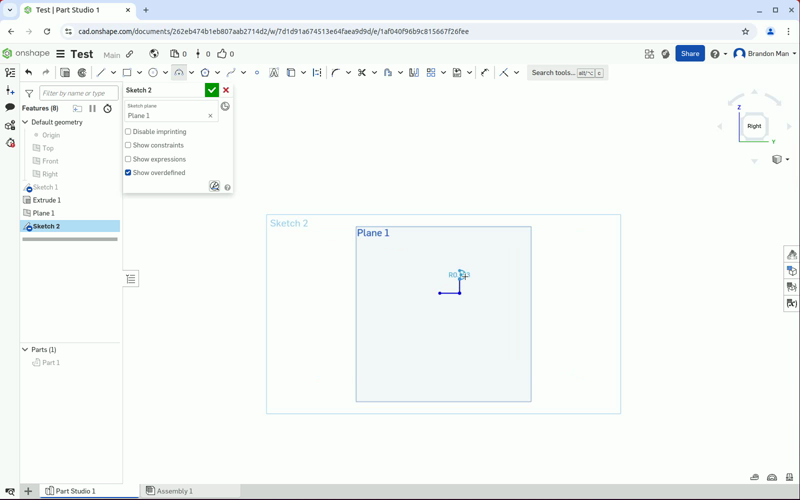
scroll(6)
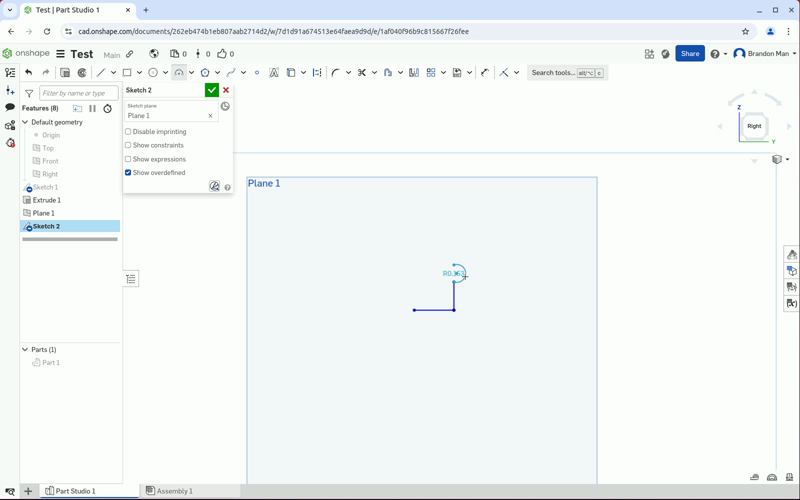
click(465, 276)
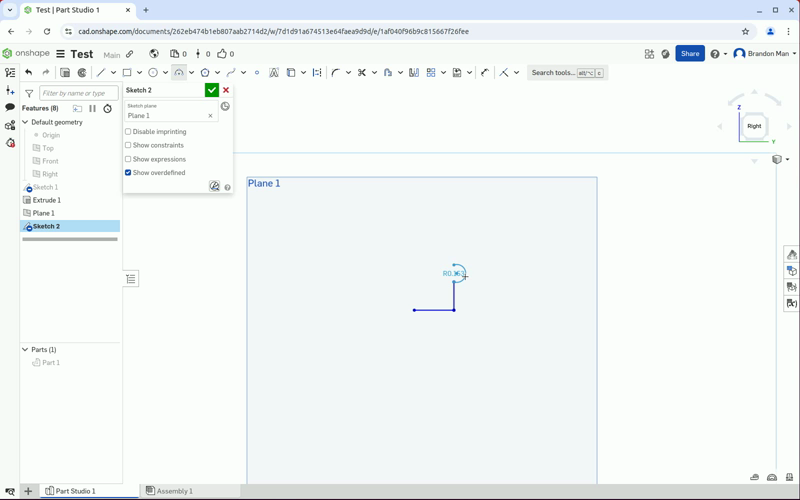
scroll(-6)
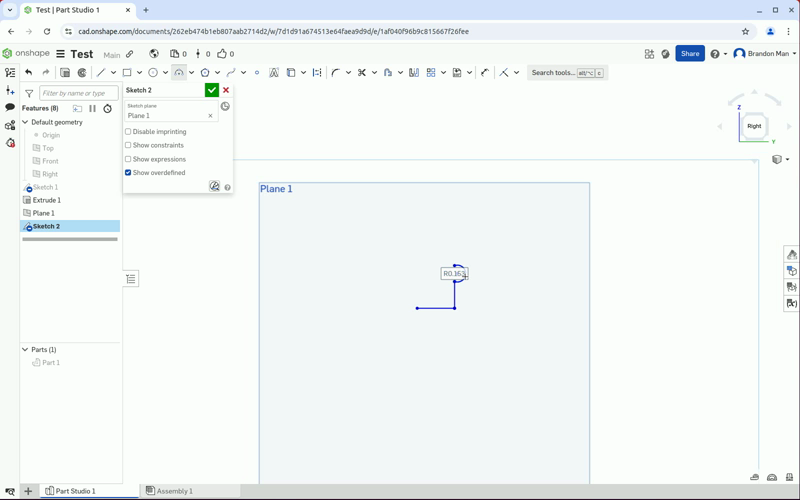
scroll(-6)
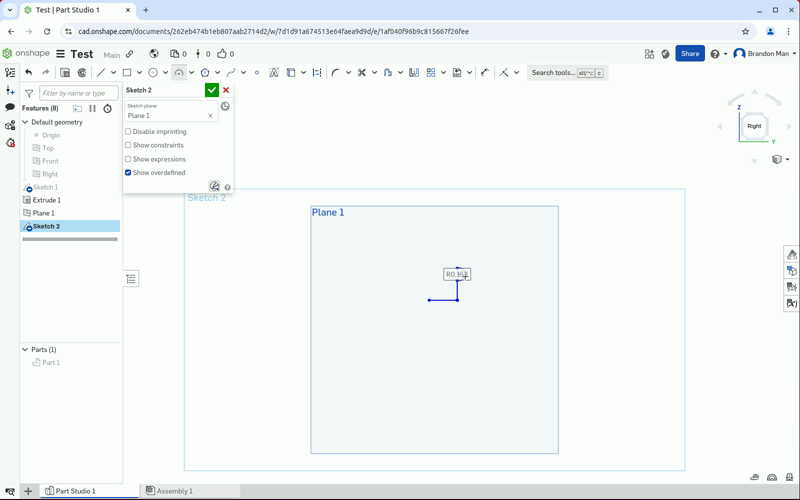
scroll(-6)
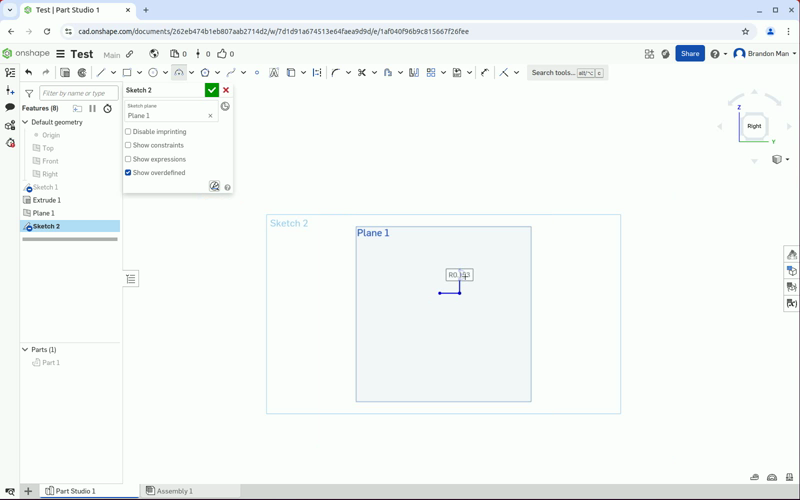
scroll(-6)
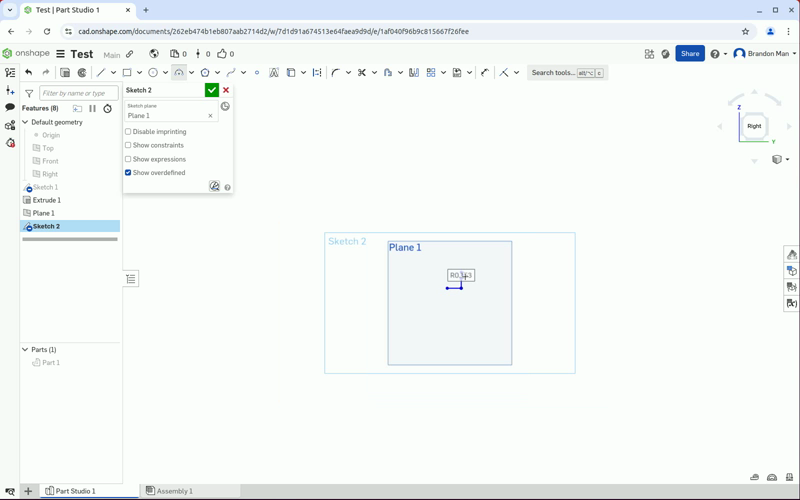
scroll(-6)
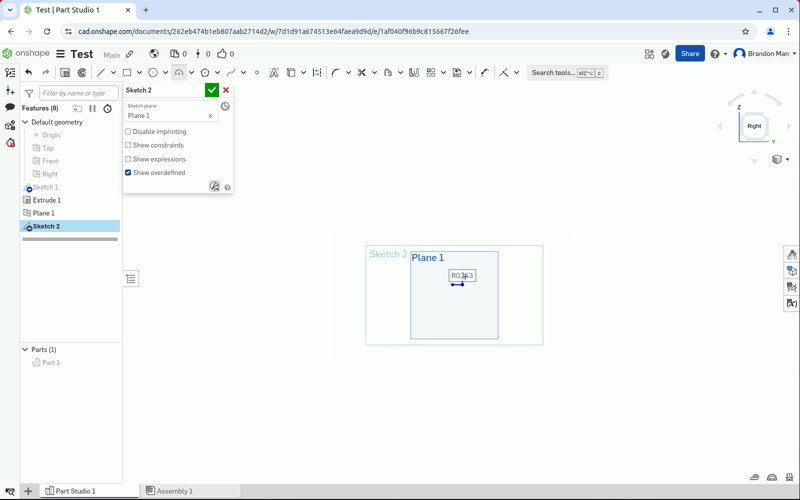
scroll(-6)
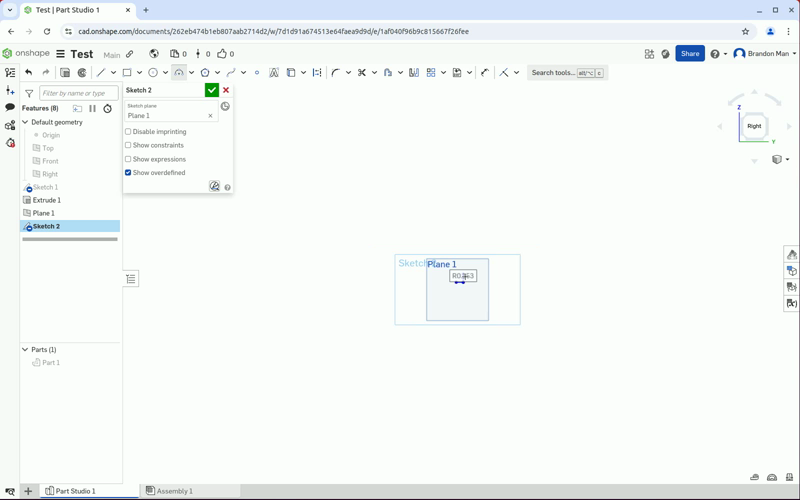
scroll(-6)
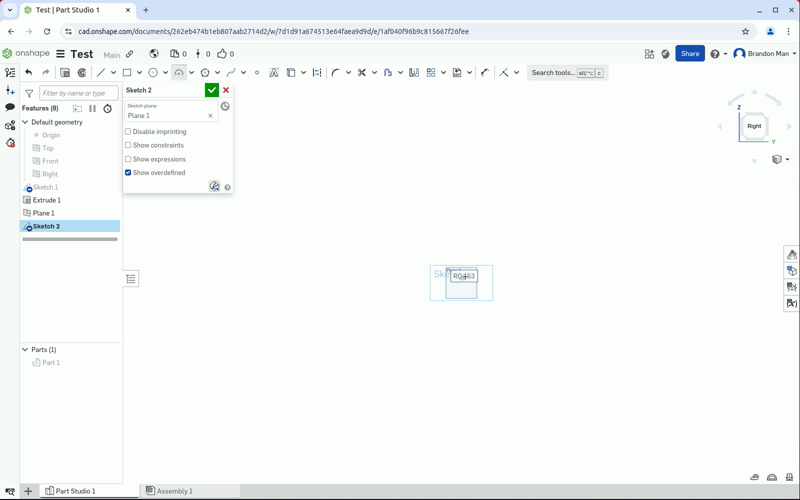
key_up(shift)
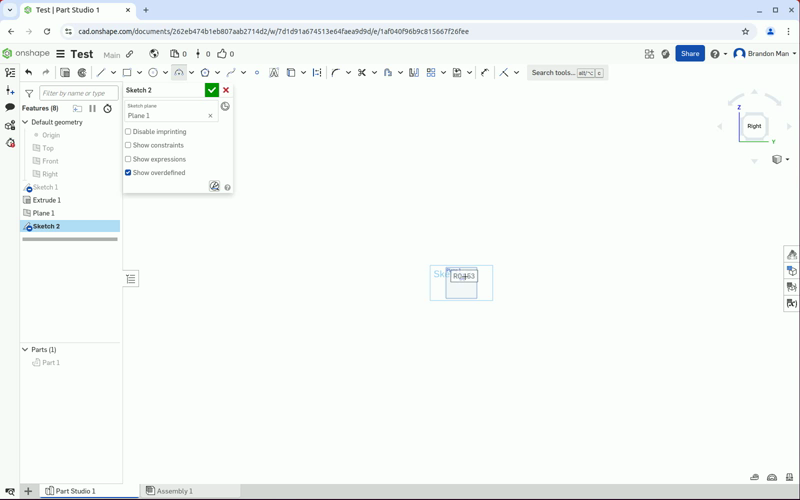
key(esc)
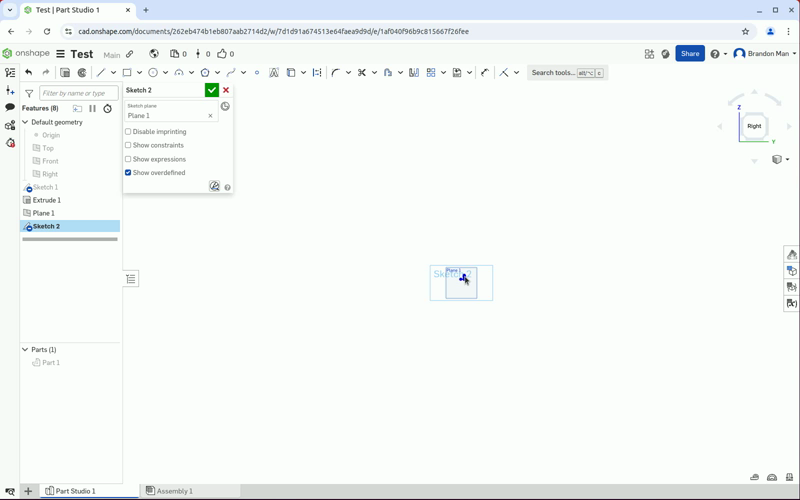
key(l)
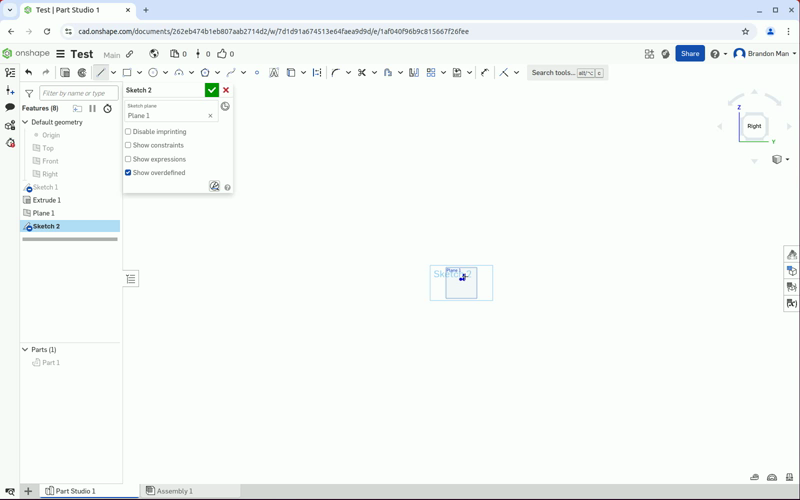
mouse_move(464, 275)
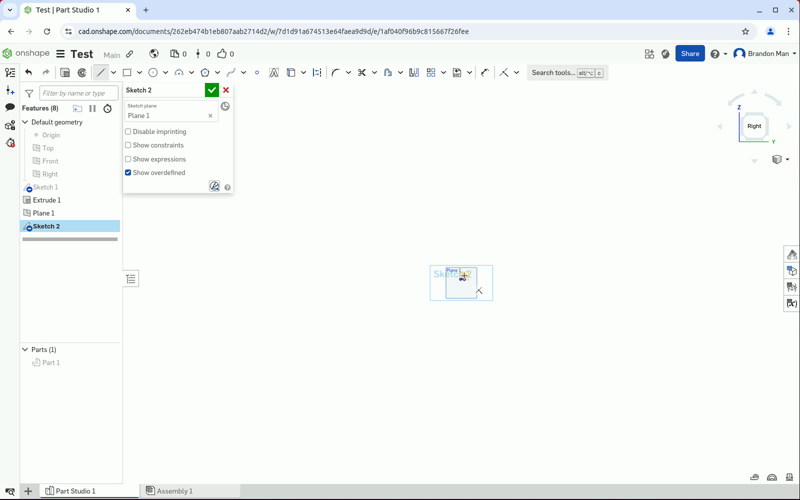
scroll(6)
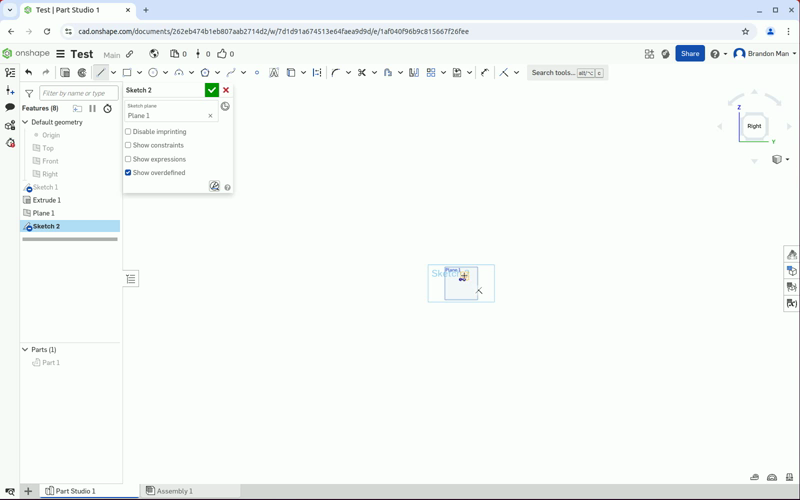
scroll(6)
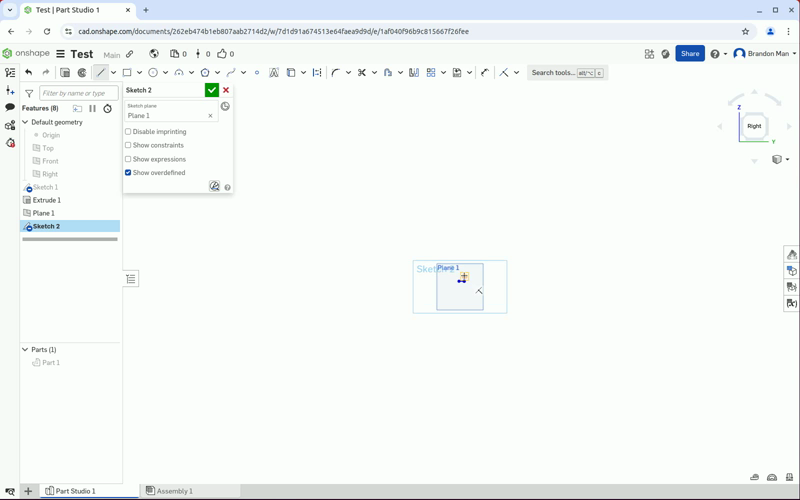
scroll(6)
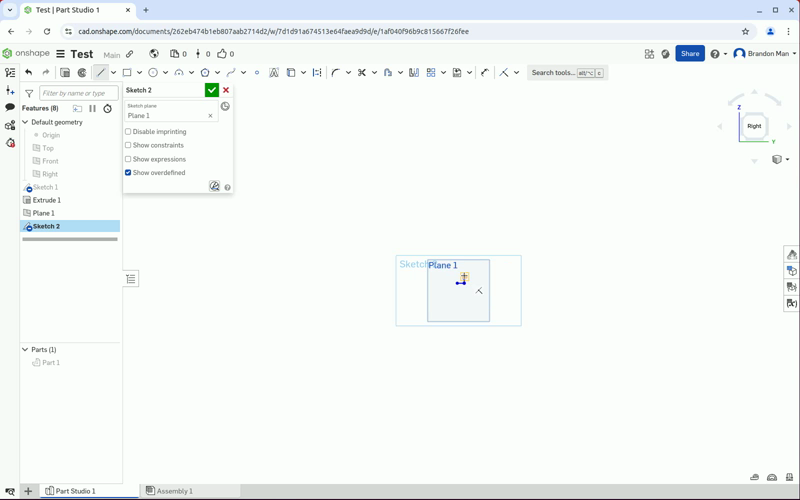
scroll(6)
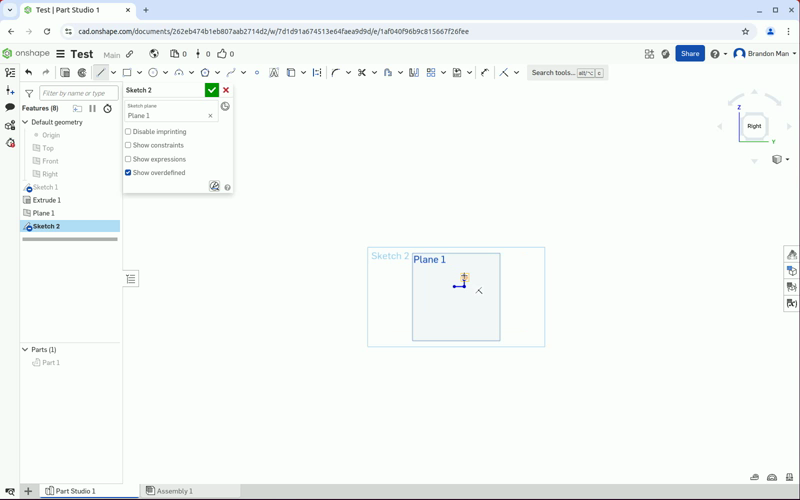
scroll(6)
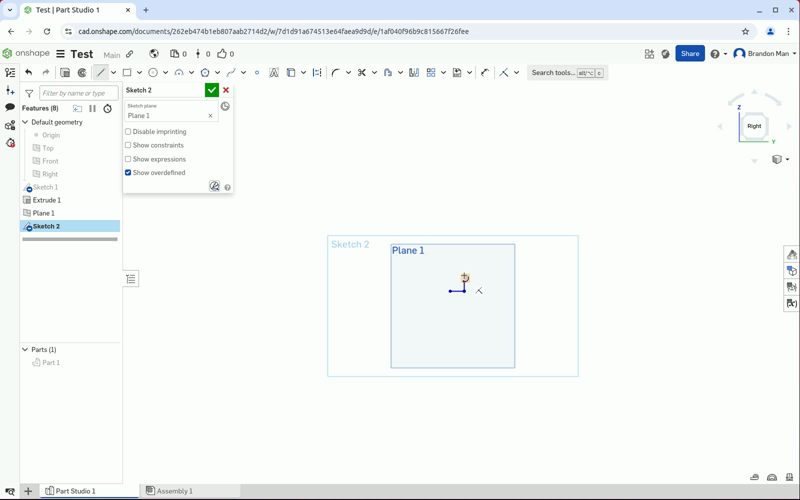
scroll(6)
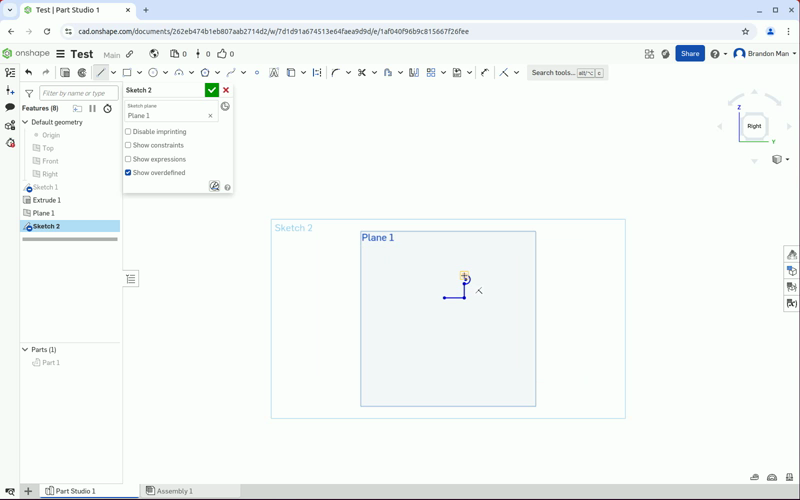
scroll(6)
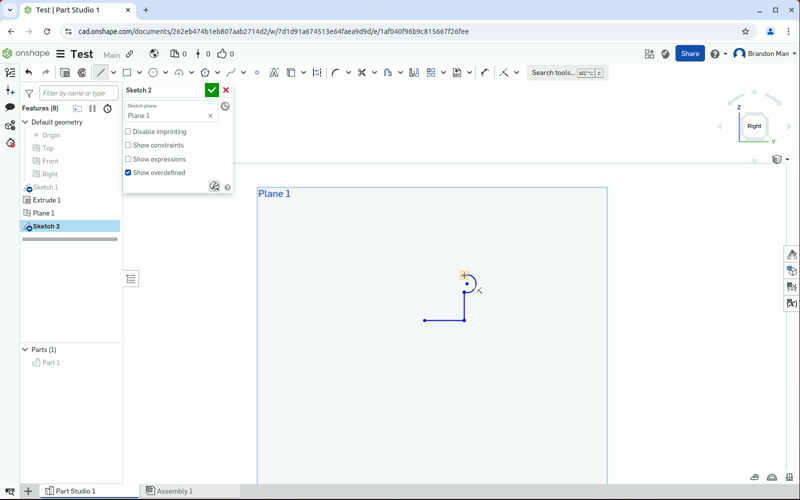
click(464, 275)
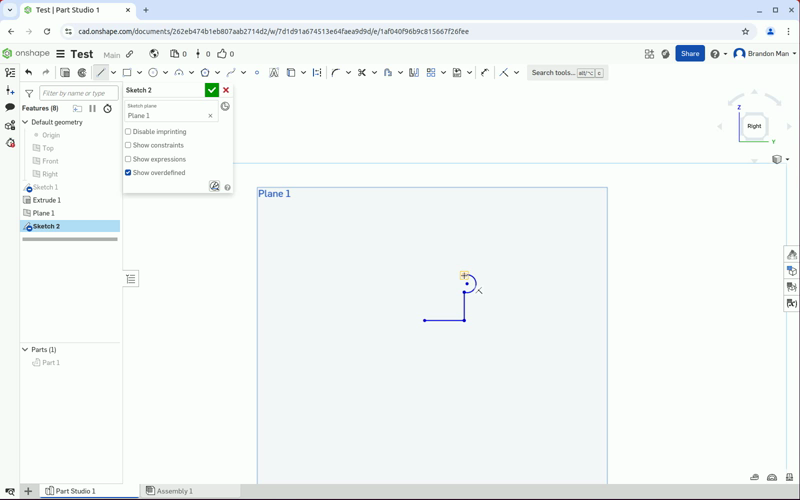
scroll(-6)
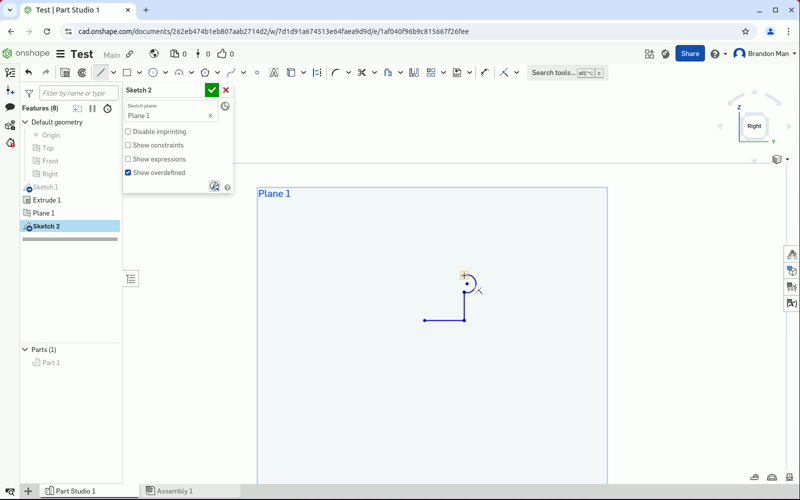
scroll(-6)
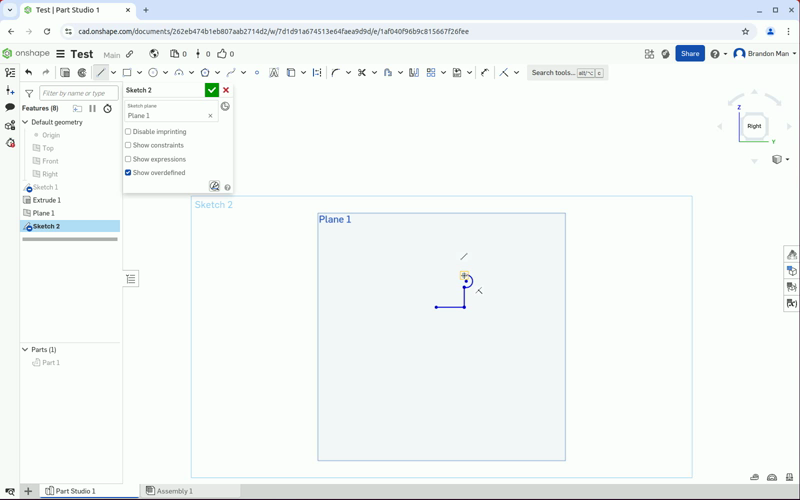
scroll(-6)
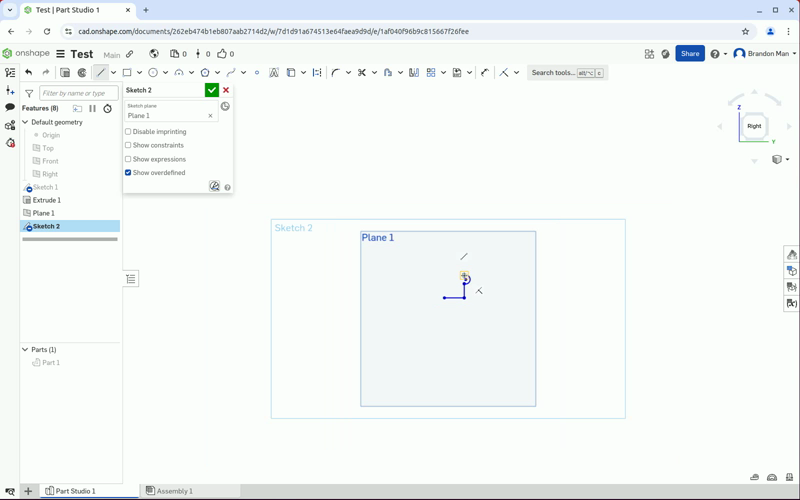
scroll(-6)
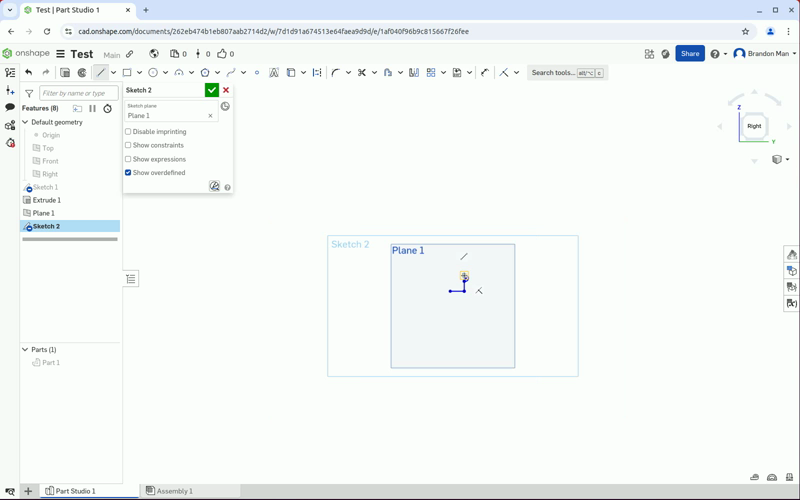
scroll(-6)
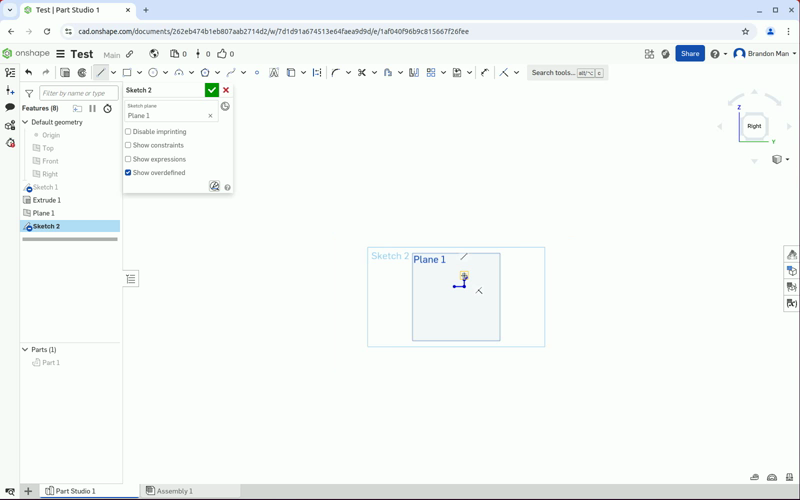
scroll(-6)
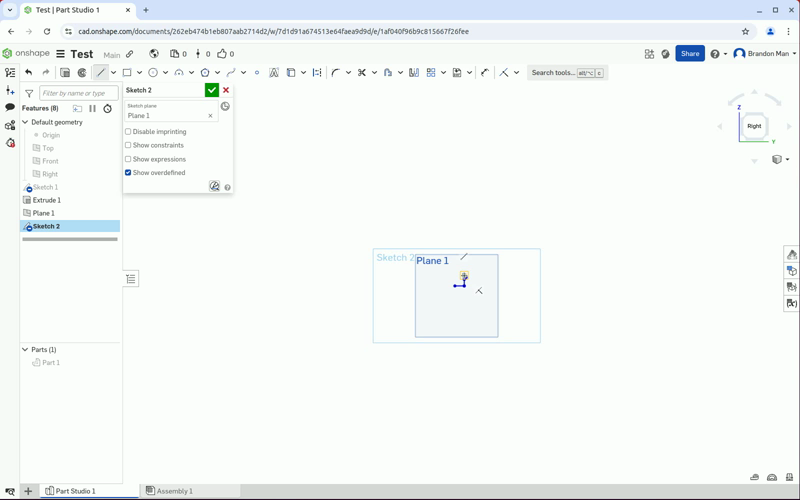
scroll(-6)
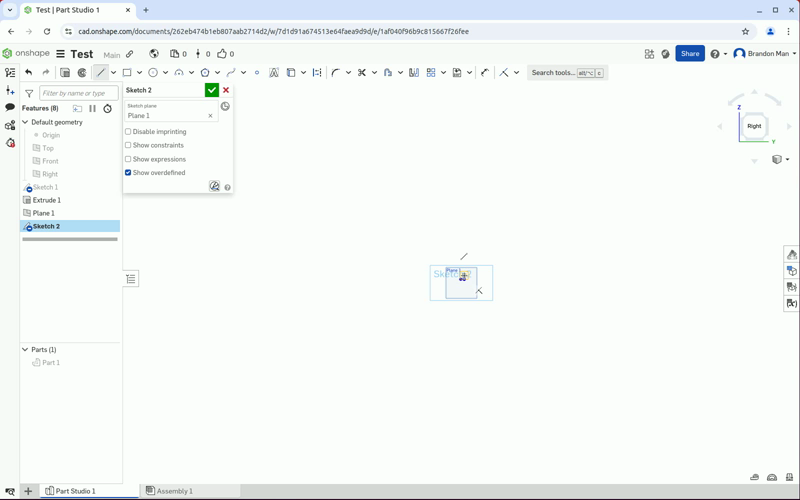
key_down(shift)
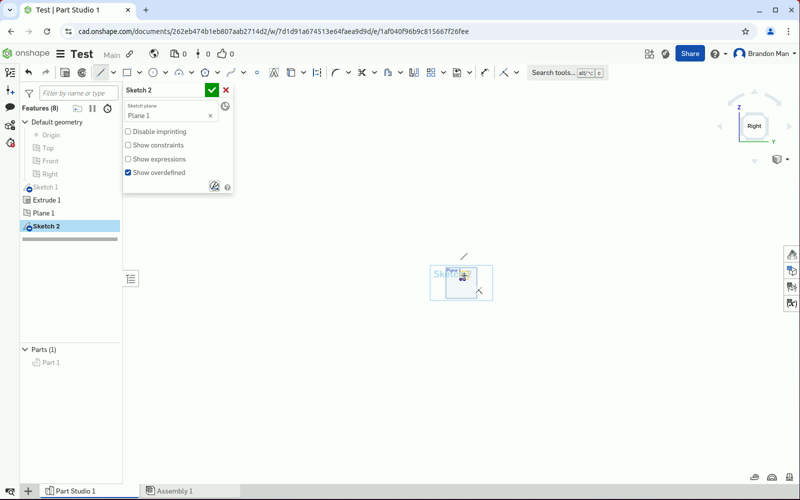
mouse_move(494, 275)
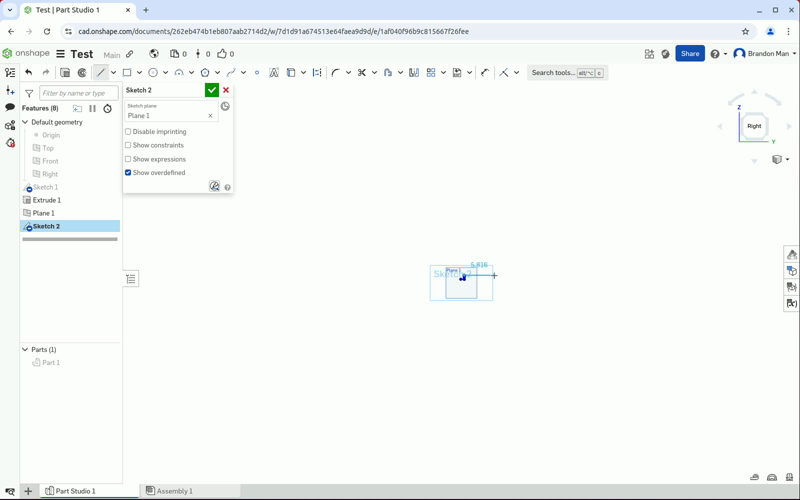
mouse_move(464, 272)
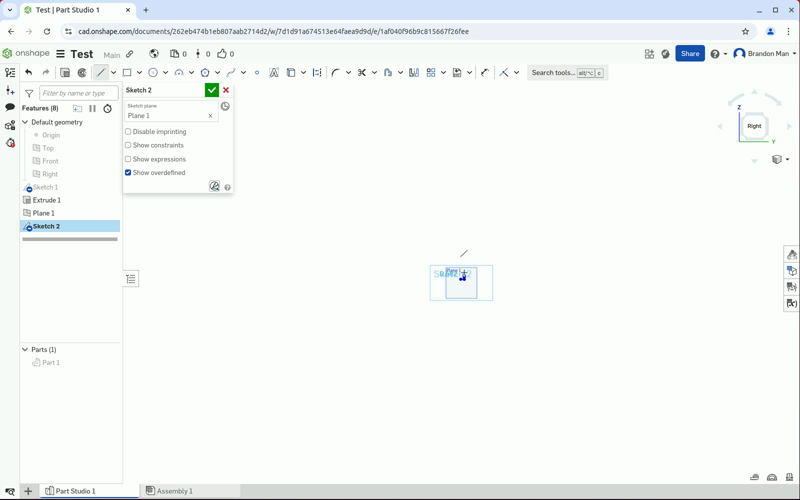
scroll(6)
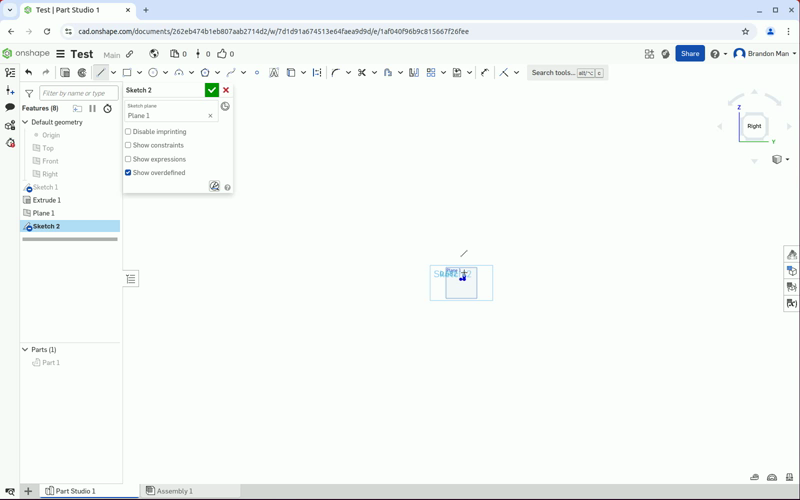
scroll(6)
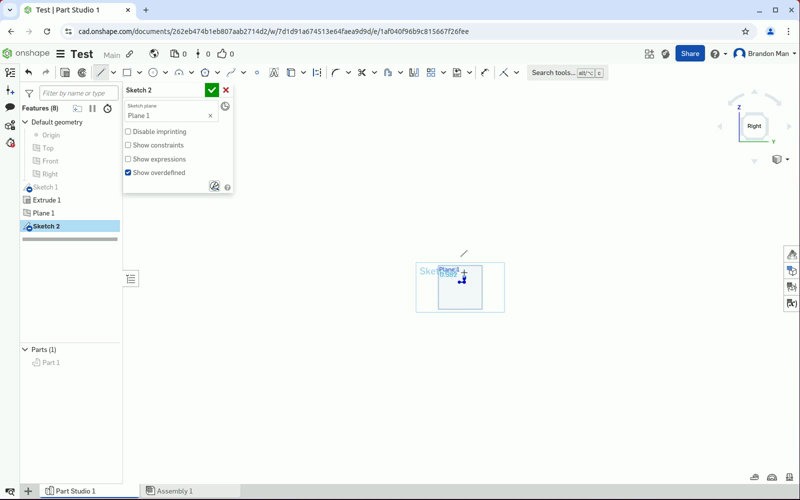
scroll(6)
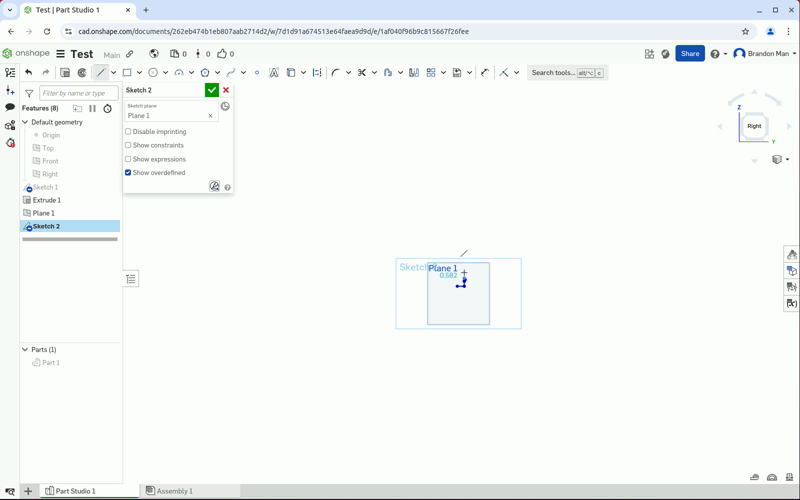
scroll(6)
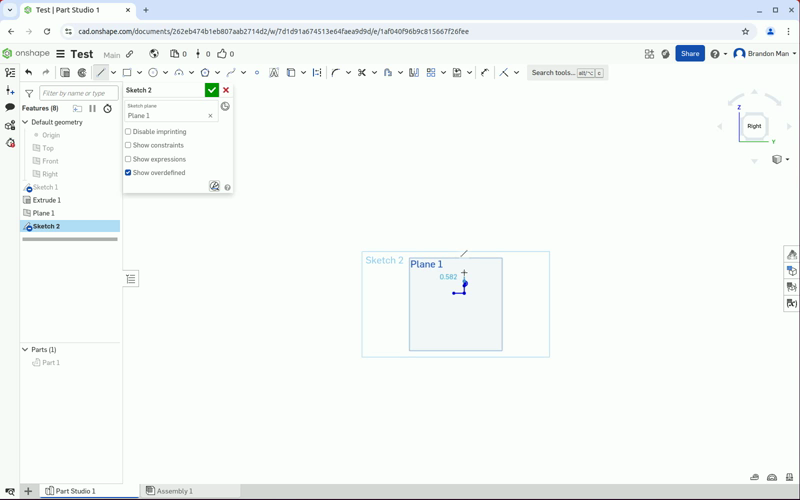
scroll(6)
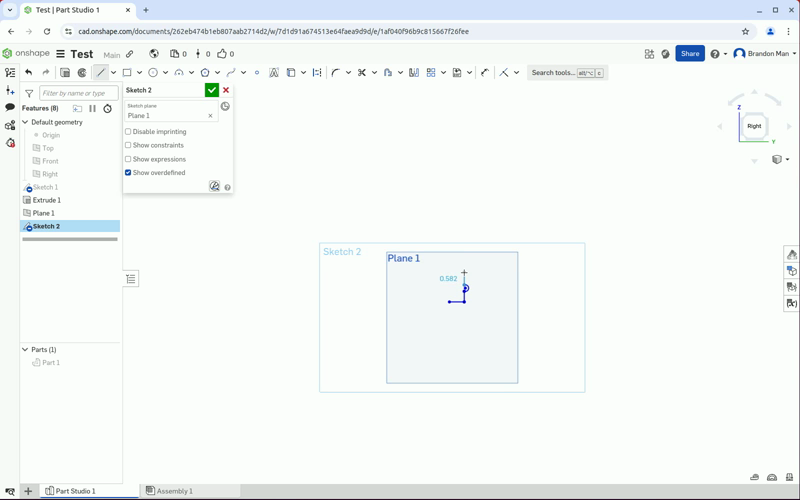
scroll(6)
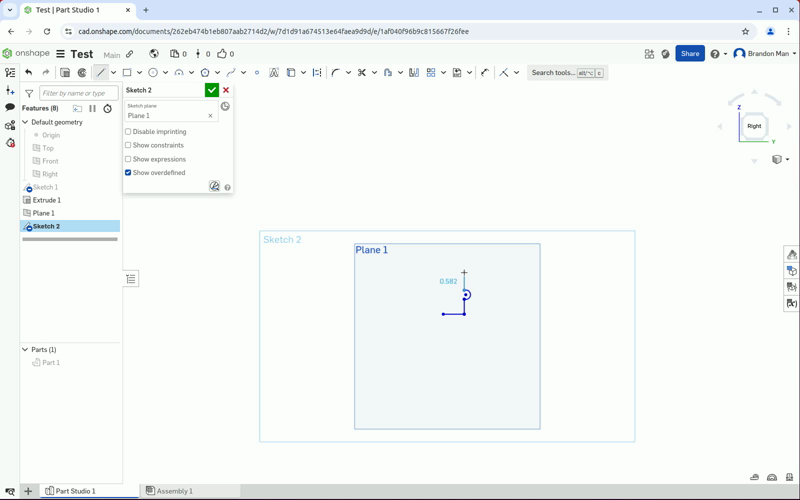
scroll(6)
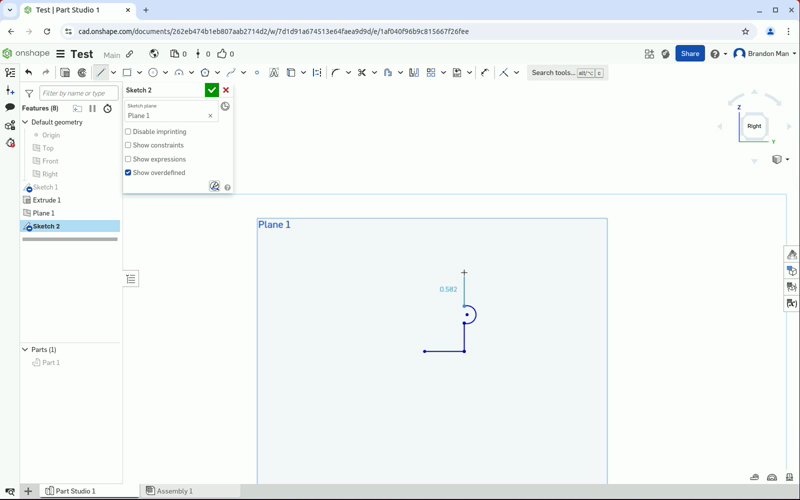
click(464, 272)
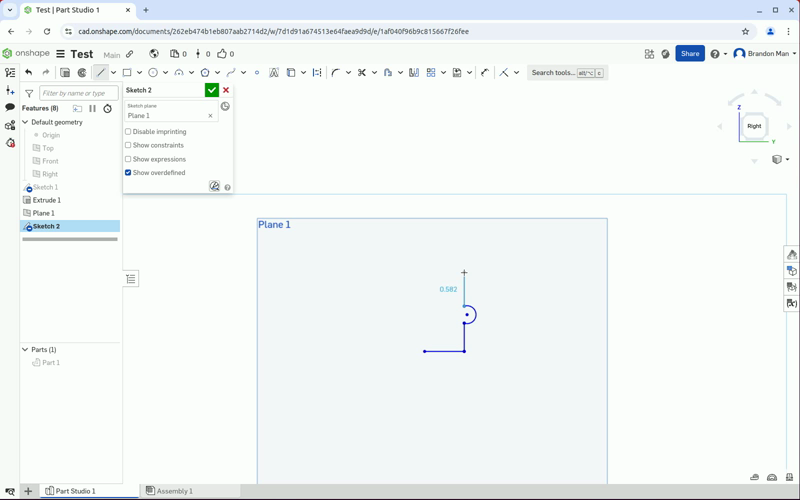
scroll(-6)
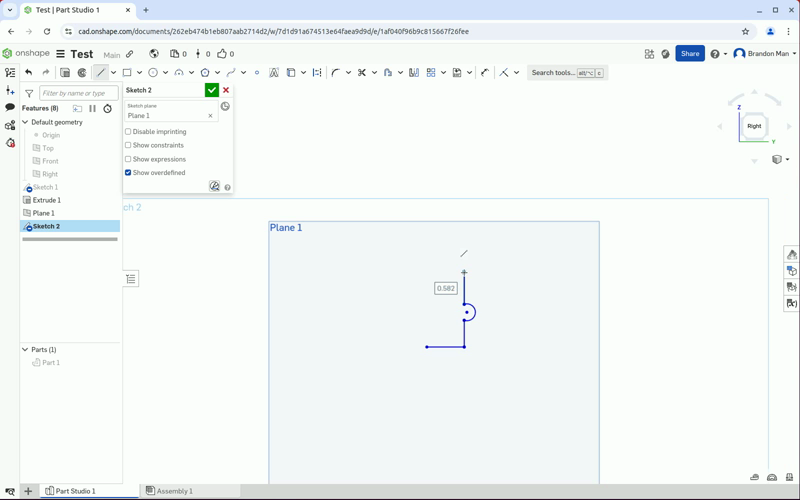
scroll(-6)
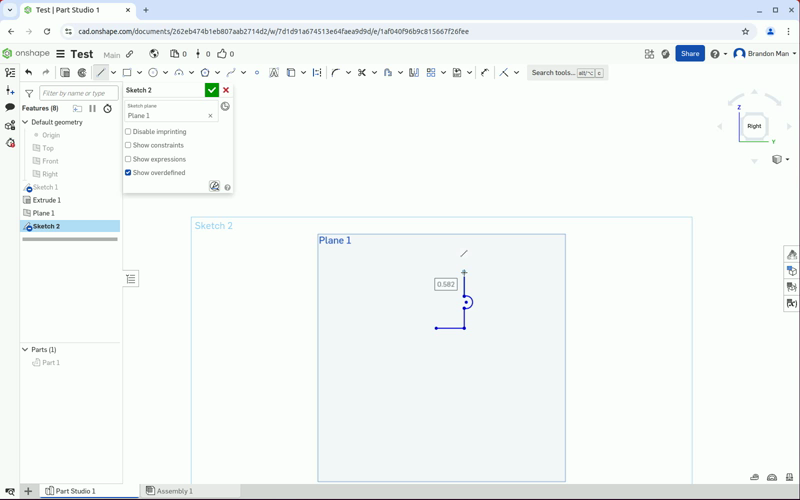
scroll(-6)
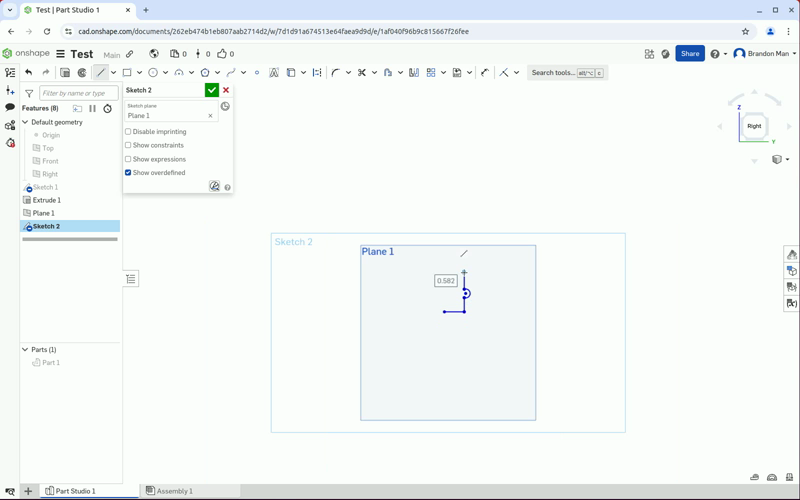
scroll(-6)
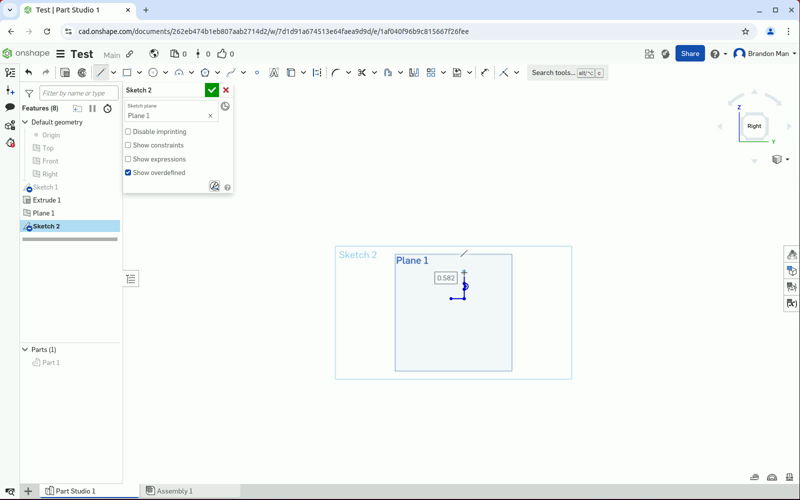
scroll(-6)
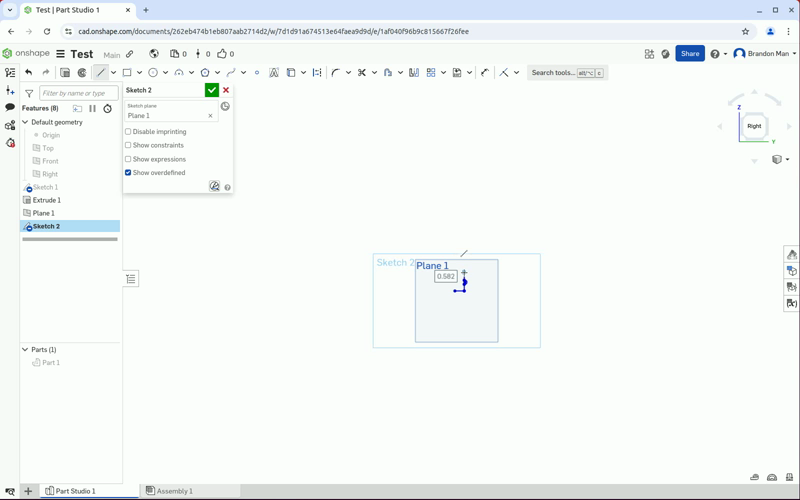
scroll(-6)
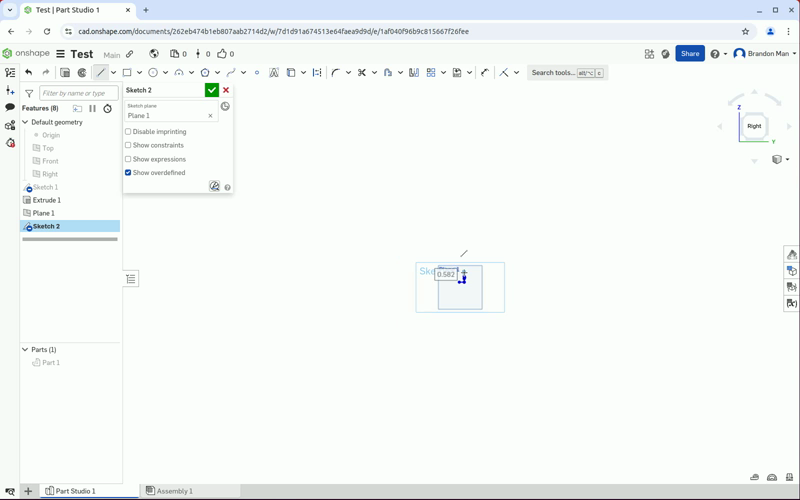
scroll(-6)
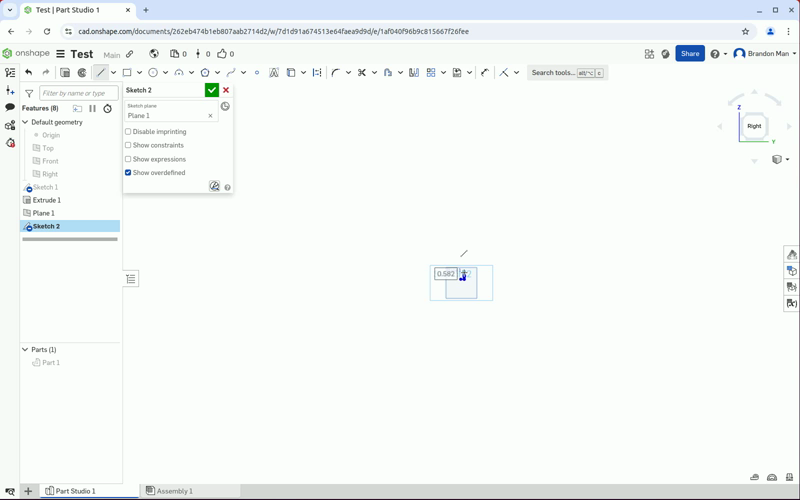
key_up(shift)
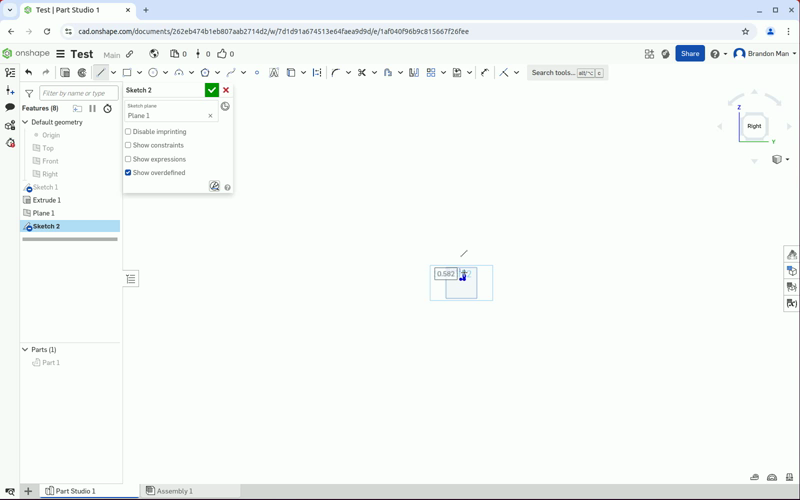
key_down(shift)
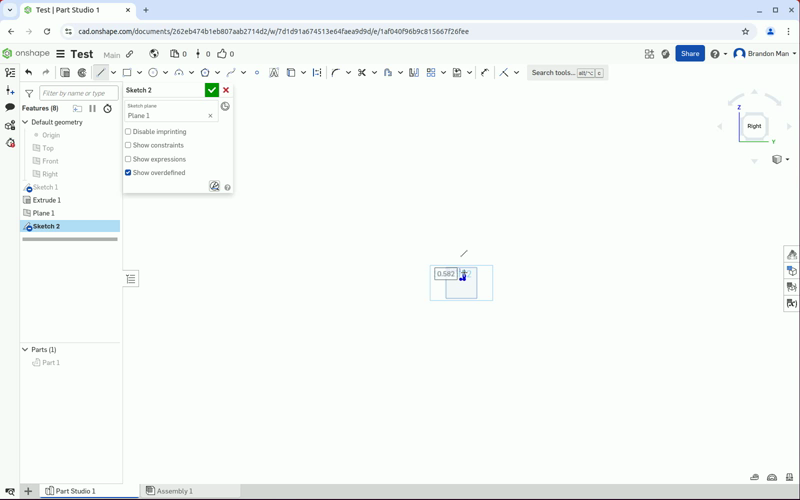
mouse_move(494, 272)
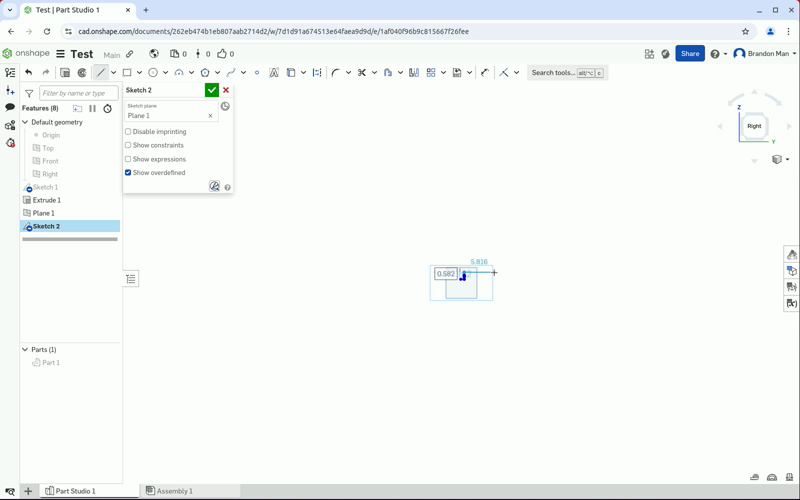
mouse_move(460, 272)
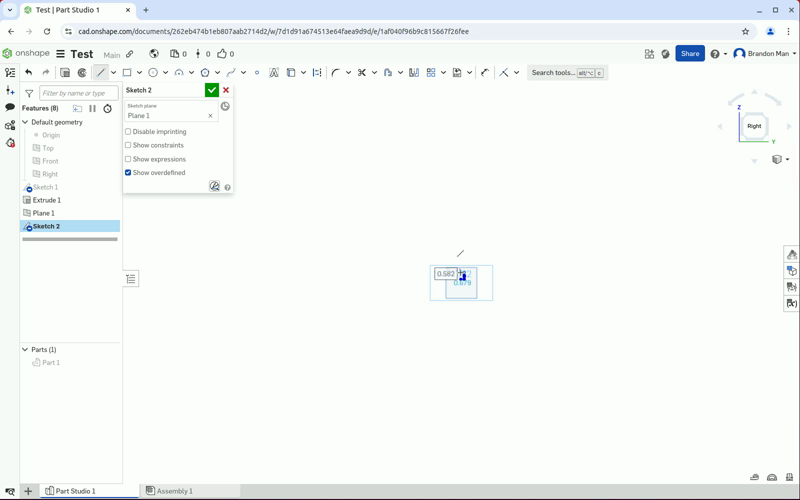
scroll(6)
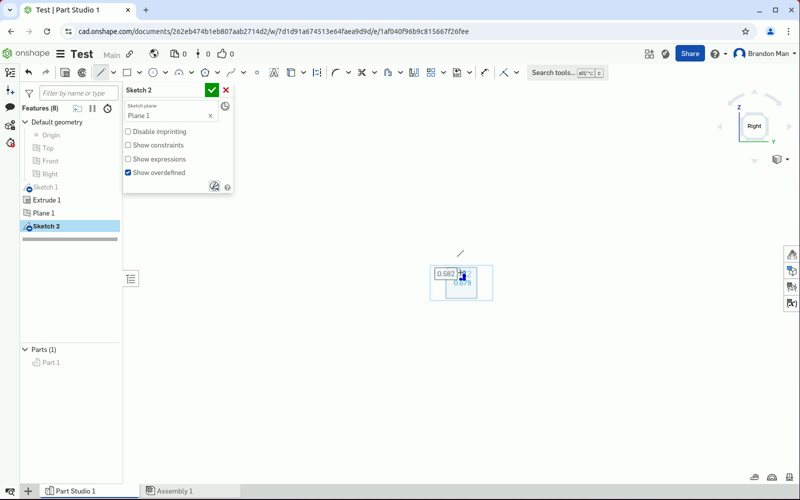
scroll(6)
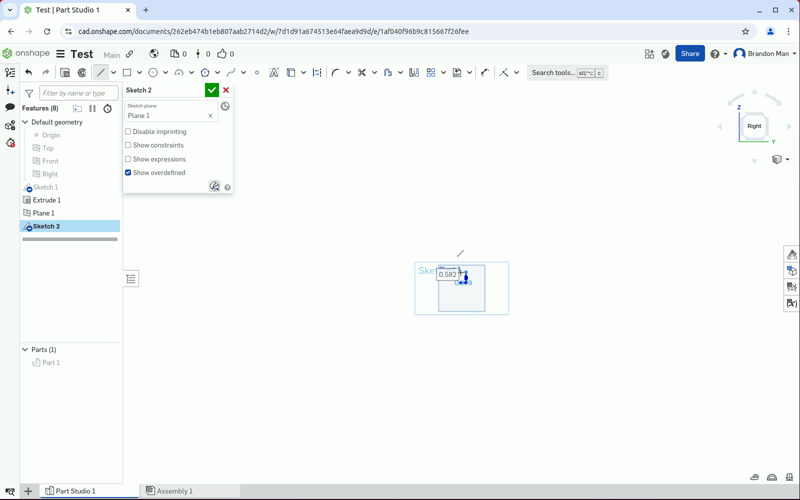
scroll(6)
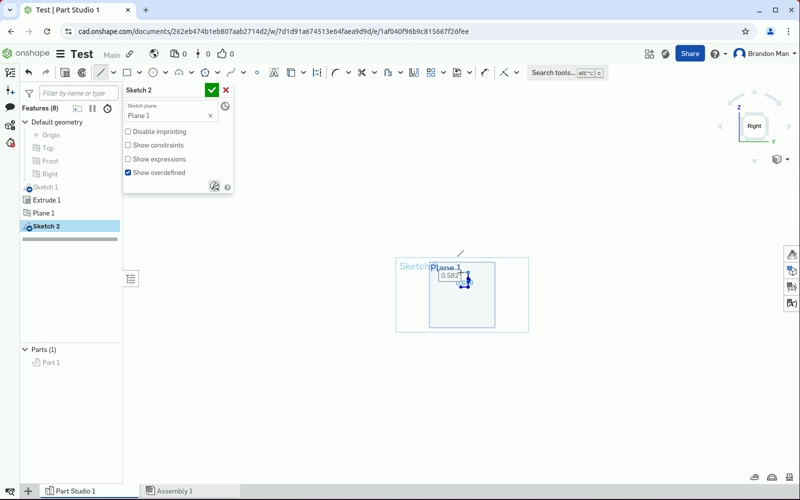
scroll(6)
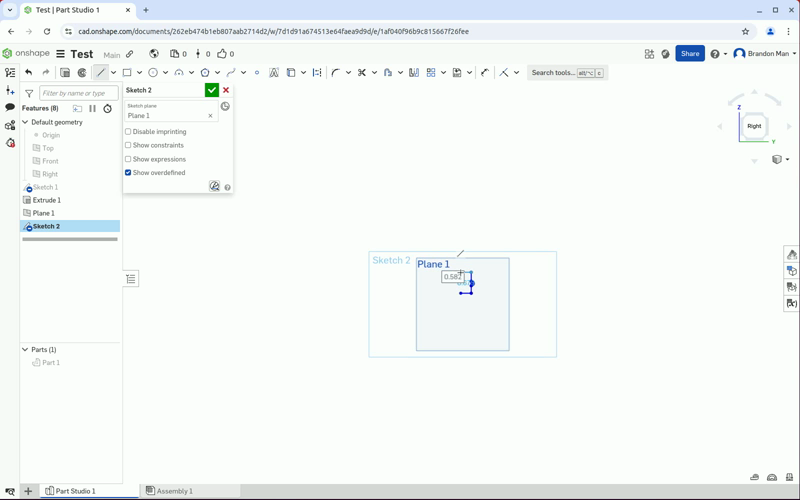
scroll(6)
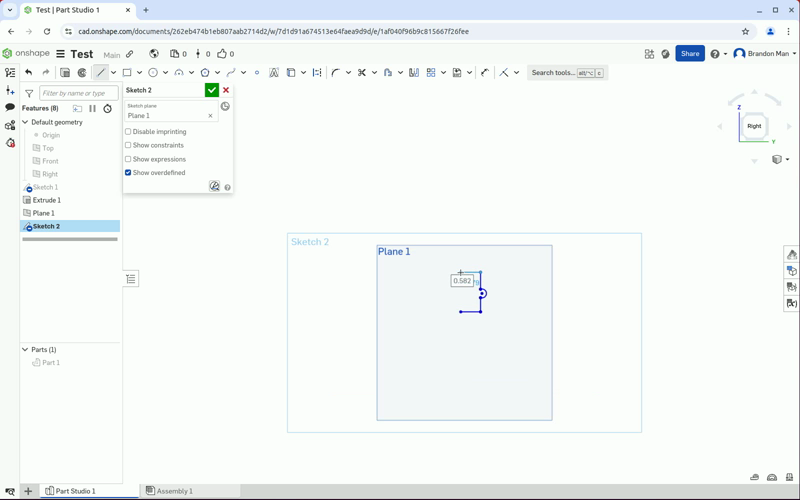
scroll(6)
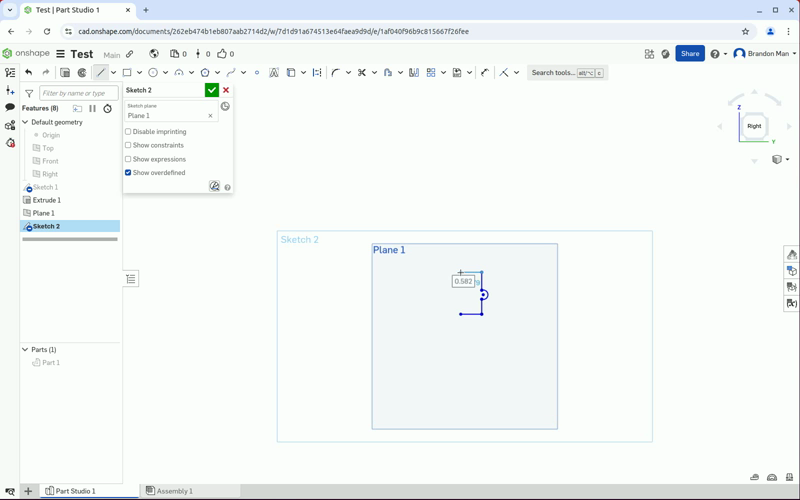
scroll(6)
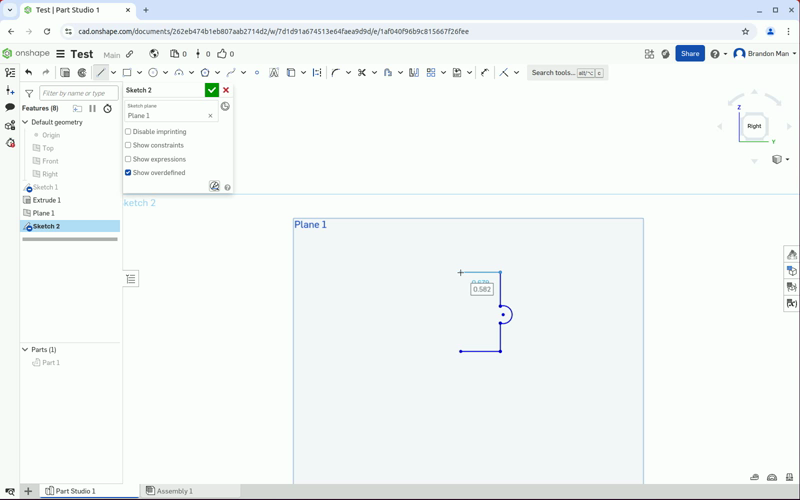
click(460, 272)
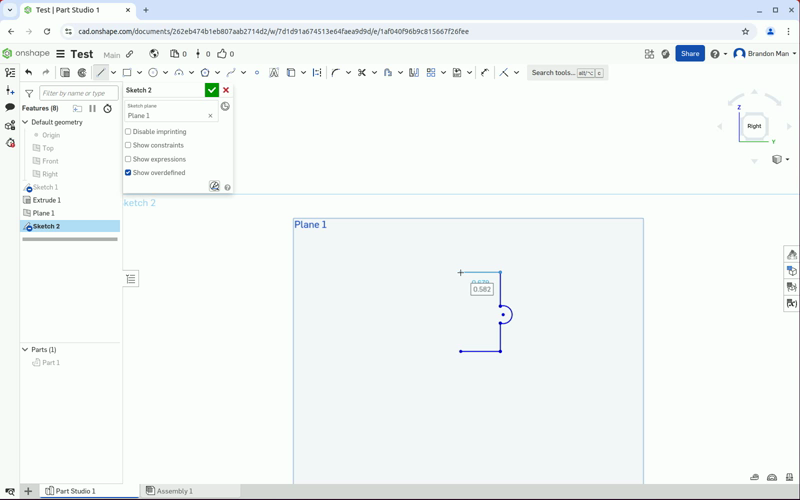
scroll(-6)
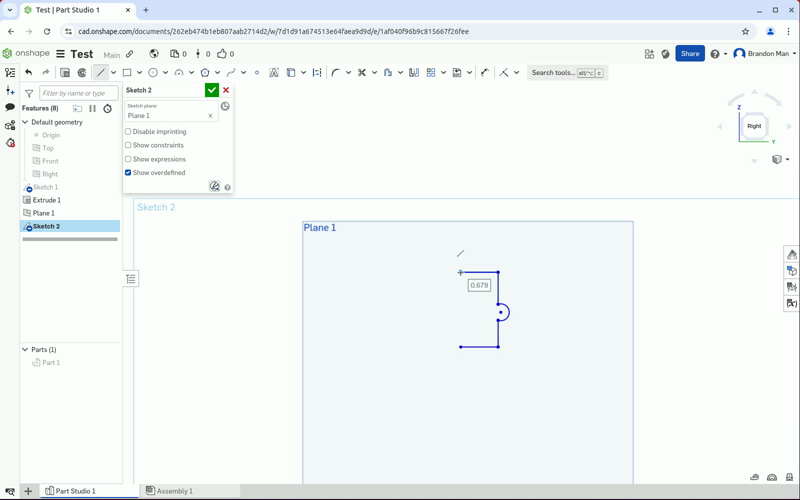
scroll(-6)
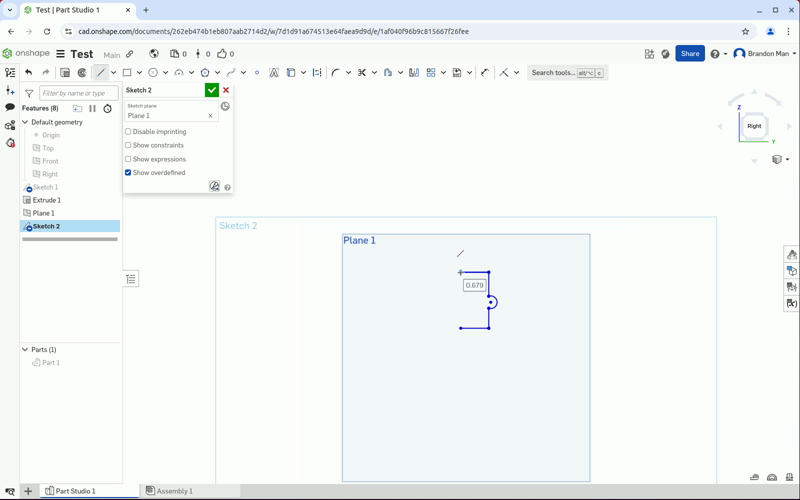
scroll(-6)
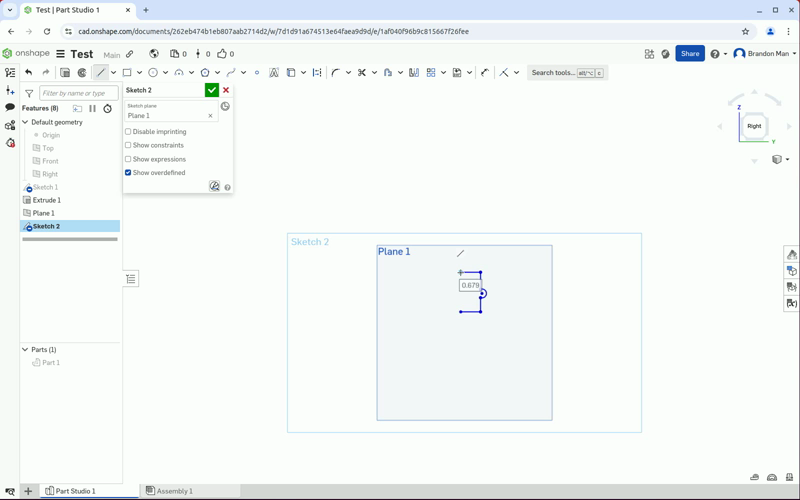
scroll(-6)
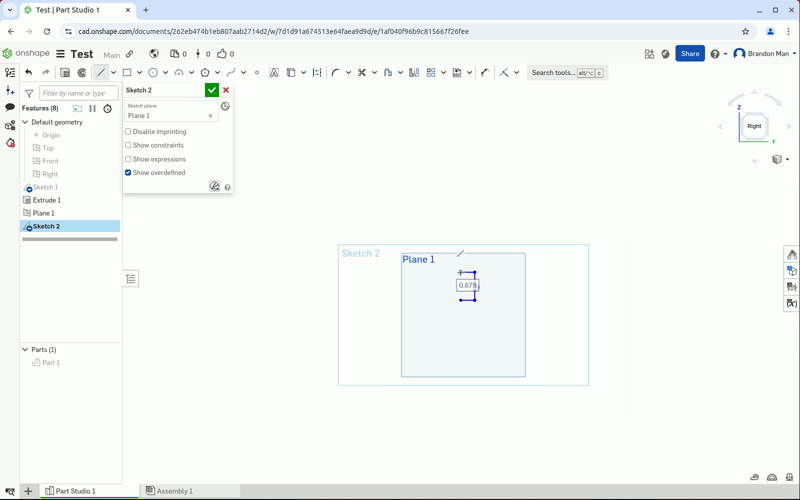
scroll(-6)
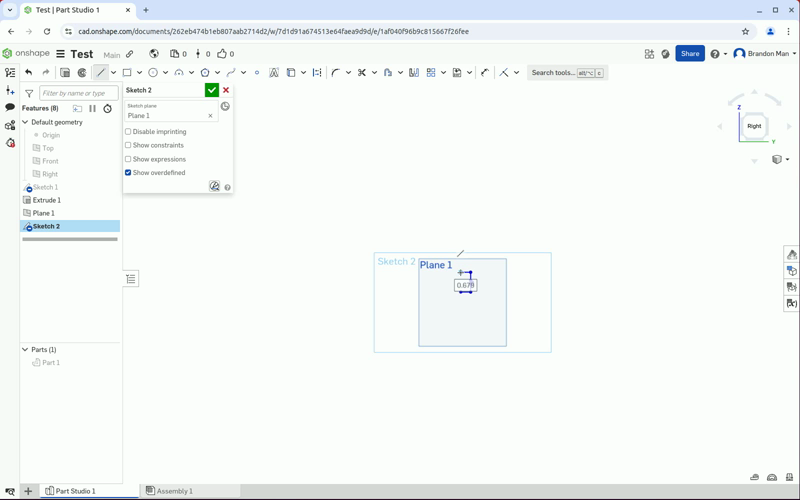
scroll(-6)
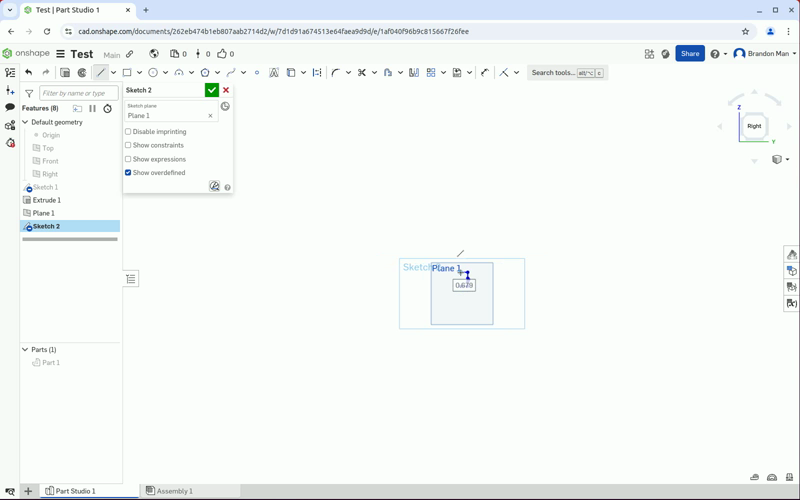
scroll(-6)
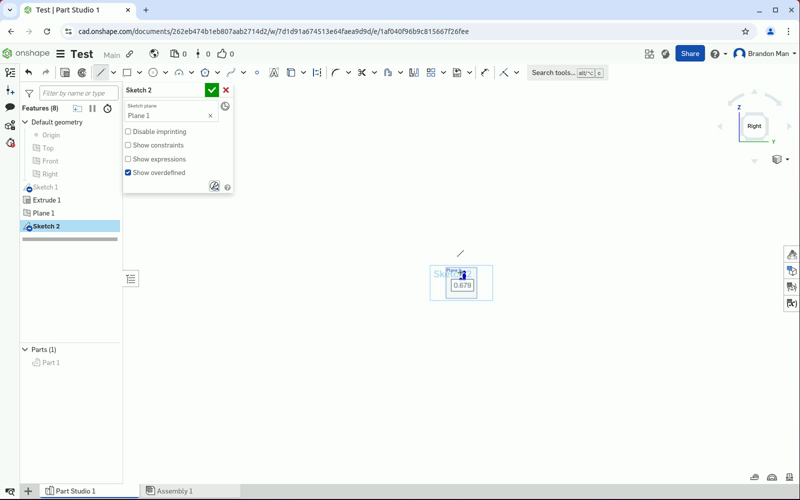
key_up(shift)
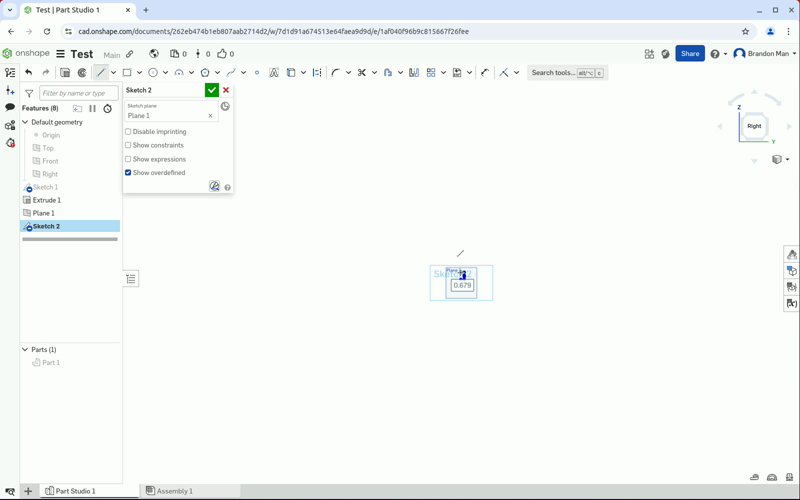
mouse_move(490, 272)
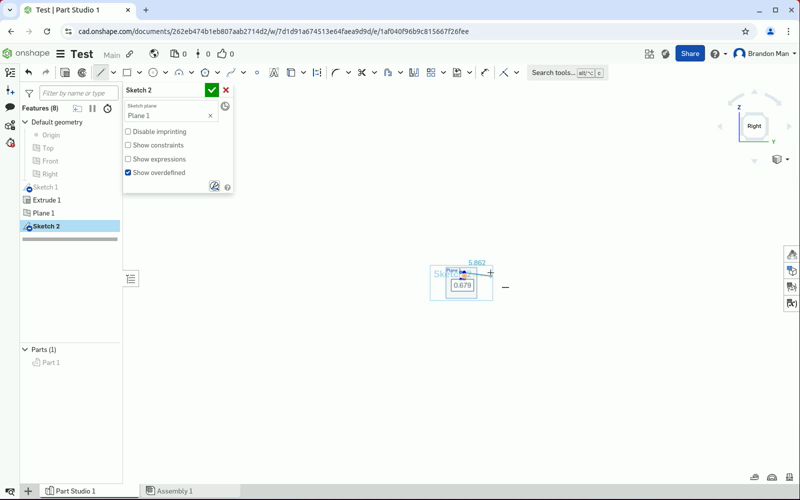
key_down(shift)
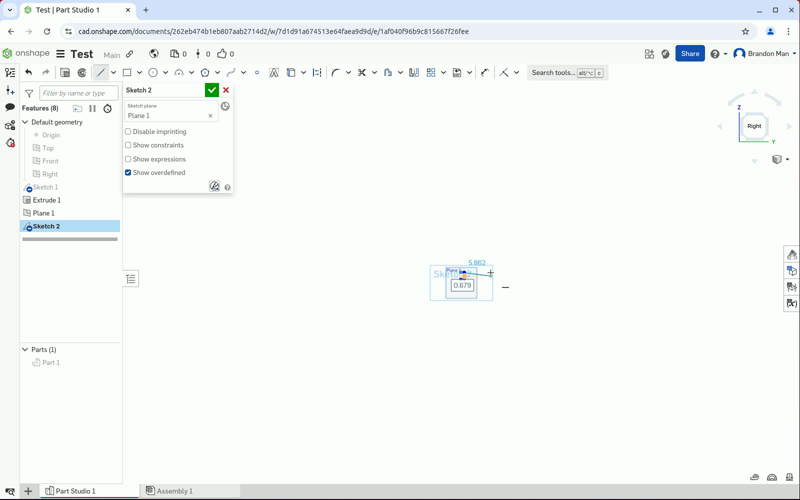
mouse_move(460, 279)
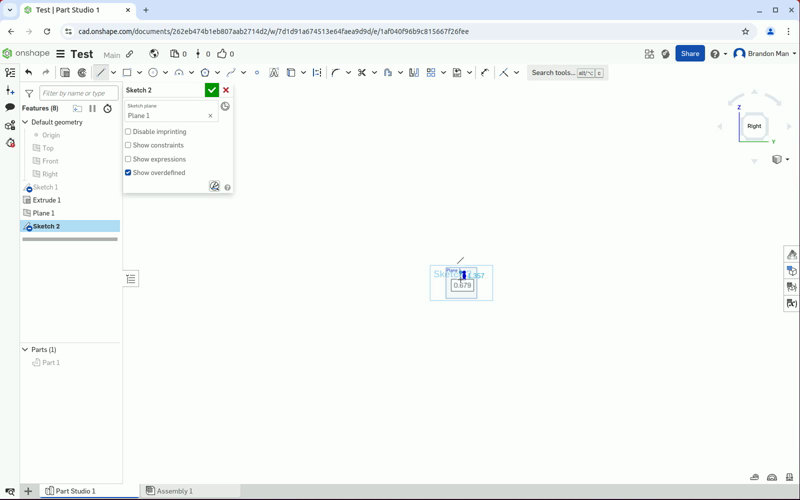
scroll(6)
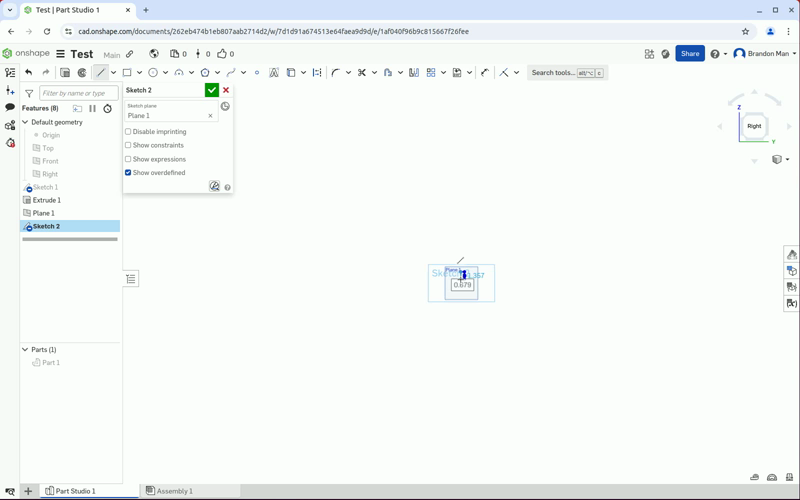
scroll(6)
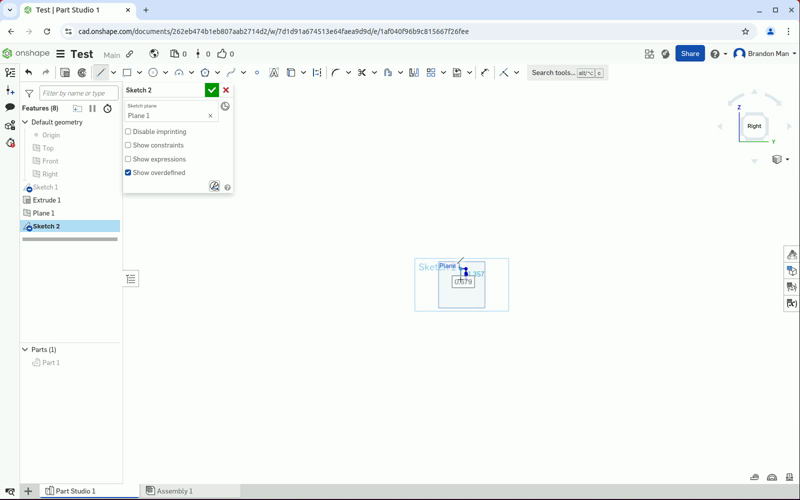
scroll(6)
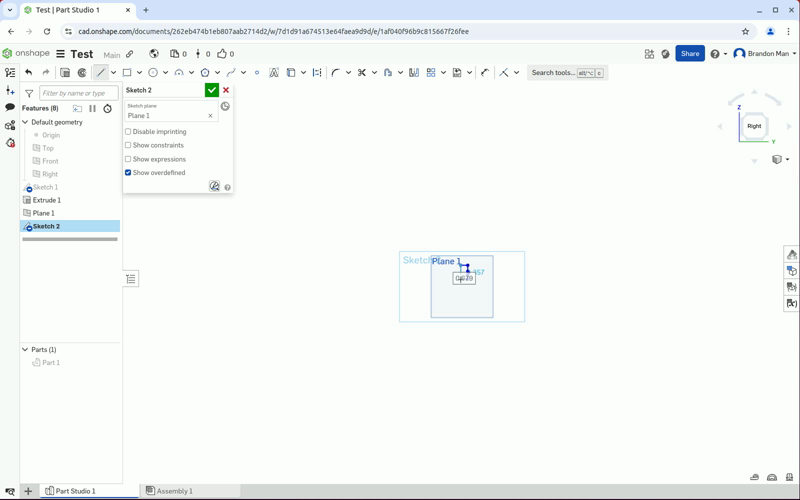
scroll(6)
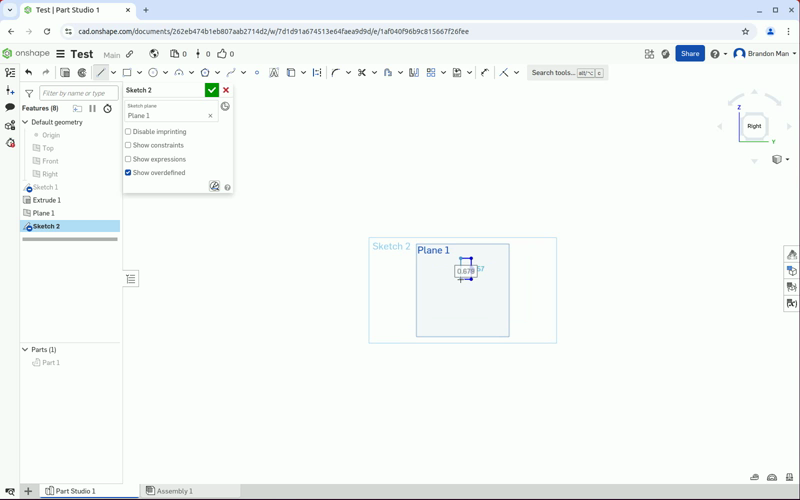
scroll(6)
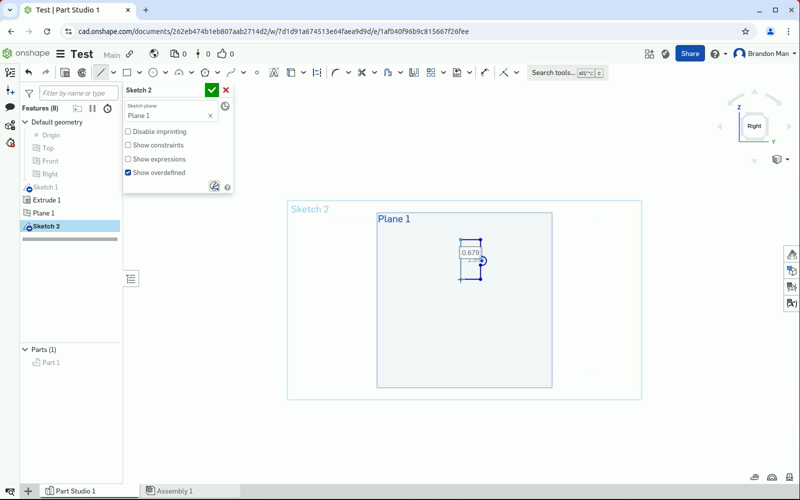
scroll(6)
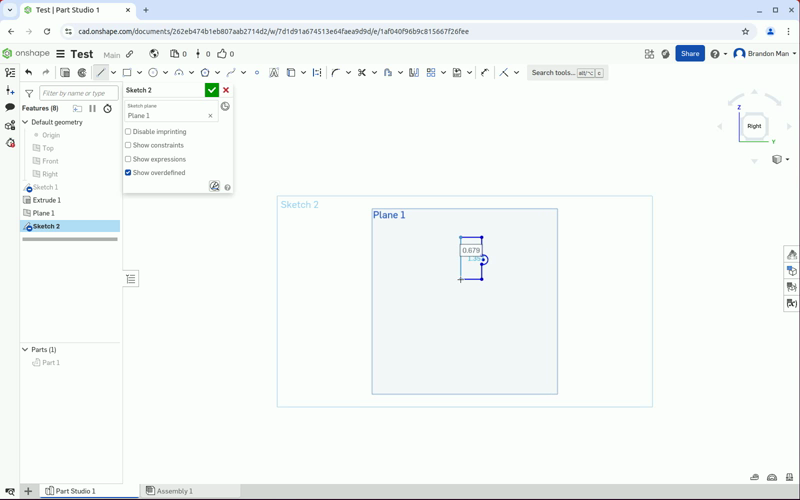
scroll(6)
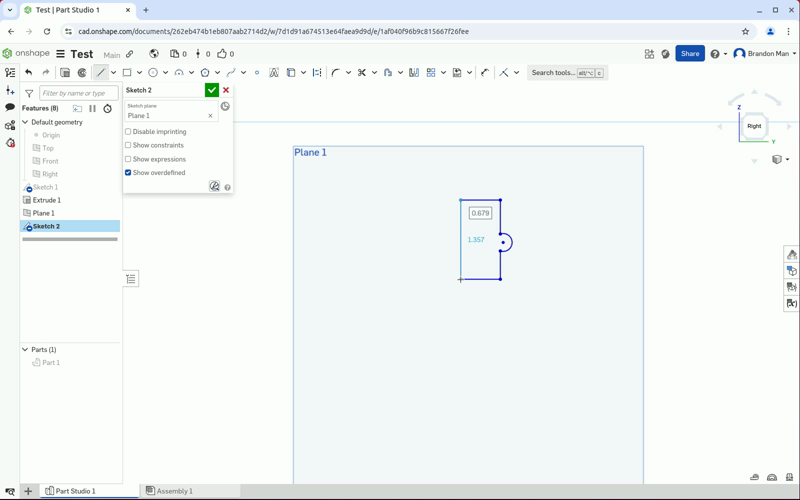
key_up(shift)
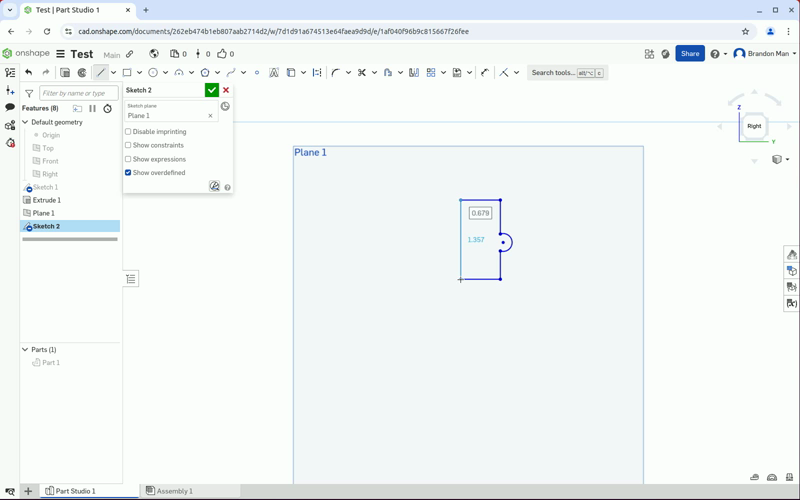
click(460, 279)
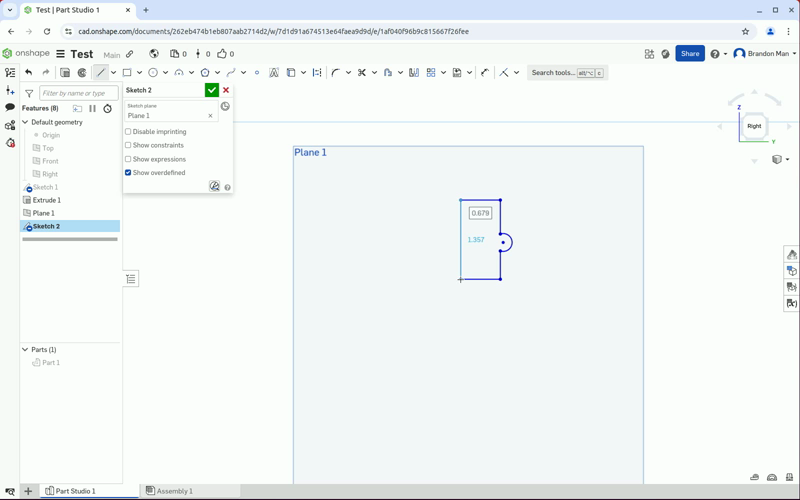
scroll(-6)
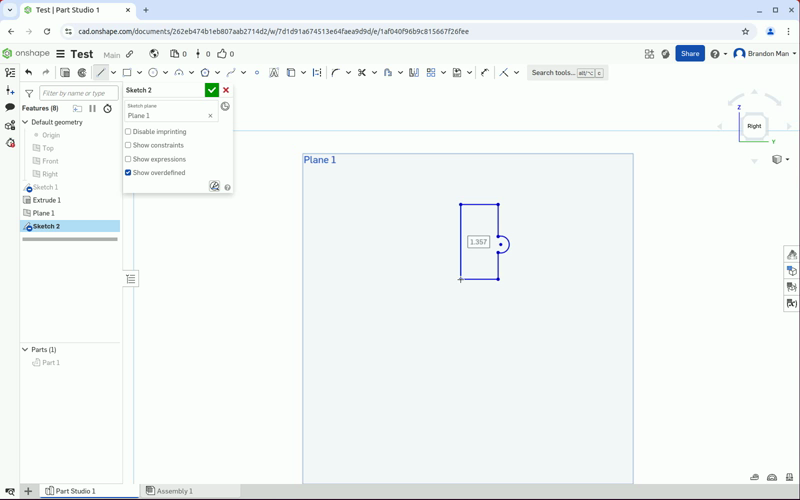
scroll(-6)
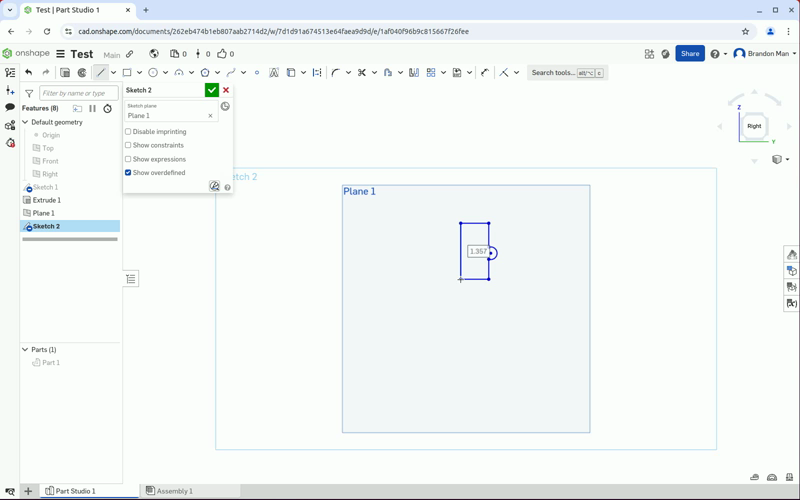
scroll(-6)
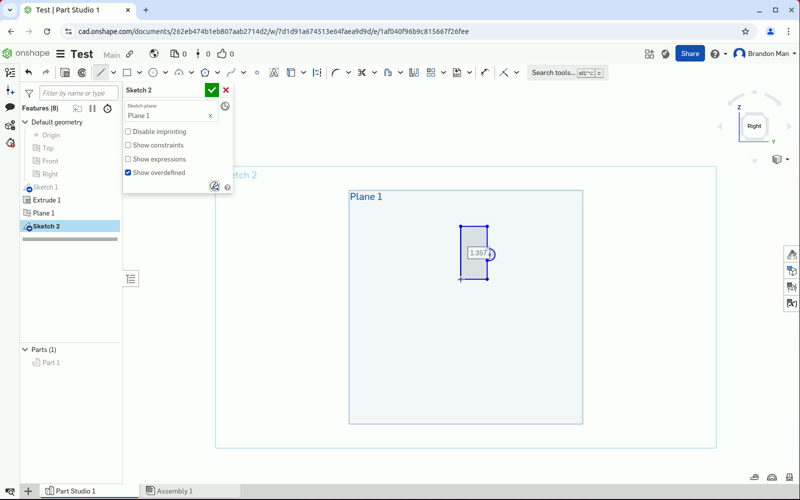
scroll(-6)
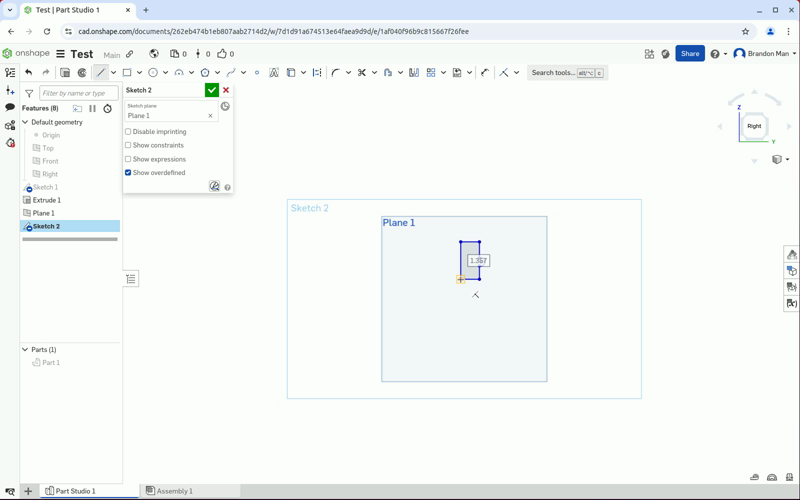
scroll(-6)
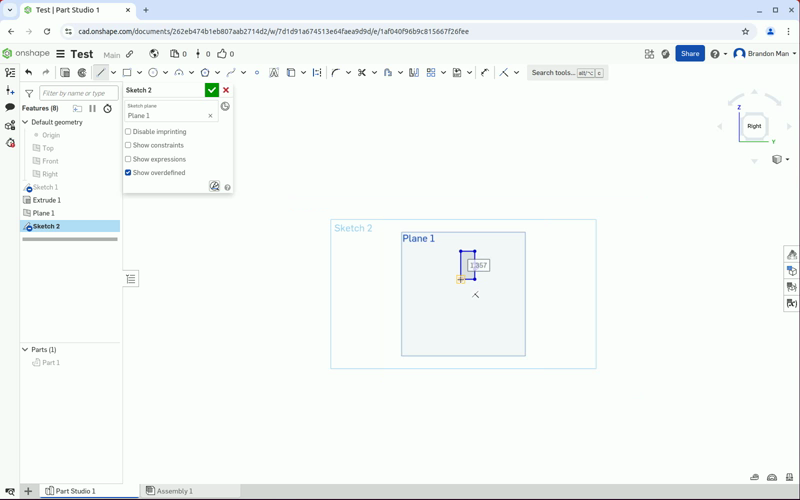
scroll(-6)
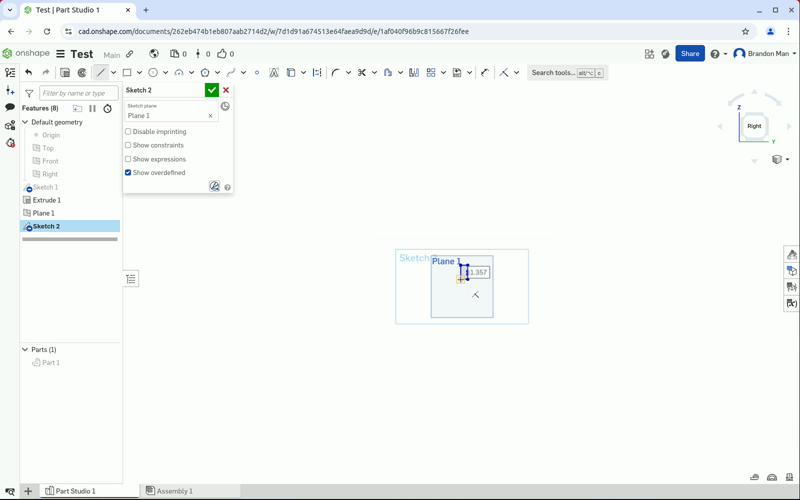
scroll(-6)
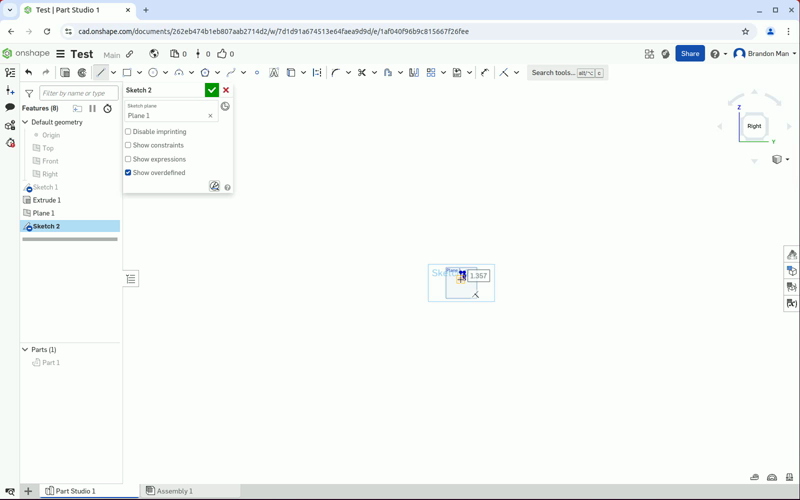
key(esc)
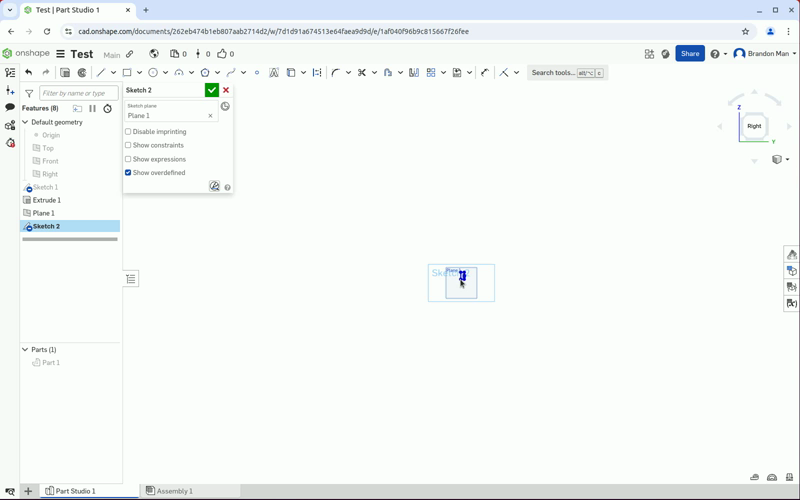
mouse_move(461, 272)
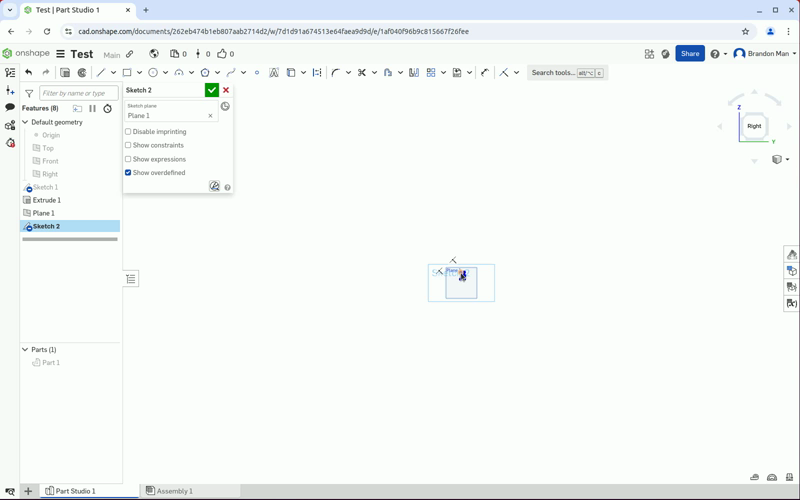
scroll(6)
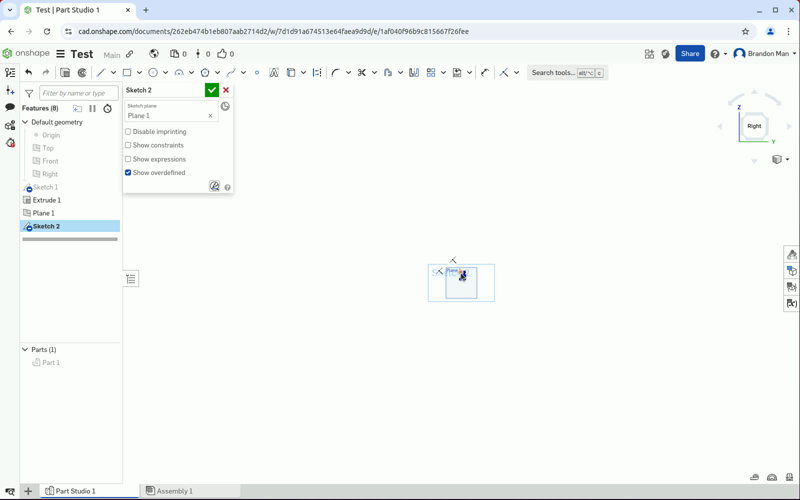
scroll(6)
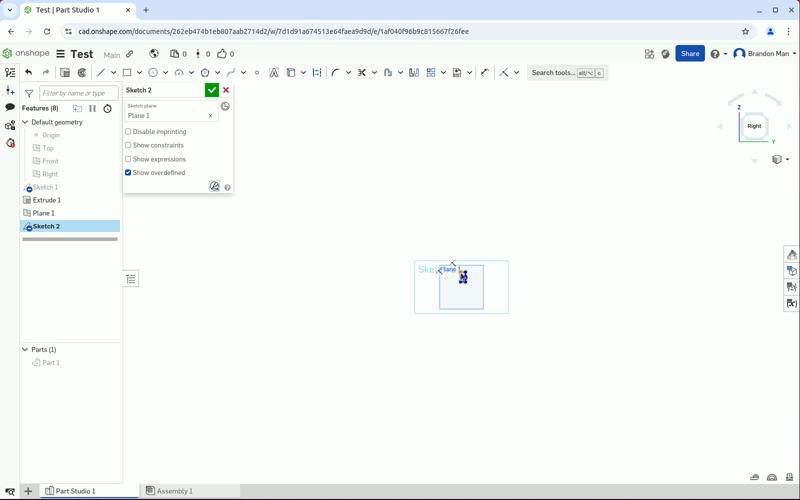
scroll(6)
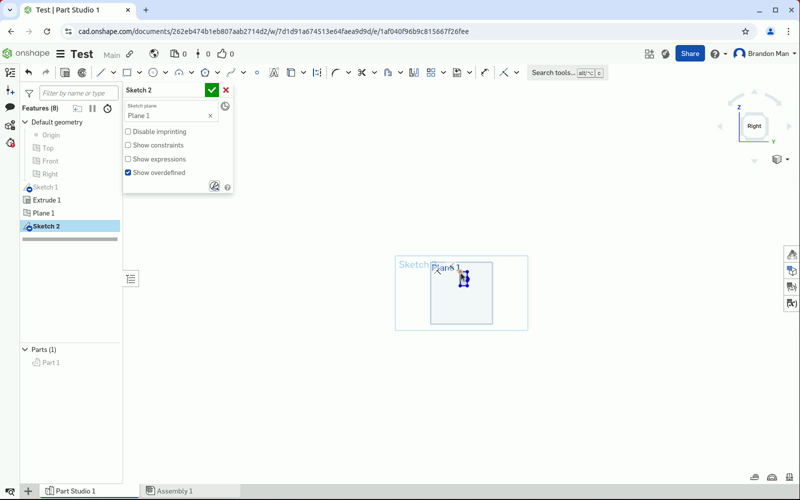
scroll(6)
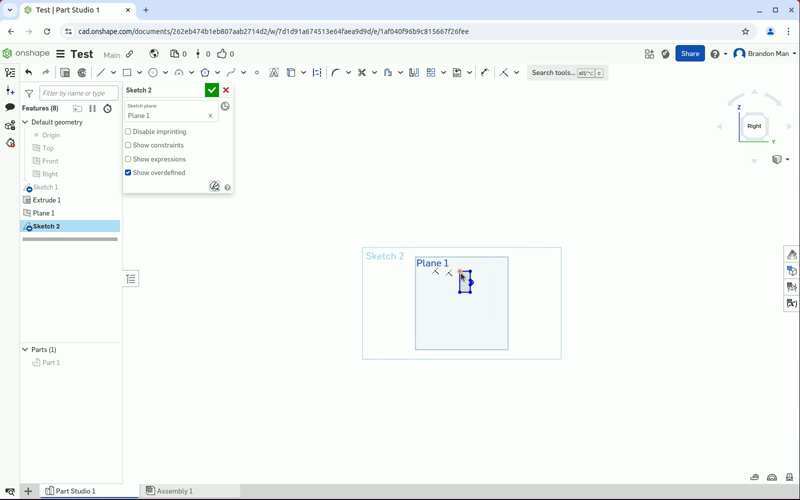
scroll(6)
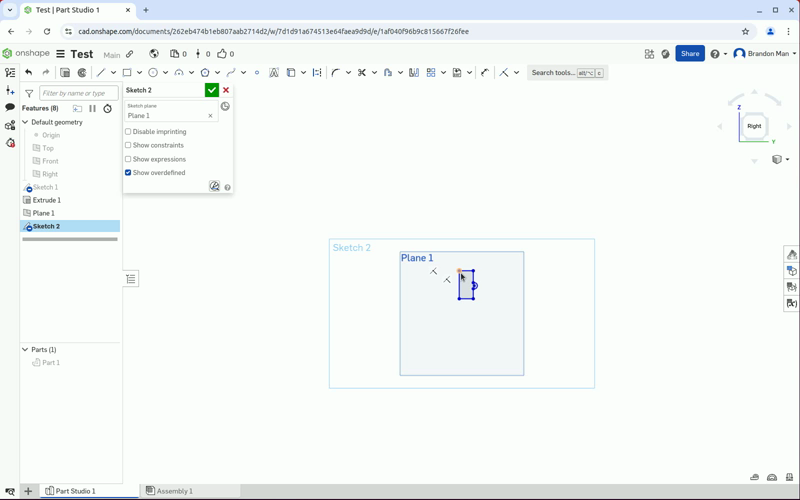
scroll(6)
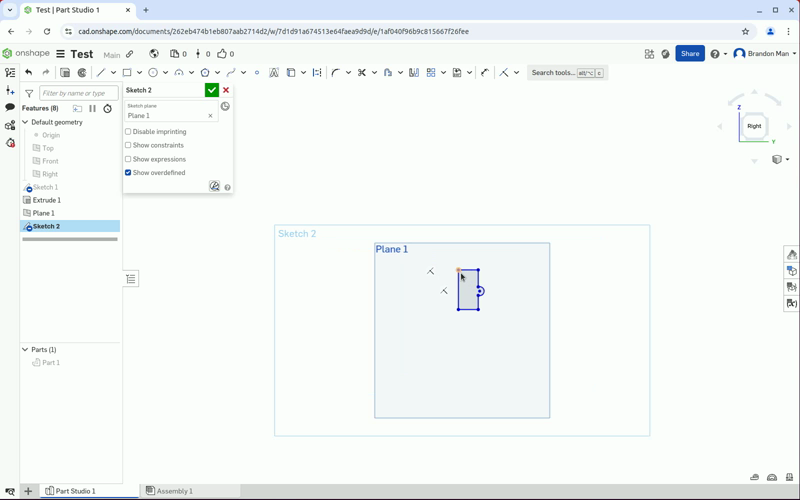
scroll(6)
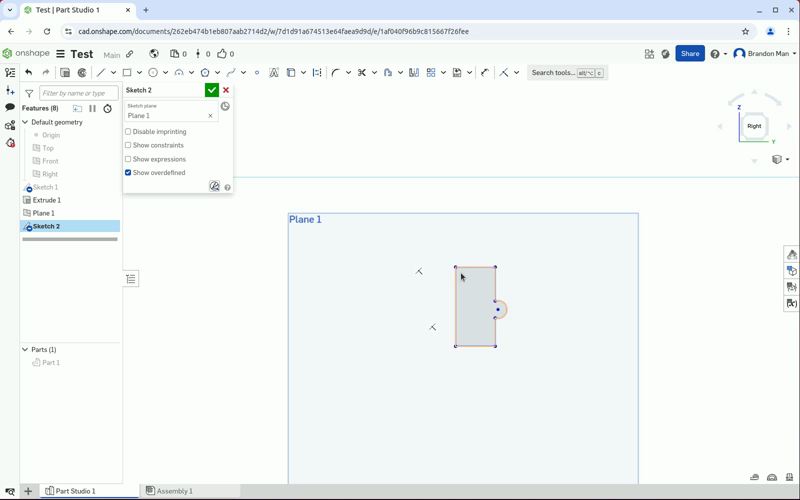
click(461, 272)
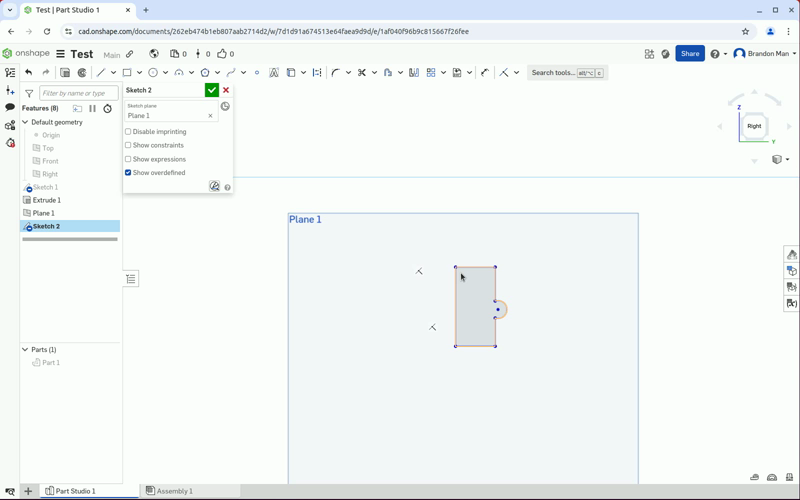
scroll(-6)
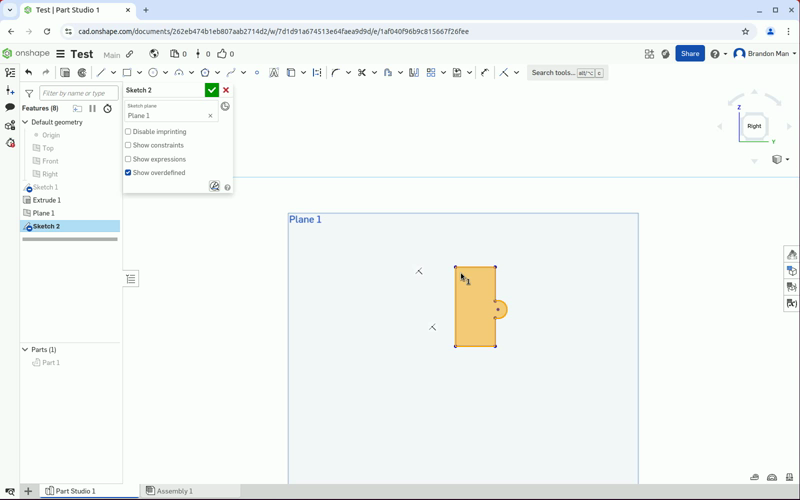
scroll(-6)
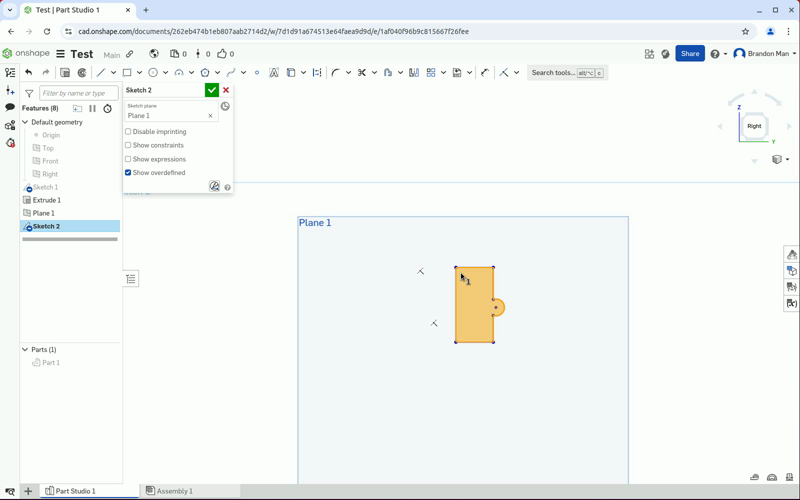
scroll(-6)
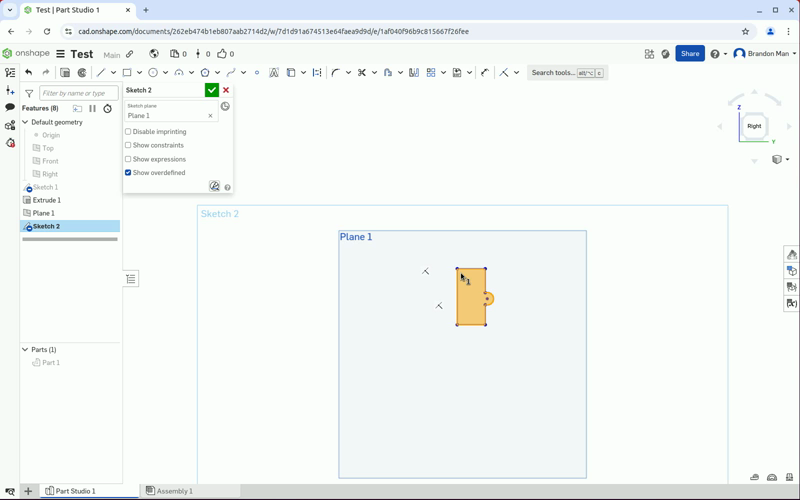
scroll(-6)
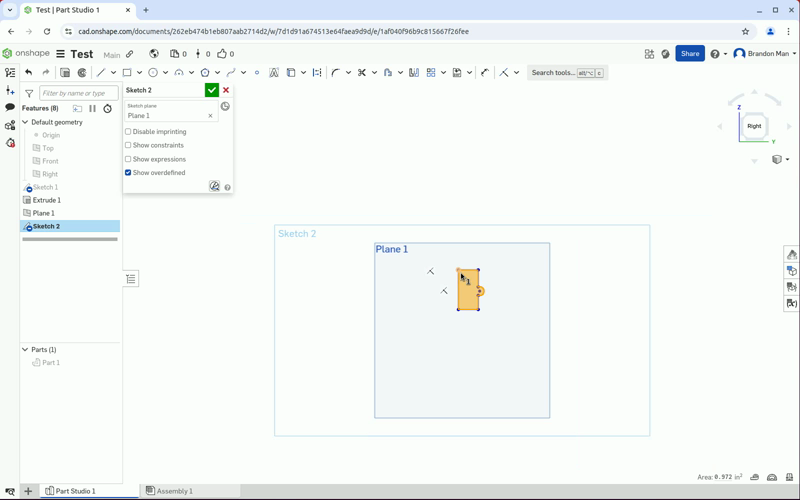
scroll(-6)
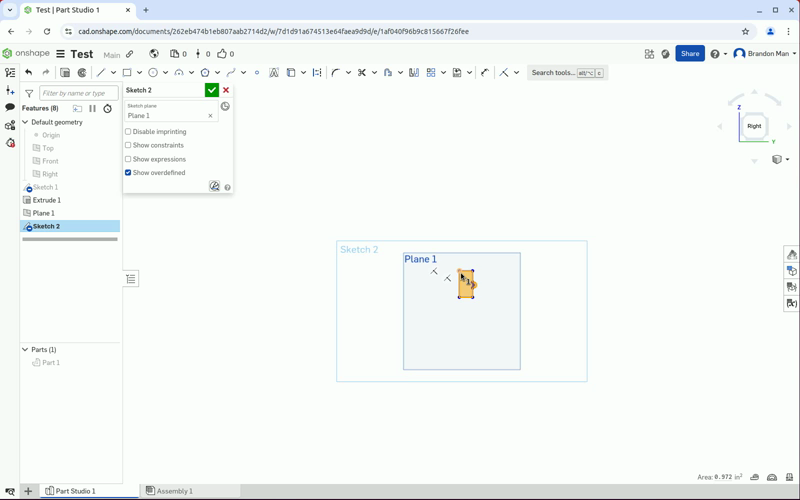
scroll(-6)
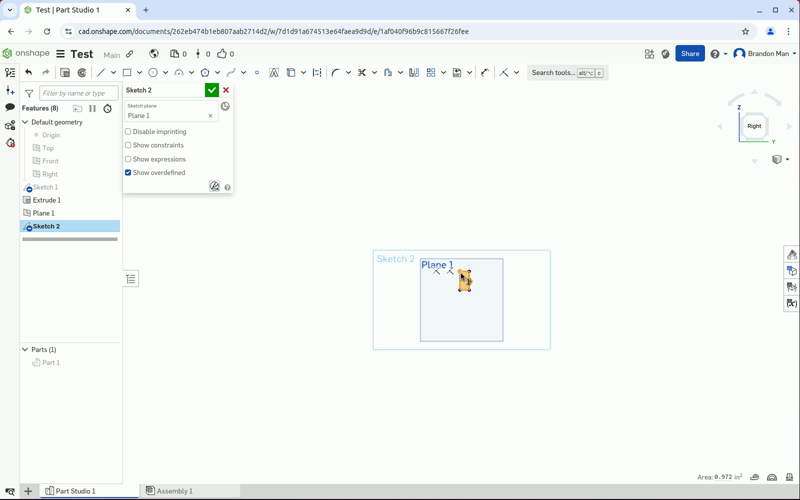
scroll(-6)
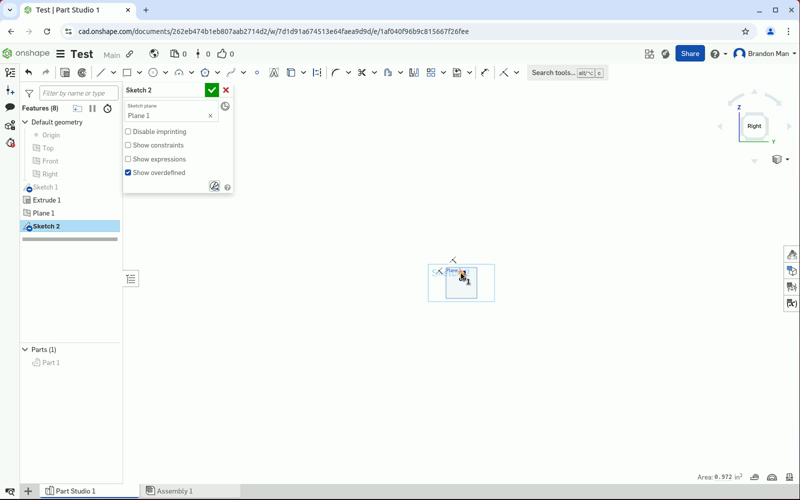
mouse_move(73, 352)
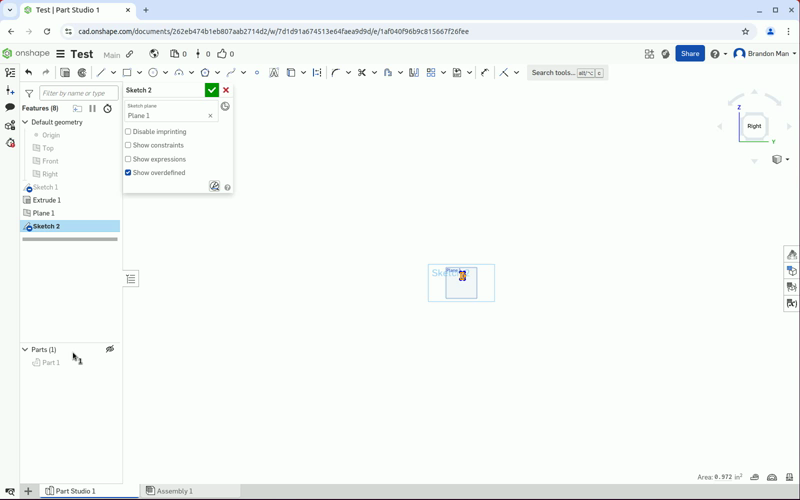
key(shift+y)
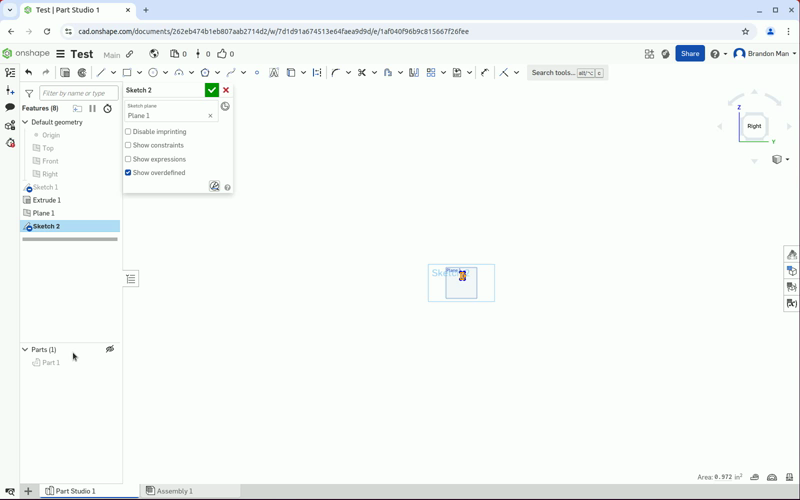
key(shift+e)
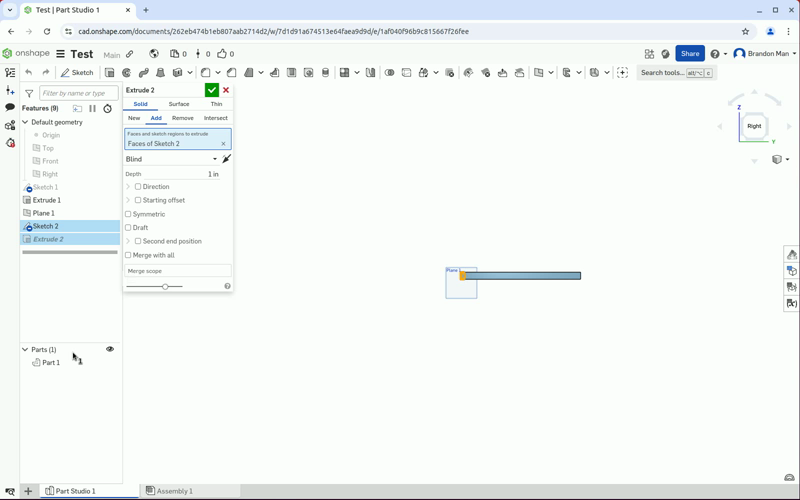
mouse_move(143, 106)
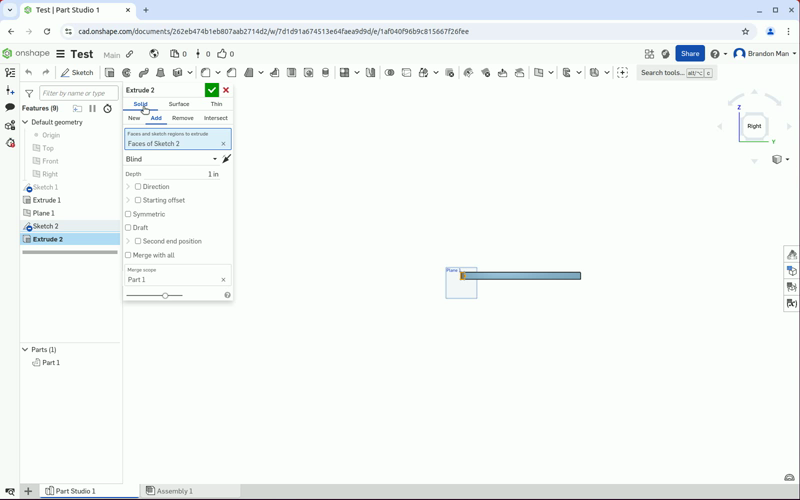
click(143, 106)
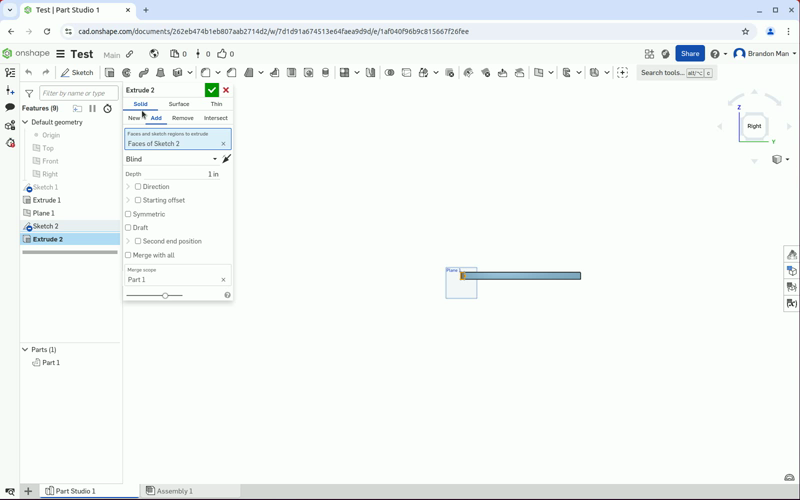
mouse_move(137, 120)
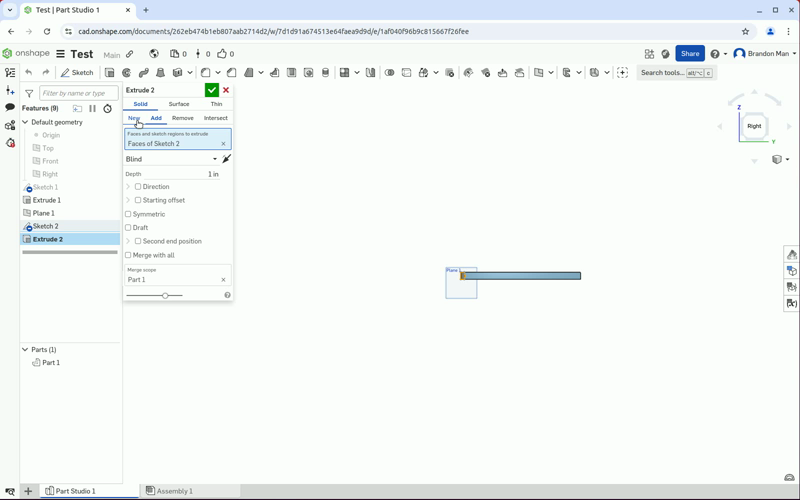
click(137, 120)
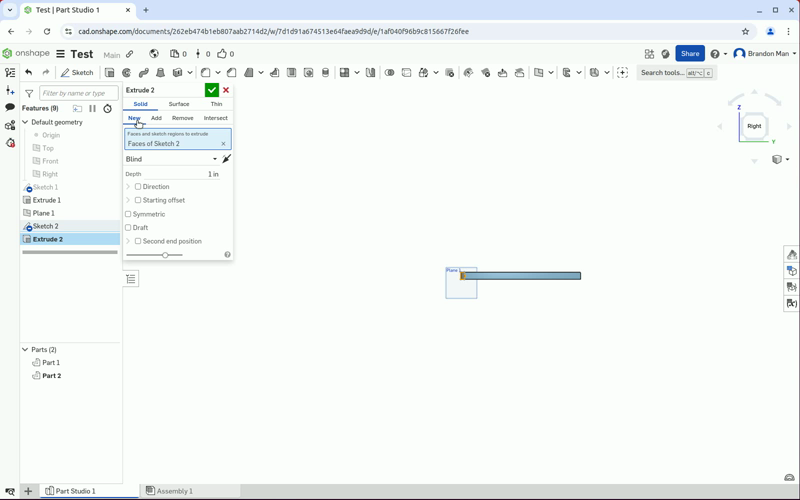
key(tab, 4)
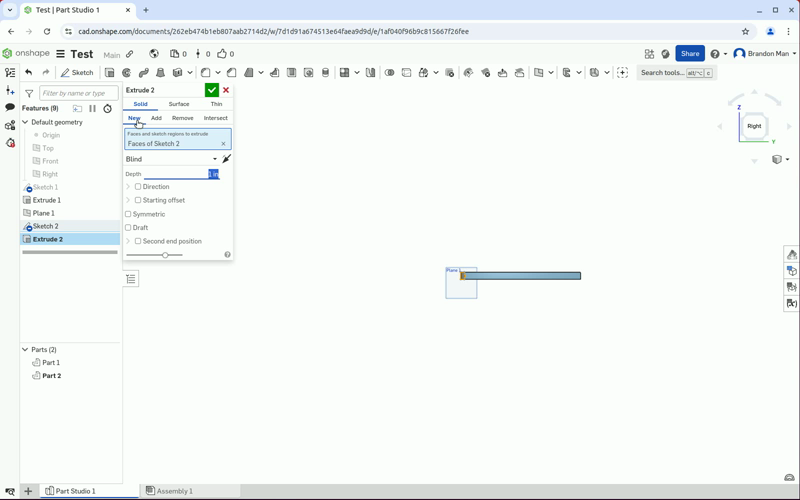
text(0.481)
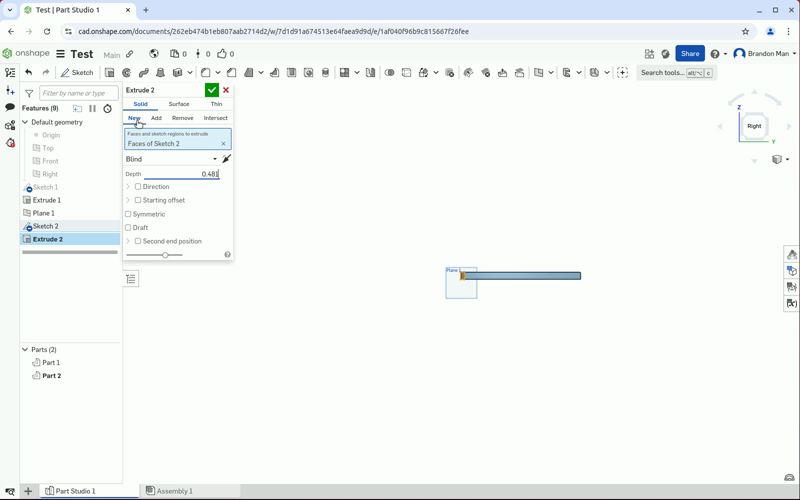
key(enter)
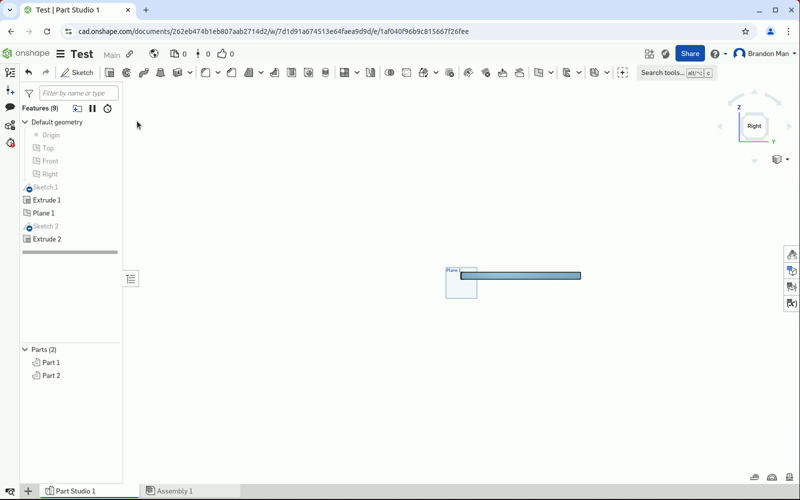
key(shift+h)
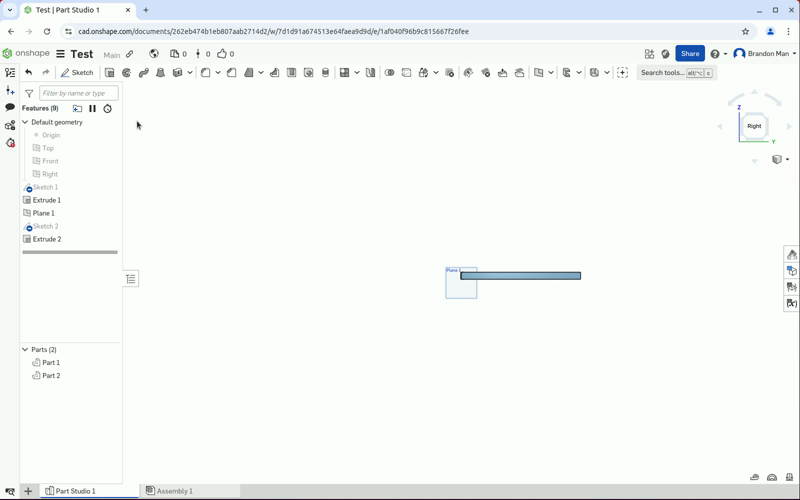
key(shift+h)
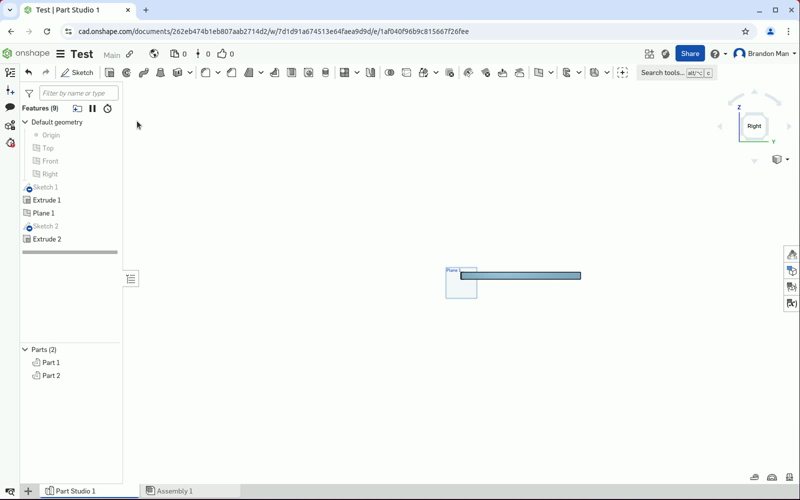
mouse_move(73, 189)
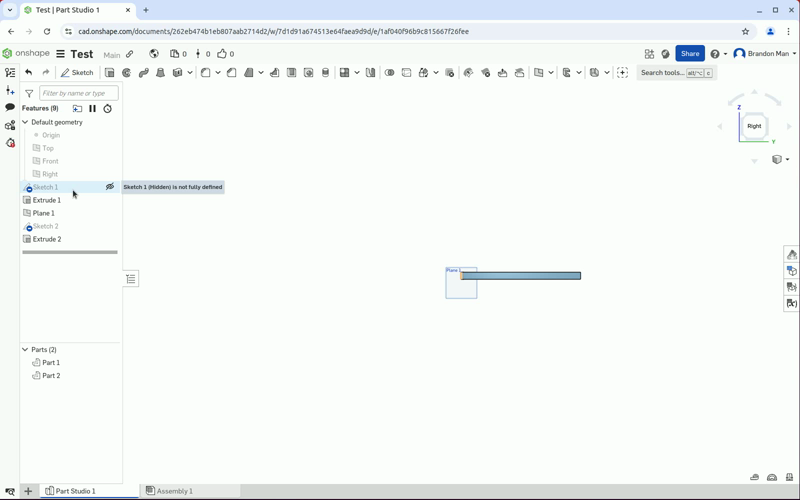
click(73, 189)
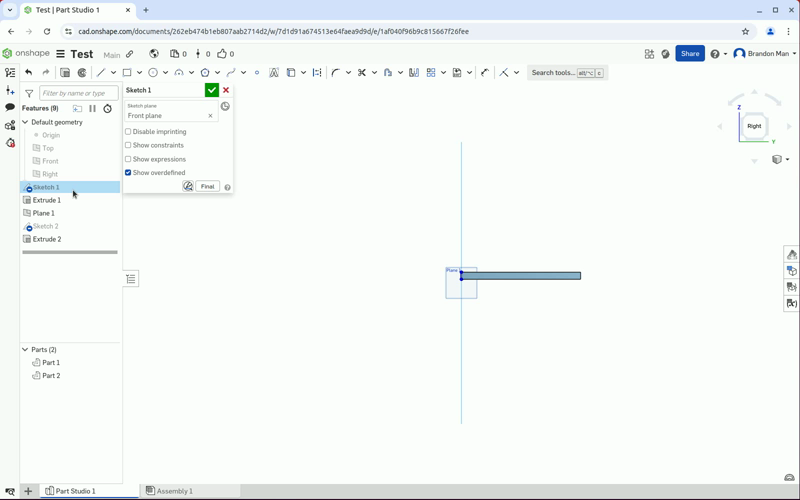
mouse_move(229, 92)
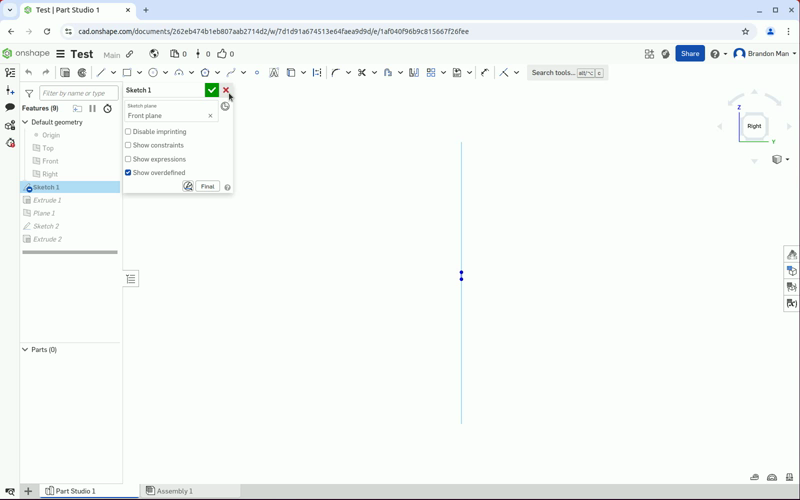
click(229, 92)
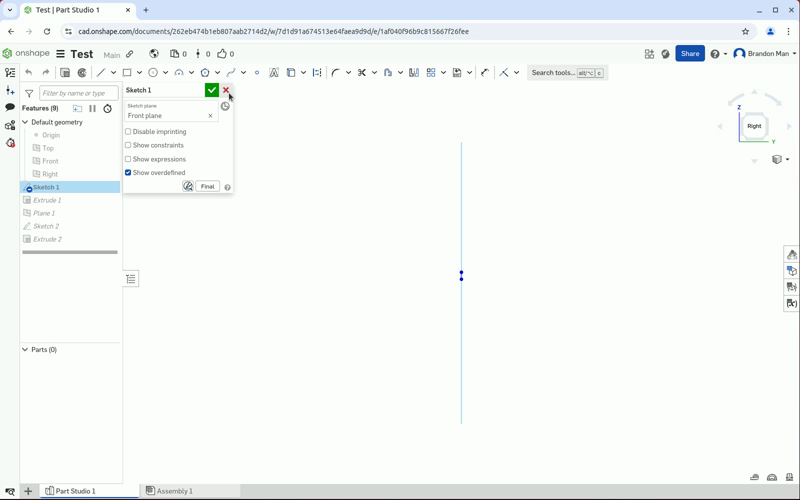
key(shift+s)
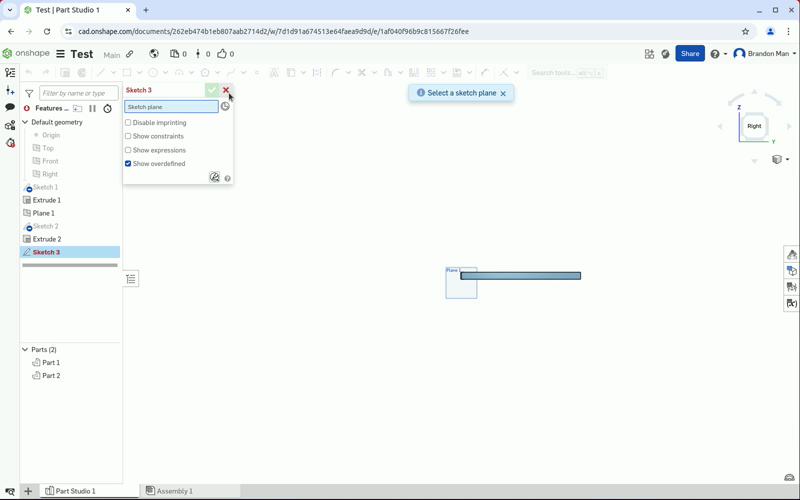
mouse_move(73, 215)
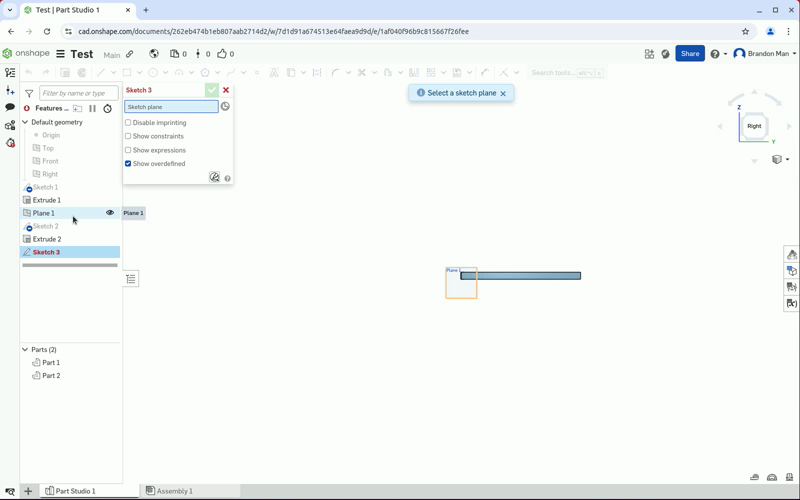
click(73, 215)
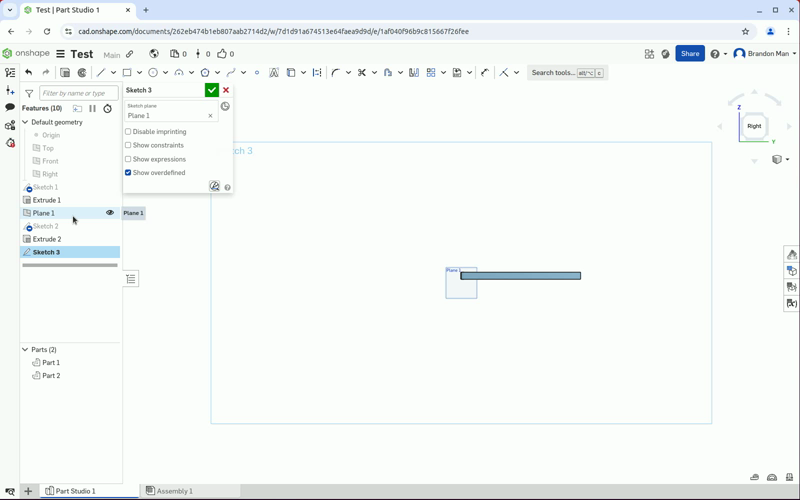
mouse_move(73, 352)
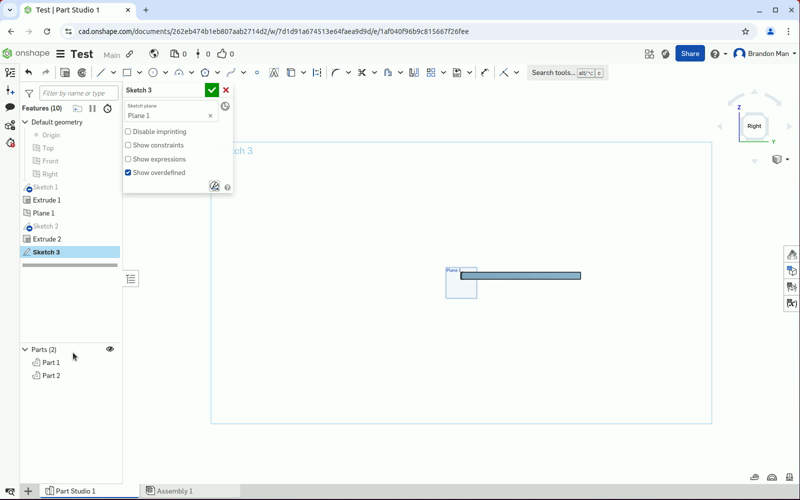
key(y)
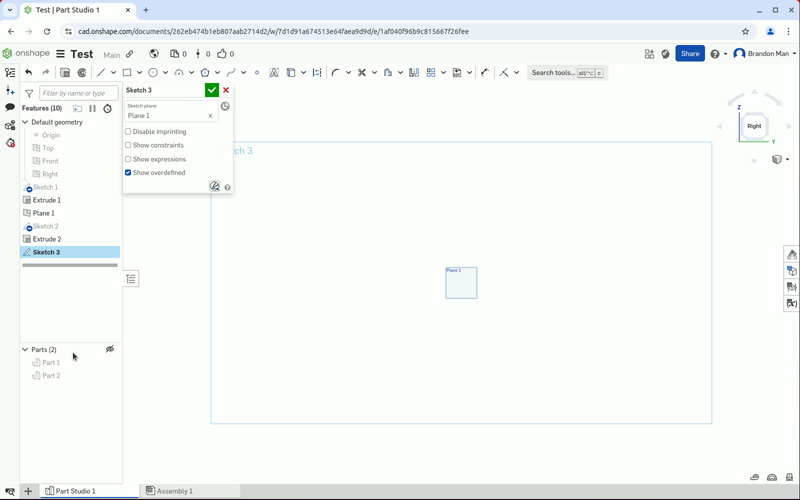
key(l)
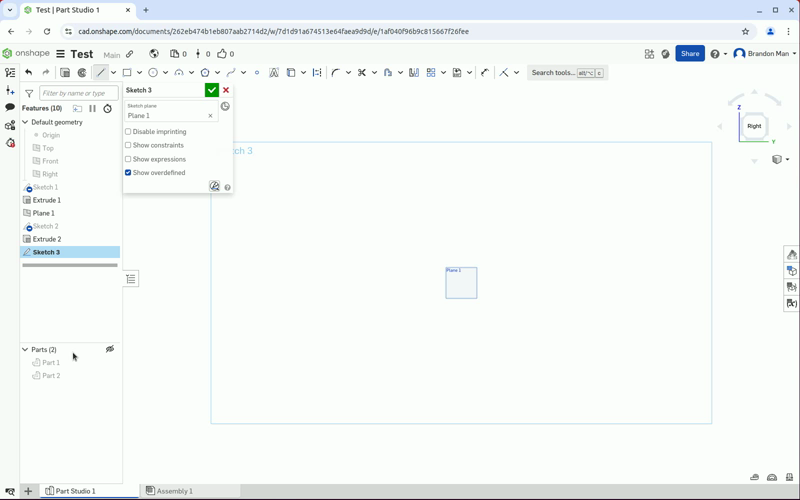
key_down(shift)
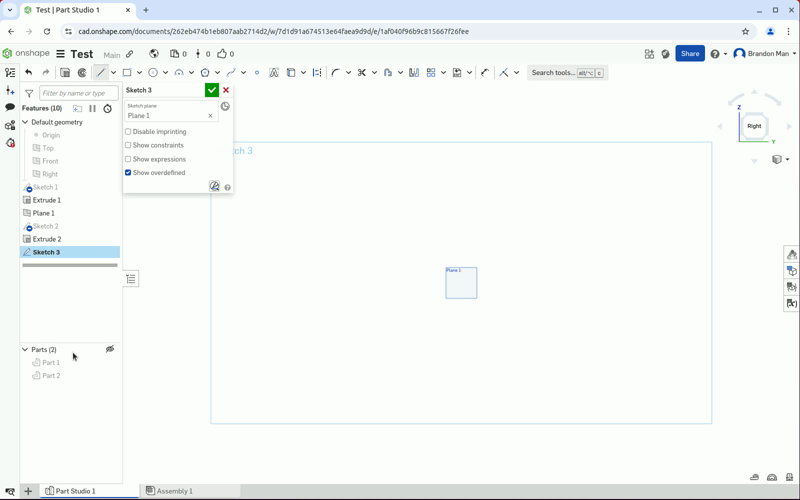
mouse_move(464, 279)
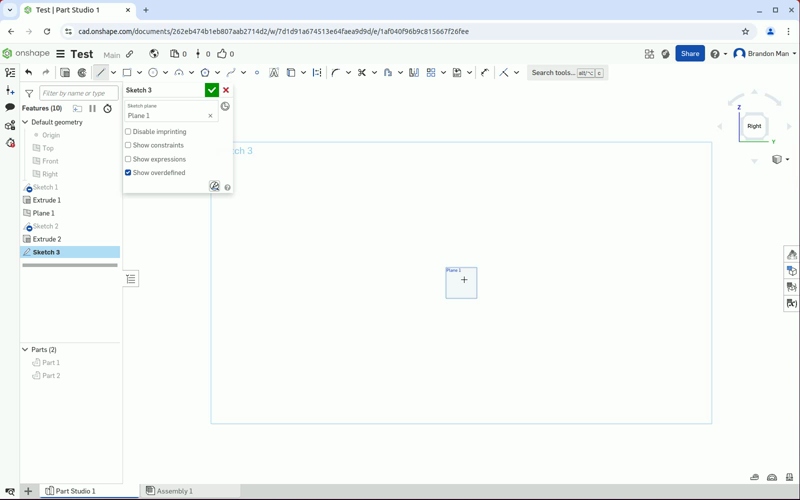
click(464, 279)
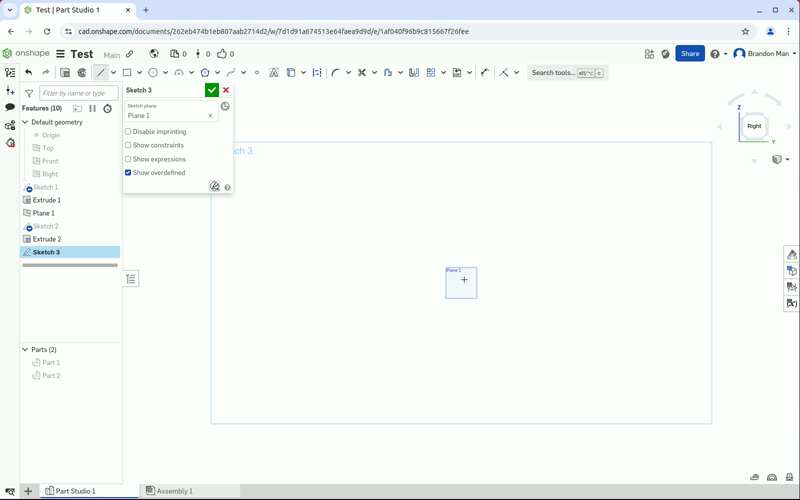
key_up(shift)
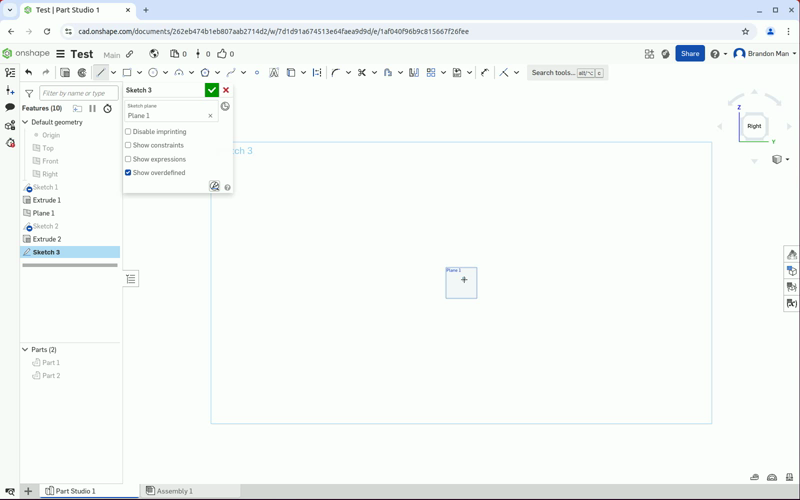
key_down(shift)
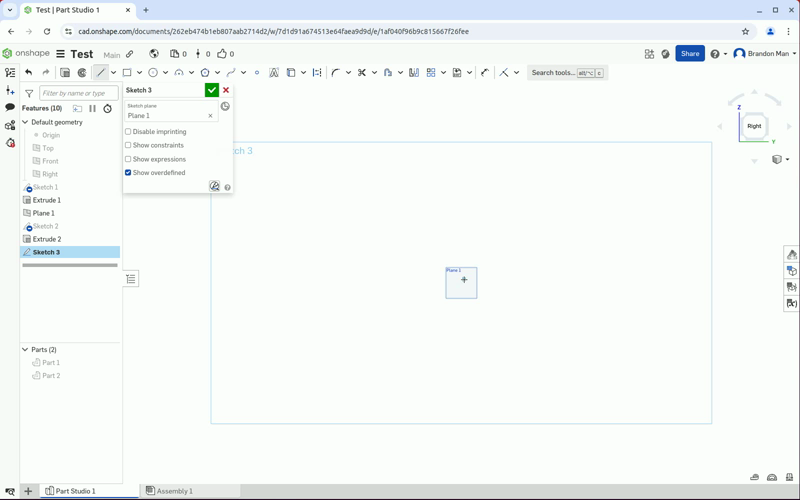
mouse_move(494, 279)
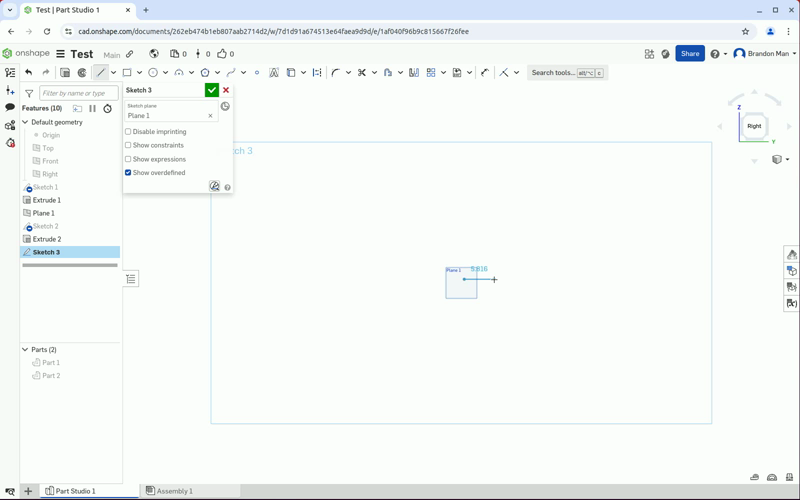
mouse_move(467, 279)
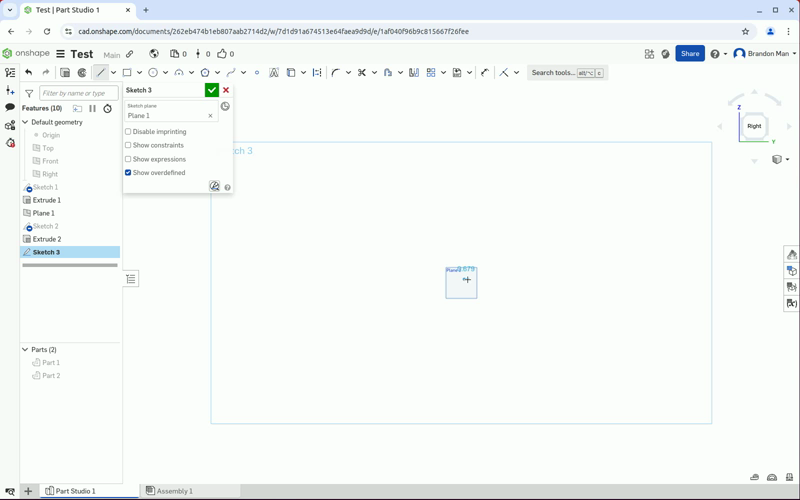
scroll(6)
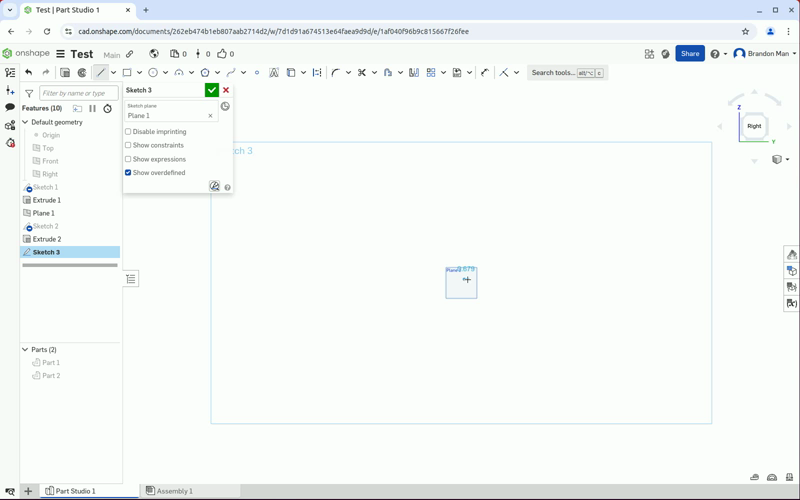
scroll(6)
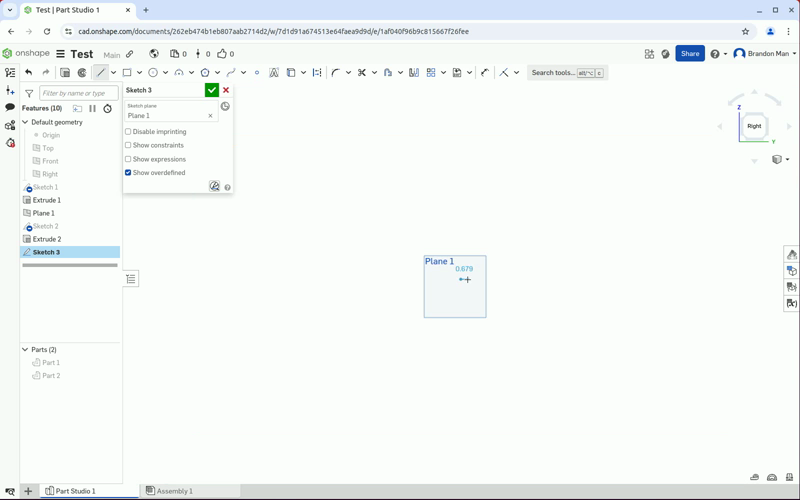
scroll(6)
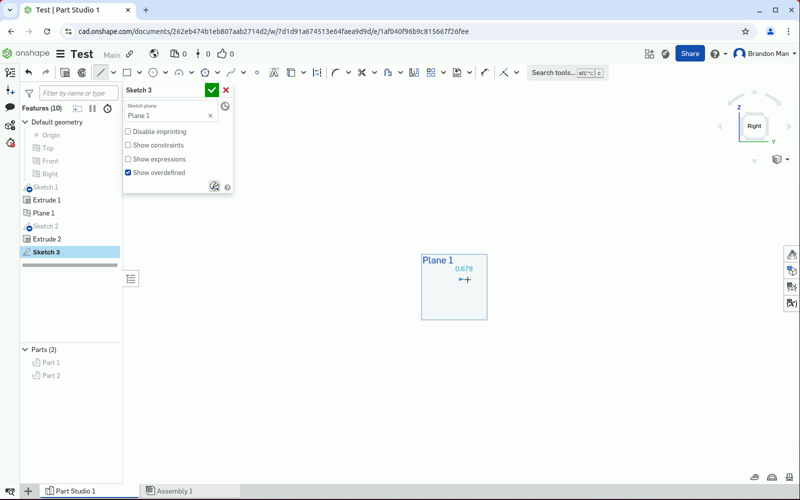
scroll(6)
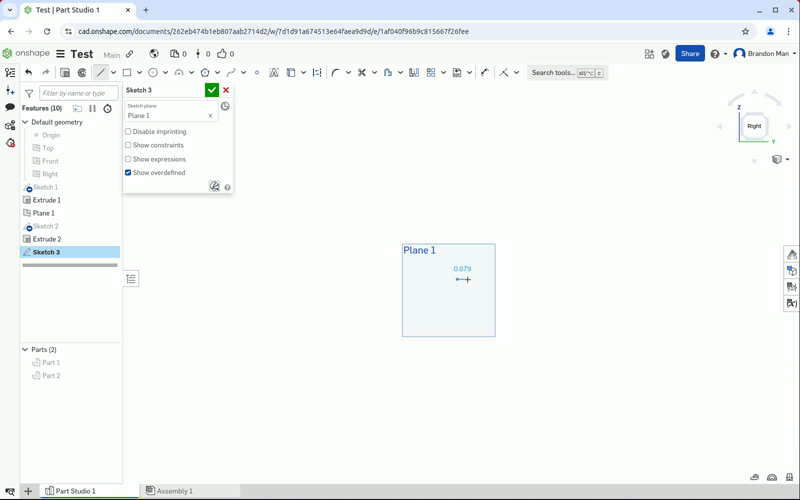
scroll(6)
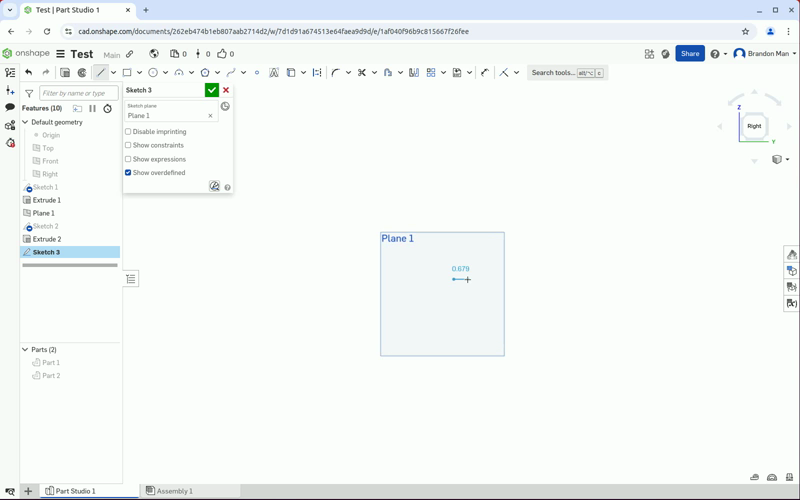
scroll(6)
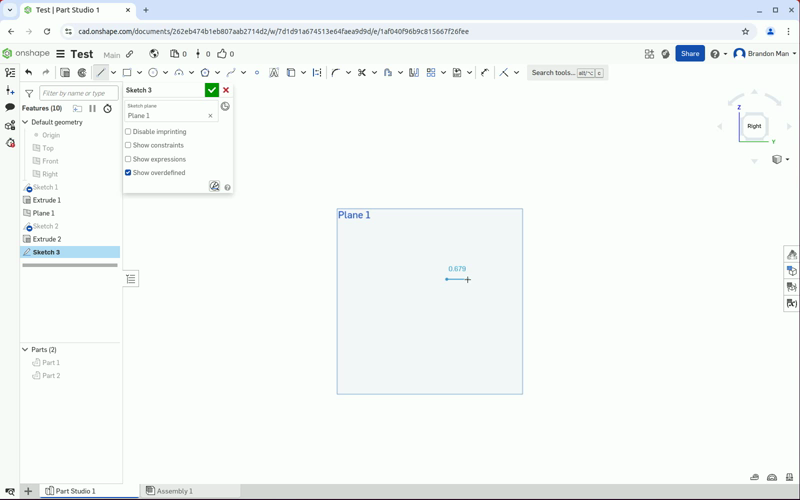
scroll(6)
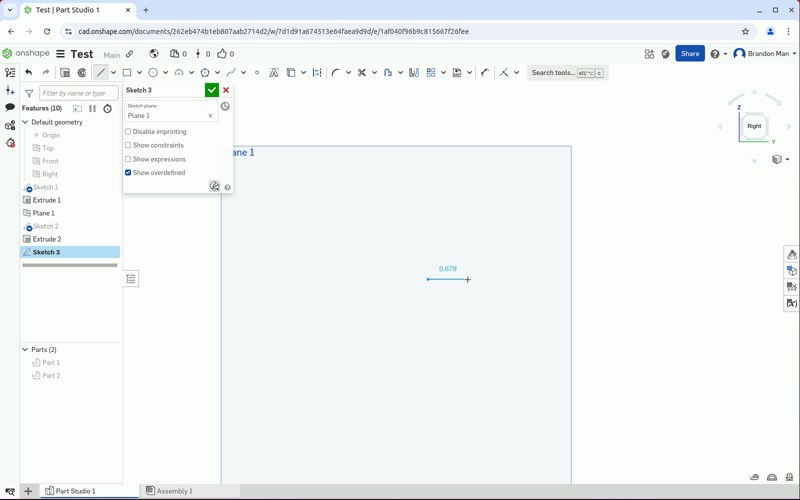
click(467, 279)
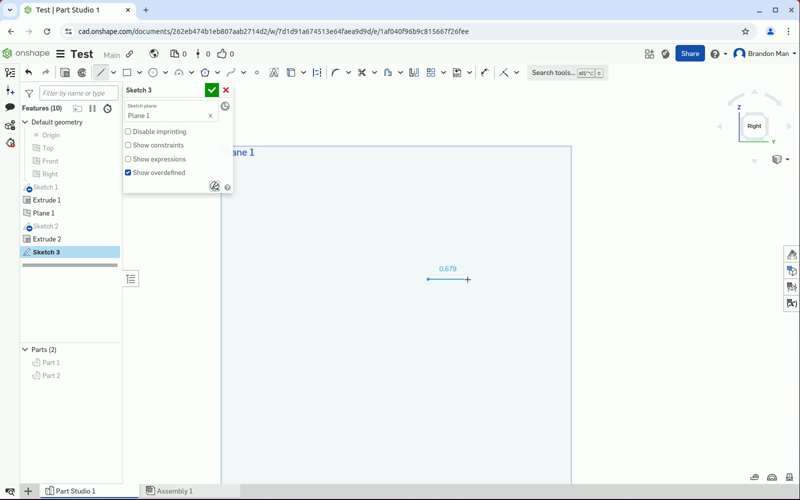
scroll(-6)
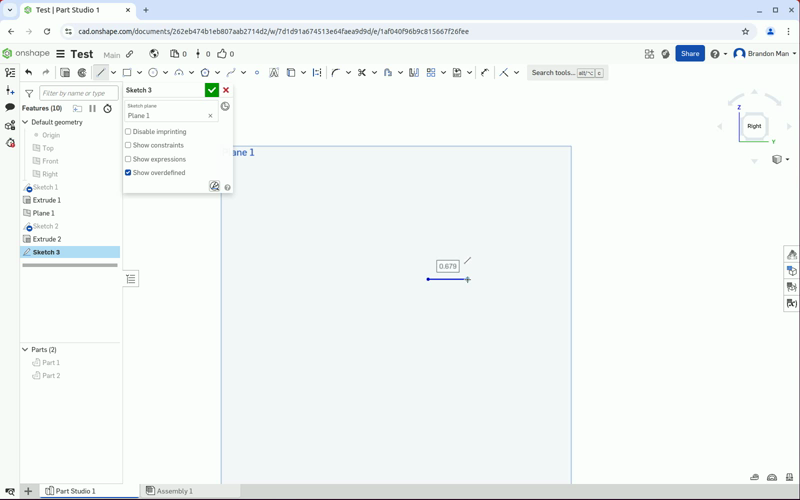
scroll(-6)
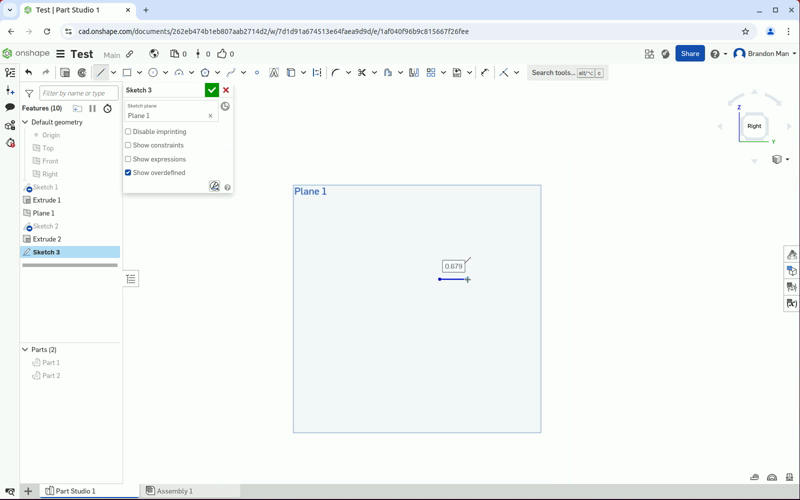
scroll(-6)
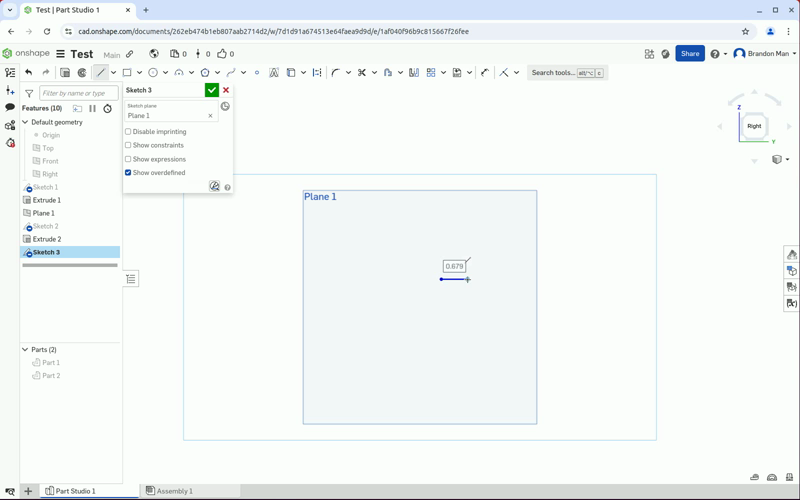
scroll(-6)
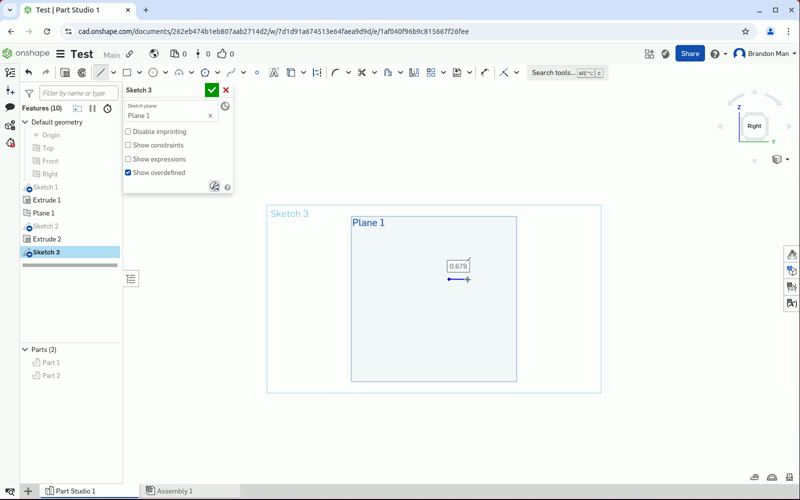
scroll(-6)
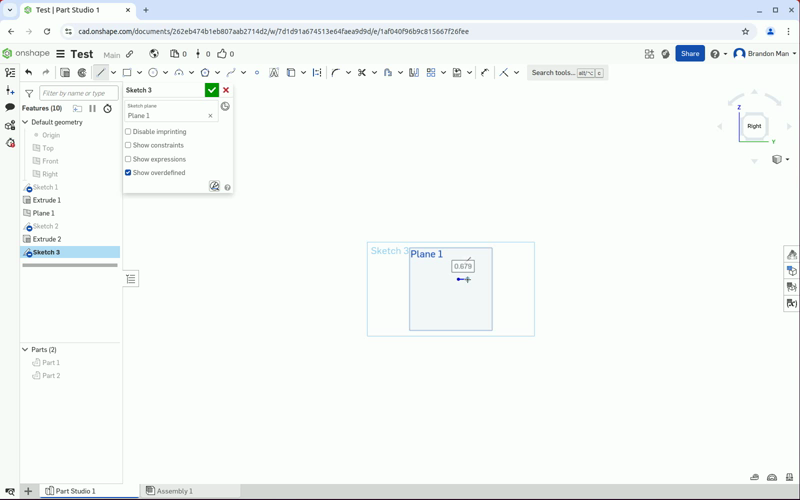
scroll(-6)
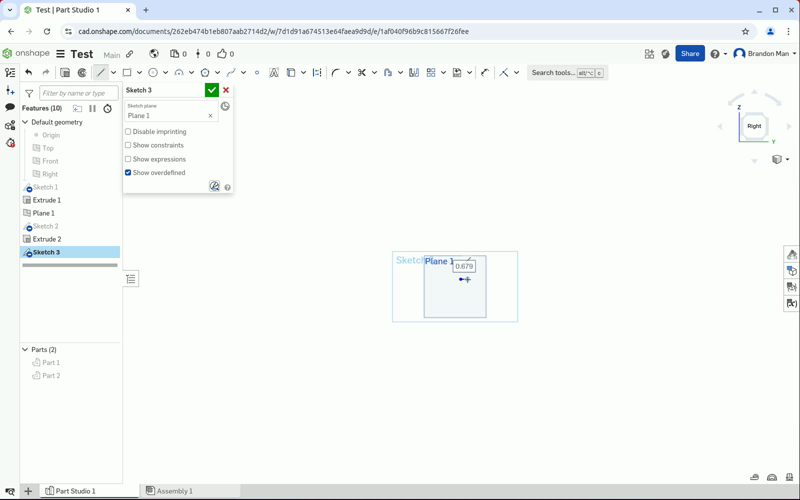
scroll(-6)
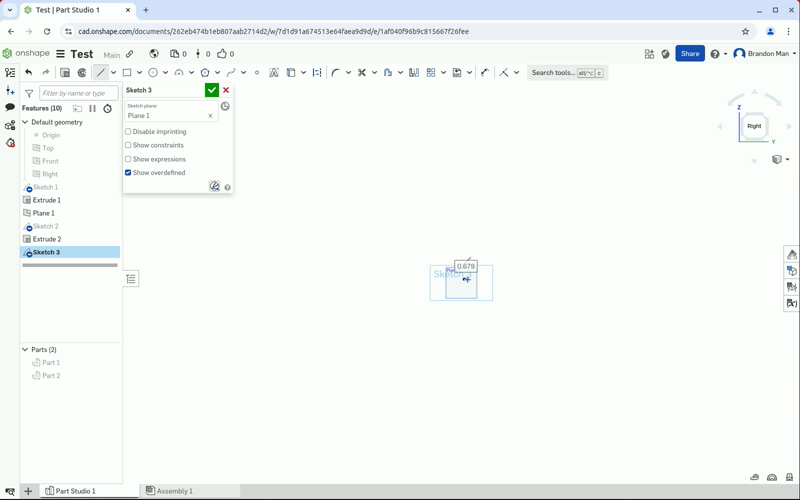
key_up(shift)
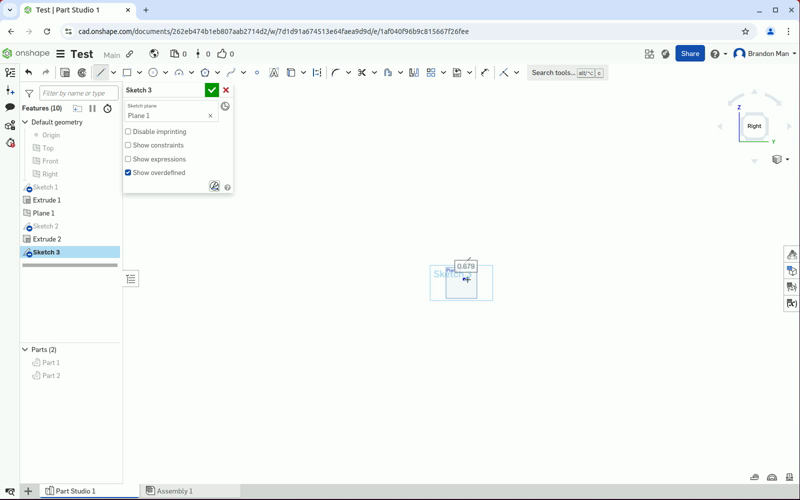
key_down(shift)
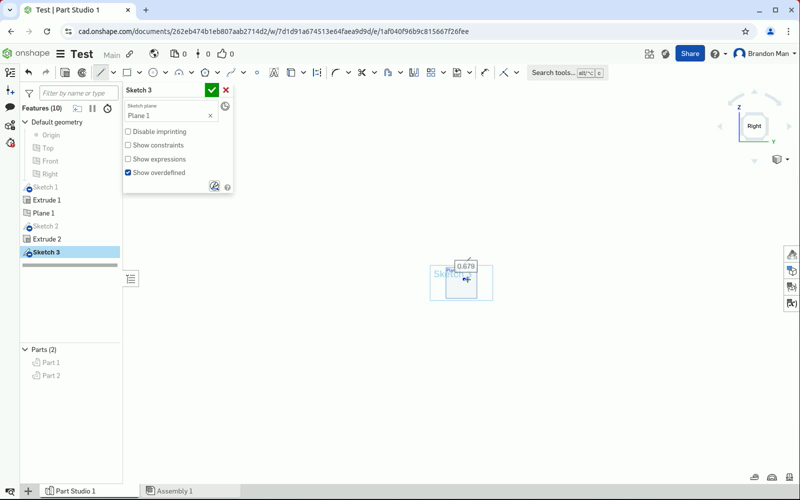
mouse_move(497, 279)
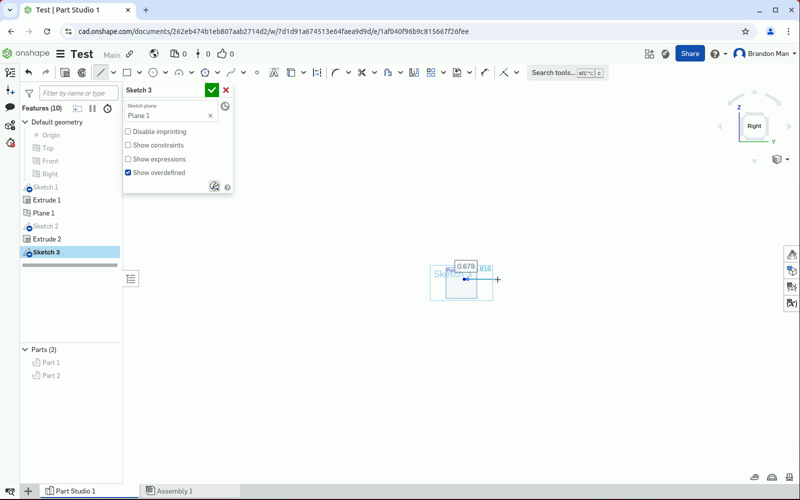
mouse_move(467, 272)
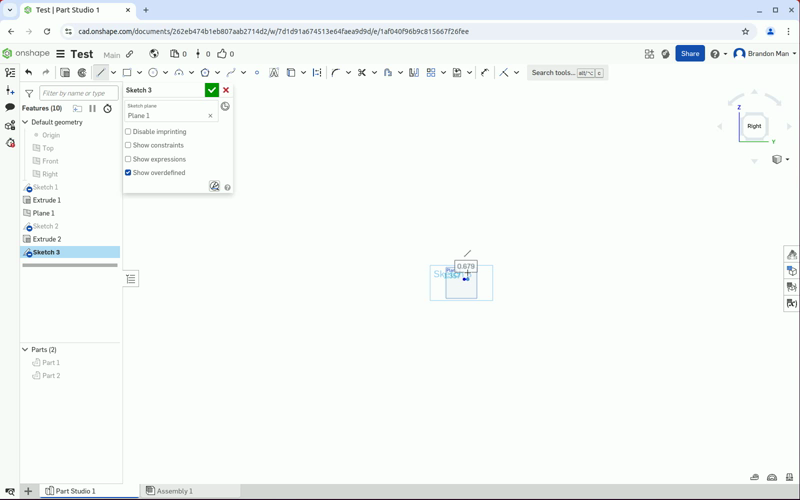
scroll(6)
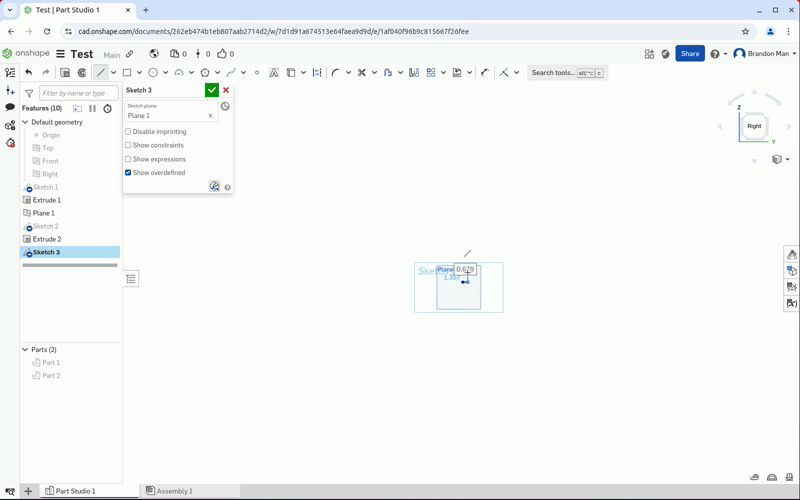
scroll(6)
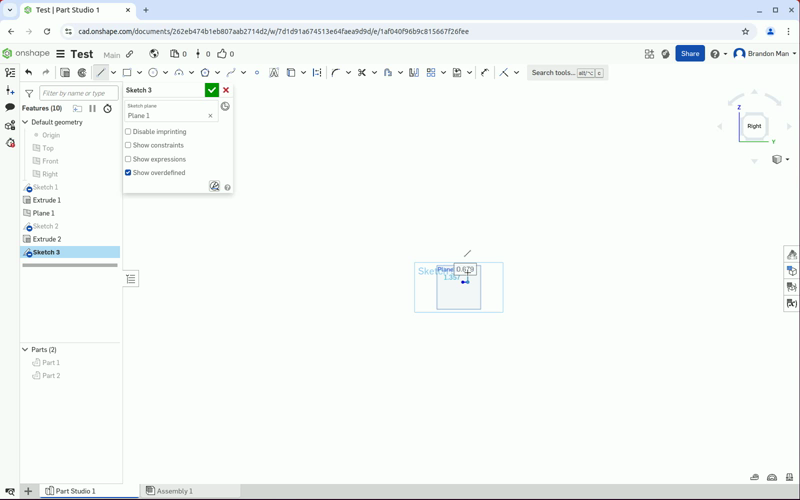
scroll(6)
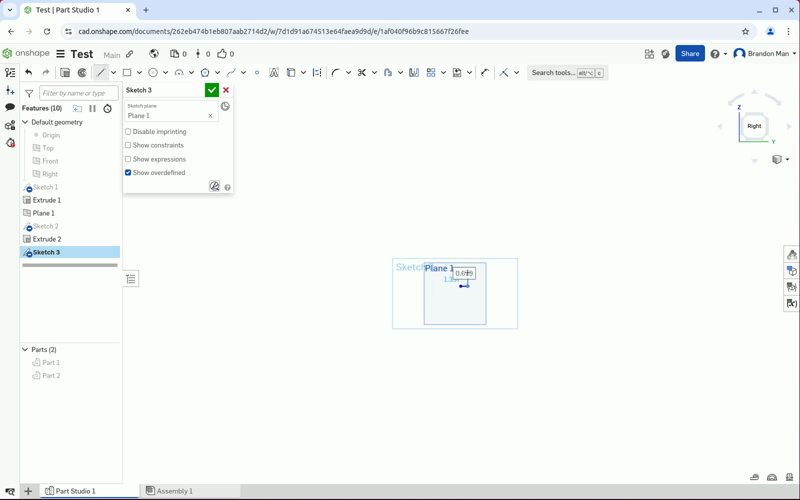
scroll(6)
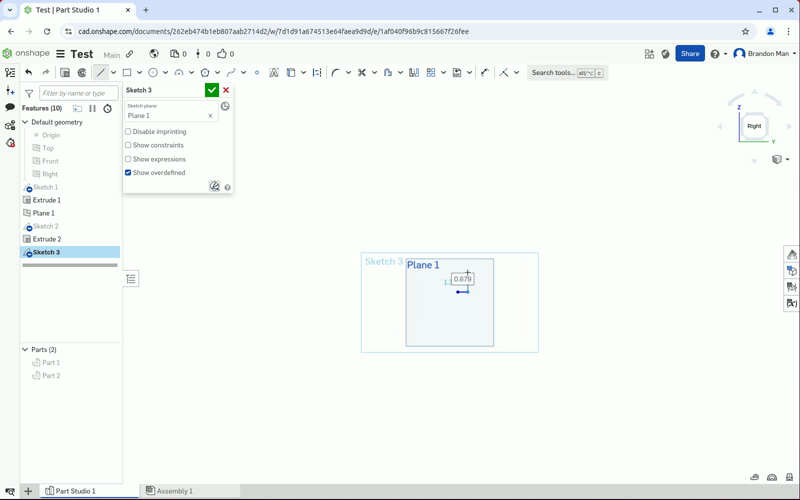
scroll(6)
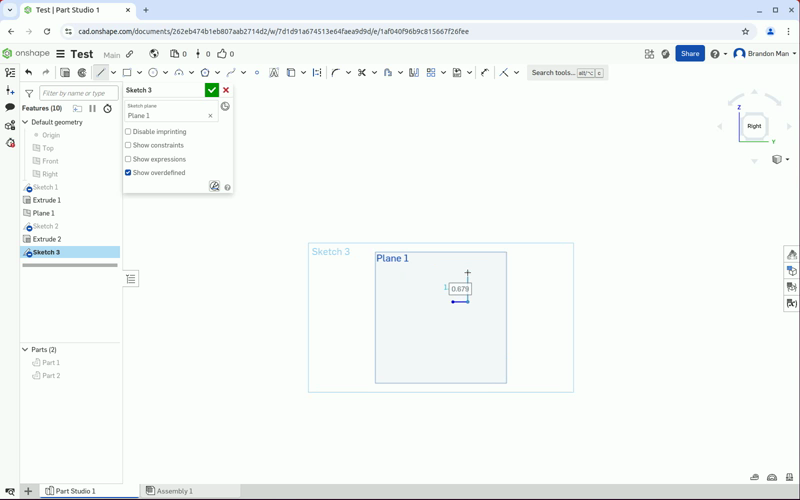
scroll(6)
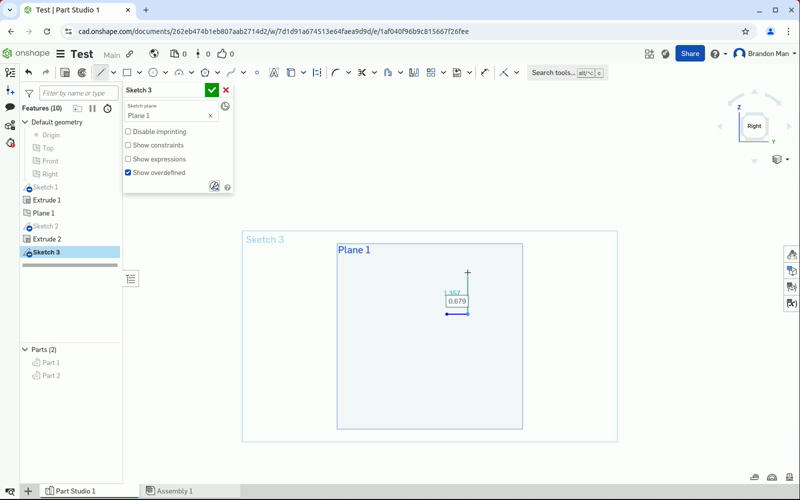
scroll(6)
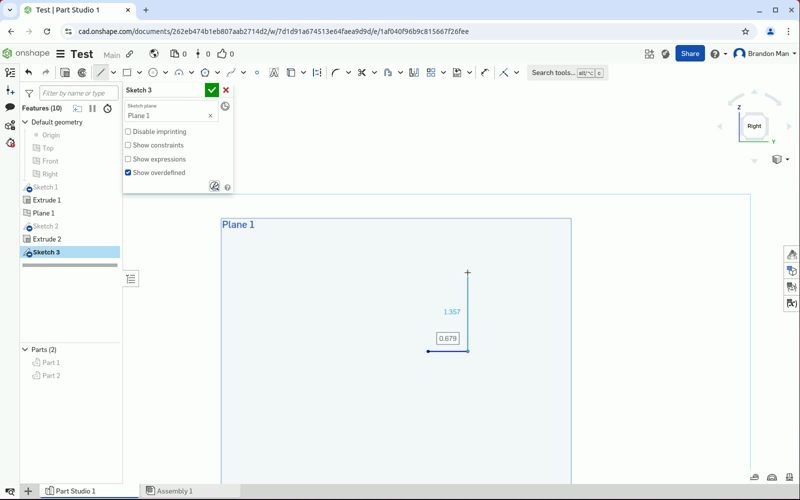
click(467, 272)
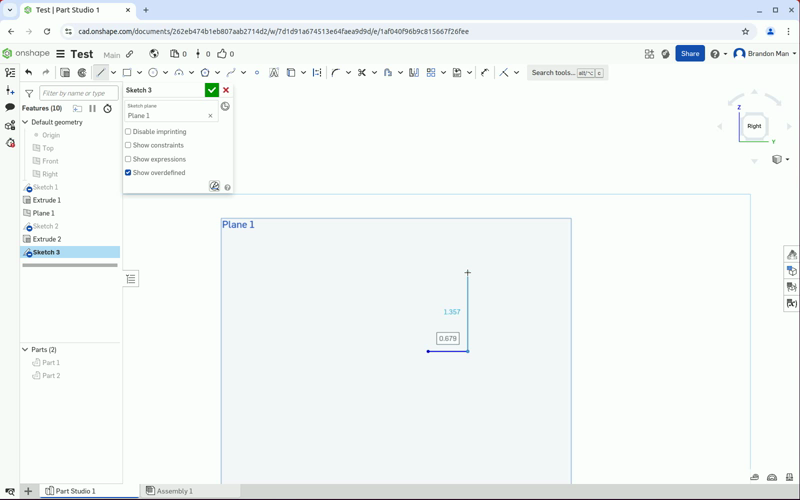
scroll(-6)
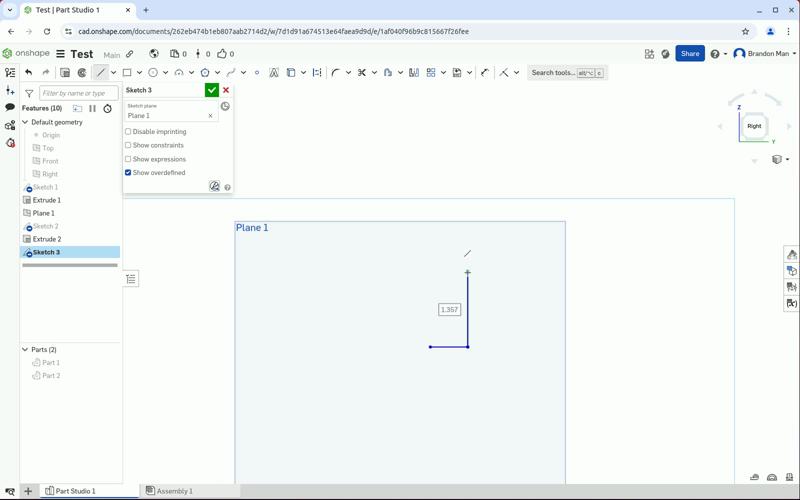
scroll(-6)
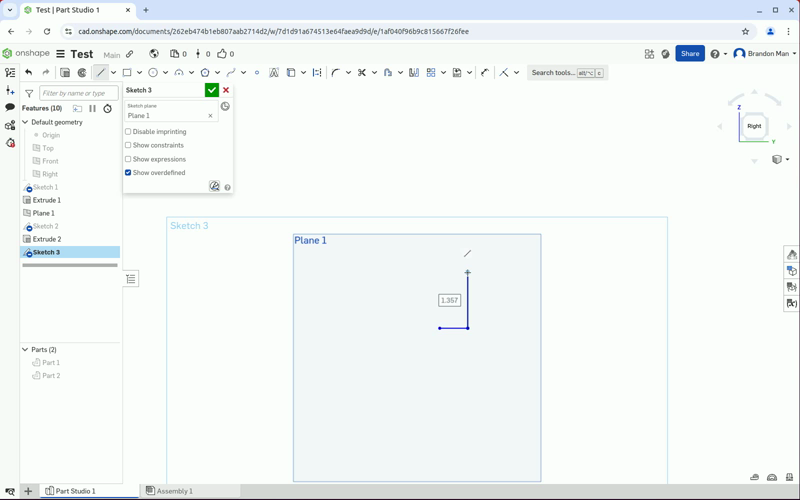
scroll(-6)
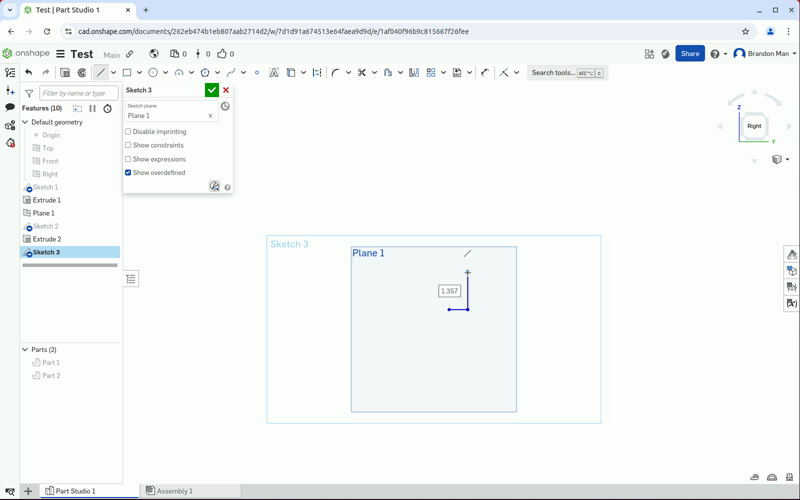
scroll(-6)
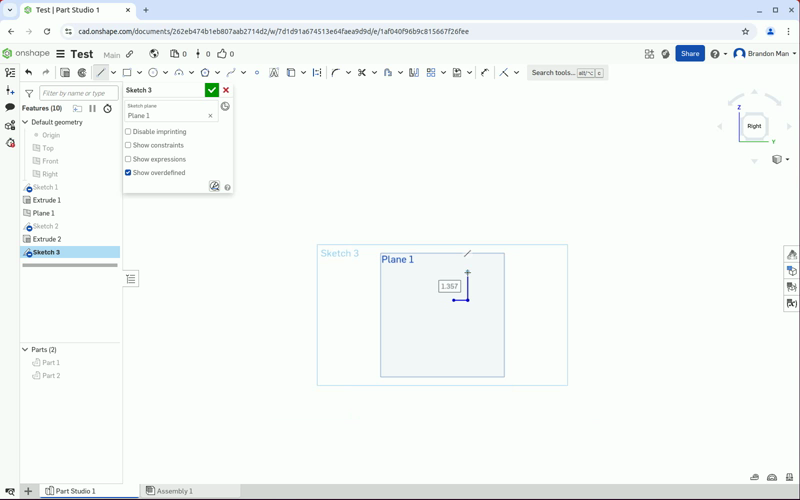
scroll(-6)
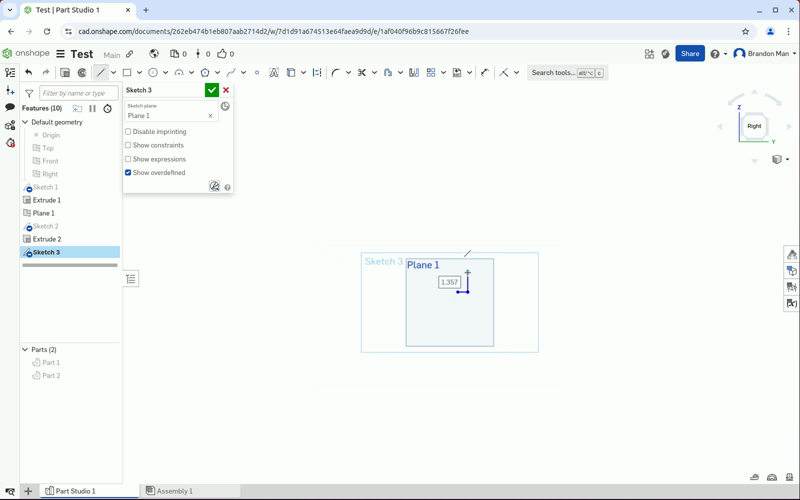
scroll(-6)
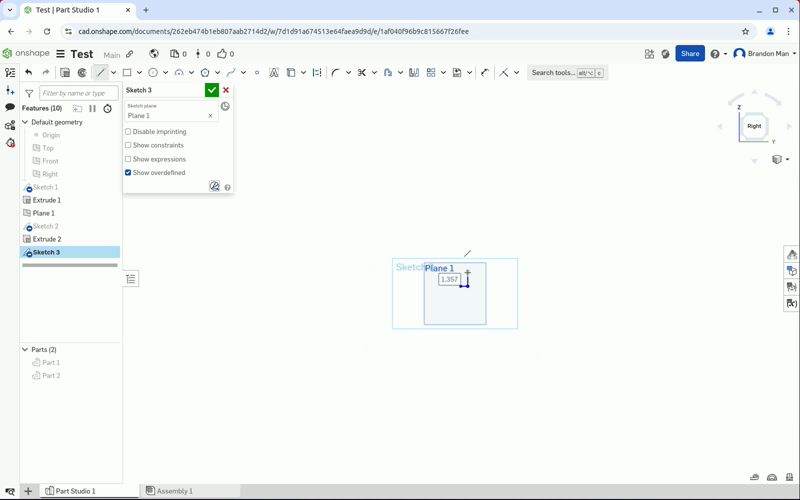
scroll(-6)
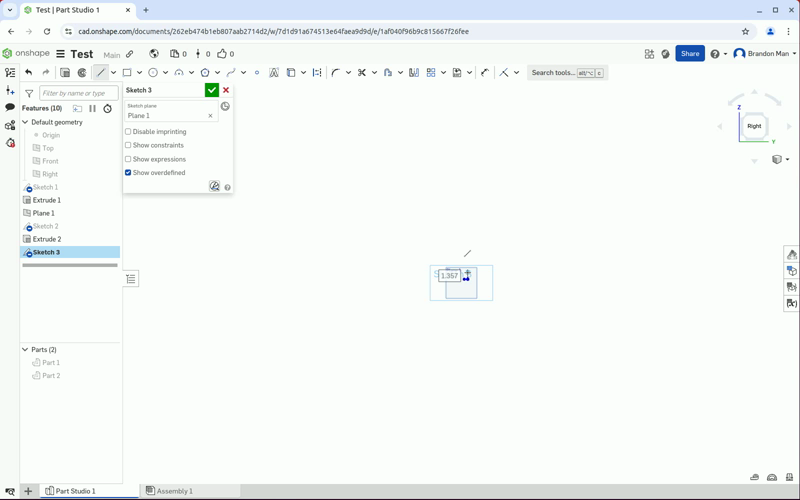
key_up(shift)
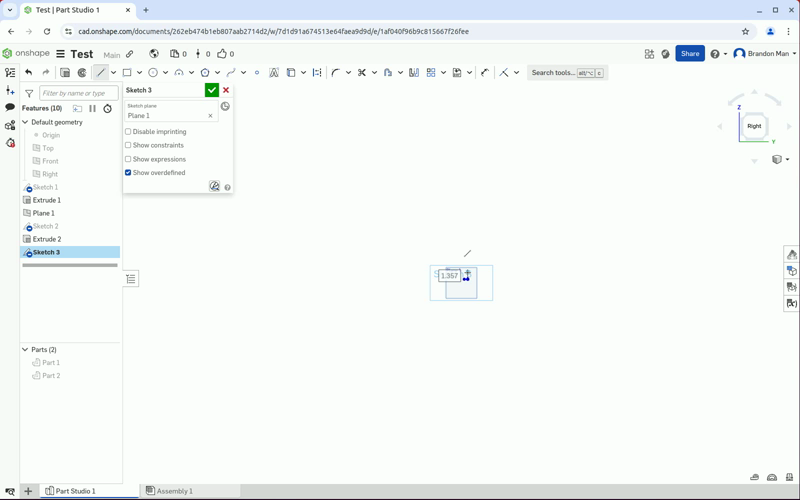
key_down(shift)
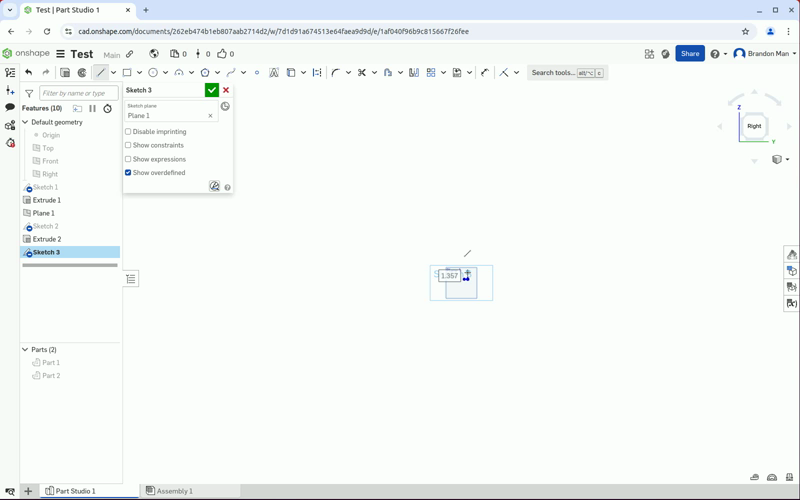
mouse_move(497, 272)
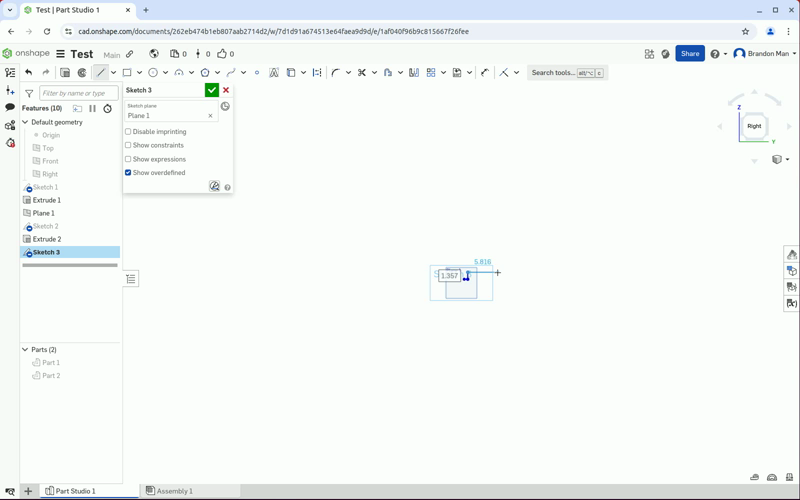
mouse_move(464, 272)
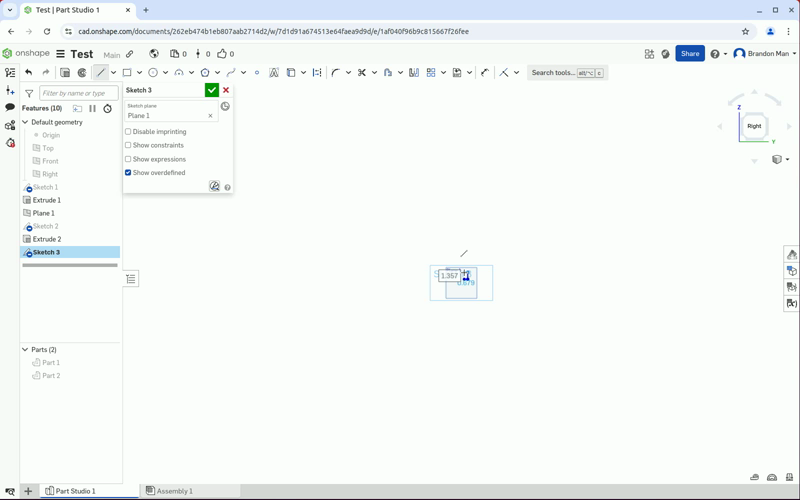
scroll(6)
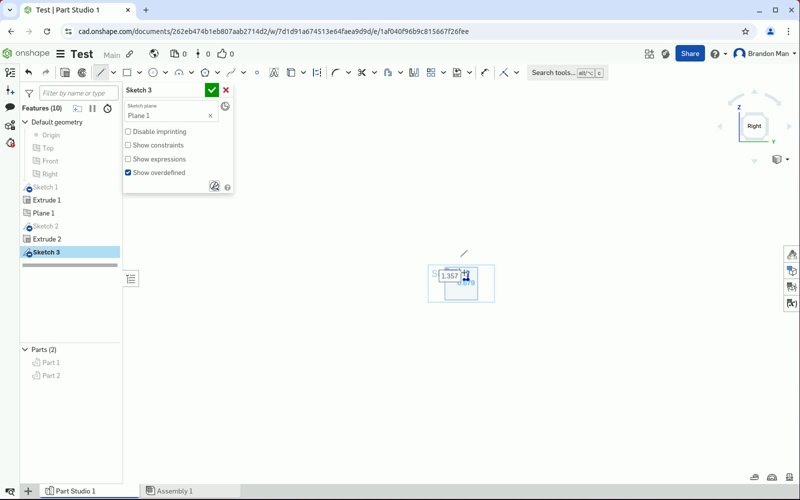
scroll(6)
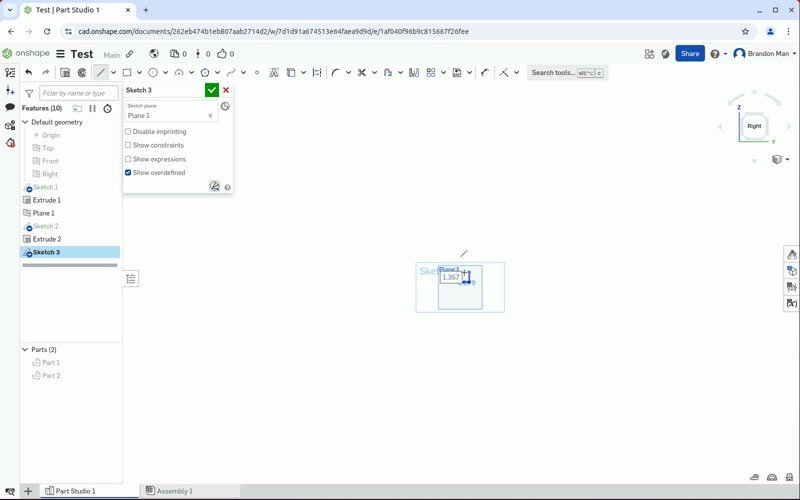
scroll(6)
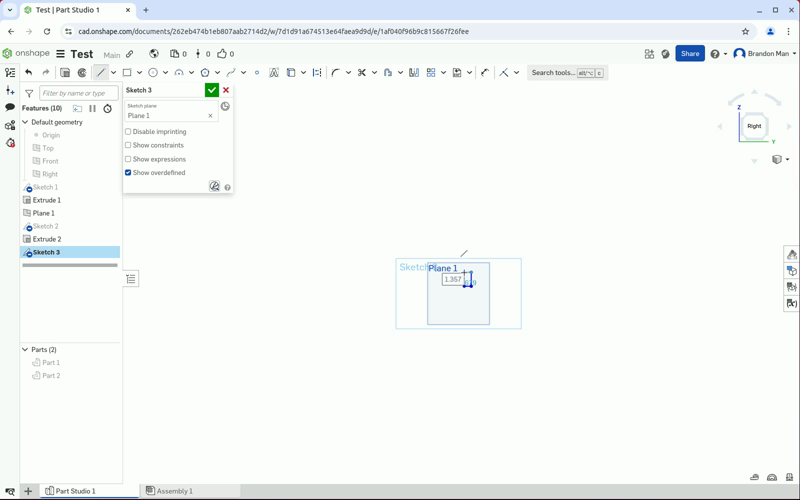
scroll(6)
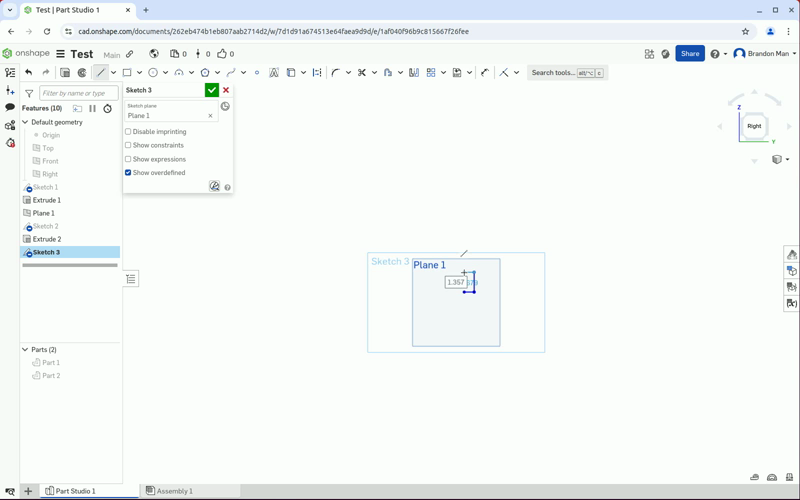
scroll(6)
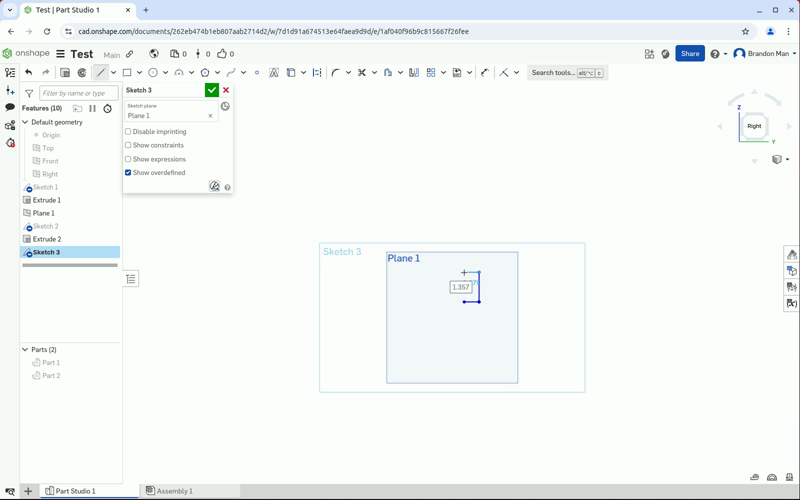
scroll(6)
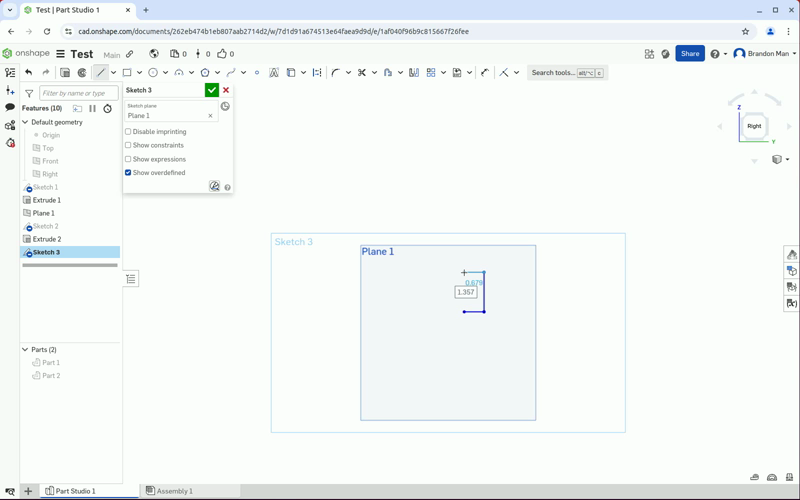
scroll(6)
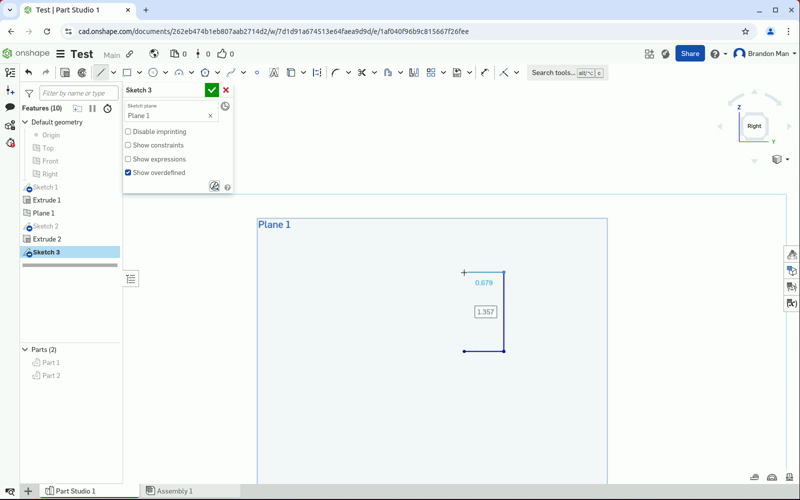
click(464, 272)
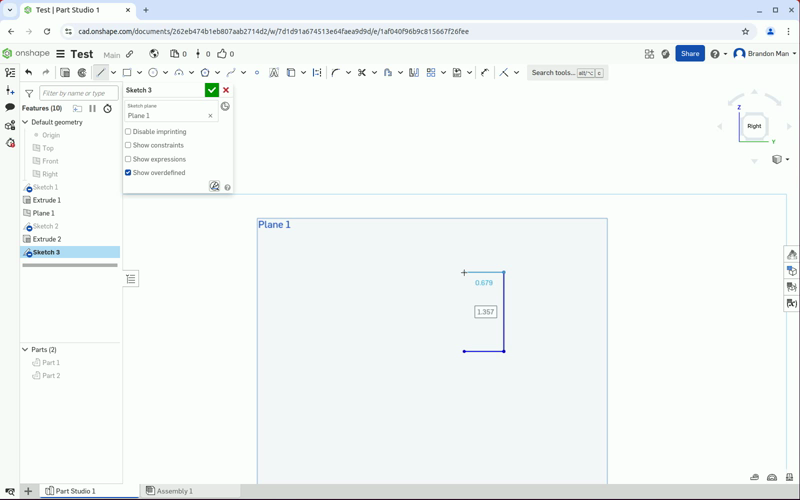
scroll(-6)
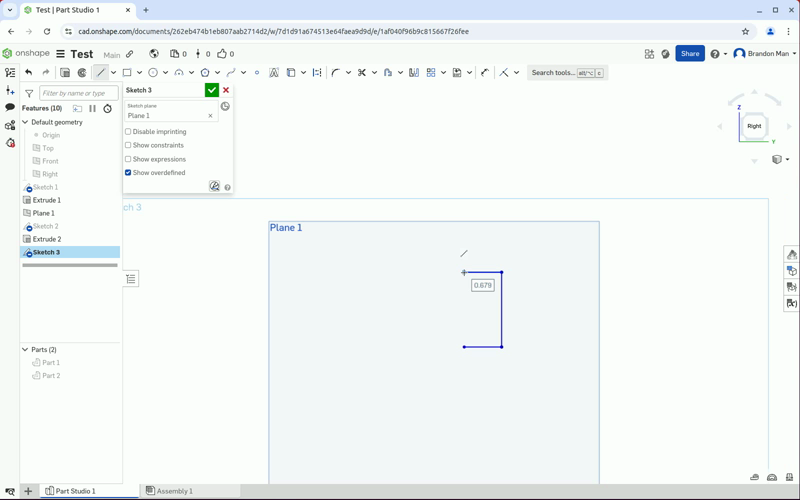
scroll(-6)
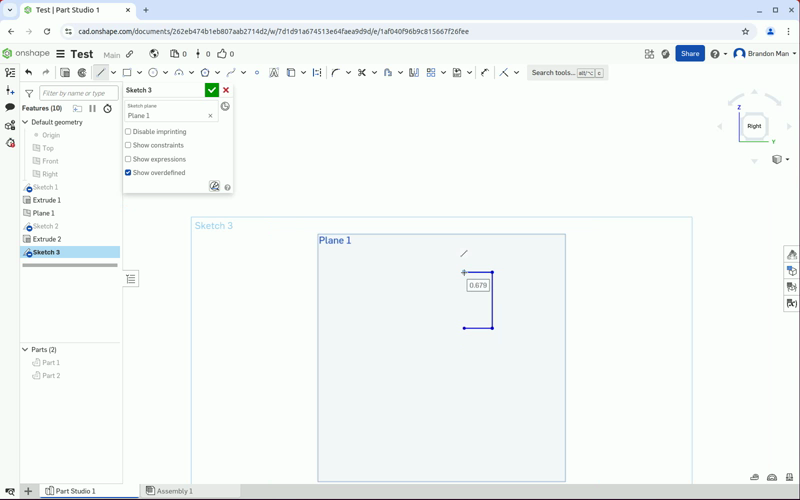
scroll(-6)
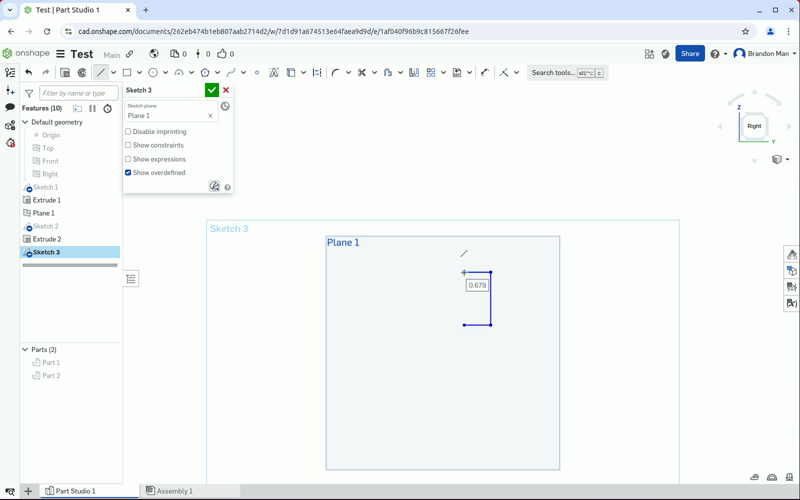
scroll(-6)
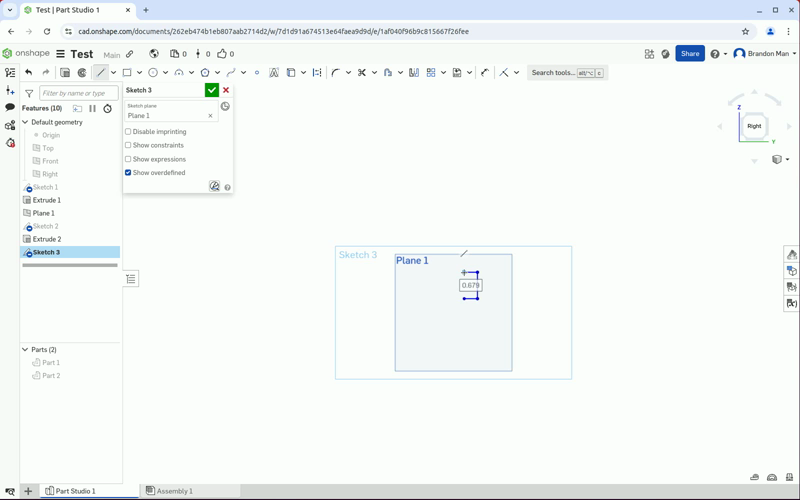
scroll(-6)
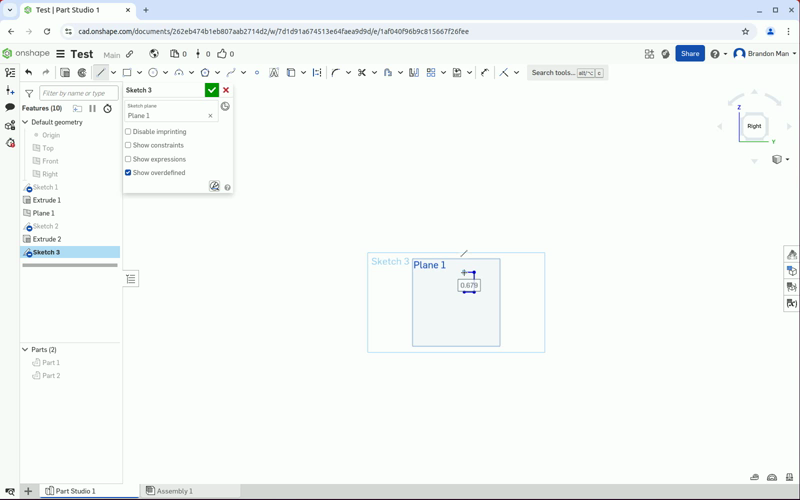
scroll(-6)
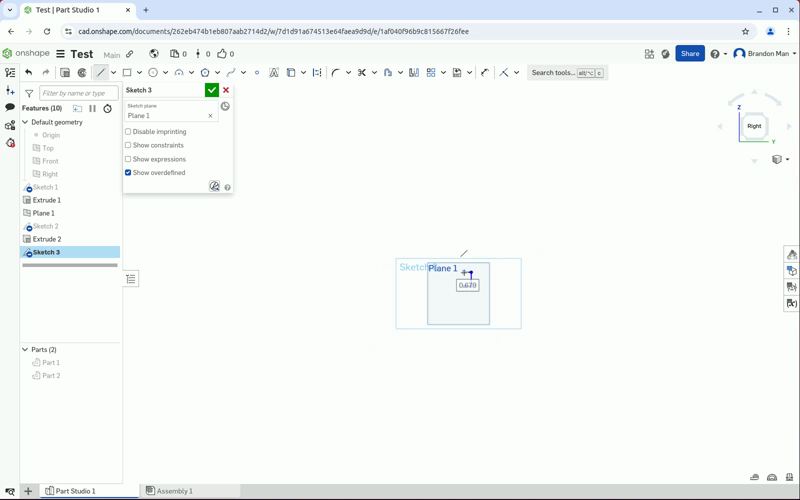
scroll(-6)
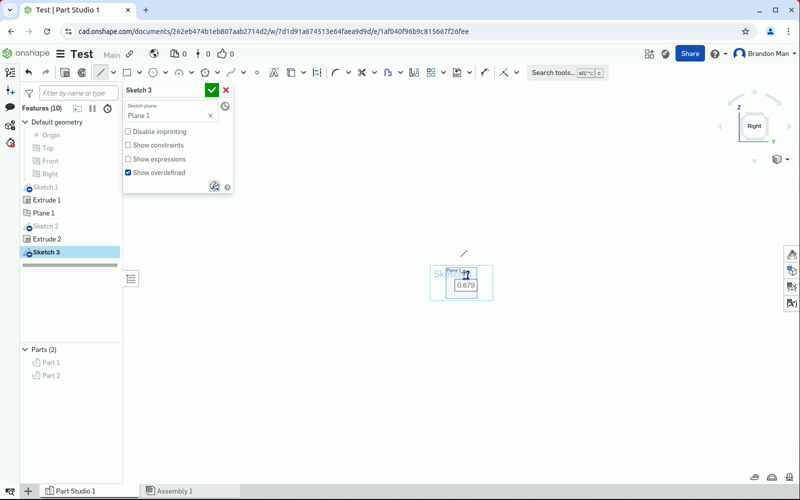
key_up(shift)
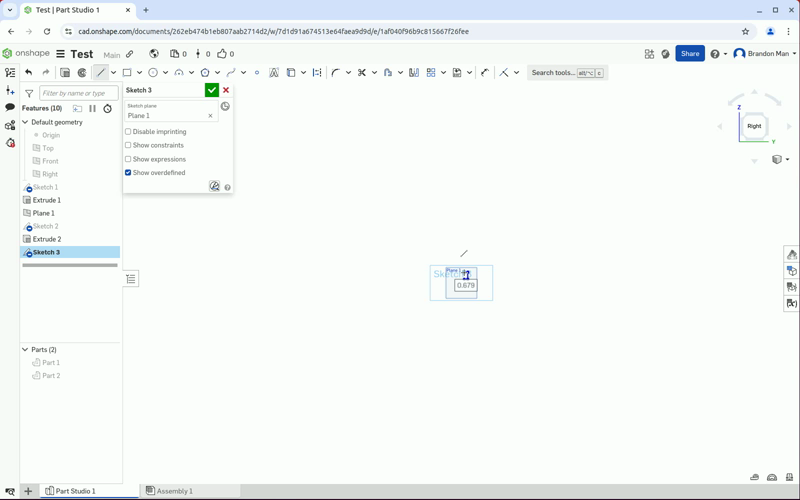
key_down(shift)
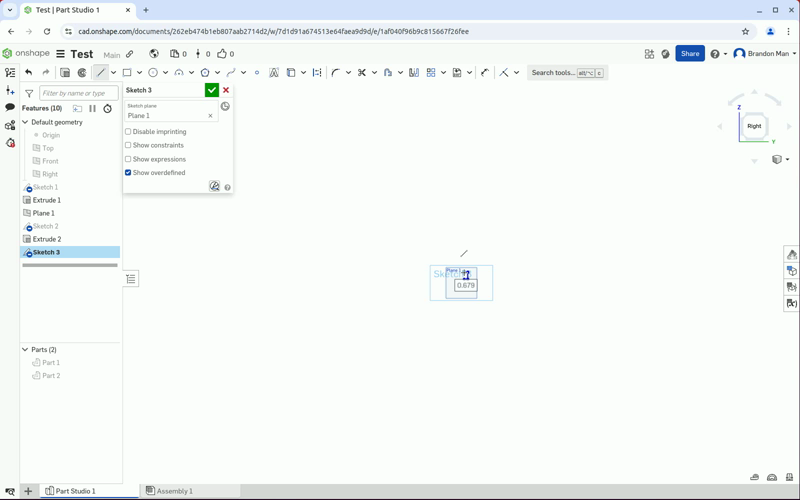
mouse_move(494, 272)
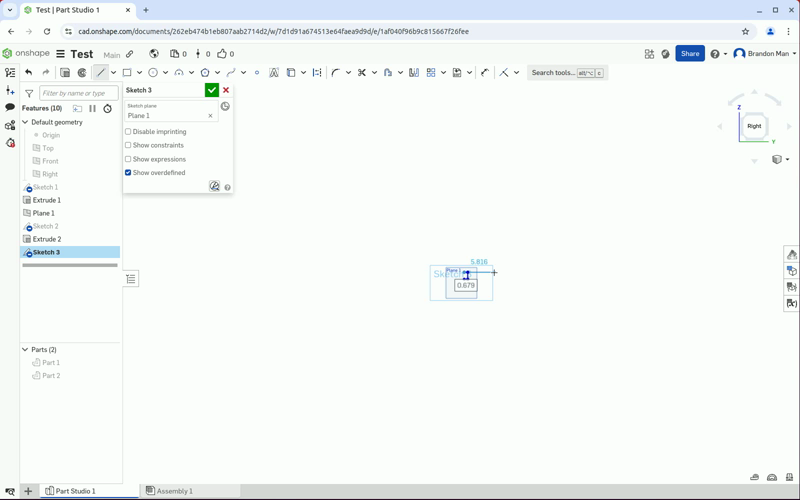
mouse_move(464, 275)
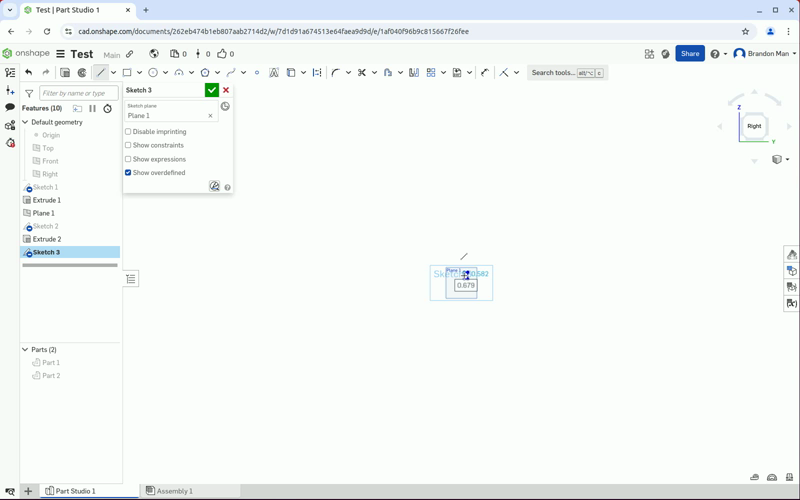
scroll(6)
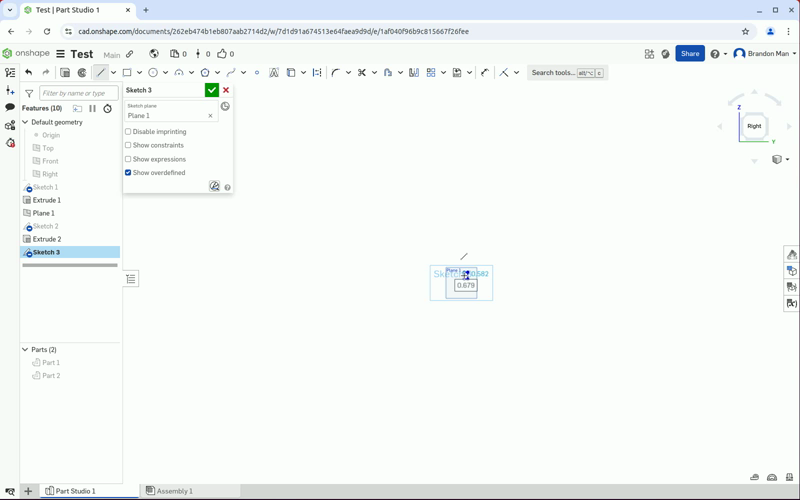
scroll(6)
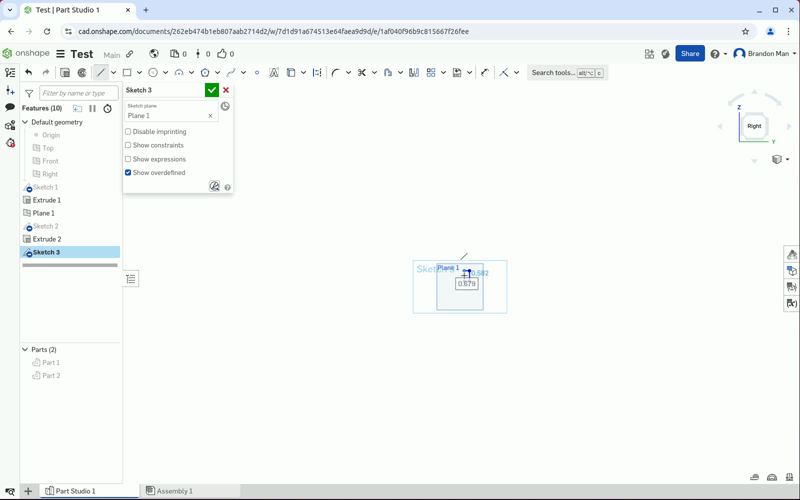
scroll(6)
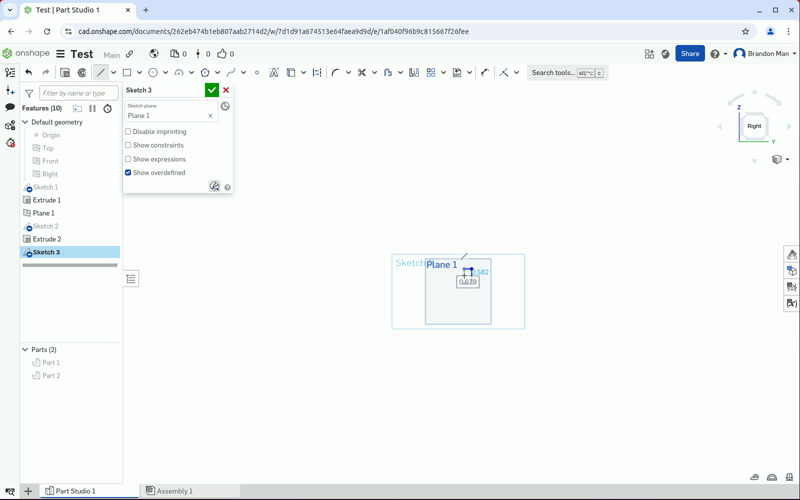
scroll(6)
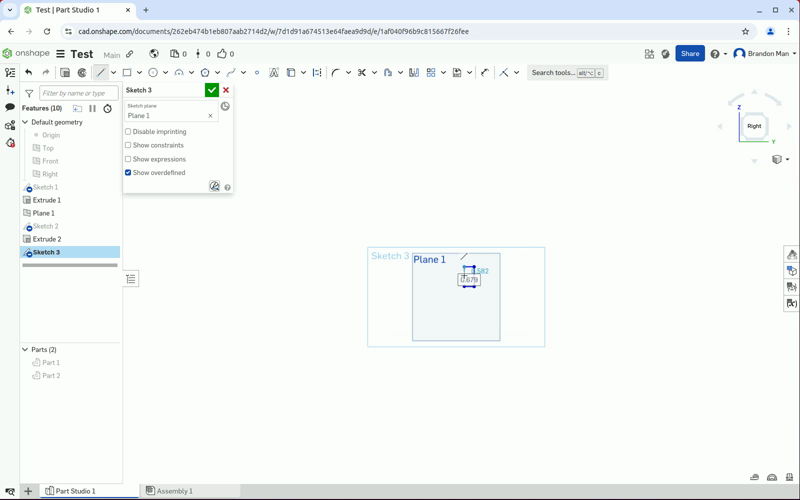
scroll(6)
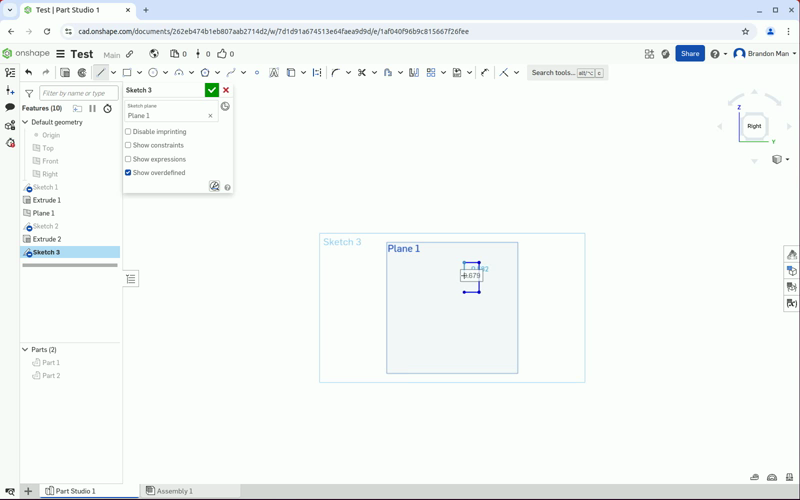
scroll(6)
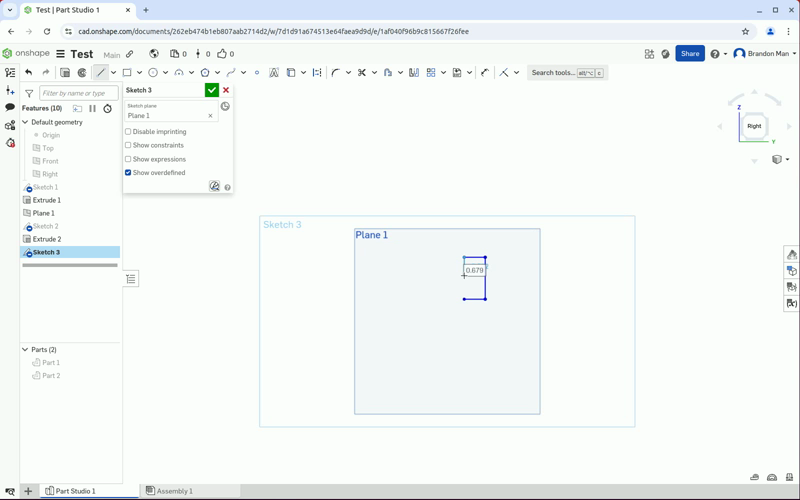
scroll(6)
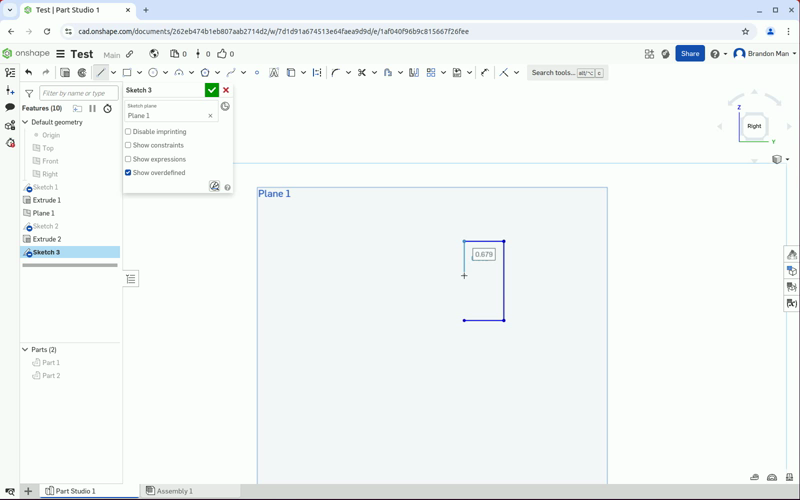
click(464, 275)
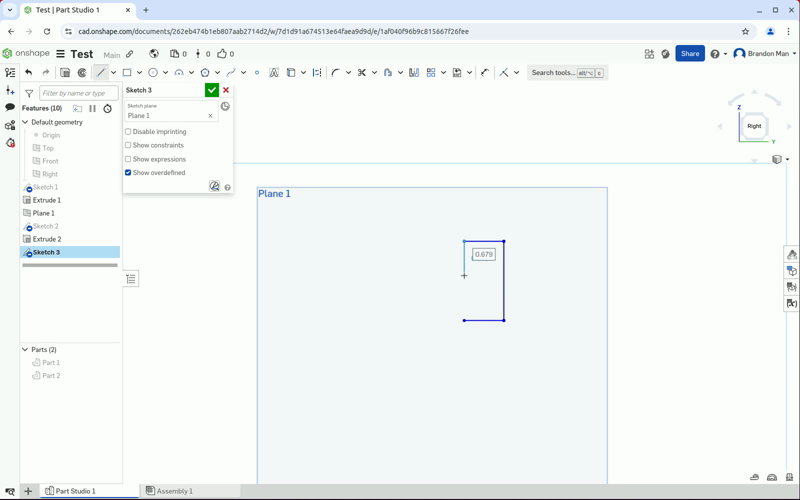
scroll(-6)
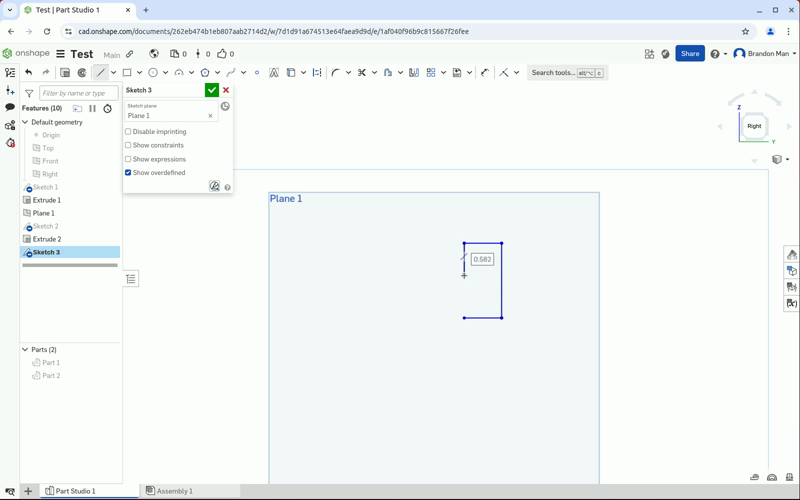
scroll(-6)
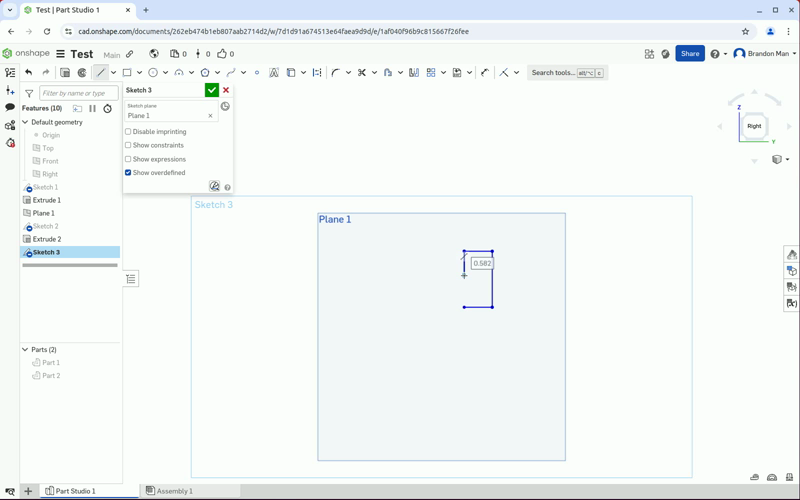
scroll(-6)
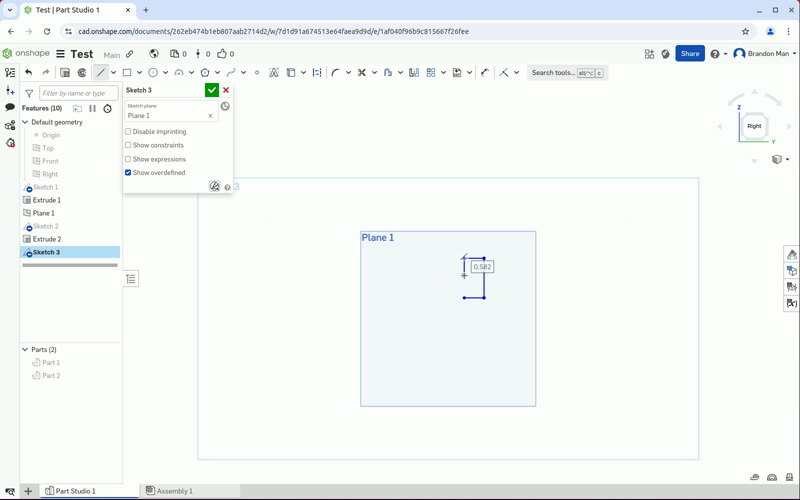
scroll(-6)
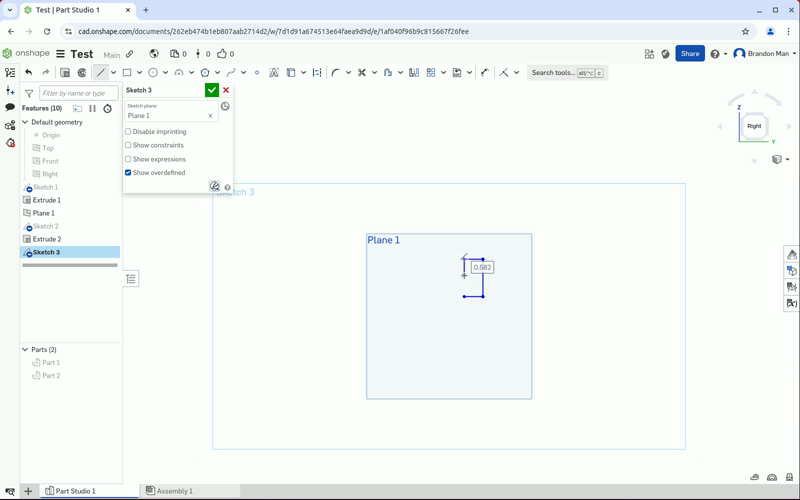
scroll(-6)
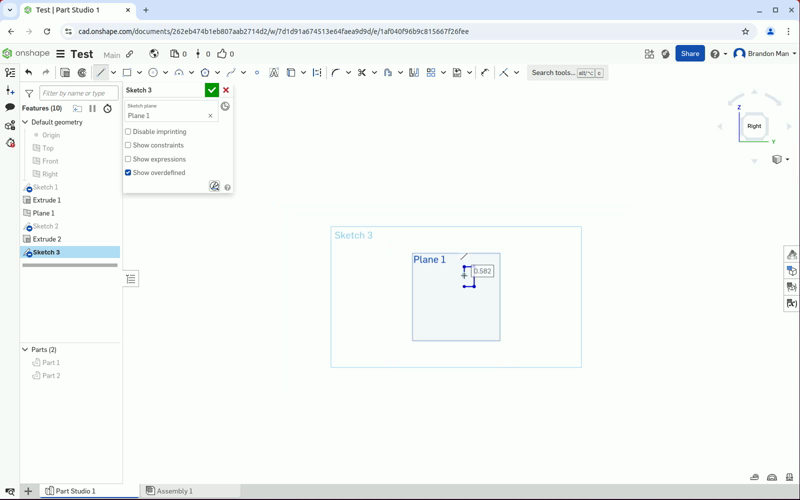
scroll(-6)
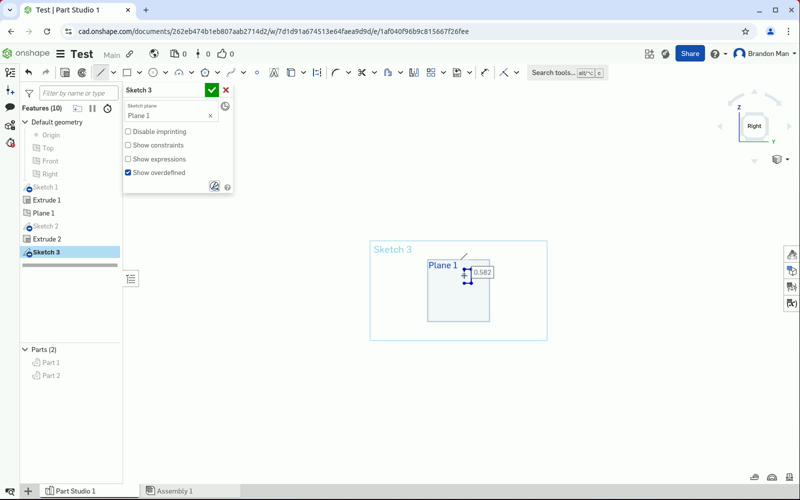
scroll(-6)
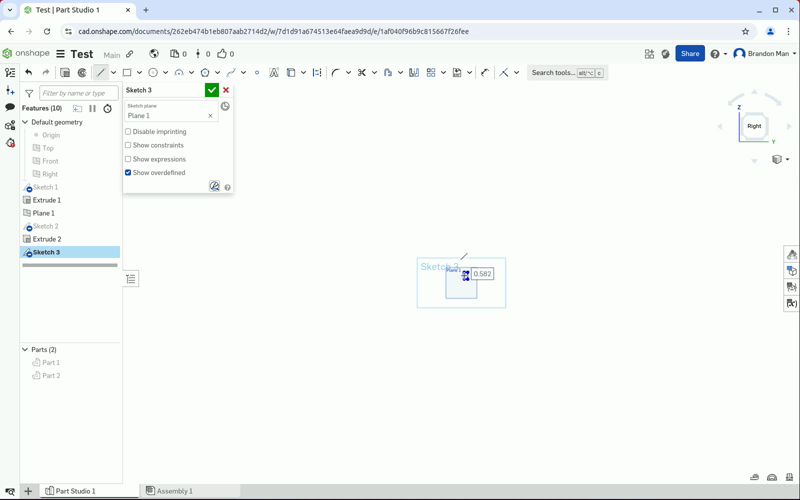
key_up(shift)
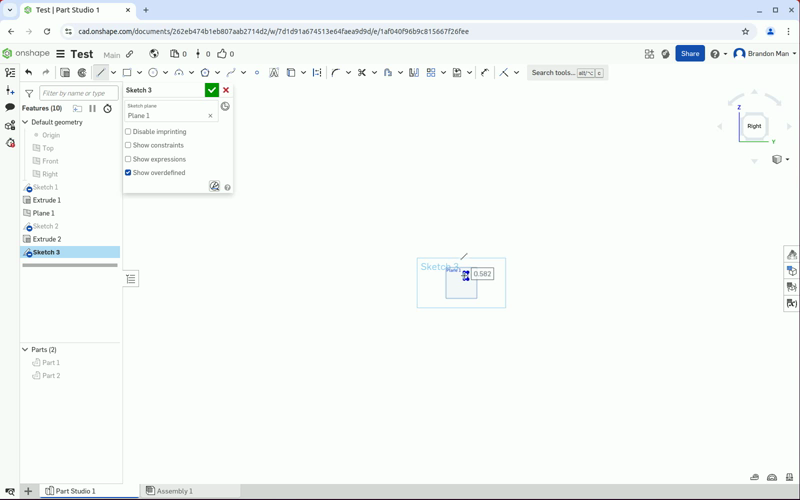
key(esc)
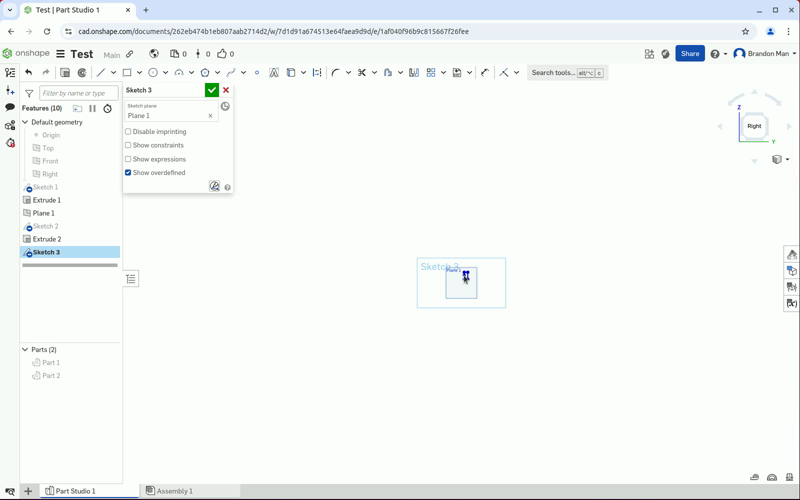
key(a)
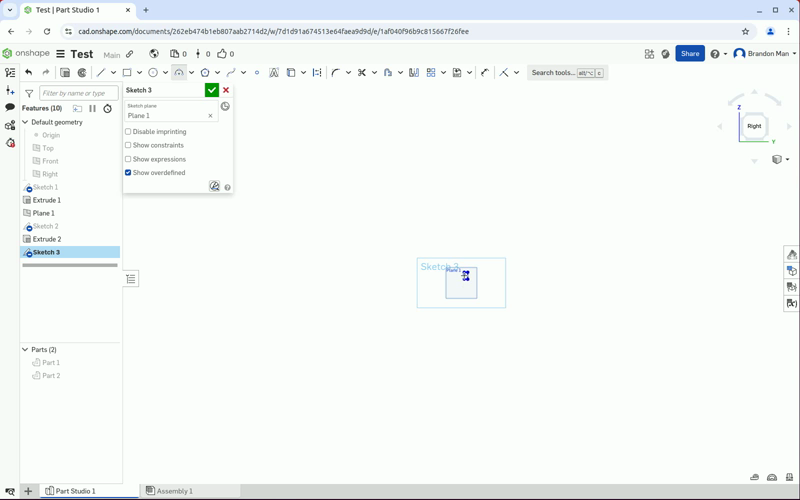
mouse_move(464, 275)
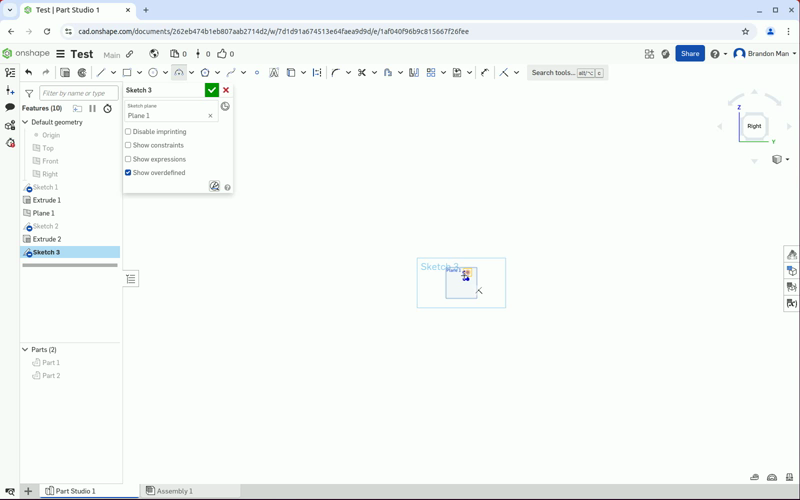
scroll(6)
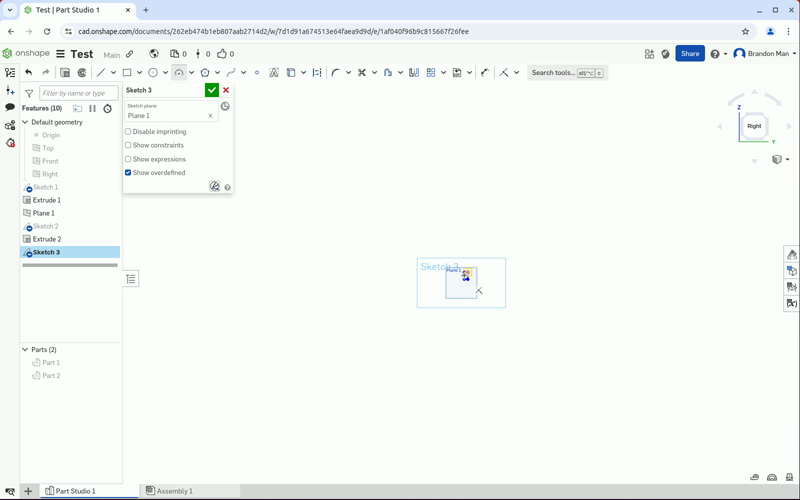
scroll(6)
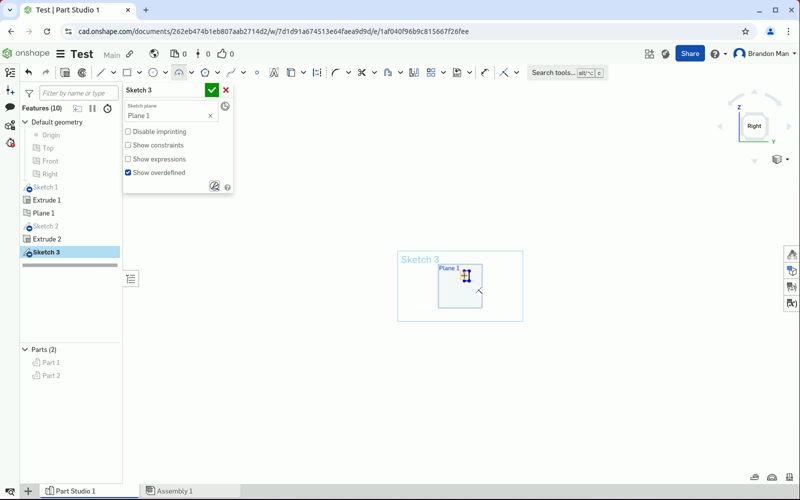
scroll(6)
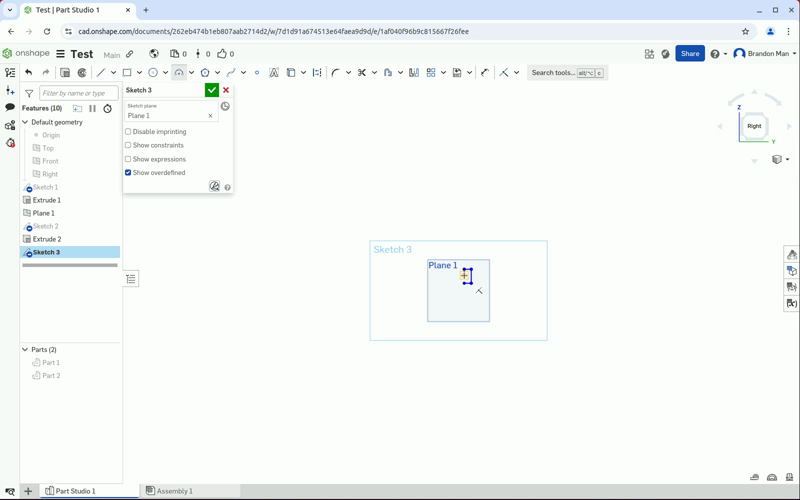
scroll(6)
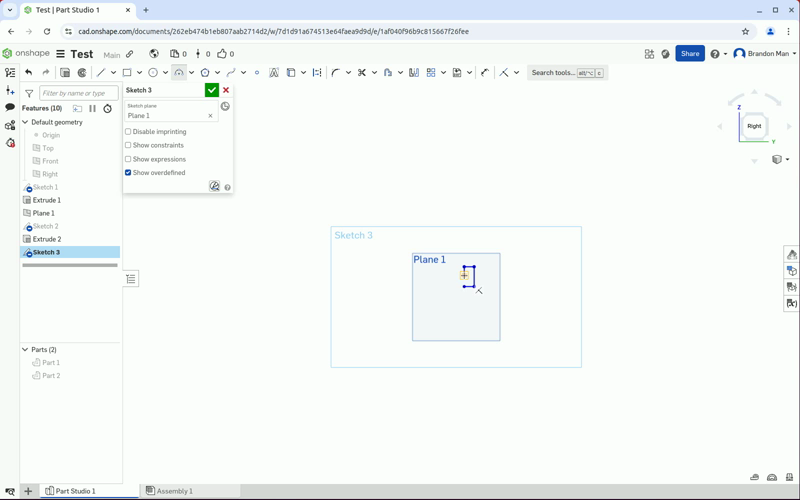
scroll(6)
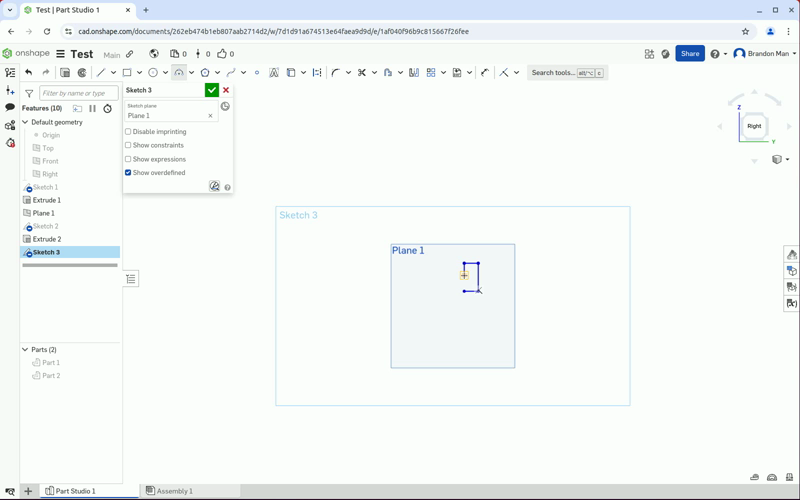
scroll(6)
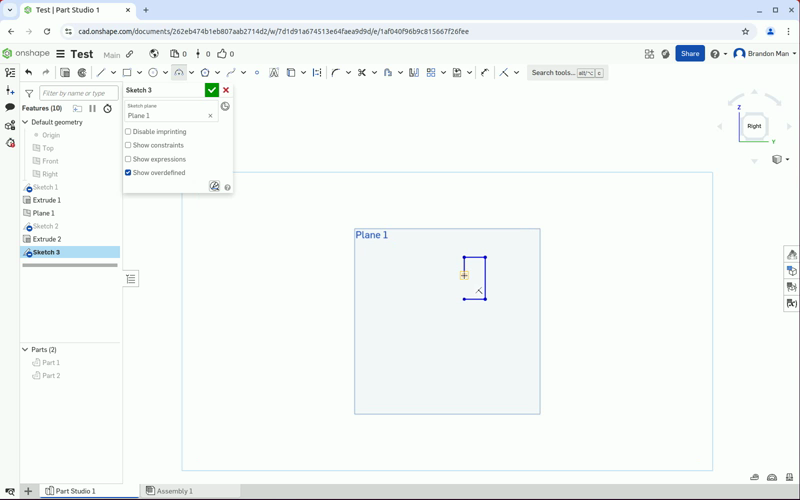
scroll(6)
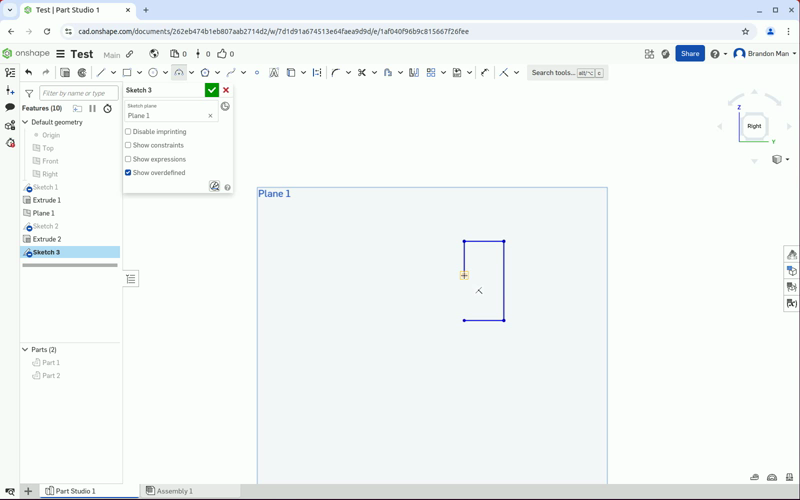
click(464, 275)
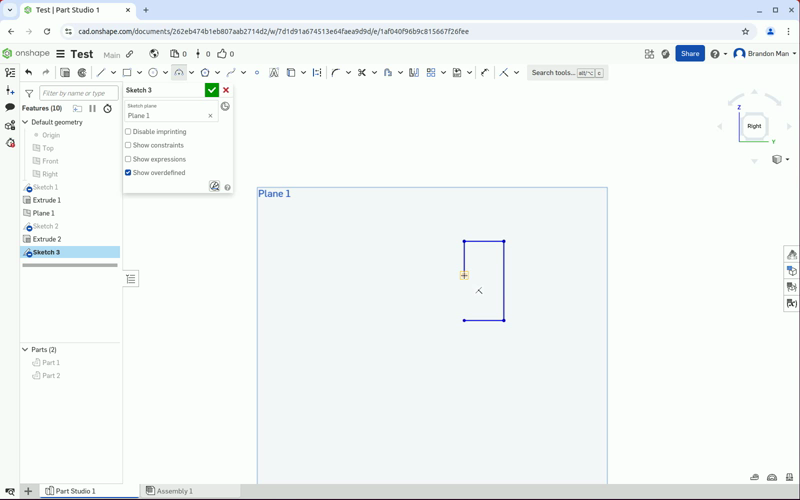
scroll(-6)
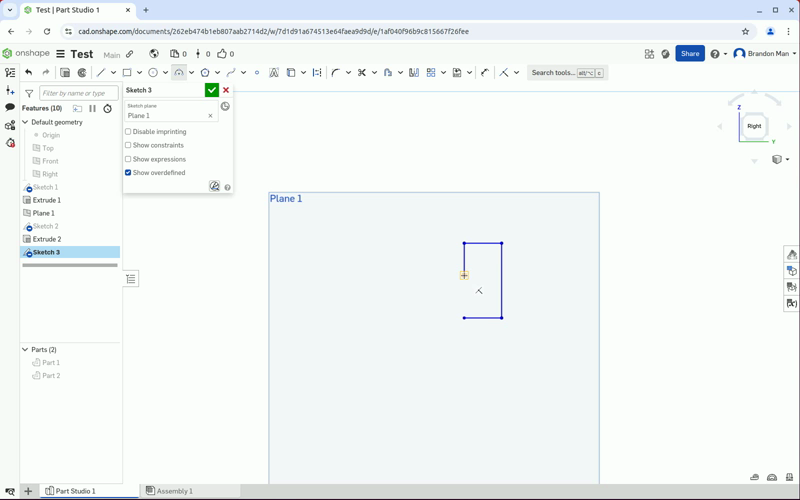
scroll(-6)
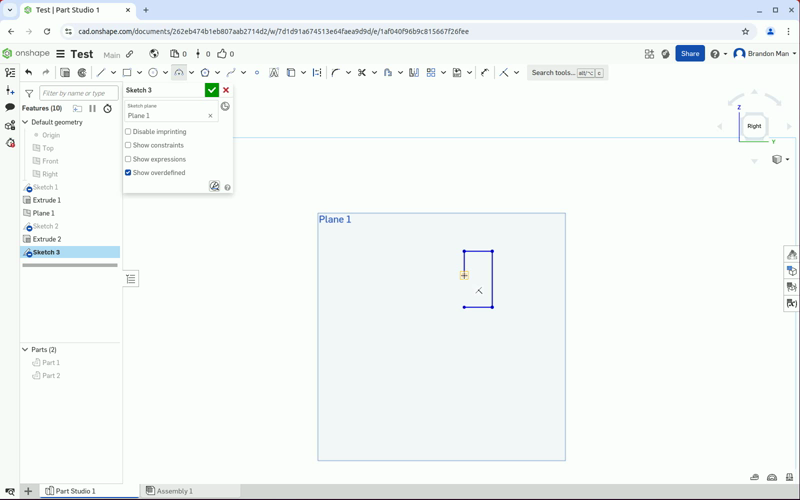
scroll(-6)
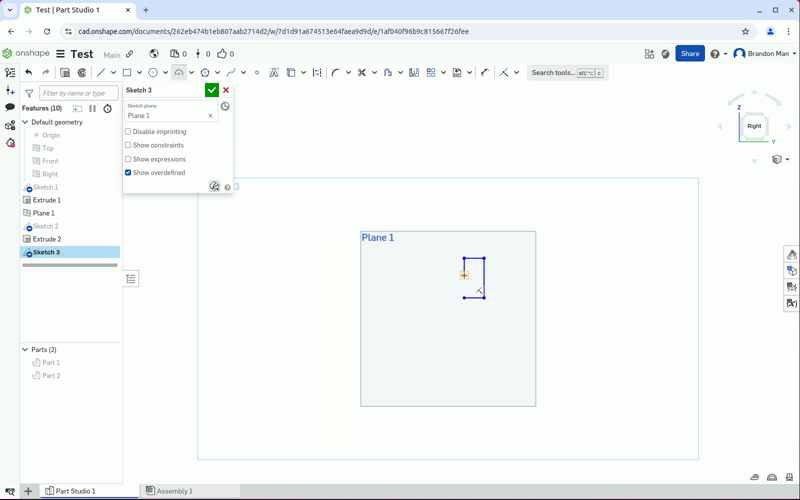
scroll(-6)
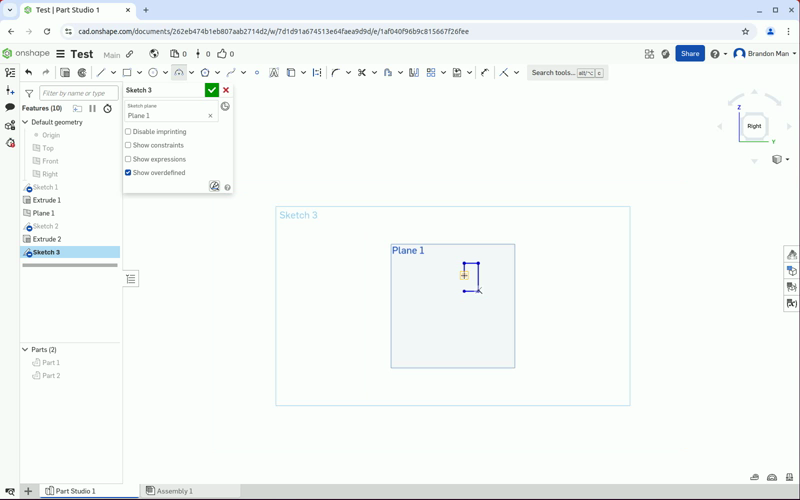
scroll(-6)
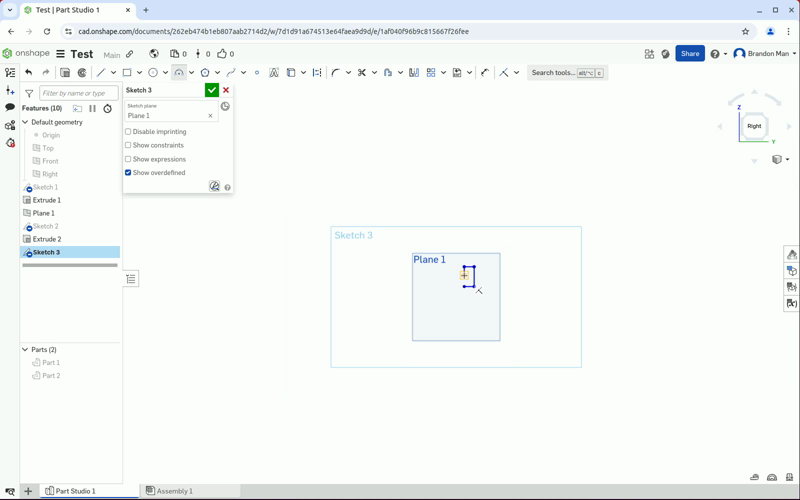
scroll(-6)
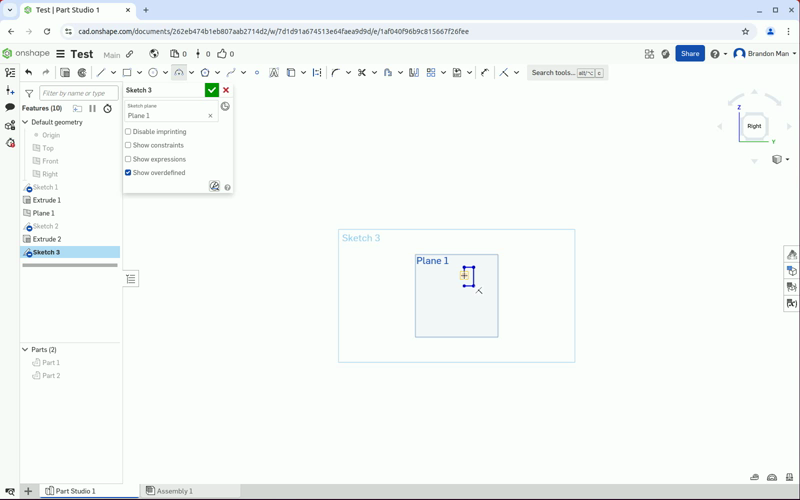
scroll(-6)
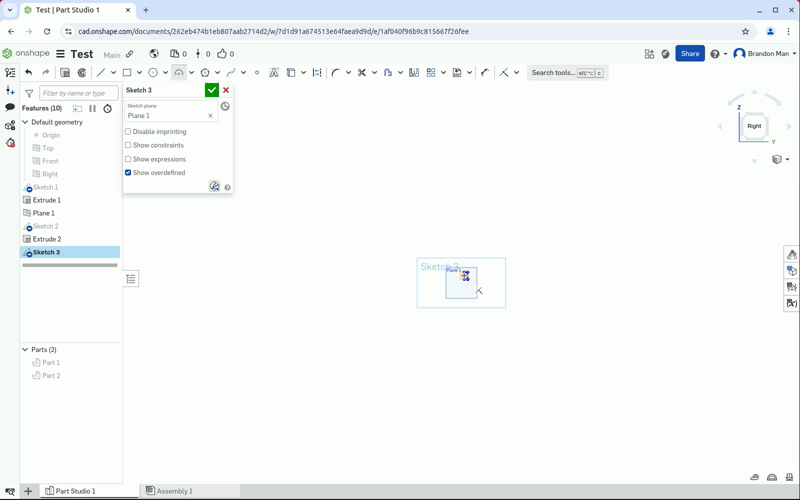
key_down(shift)
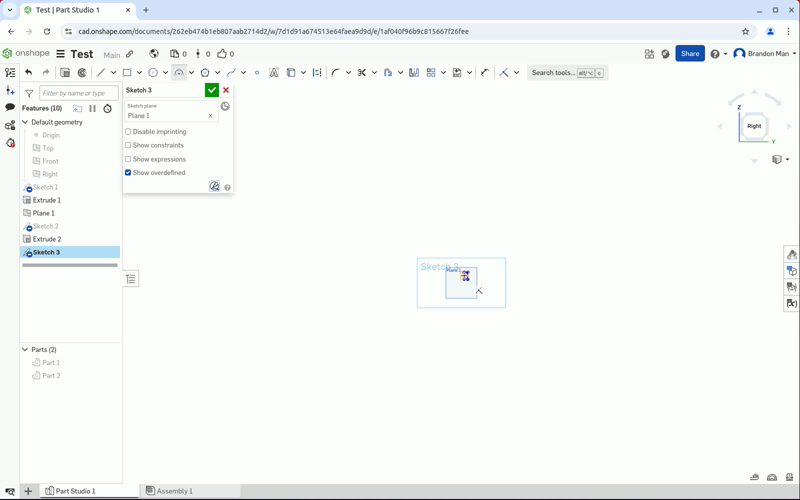
mouse_move(464, 276)
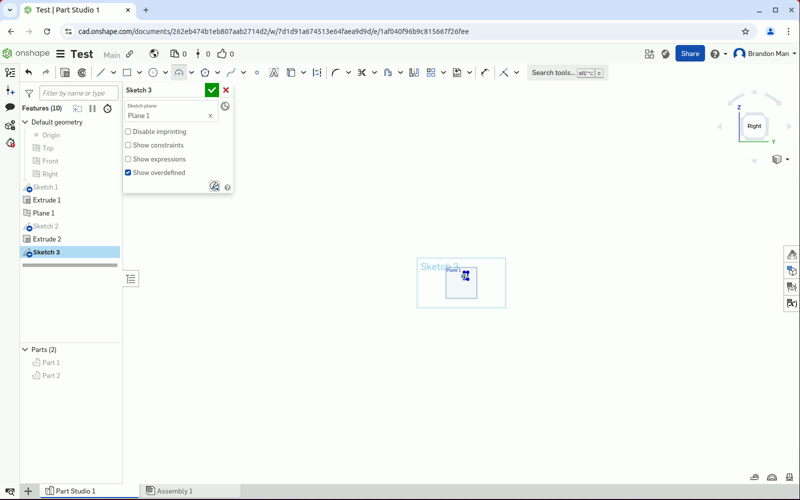
scroll(6)
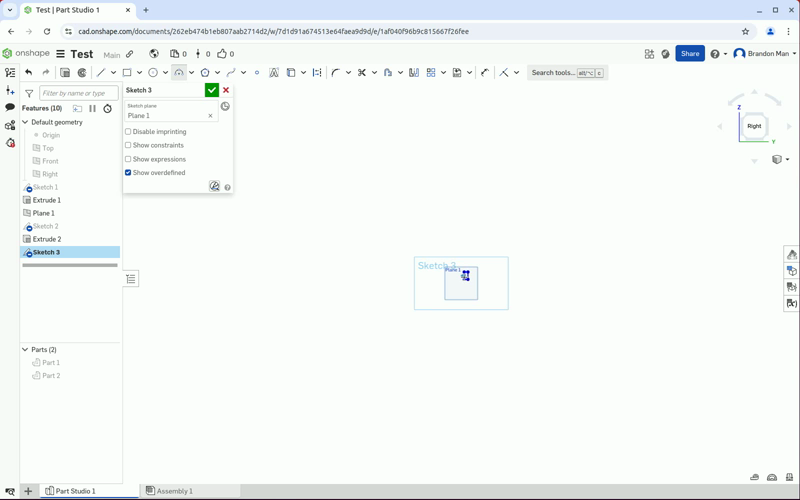
scroll(6)
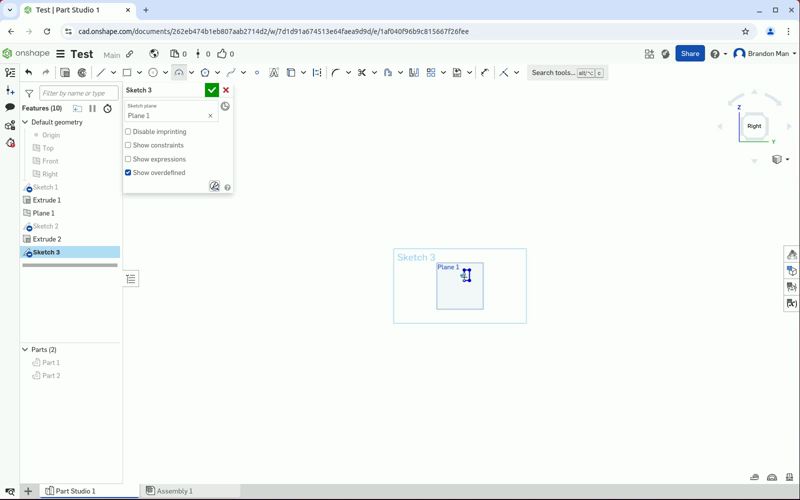
scroll(6)
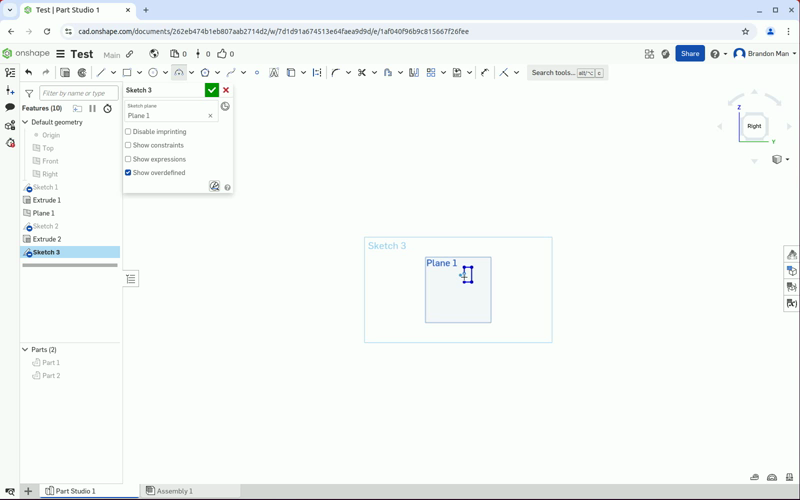
scroll(6)
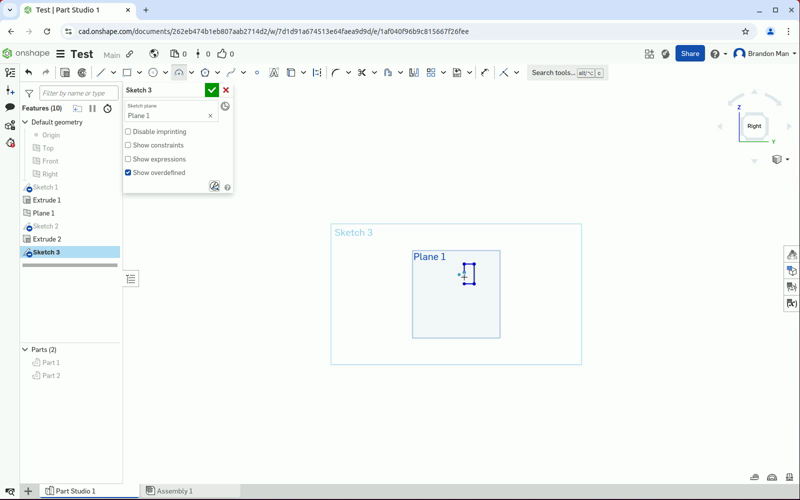
scroll(6)
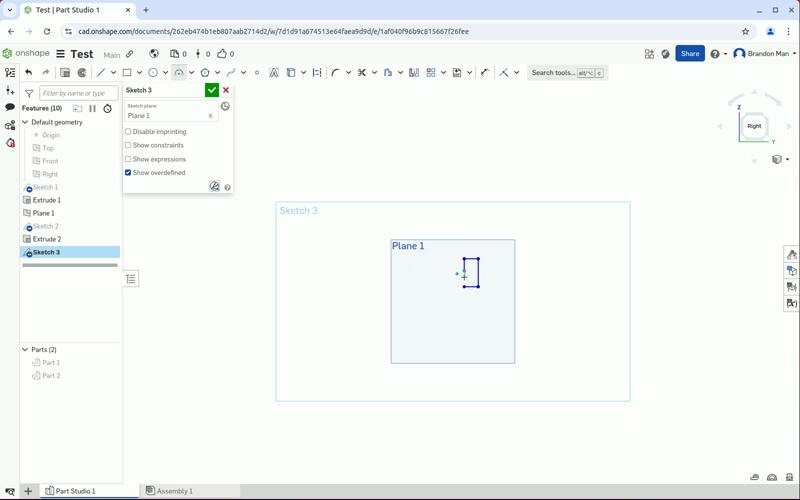
scroll(6)
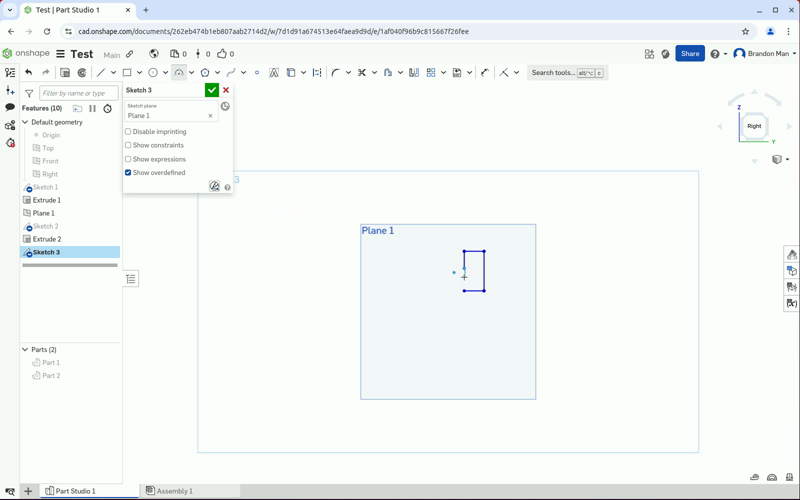
scroll(6)
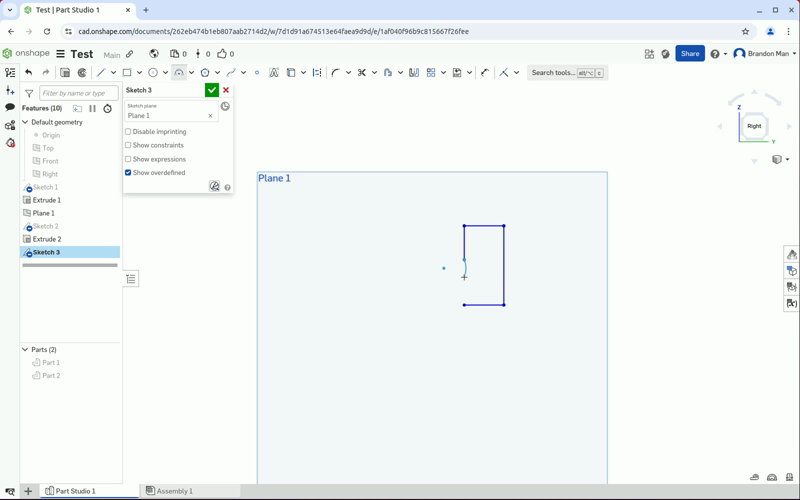
click(464, 276)
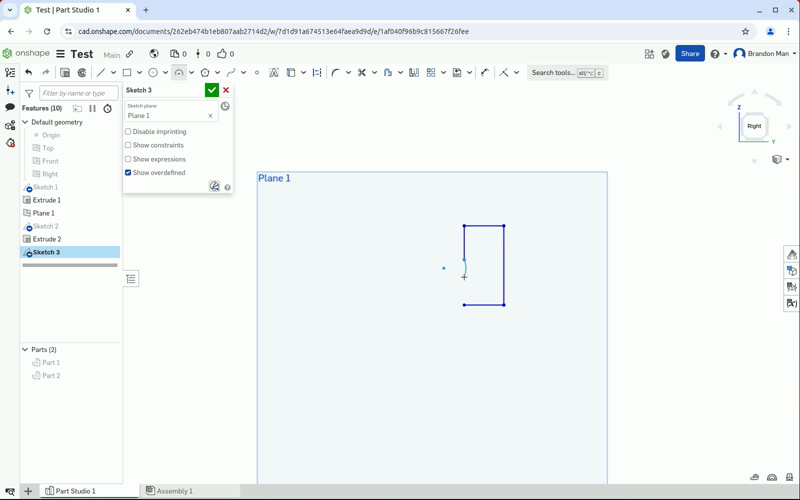
scroll(-6)
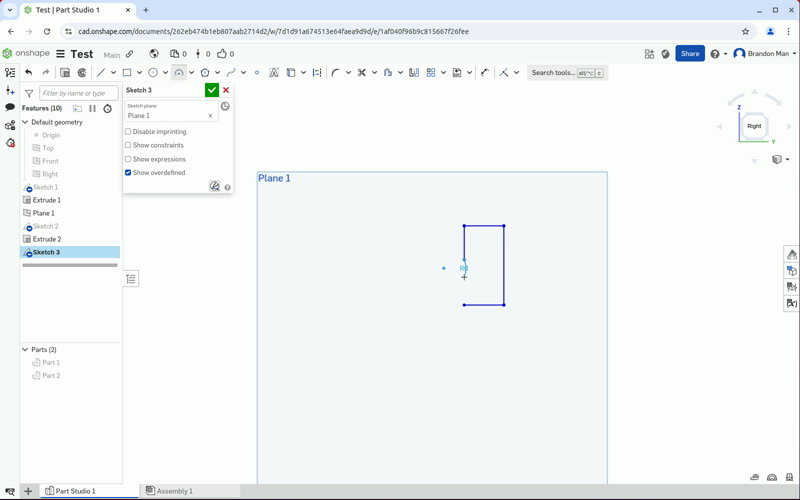
scroll(-6)
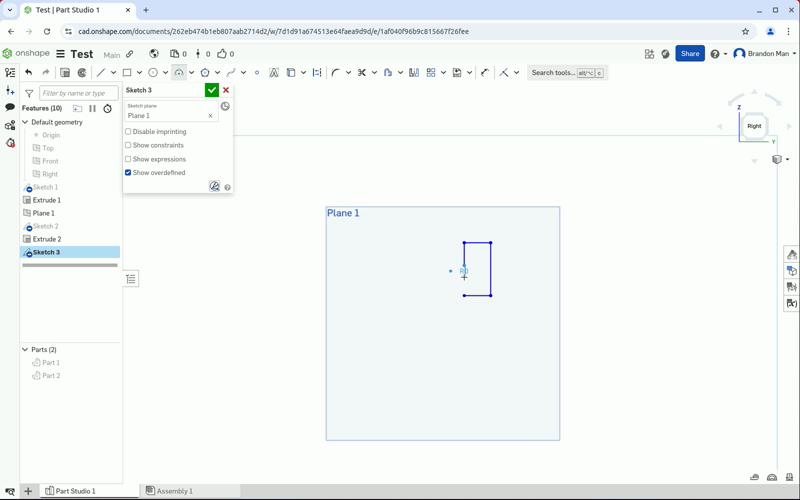
scroll(-6)
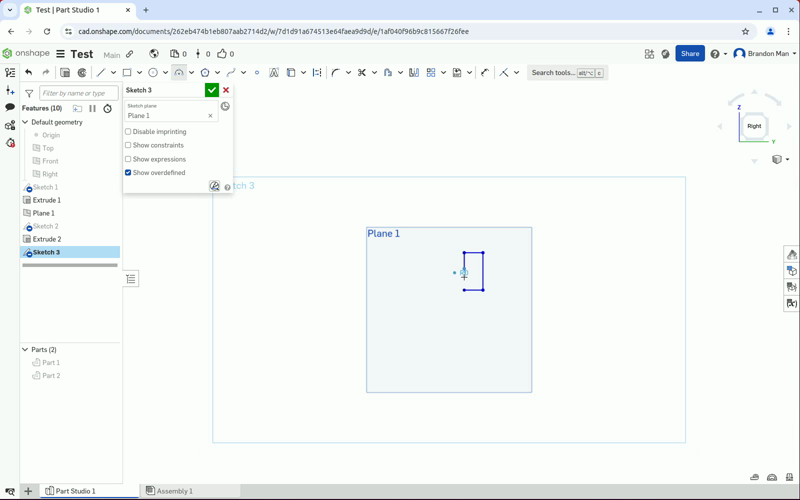
scroll(-6)
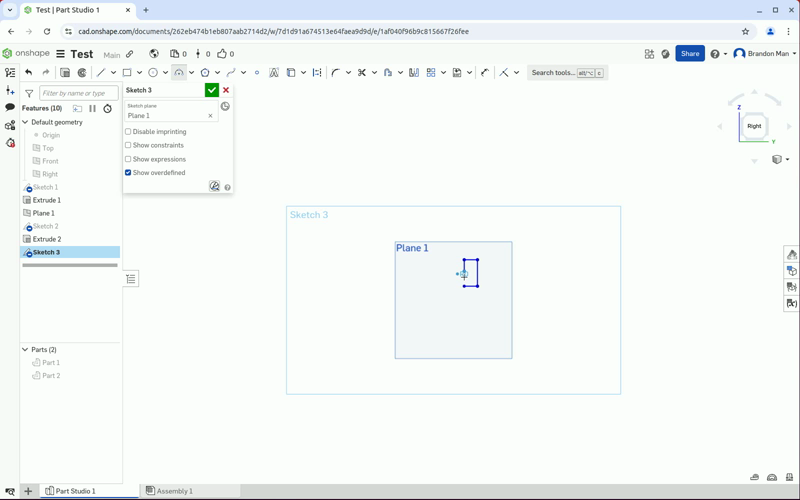
scroll(-6)
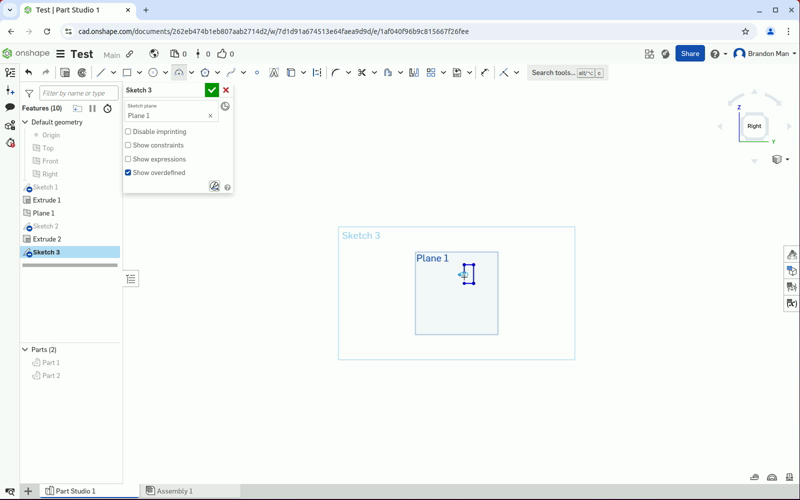
scroll(-6)
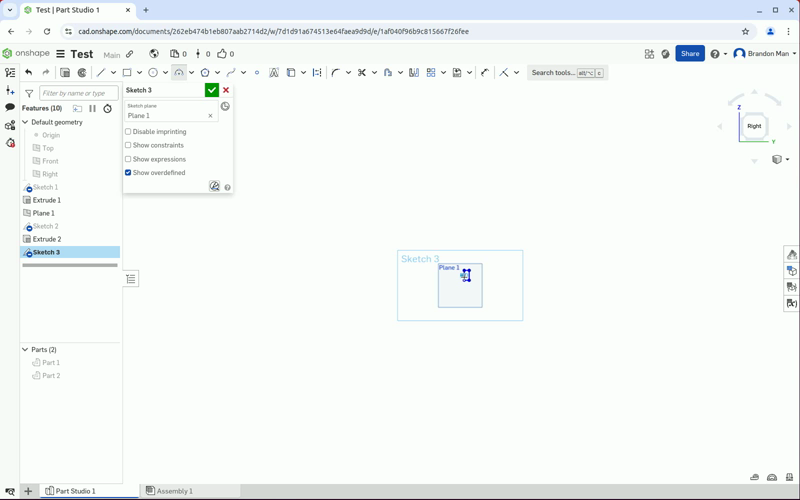
scroll(-6)
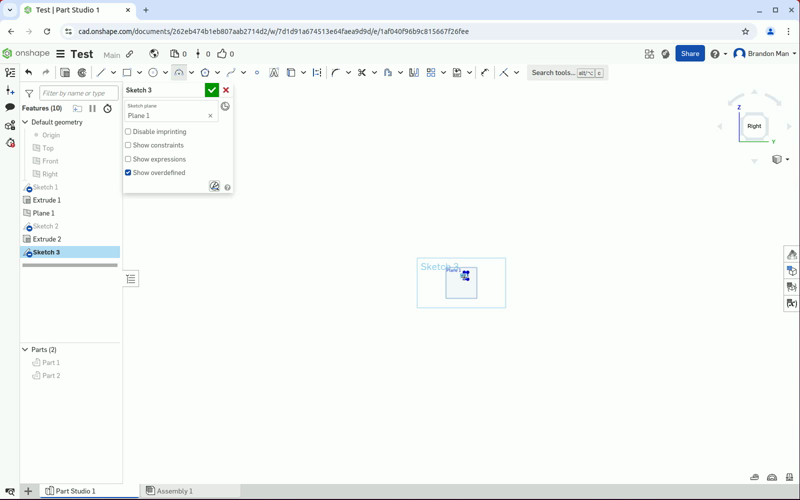
mouse_move(464, 276)
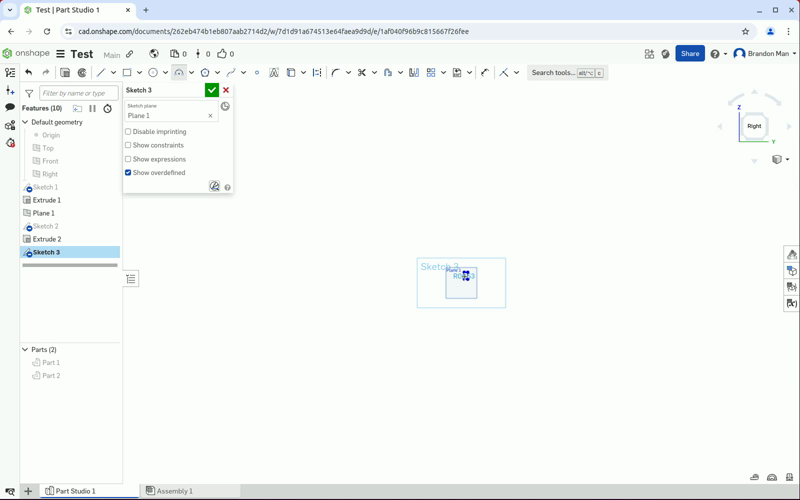
scroll(6)
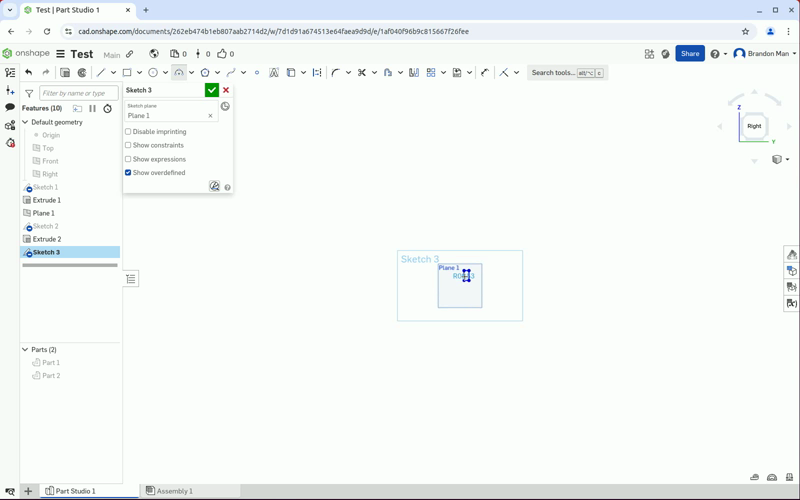
scroll(6)
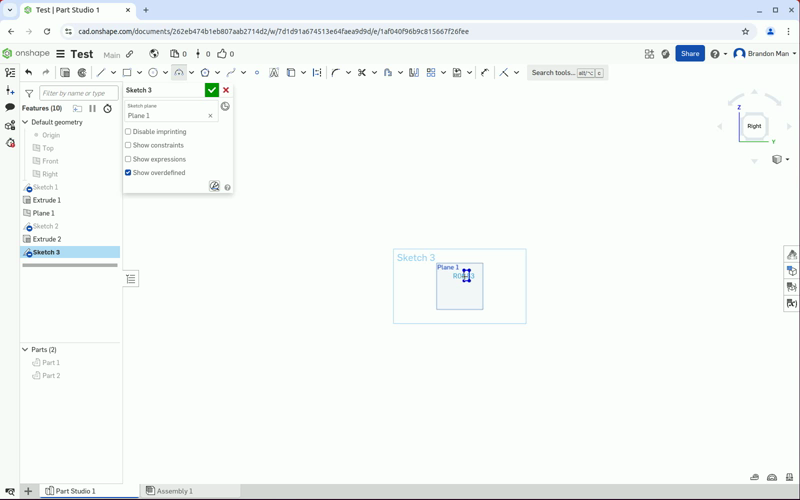
scroll(6)
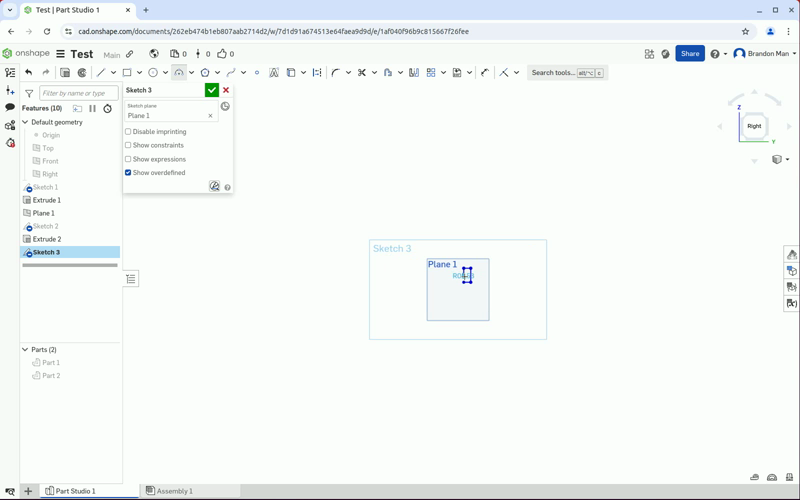
scroll(6)
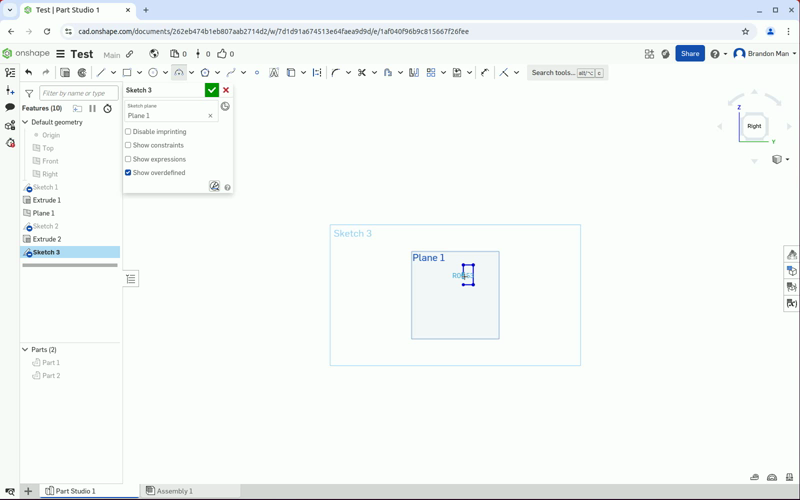
scroll(6)
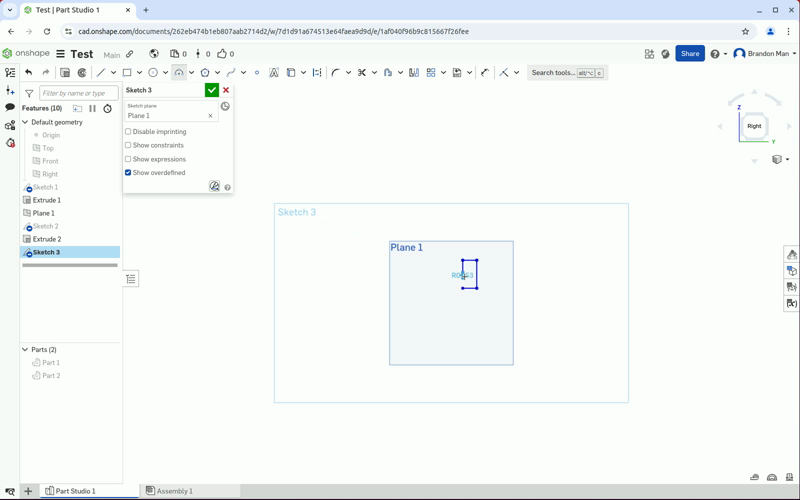
scroll(6)
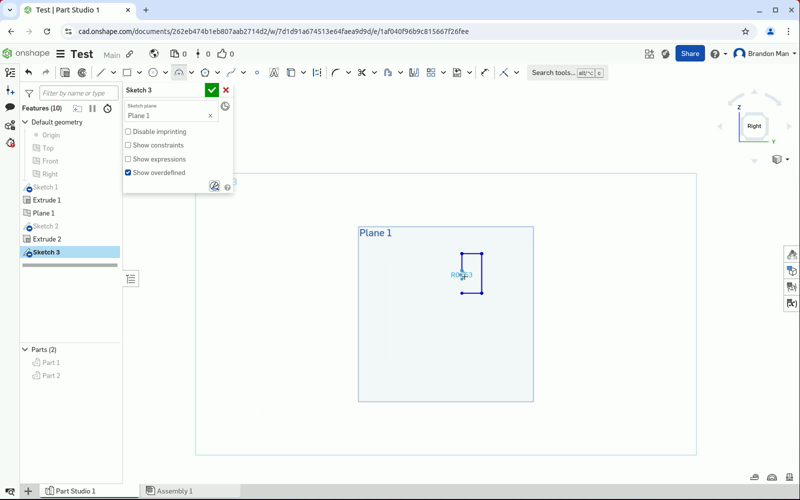
scroll(6)
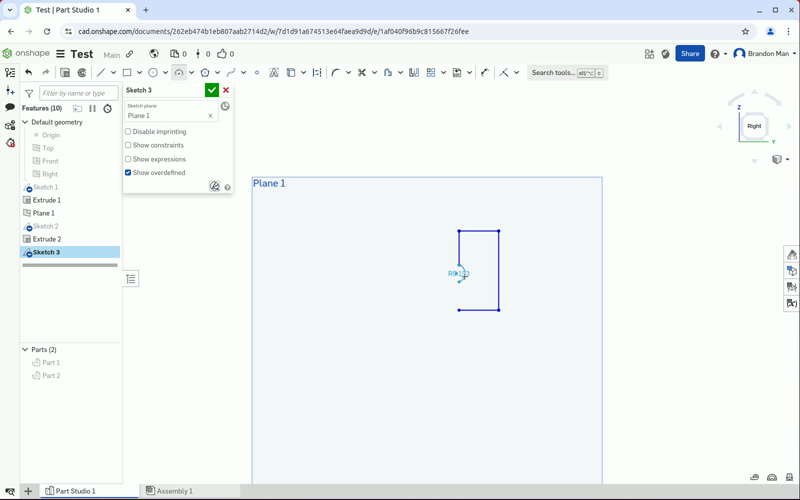
click(464, 276)
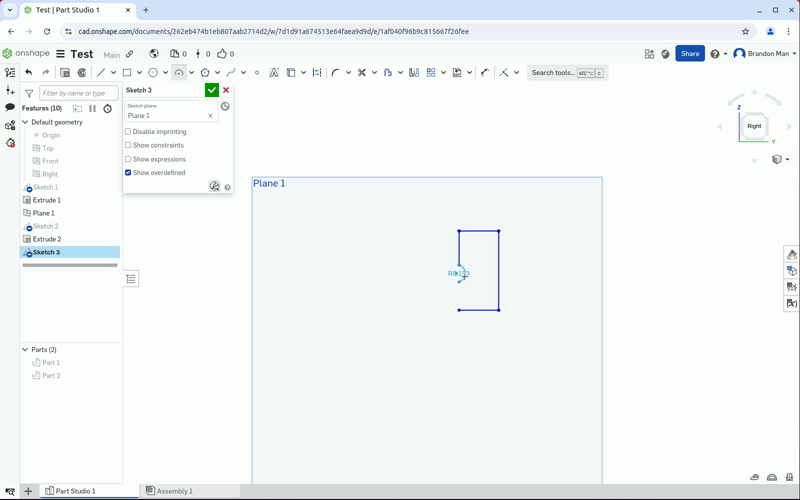
scroll(-6)
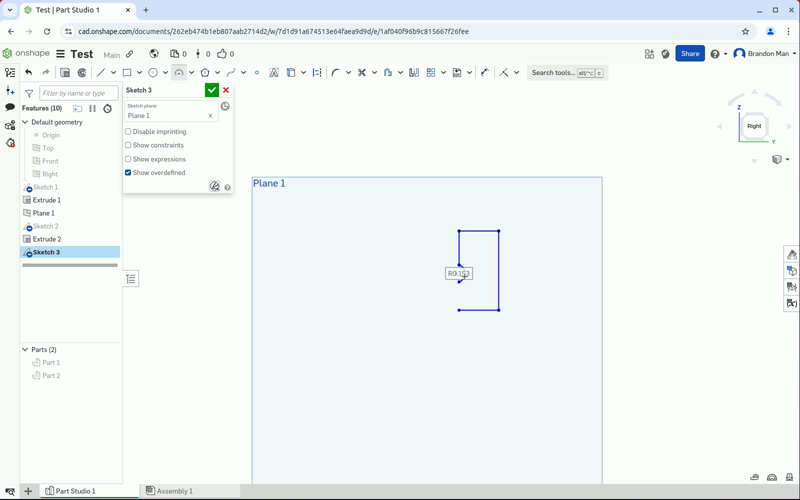
scroll(-6)
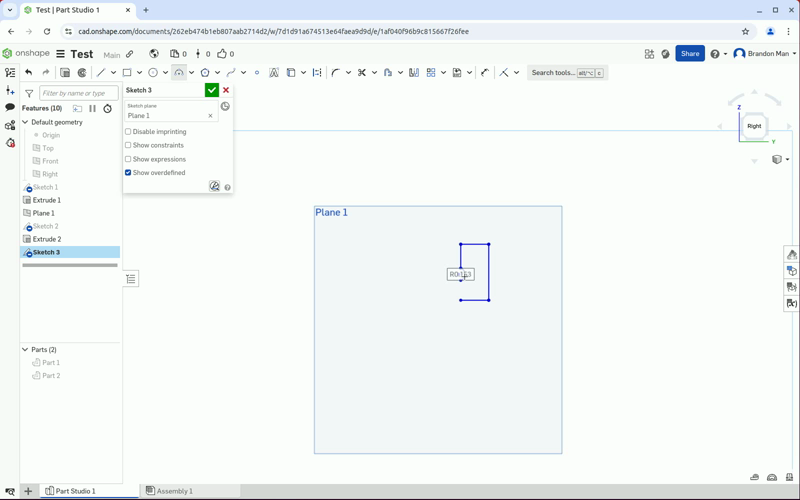
scroll(-6)
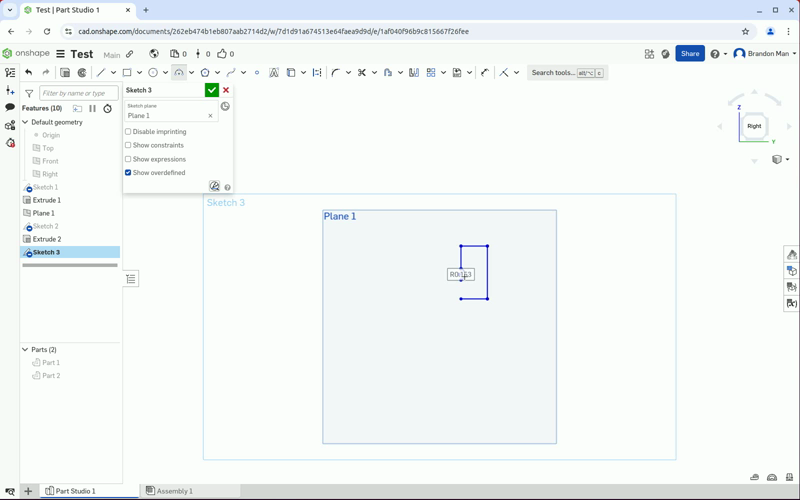
scroll(-6)
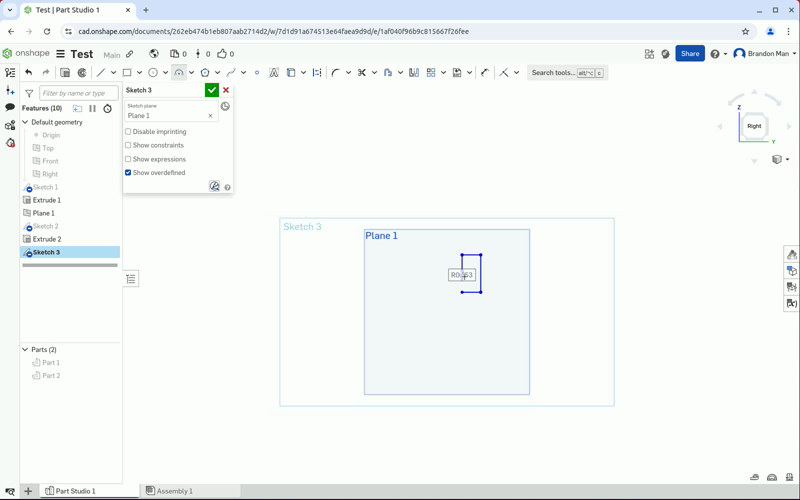
scroll(-6)
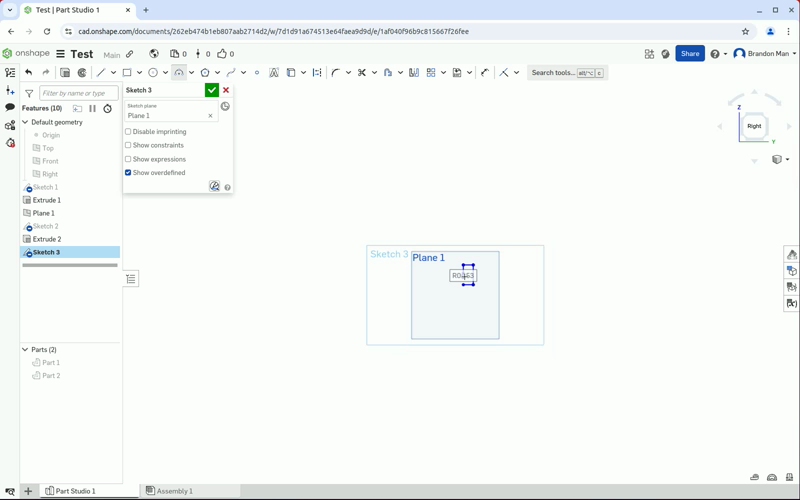
scroll(-6)
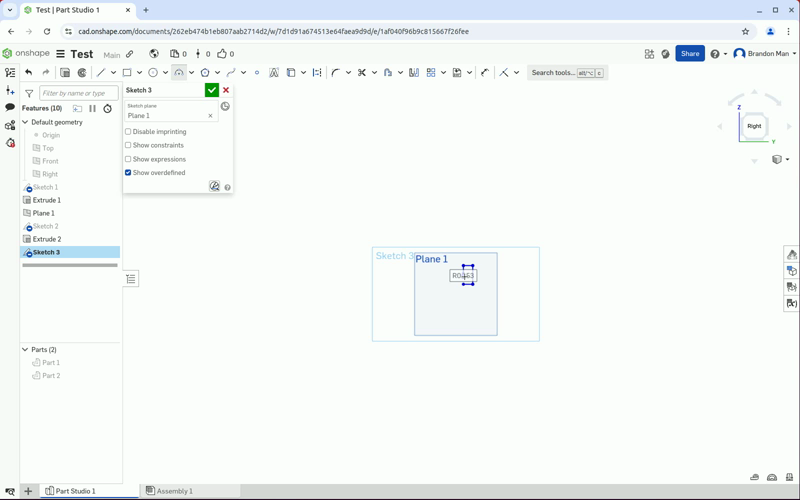
scroll(-6)
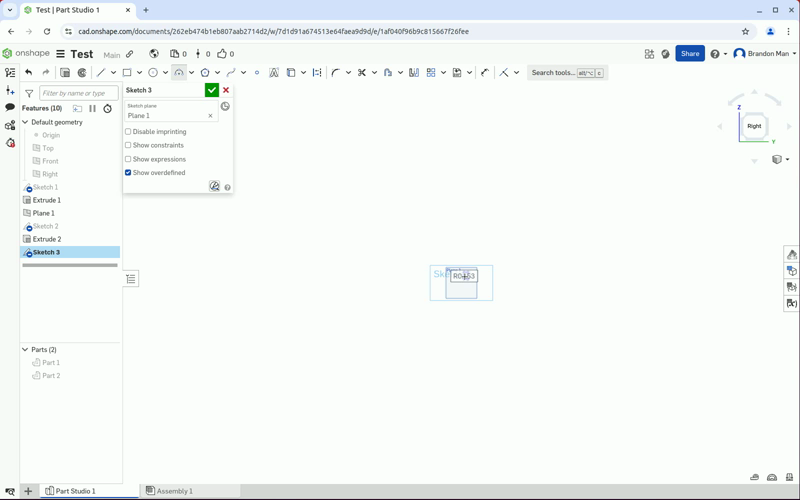
key_up(shift)
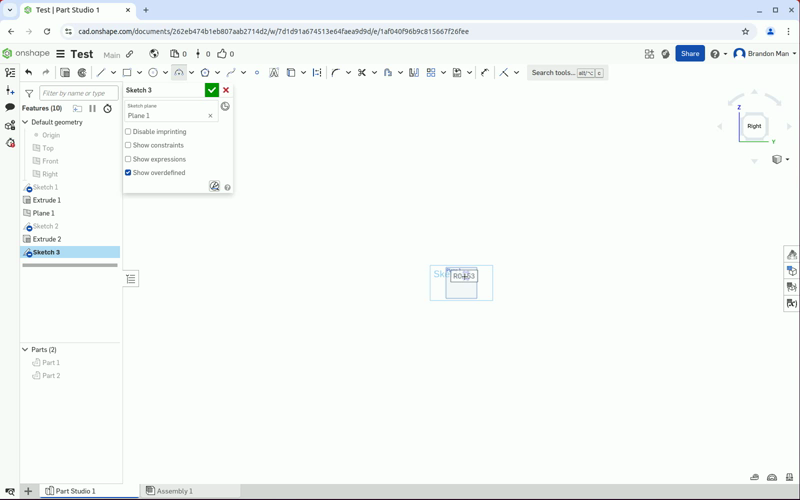
key(esc)
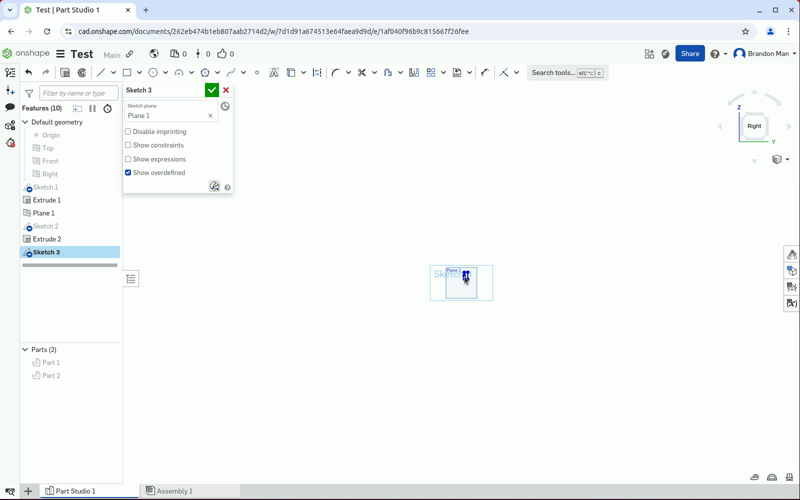
key(l)
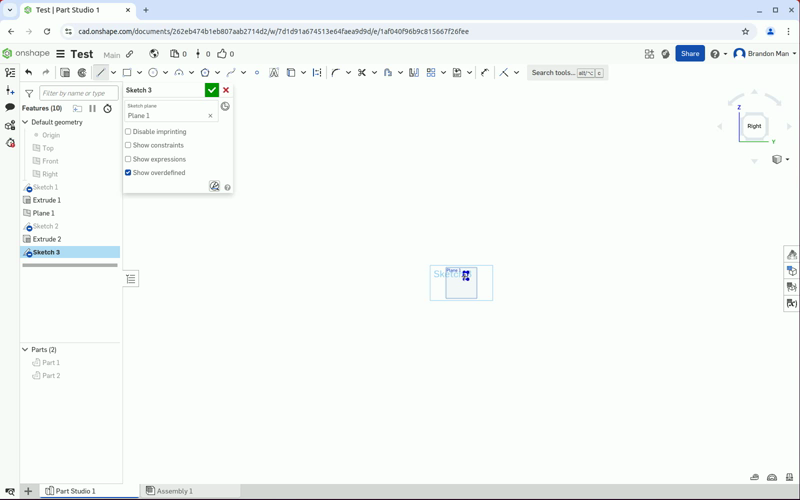
mouse_move(464, 276)
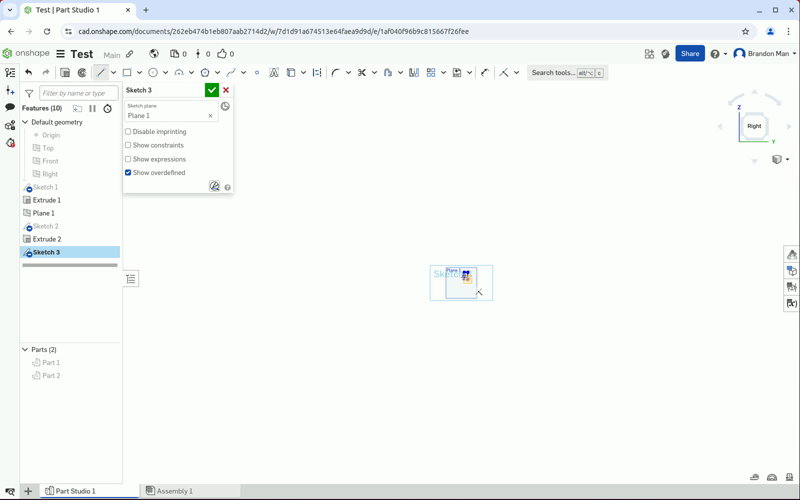
scroll(6)
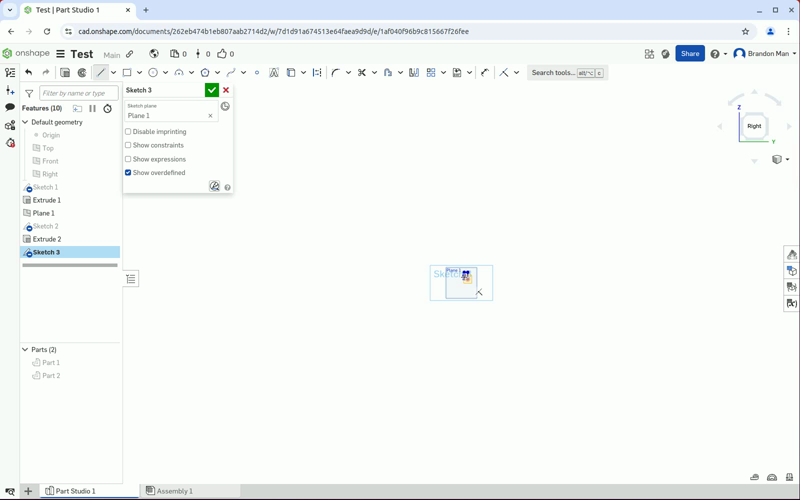
scroll(6)
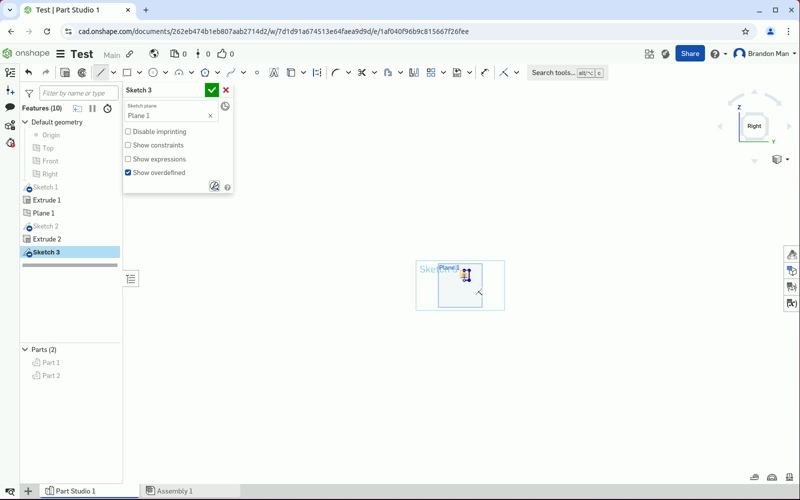
scroll(6)
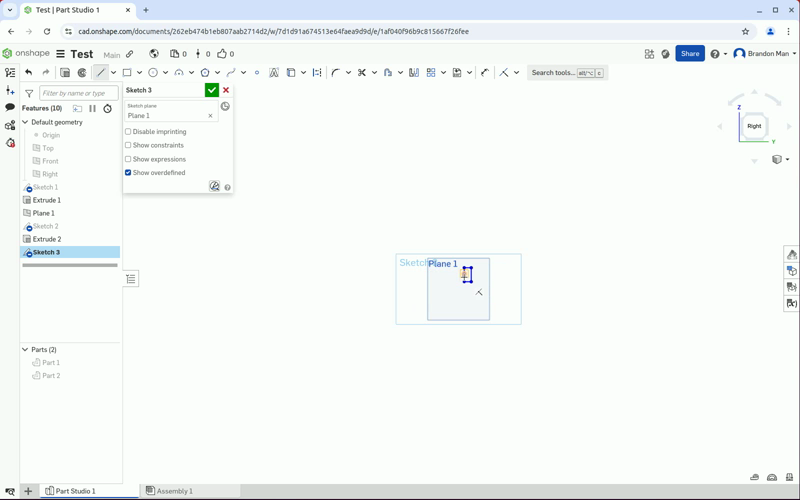
scroll(6)
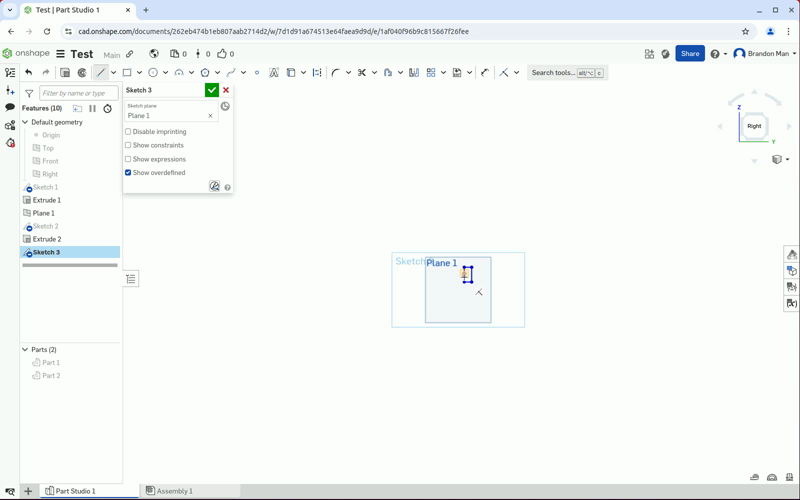
scroll(6)
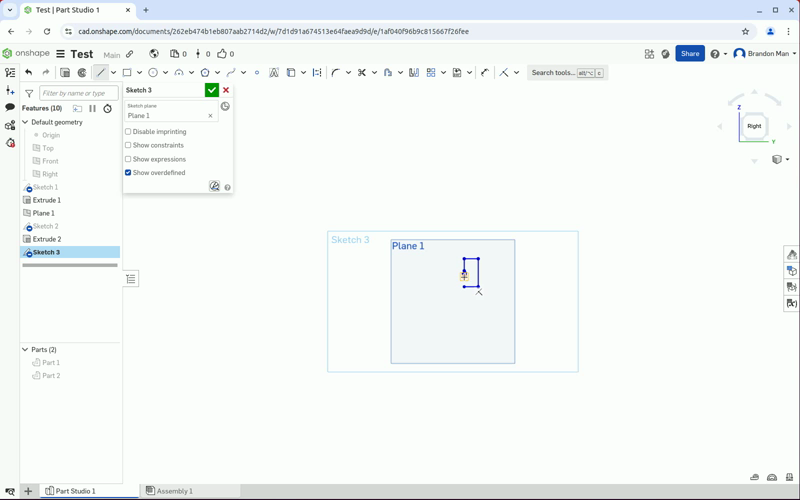
scroll(6)
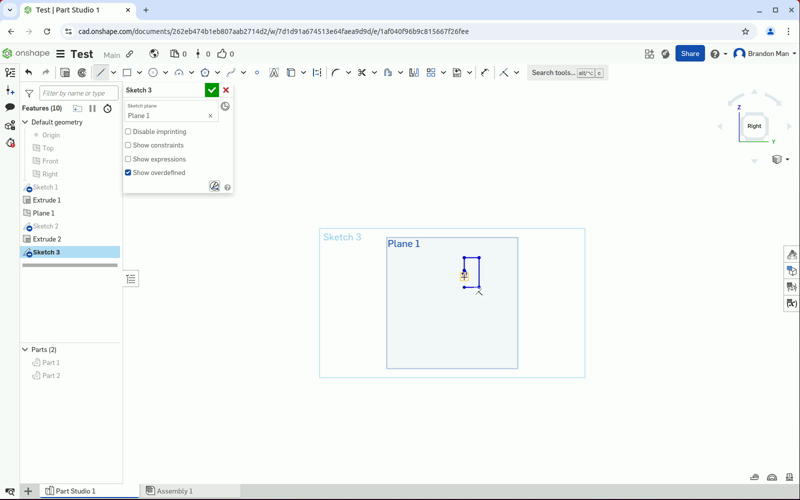
scroll(6)
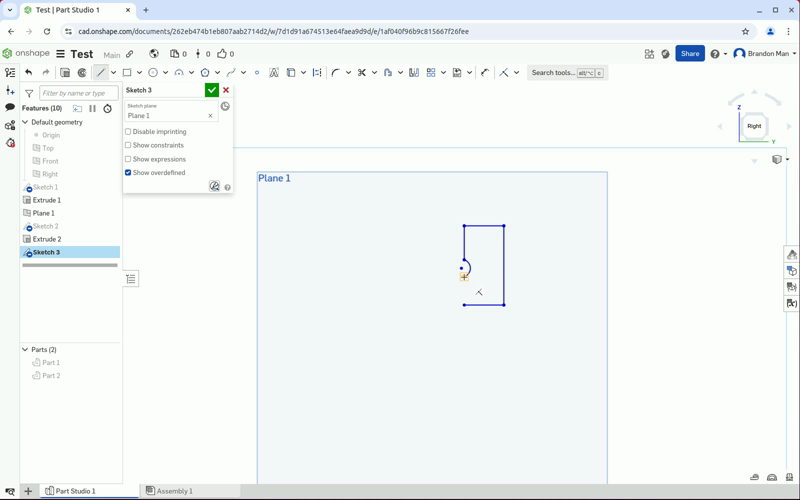
click(464, 276)
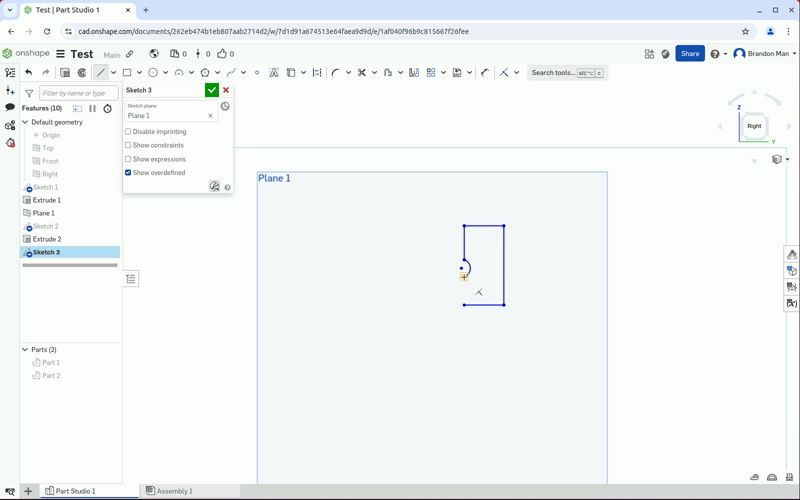
scroll(-6)
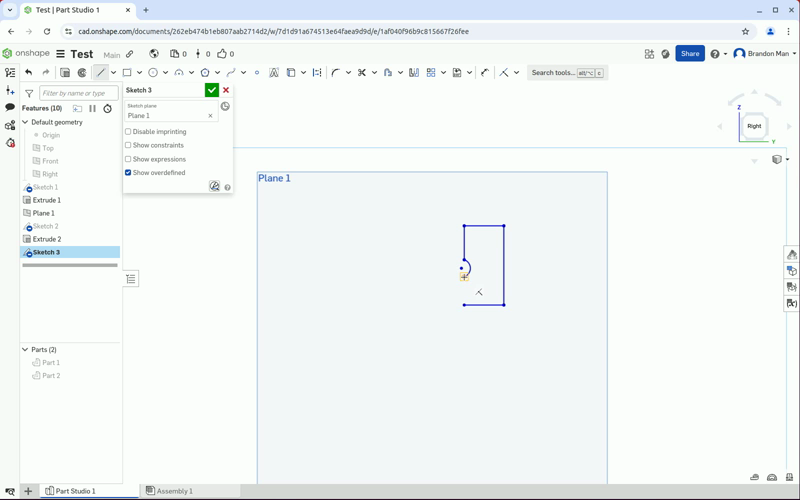
scroll(-6)
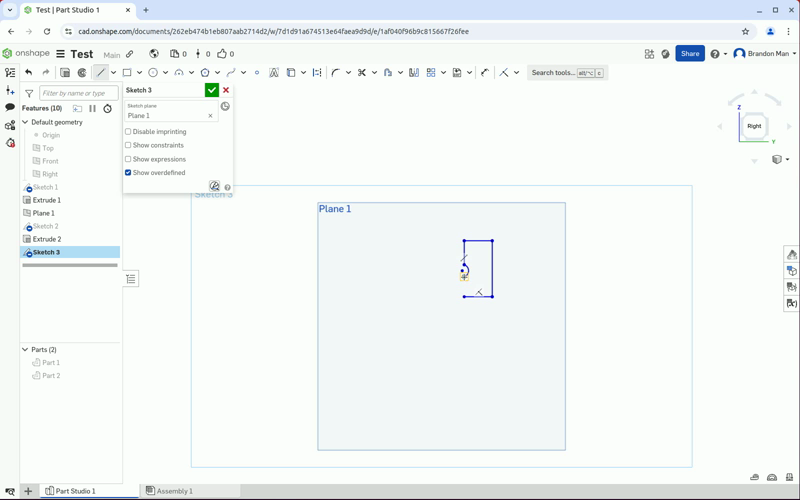
scroll(-6)
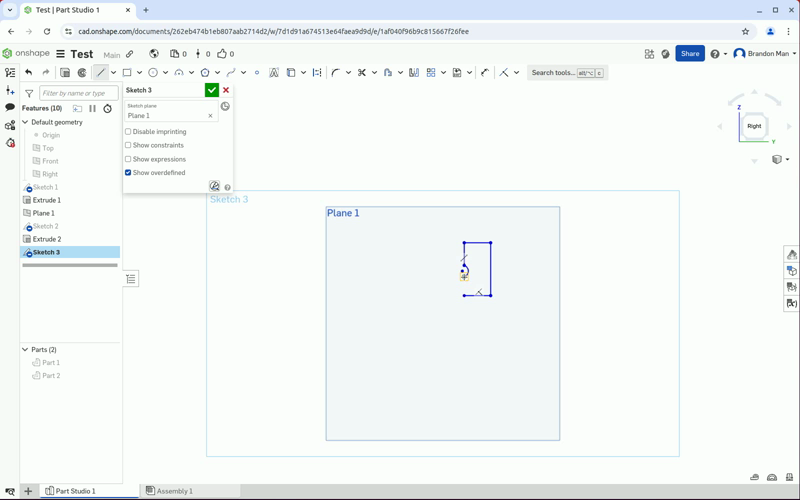
scroll(-6)
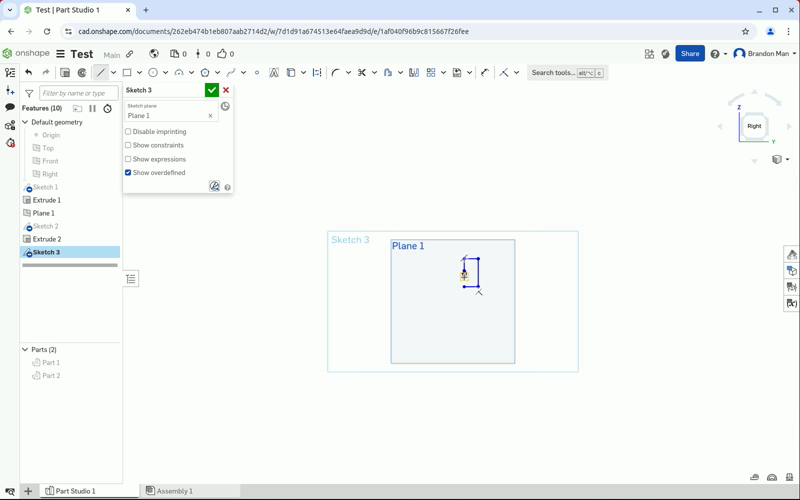
scroll(-6)
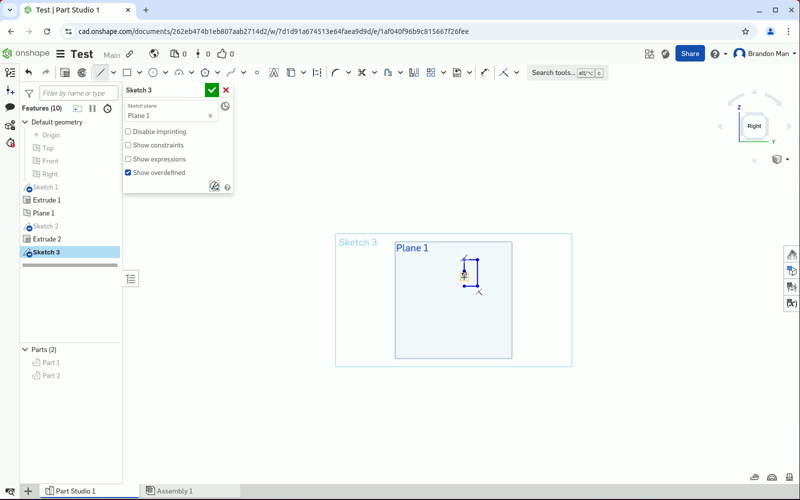
scroll(-6)
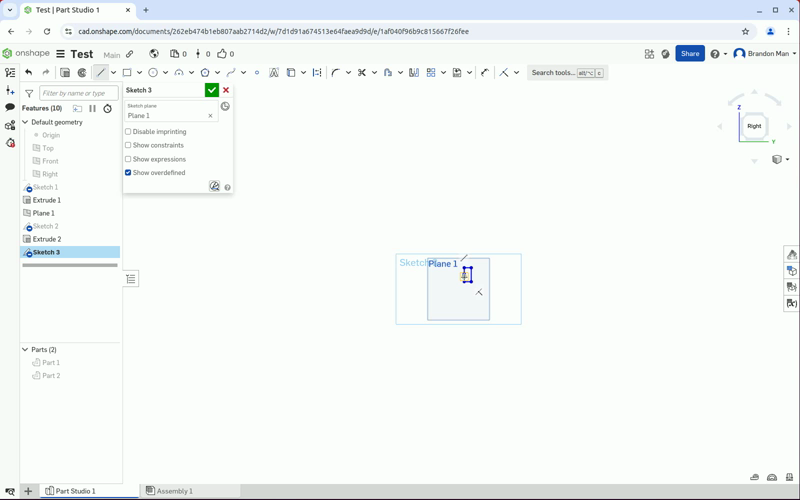
scroll(-6)
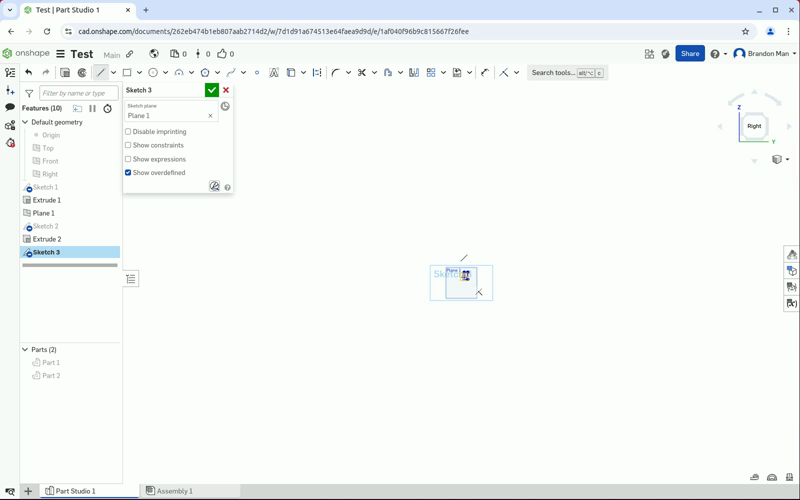
mouse_move(494, 276)
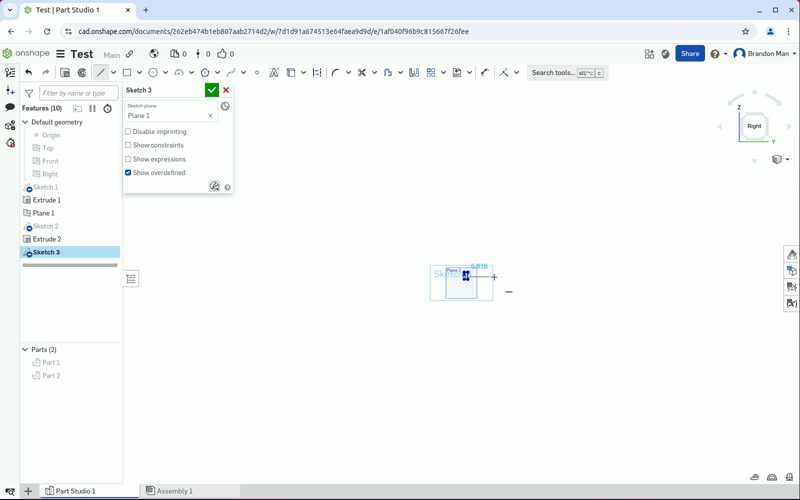
key_down(shift)
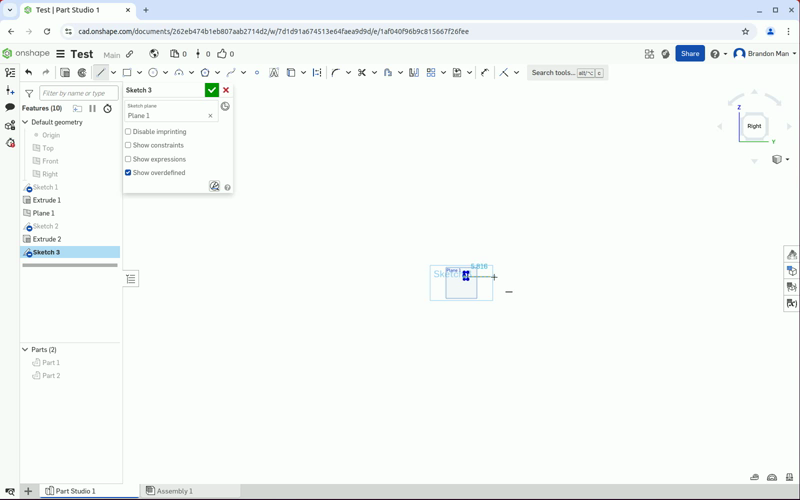
mouse_move(464, 279)
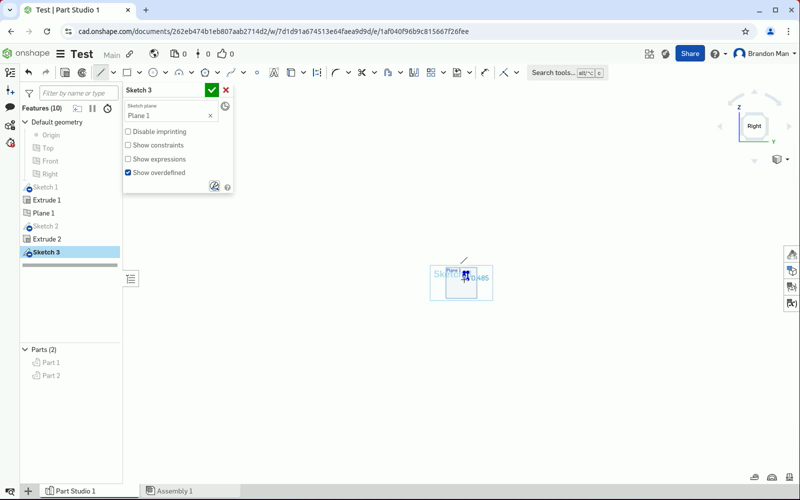
scroll(6)
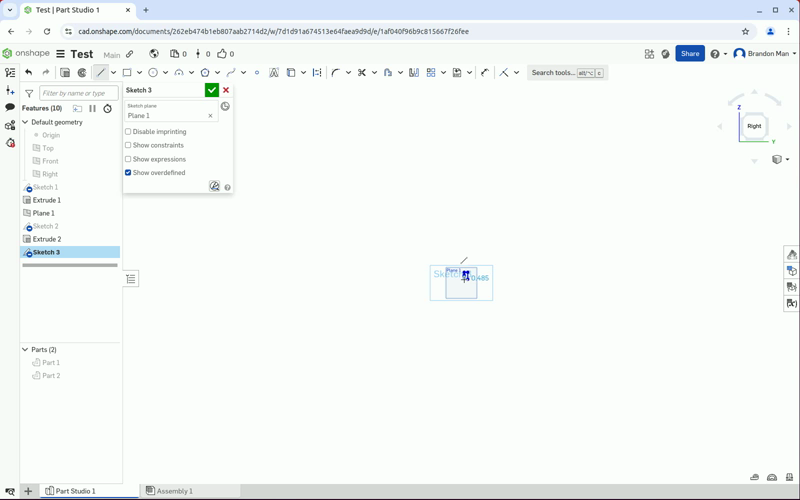
scroll(6)
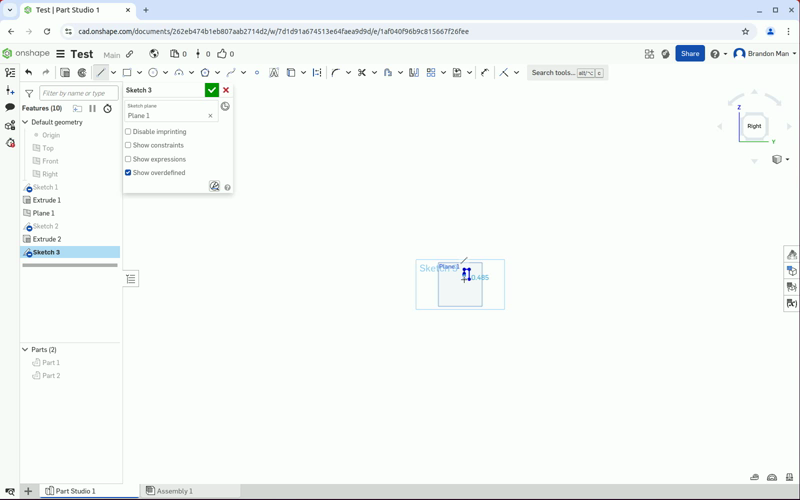
scroll(6)
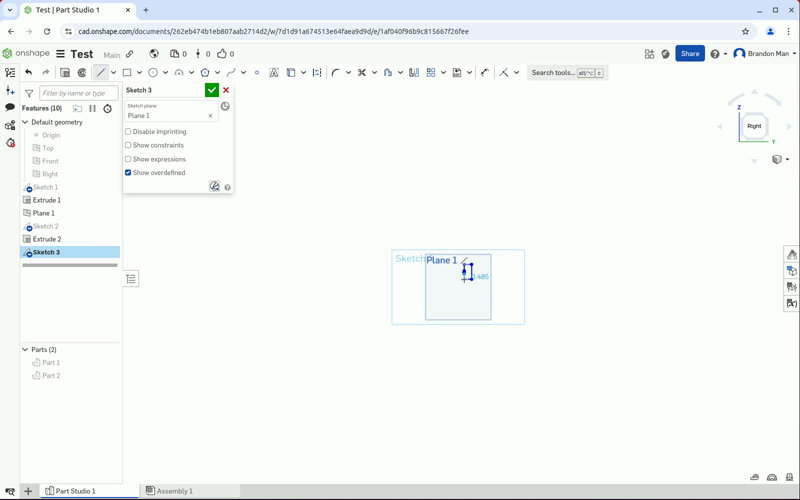
scroll(6)
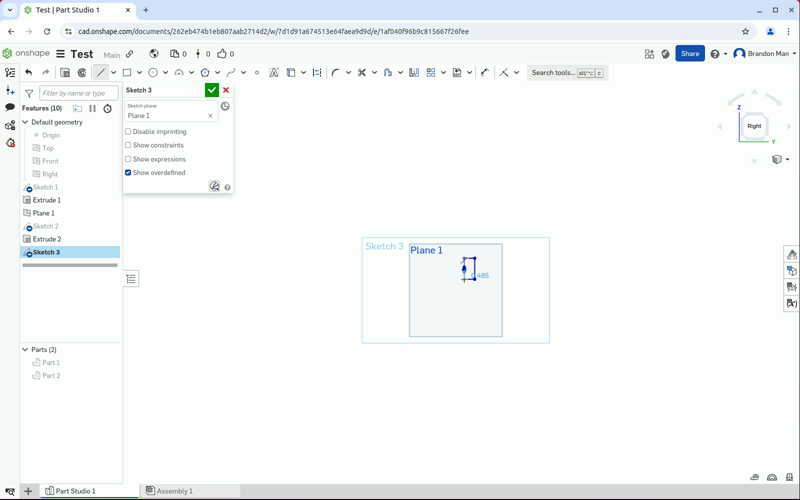
scroll(6)
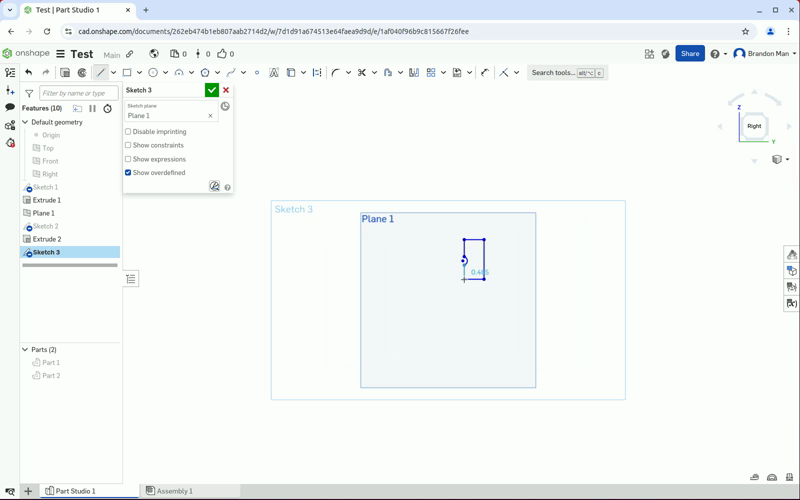
scroll(6)
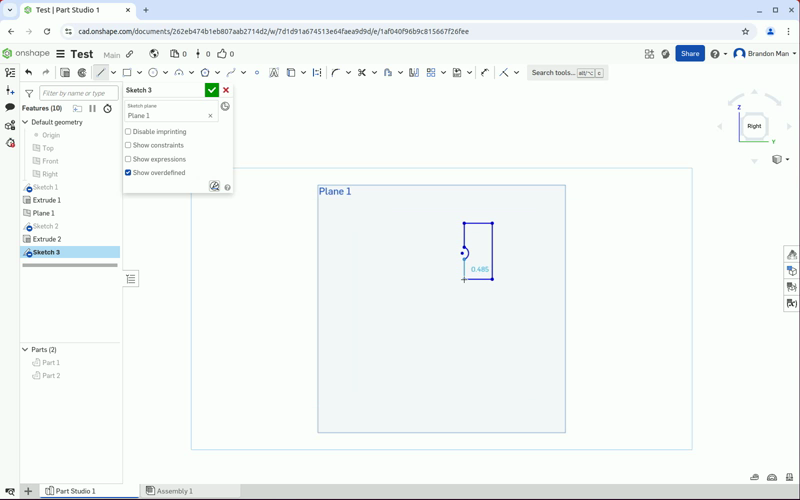
scroll(6)
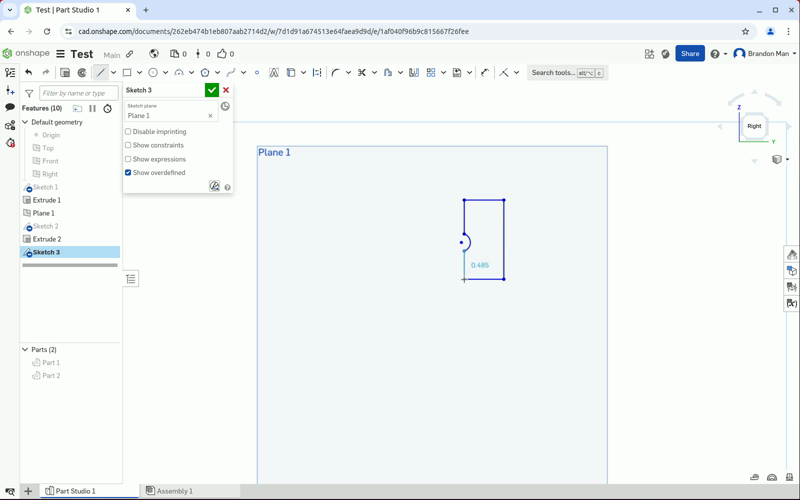
key_up(shift)
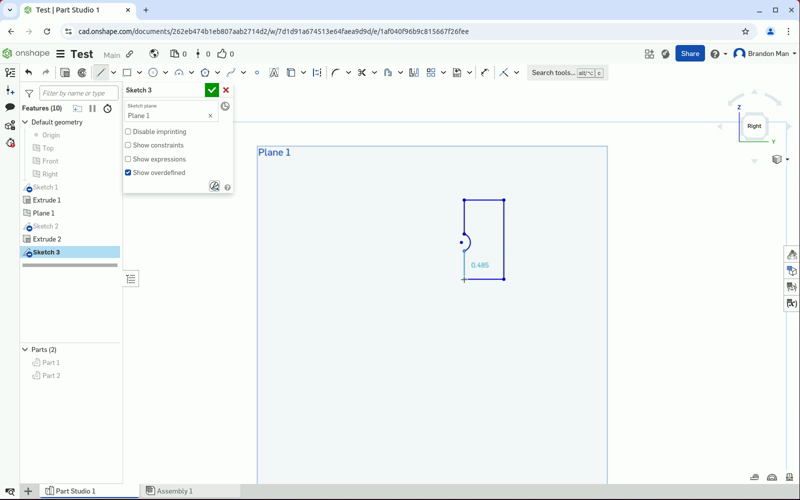
click(464, 279)
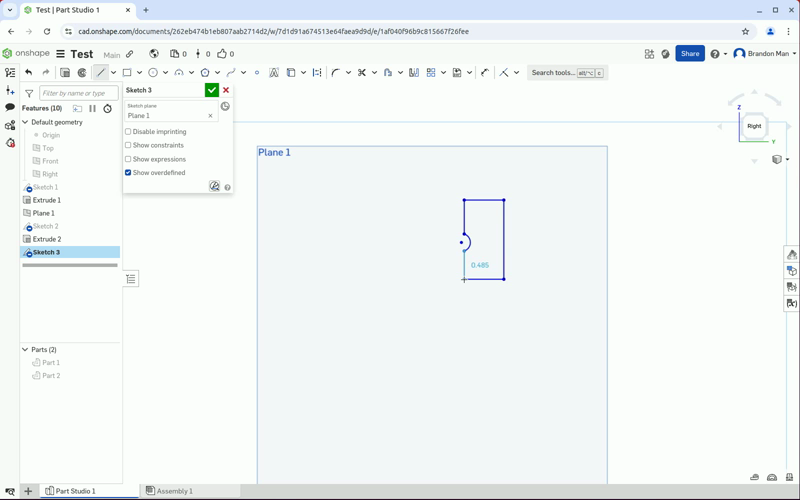
scroll(-6)
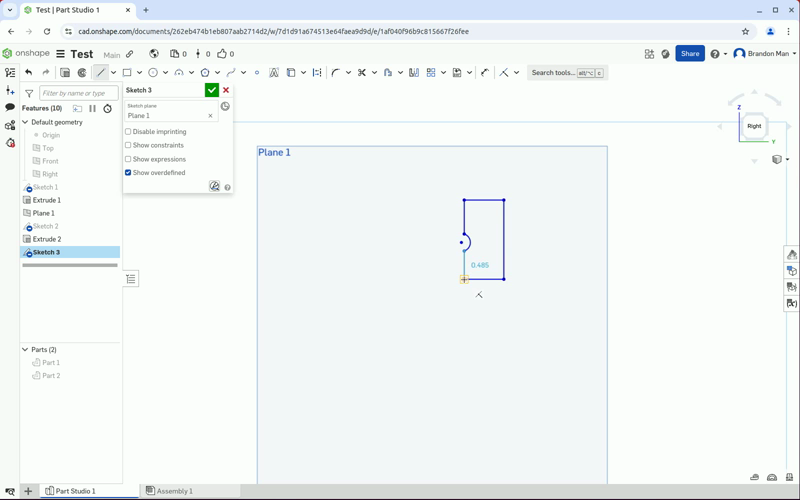
scroll(-6)
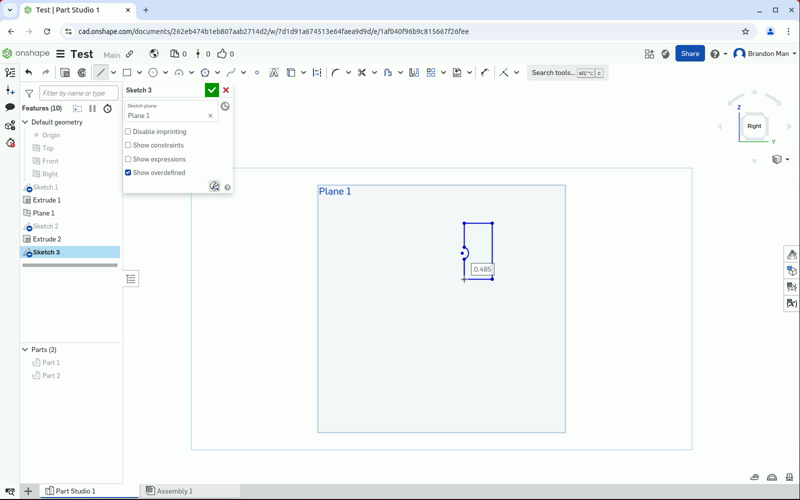
scroll(-6)
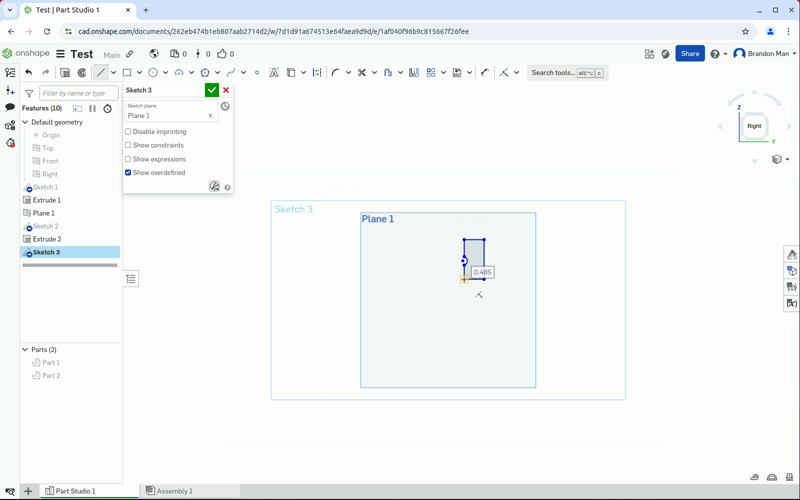
scroll(-6)
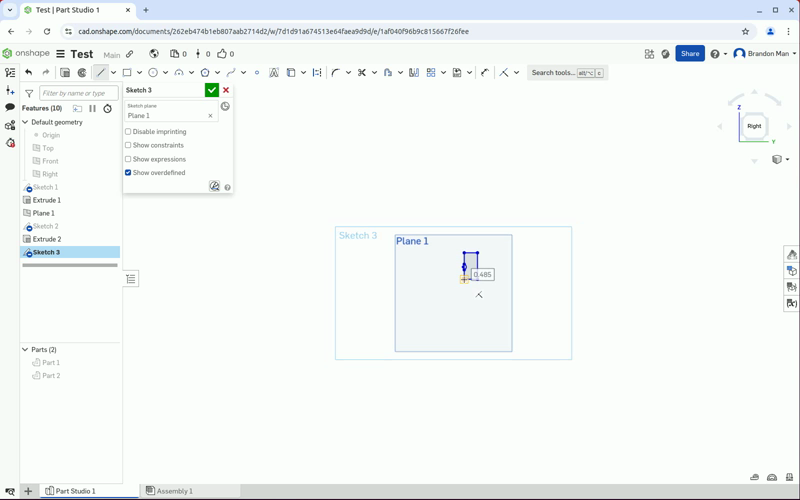
scroll(-6)
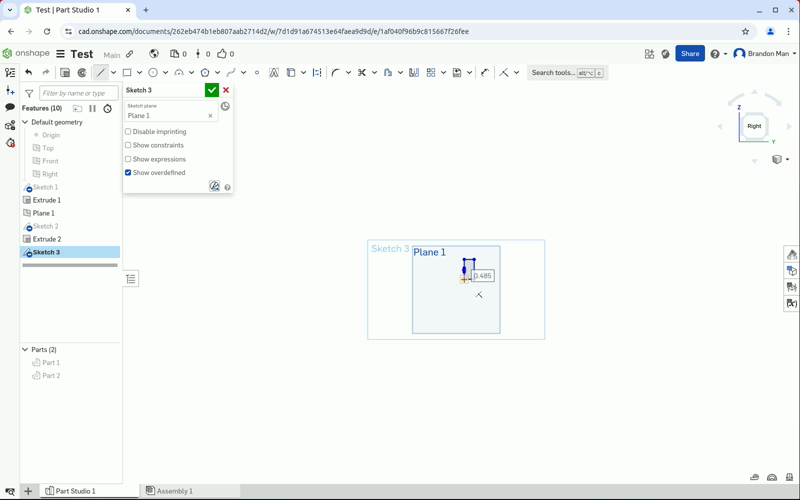
scroll(-6)
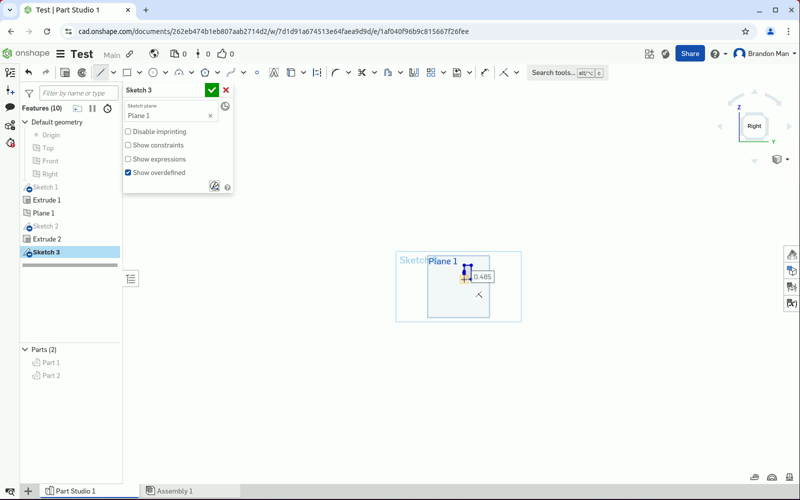
scroll(-6)
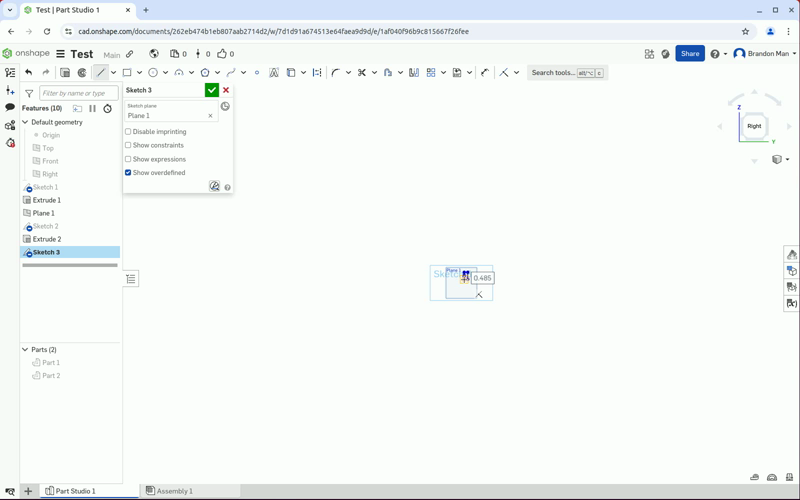
key(esc)
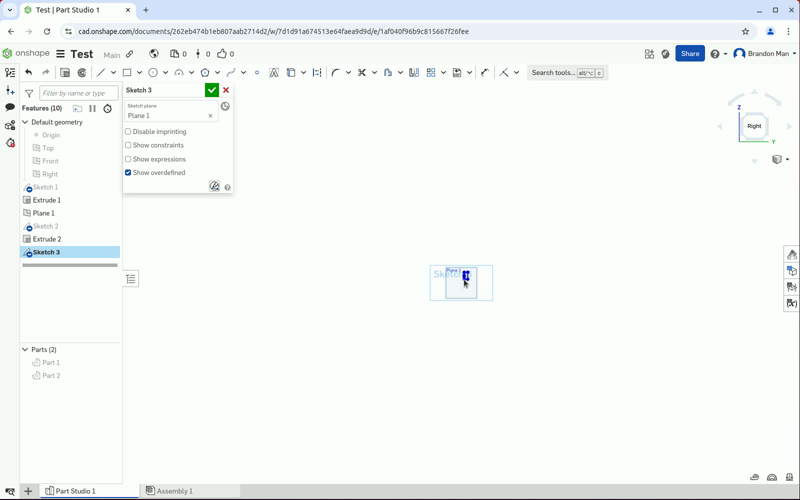
mouse_move(467, 277)
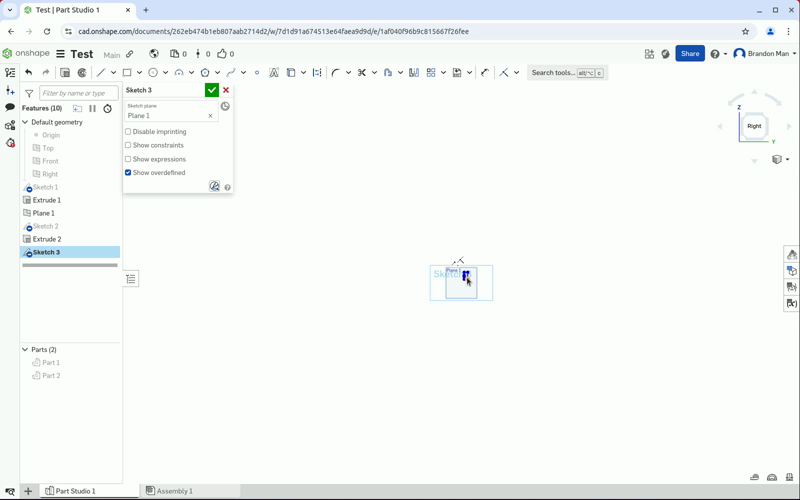
scroll(6)
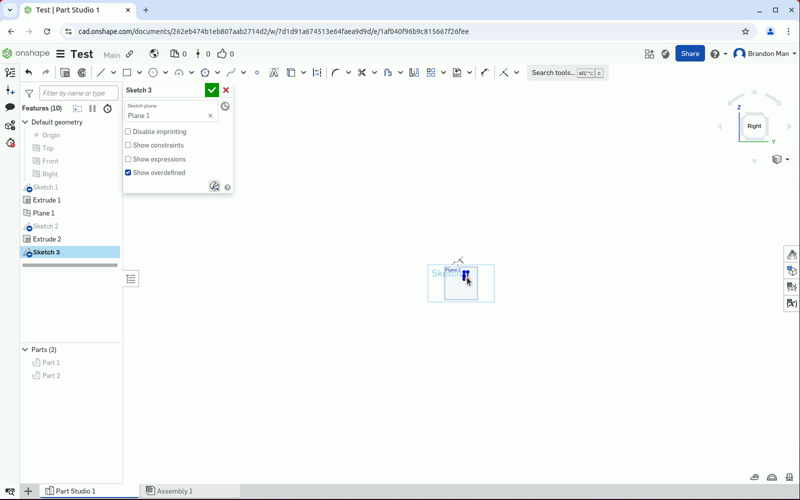
scroll(6)
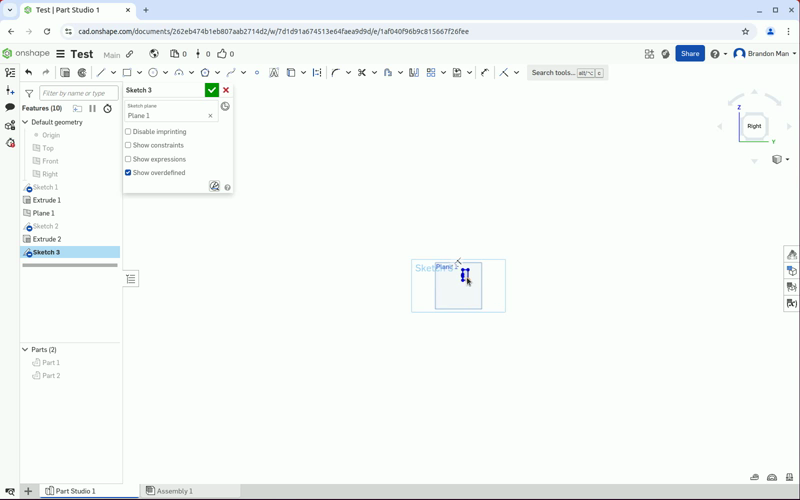
scroll(6)
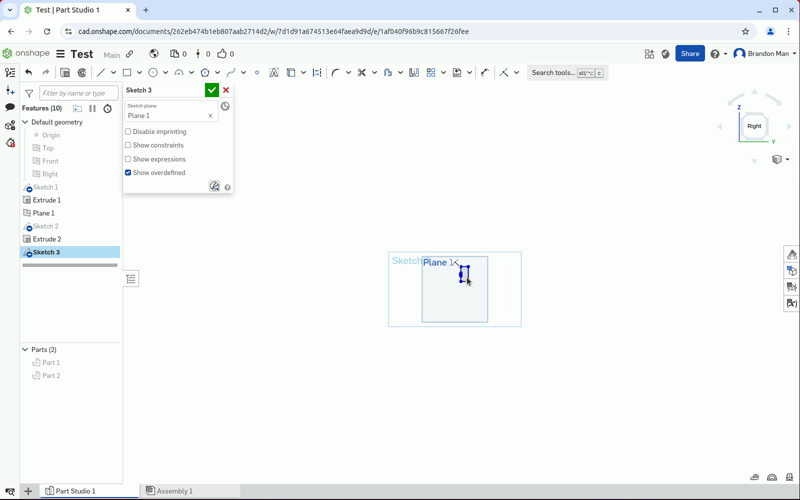
scroll(6)
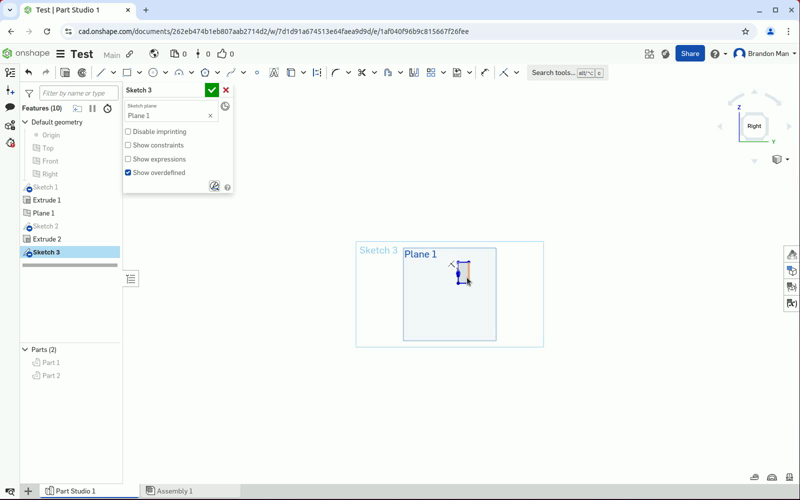
scroll(6)
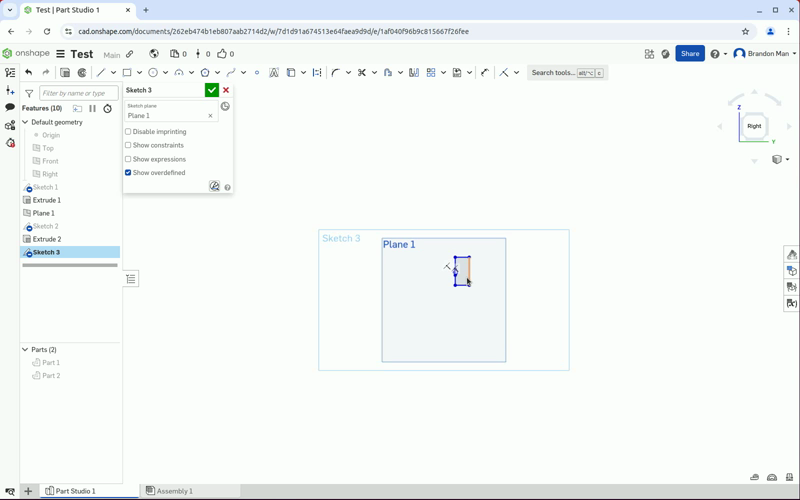
scroll(6)
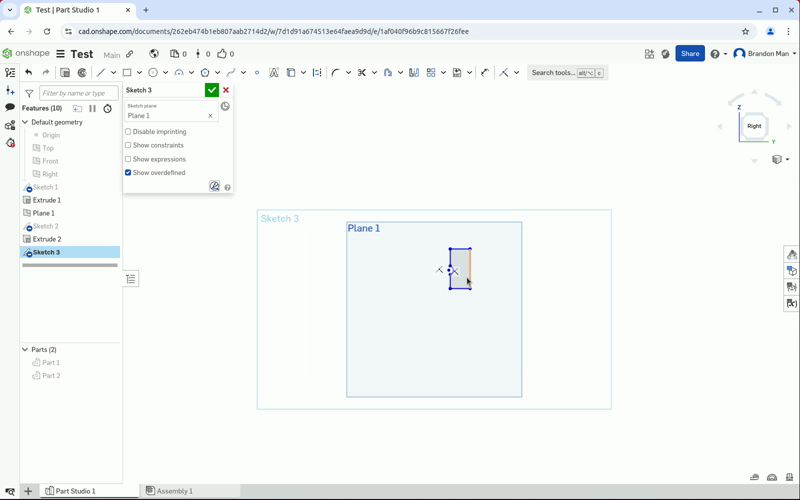
scroll(6)
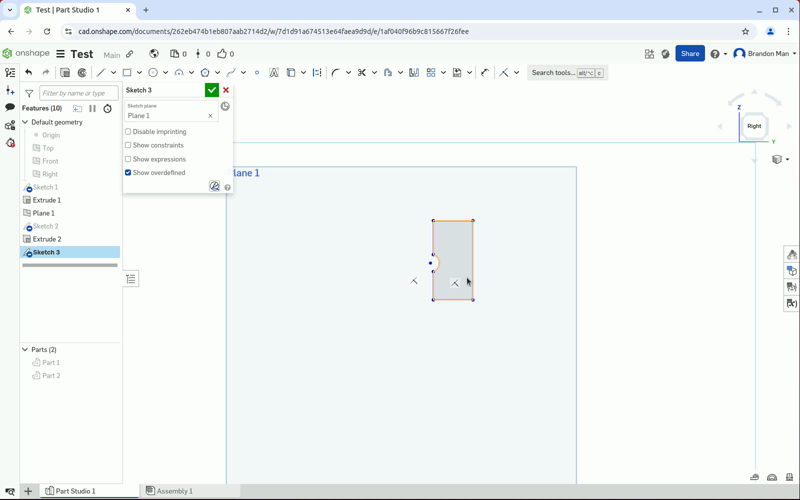
click(467, 277)
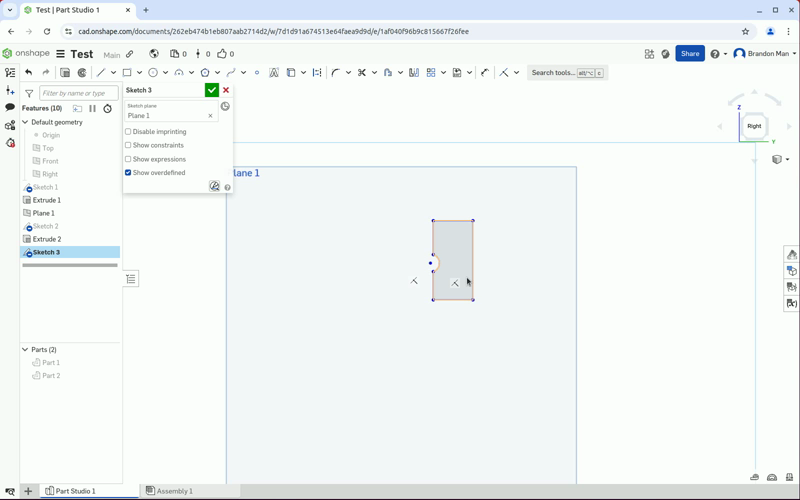
scroll(-6)
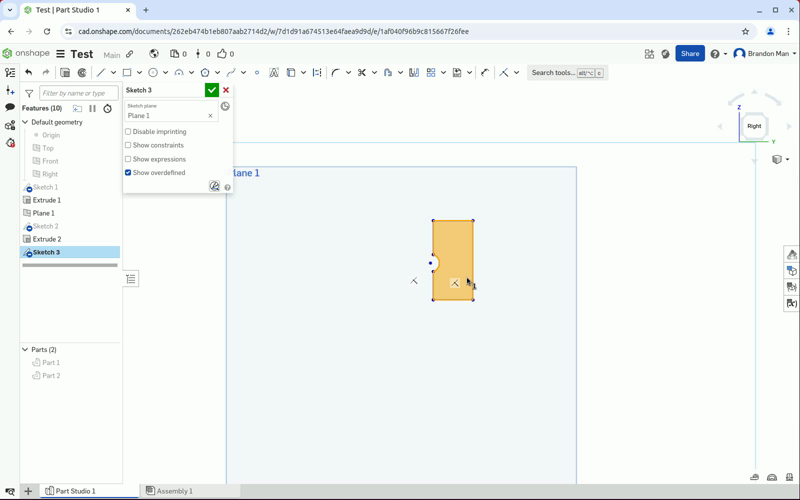
scroll(-6)
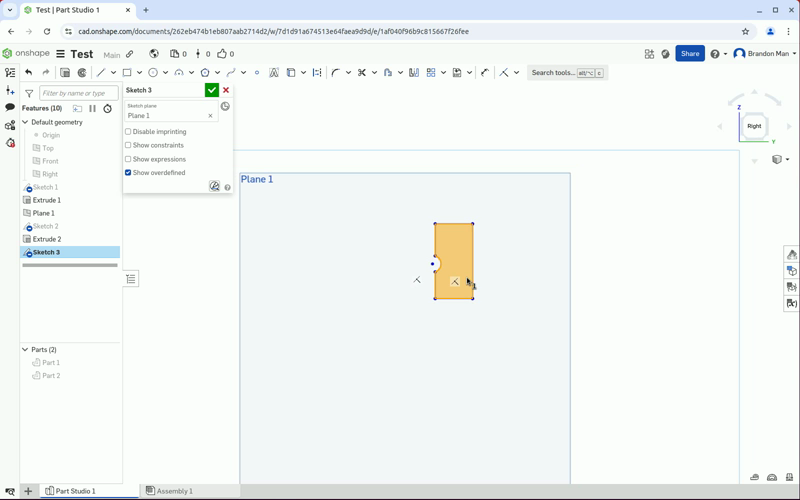
scroll(-6)
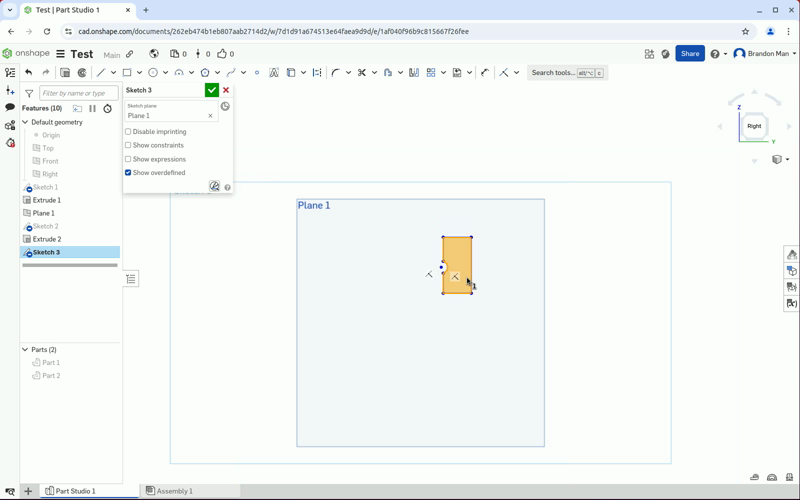
scroll(-6)
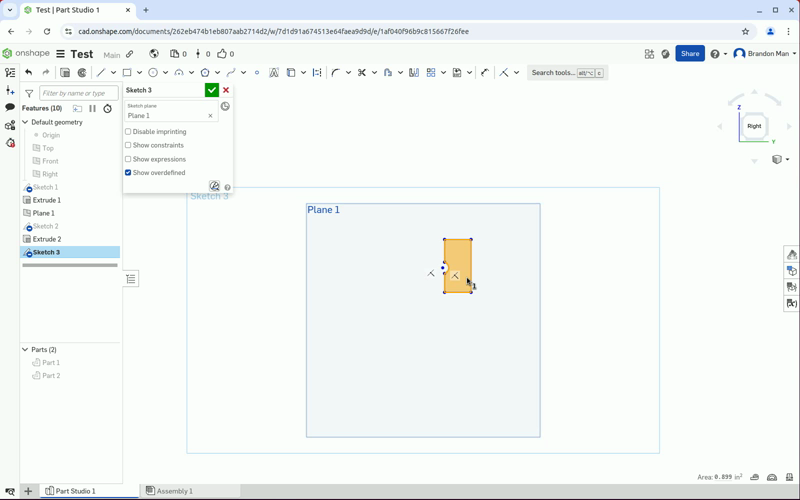
scroll(-6)
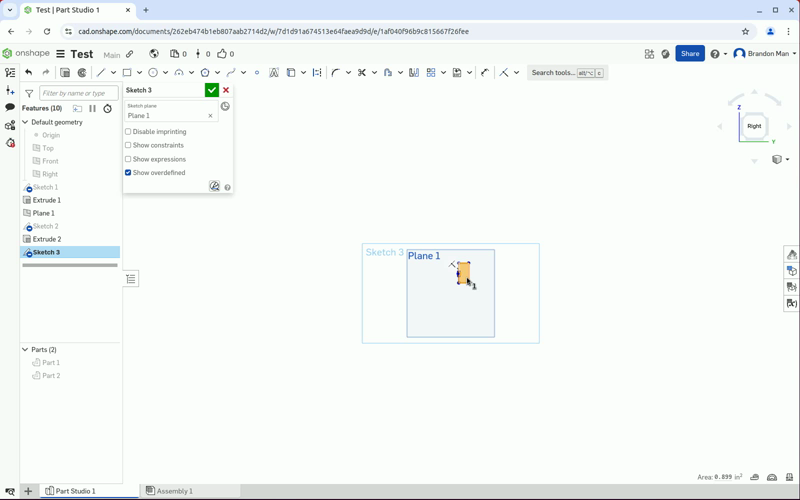
scroll(-6)
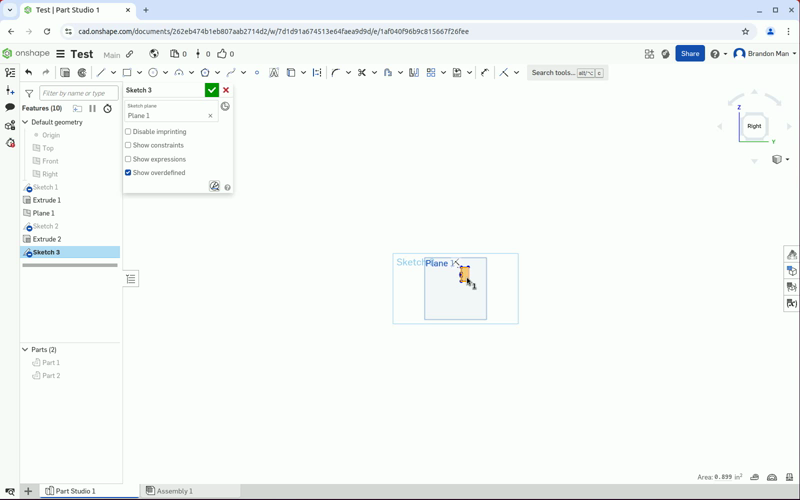
scroll(-6)
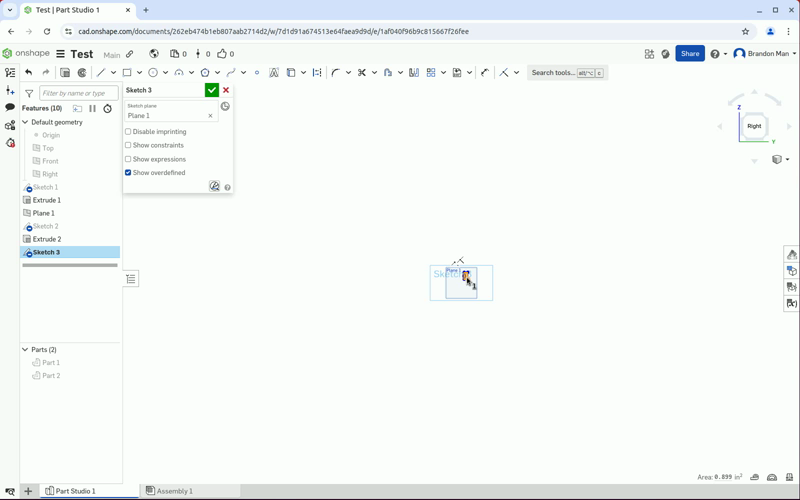
mouse_move(73, 352)
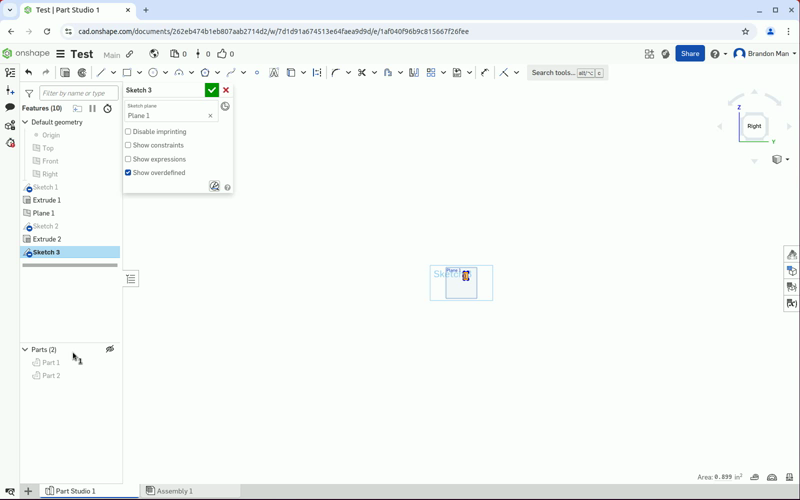
key(shift+y)
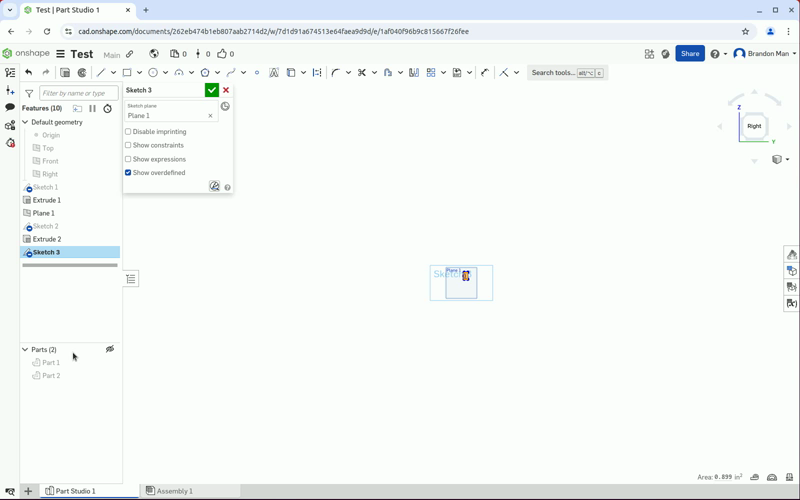
key(shift+e)
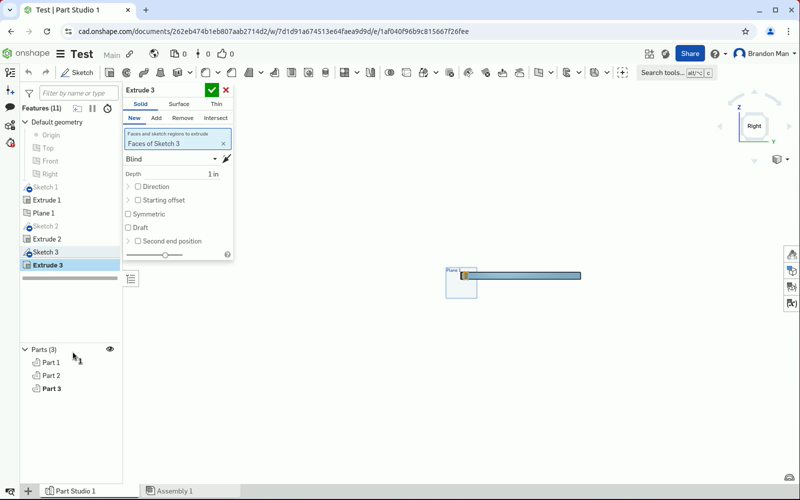
mouse_move(143, 106)
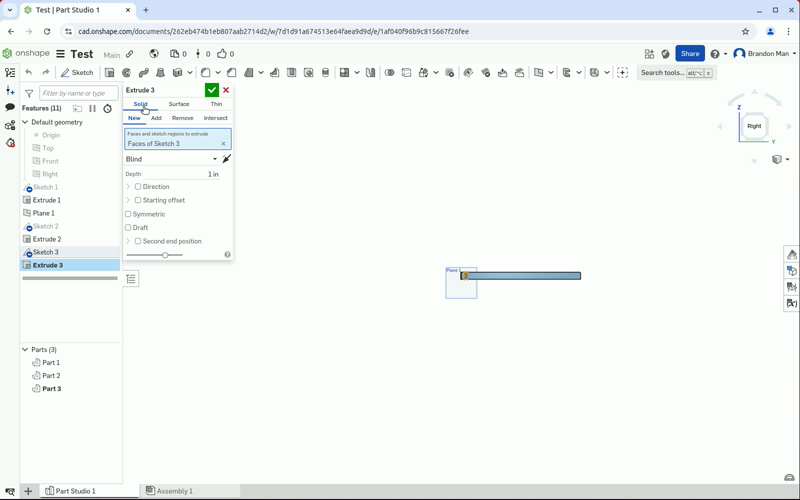
click(143, 106)
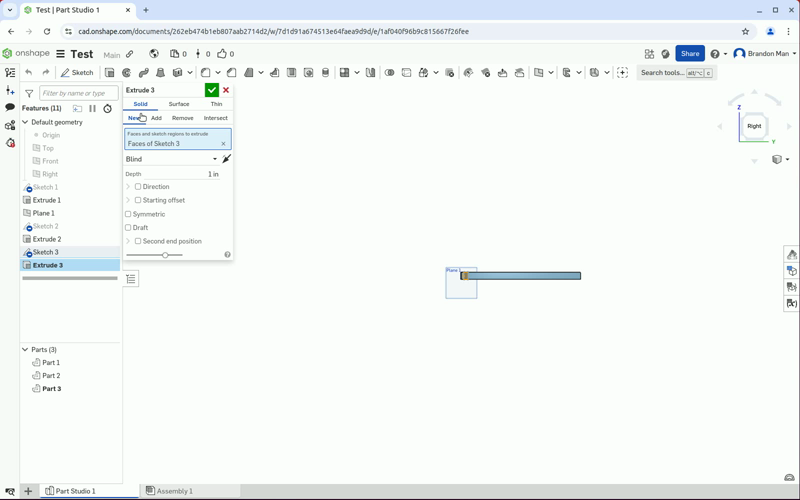
mouse_move(137, 120)
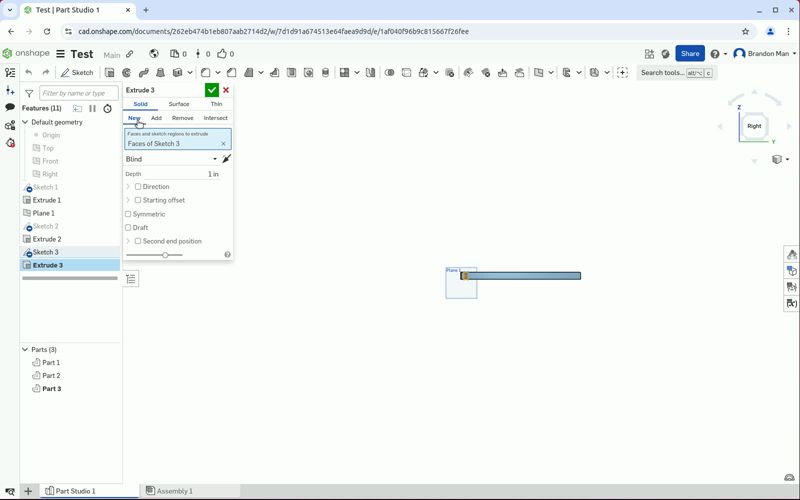
click(137, 120)
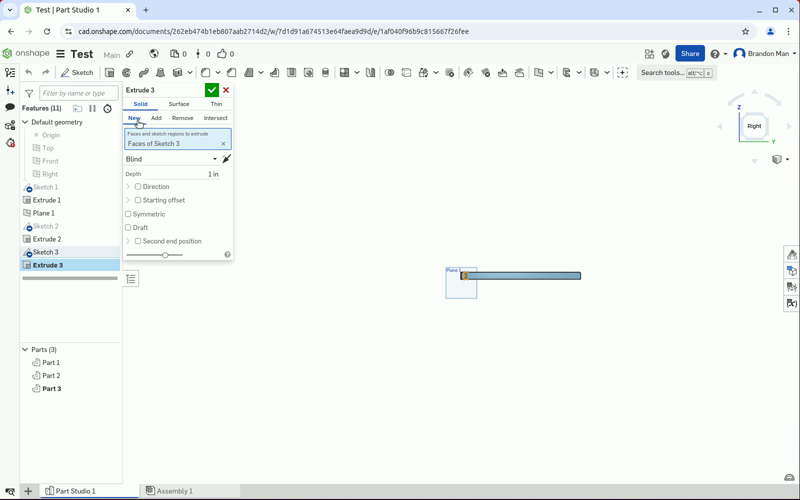
key(tab, 4)
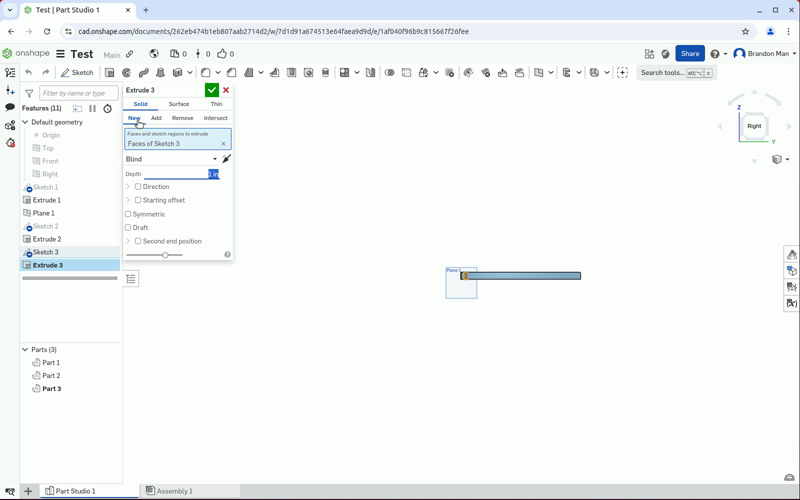
text(0.481)
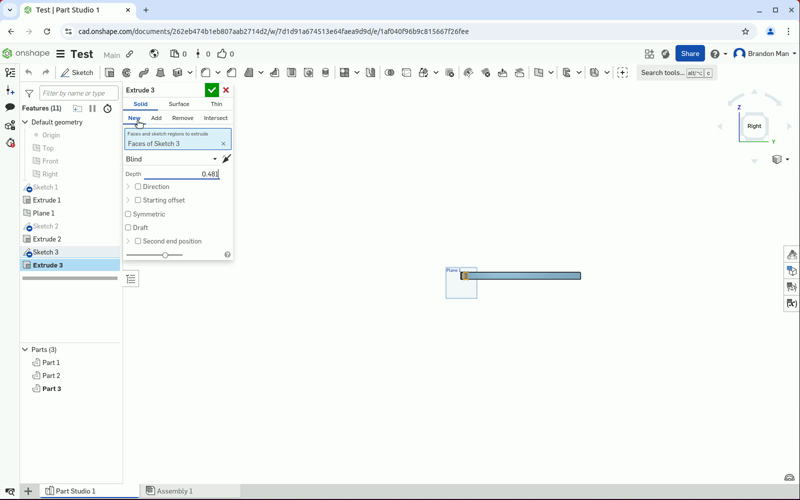
key(enter)
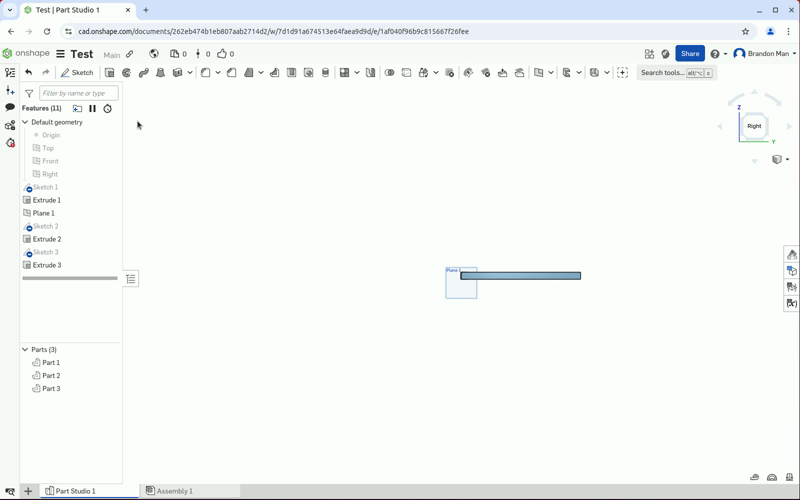
key(shift+h)
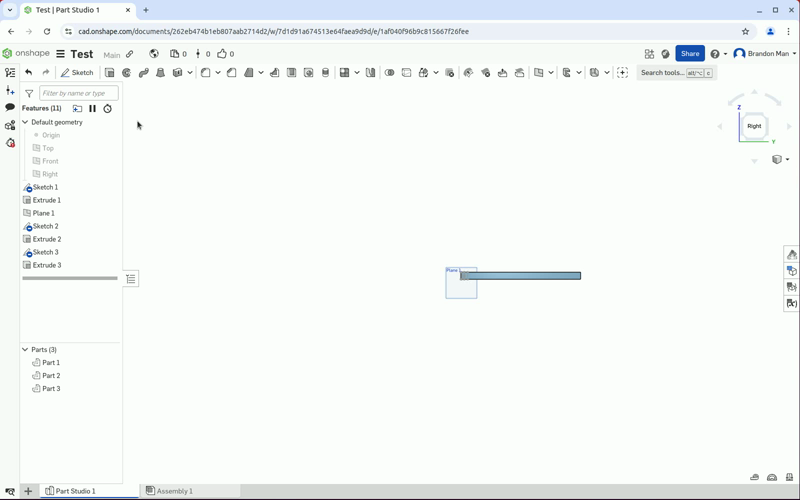
key(shift+h)
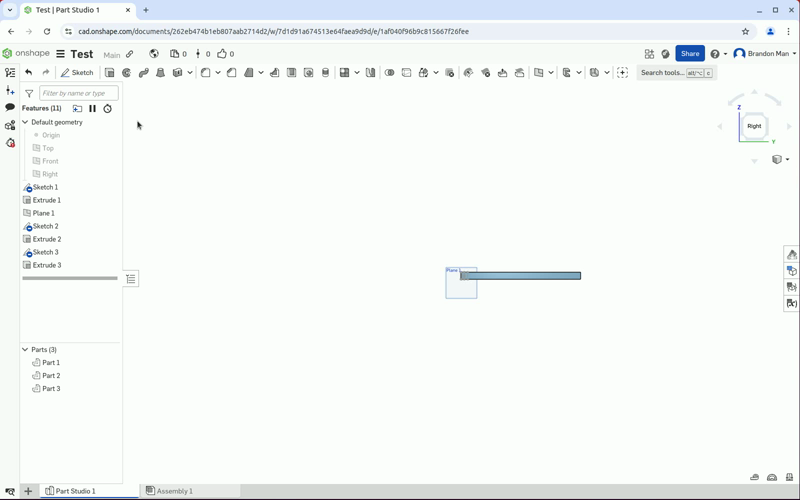
key(shift+7)
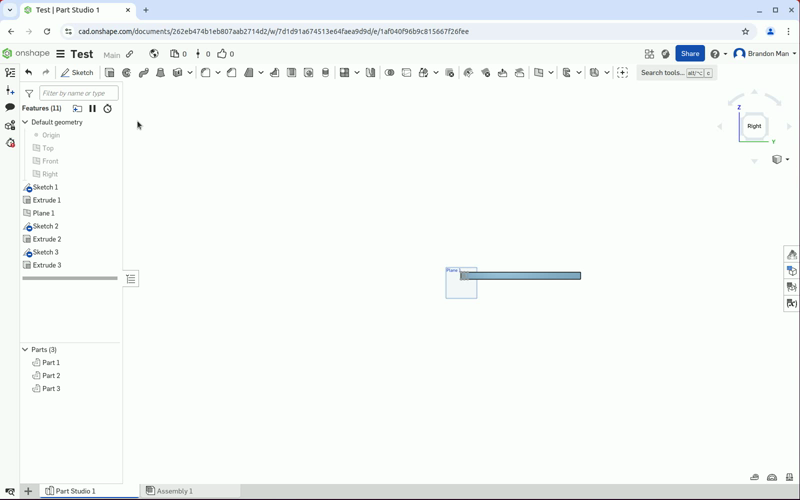
key(right, 2)
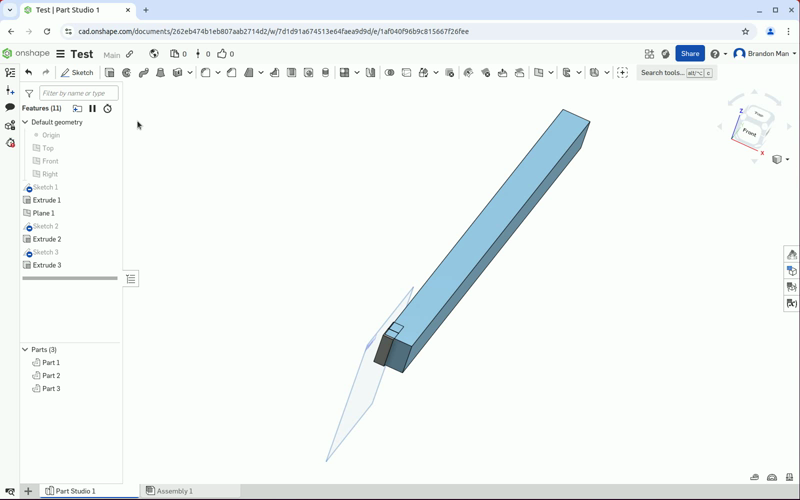
key(down, 2)
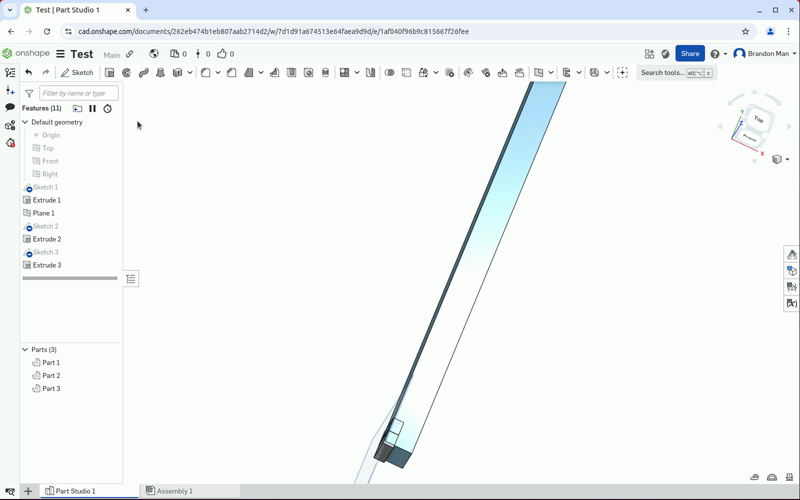
key(up, 2)
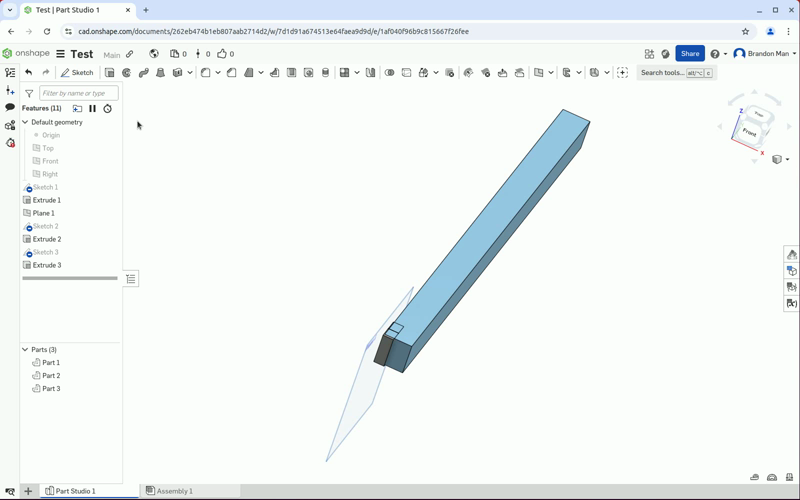
key(left, 2)
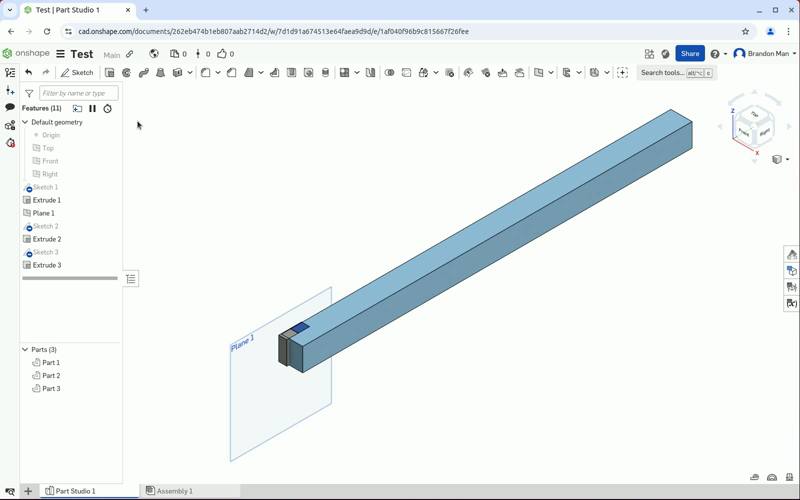
mouse_move(73, 189)
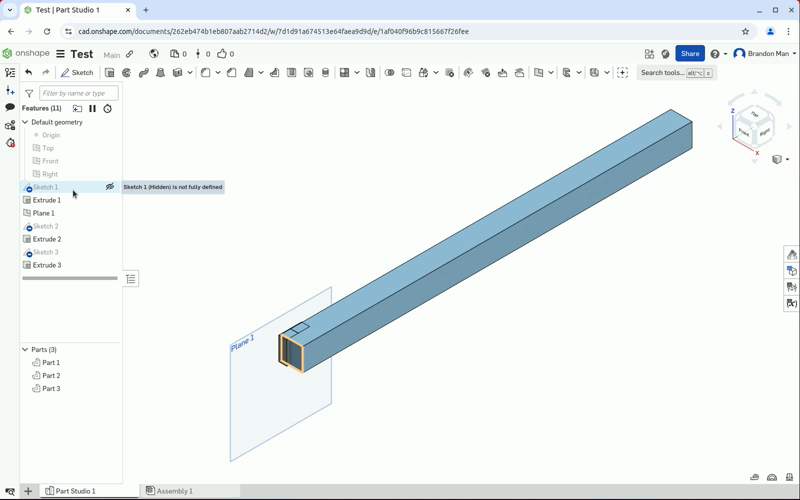
click(73, 189)